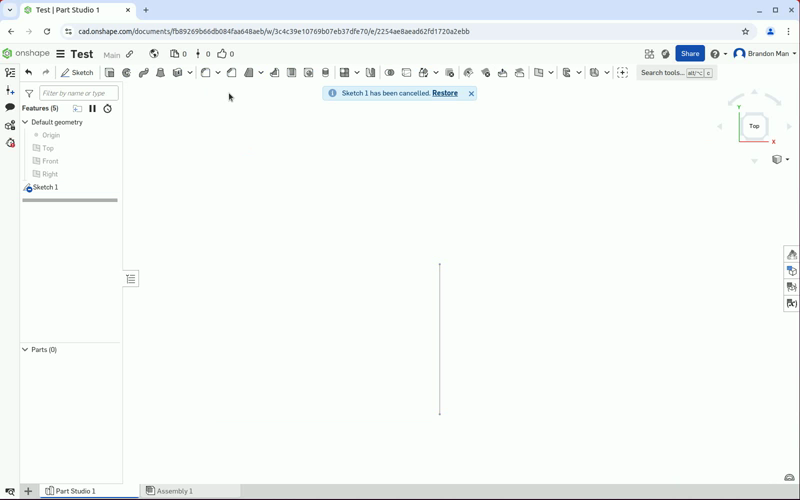
key(shift+h)
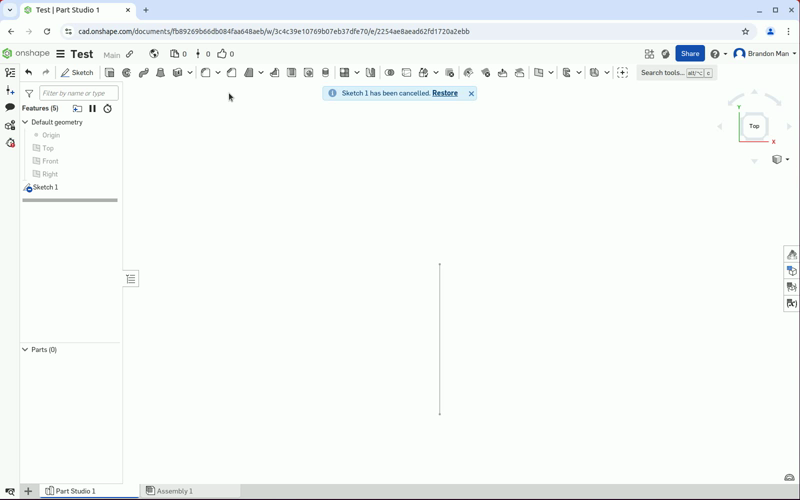
key(shift+s)
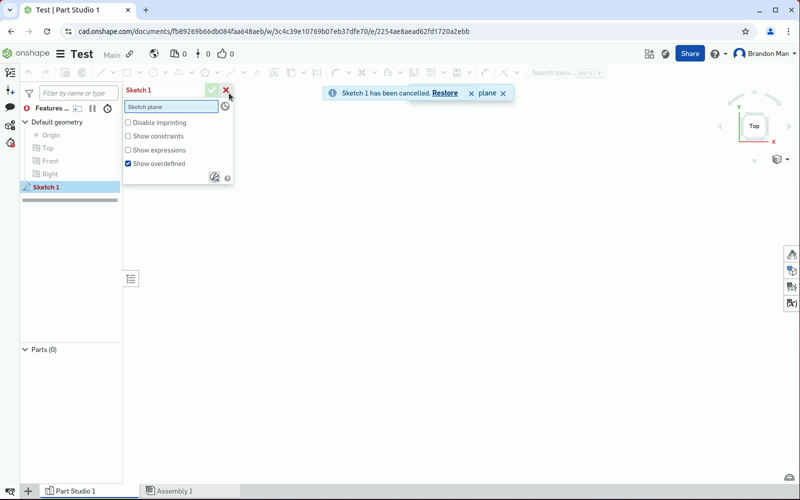
mouse_move(73, 150)
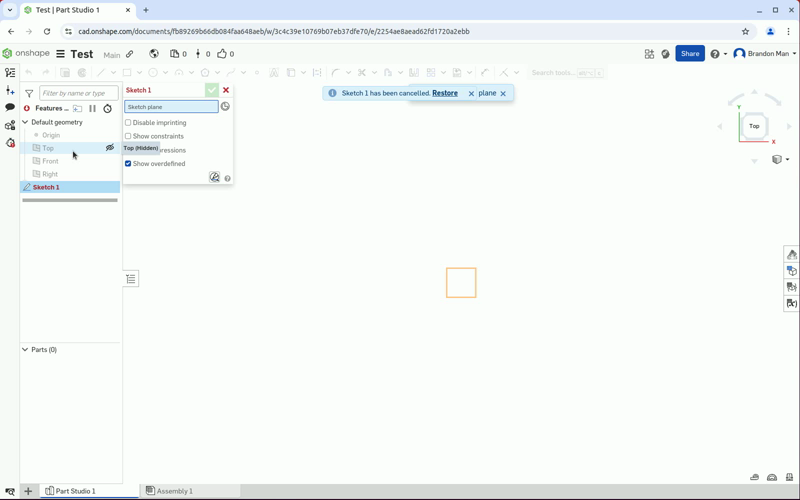
click(73, 150)
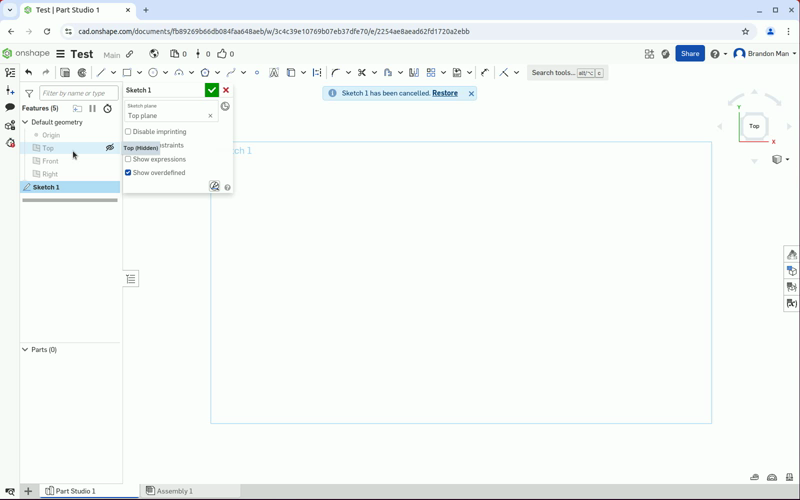
mouse_move(73, 352)
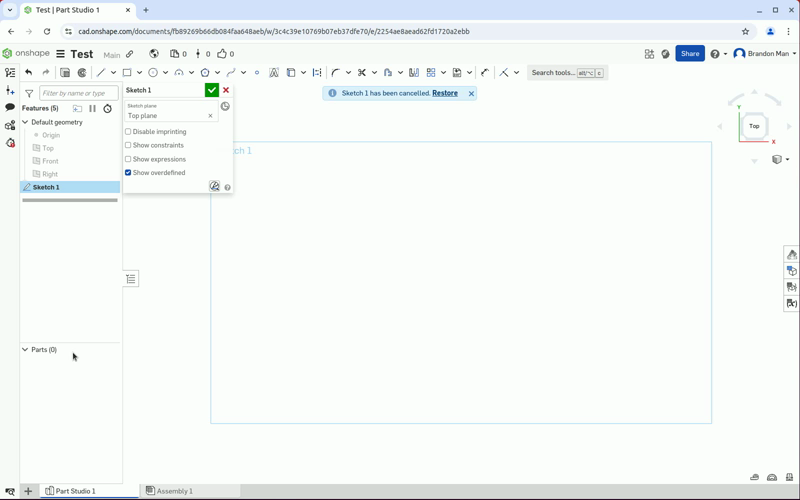
key(y)
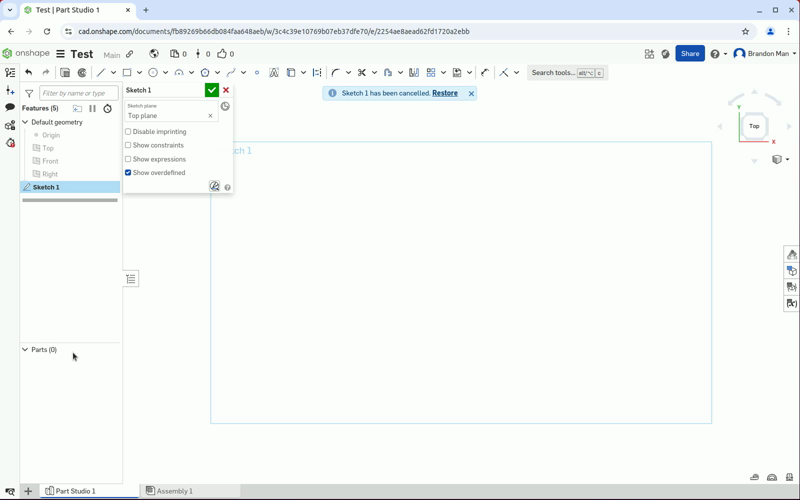
key(l)
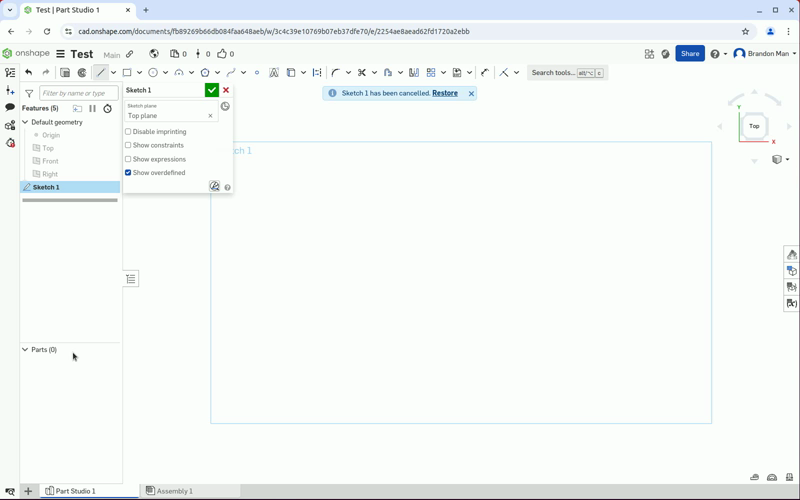
key_down(shift)
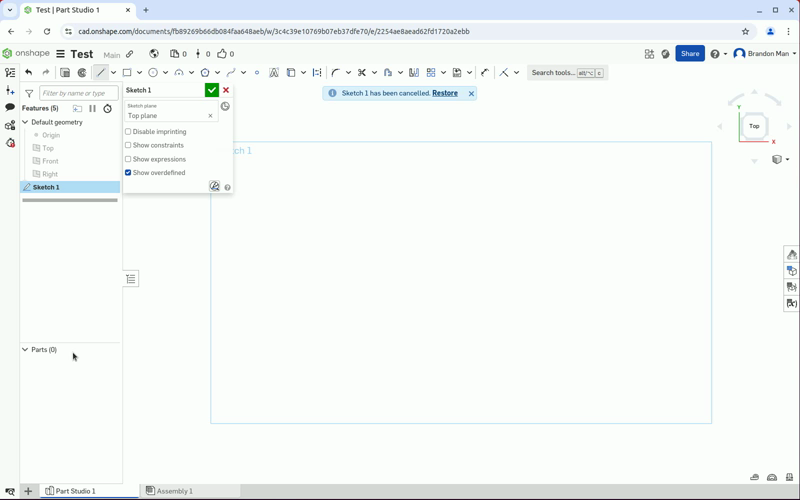
mouse_move(460, 316)
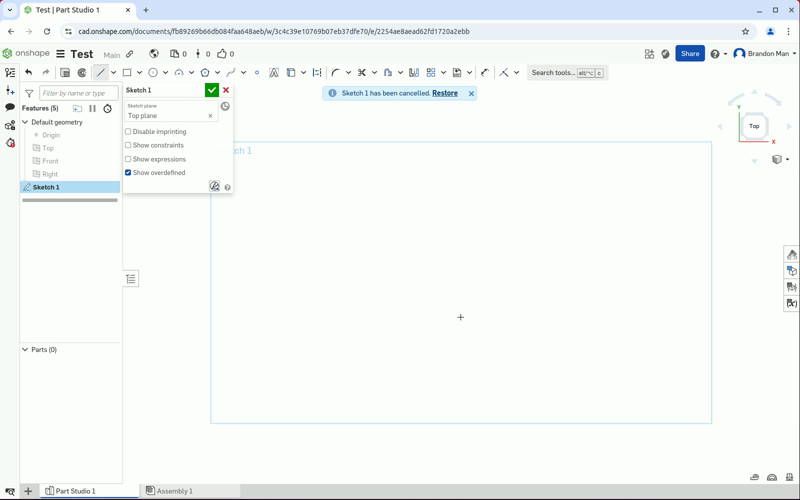
click(460, 316)
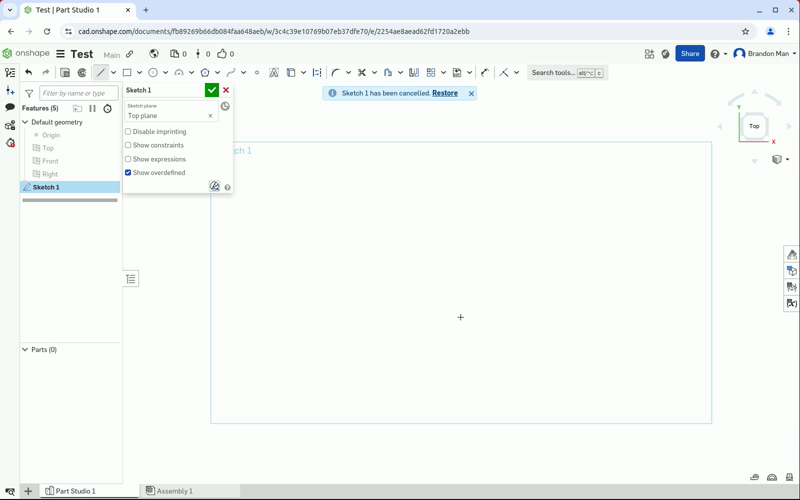
key_up(shift)
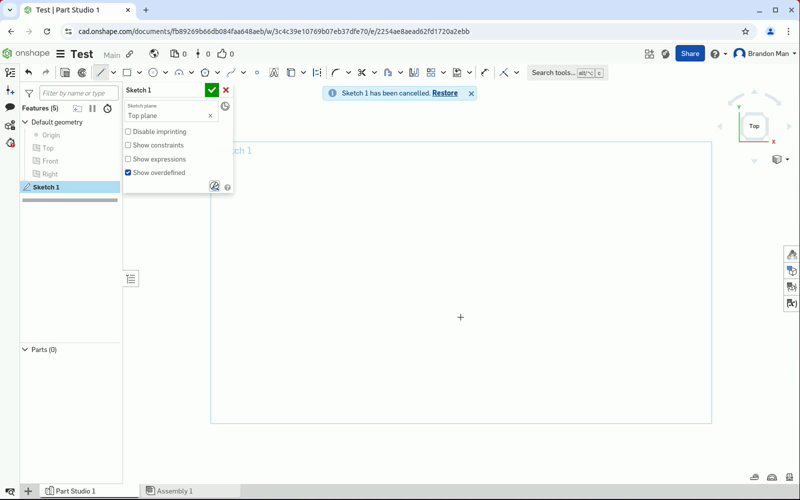
key_down(shift)
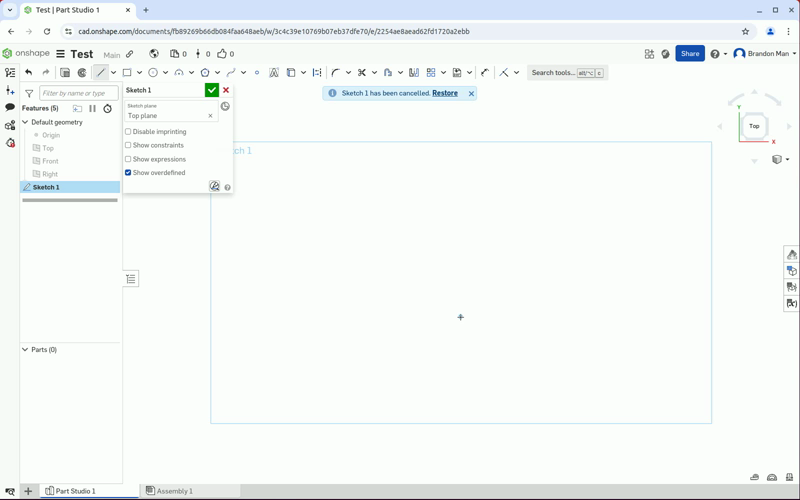
mouse_move(490, 316)
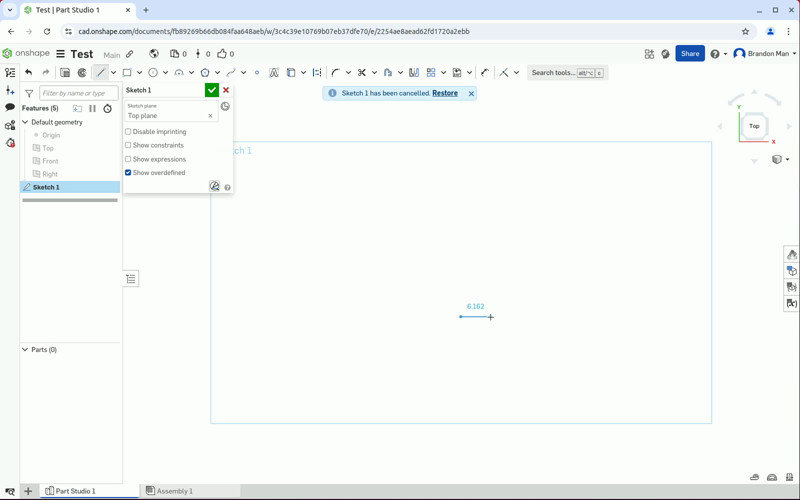
mouse_move(517, 316)
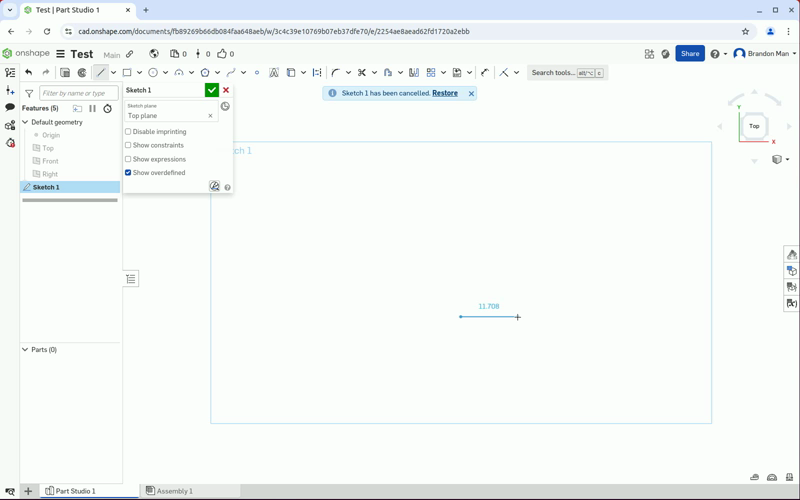
click(517, 316)
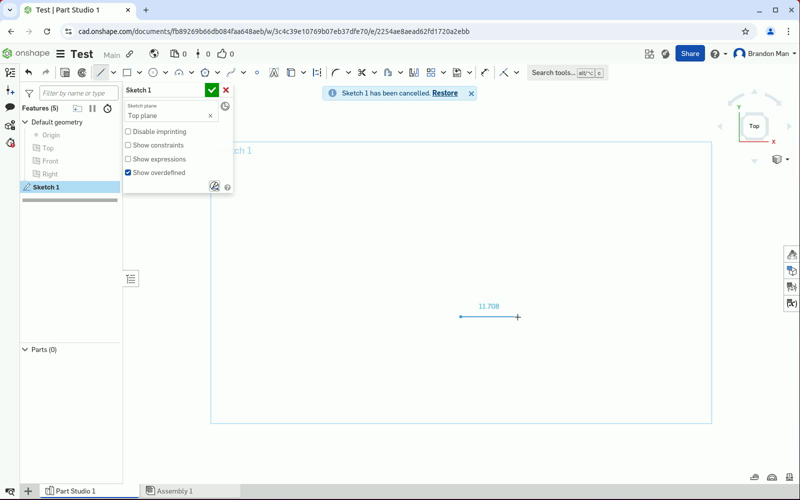
key_up(shift)
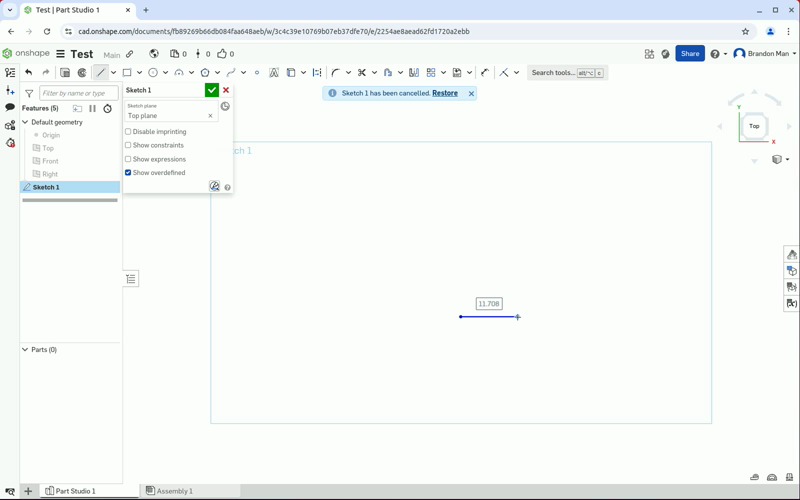
key_down(shift)
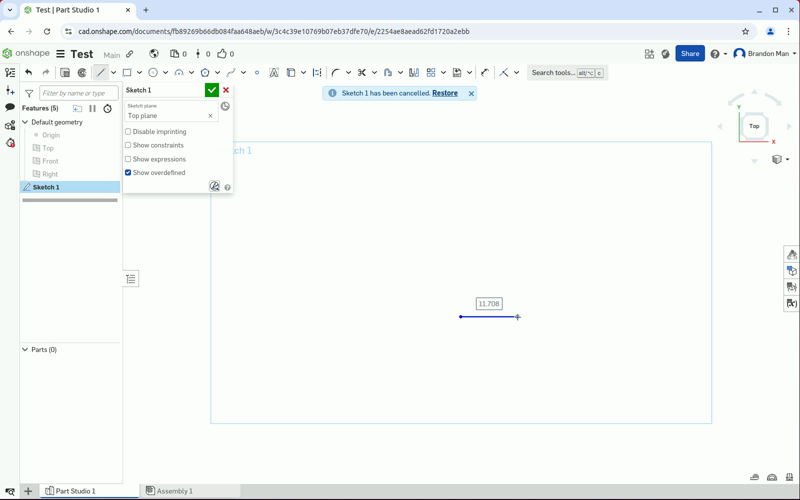
mouse_move(547, 316)
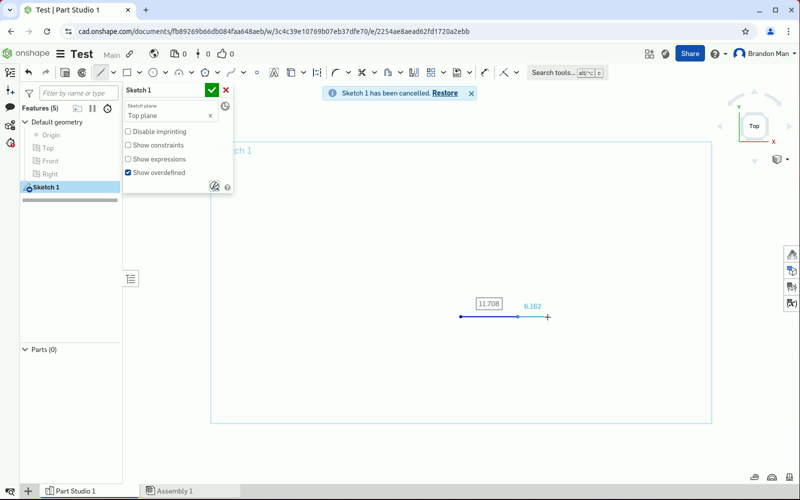
mouse_move(517, 282)
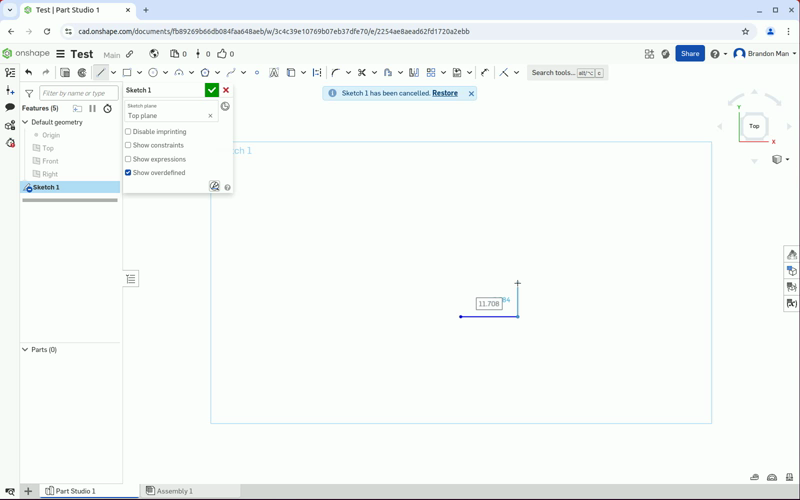
click(517, 282)
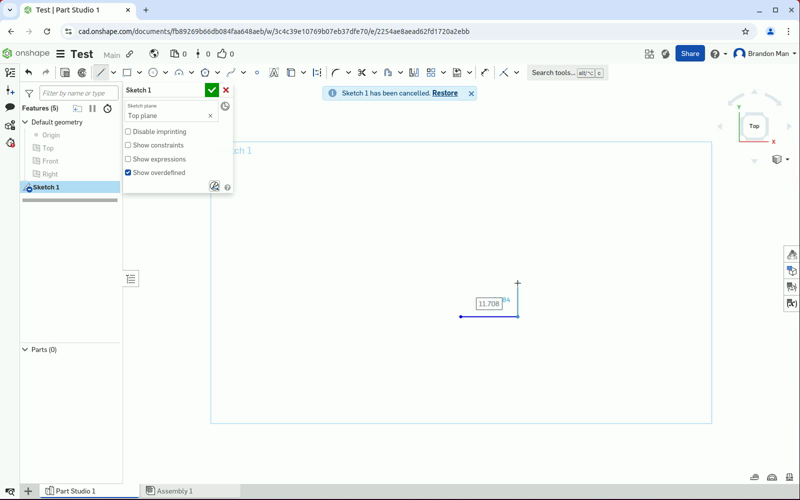
key_up(shift)
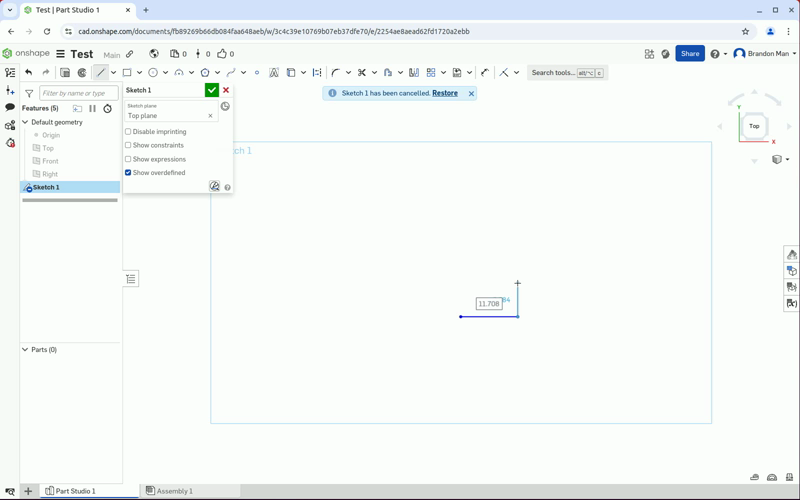
key_down(shift)
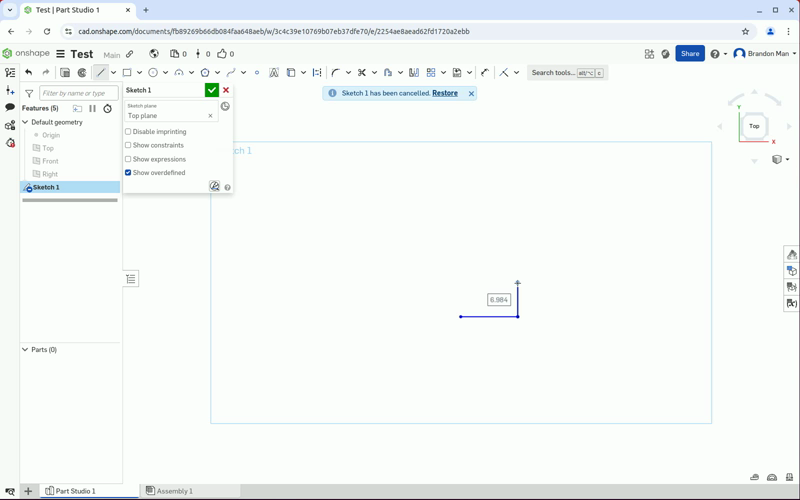
mouse_move(547, 282)
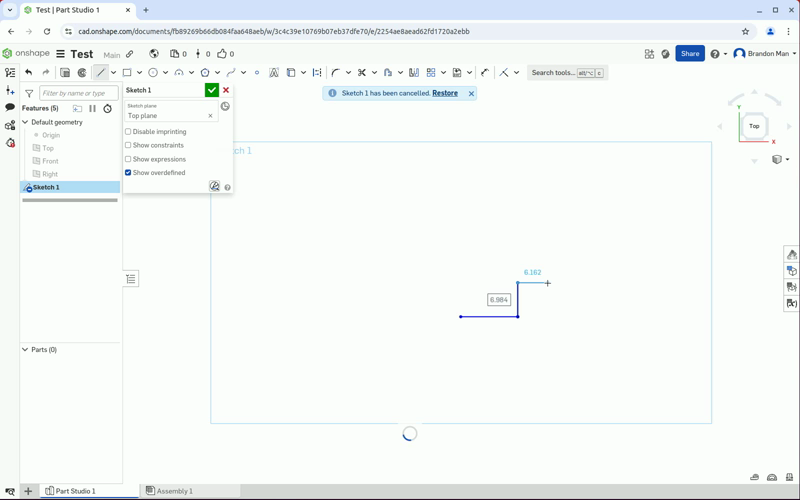
mouse_move(460, 282)
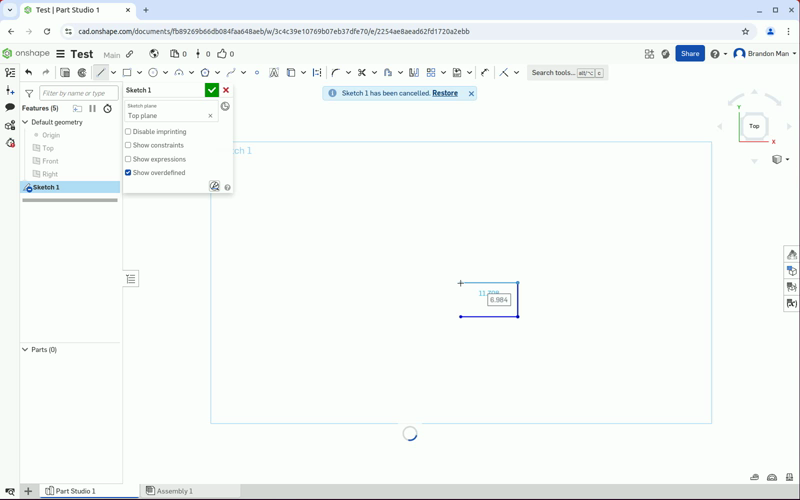
click(460, 282)
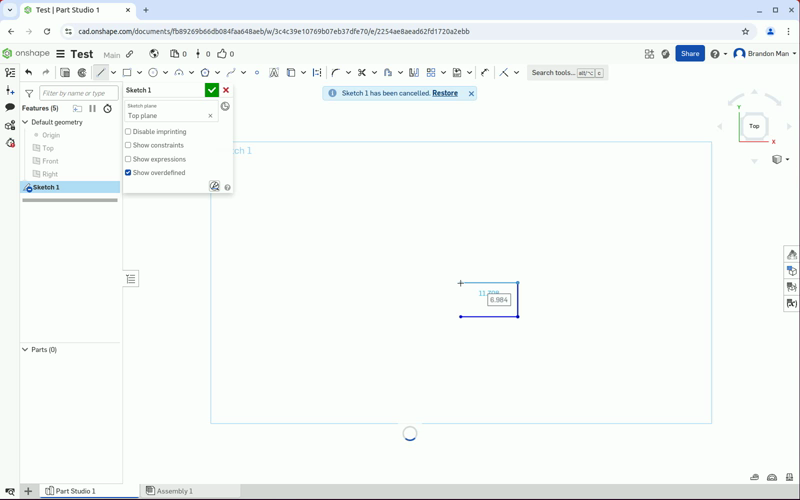
key_up(shift)
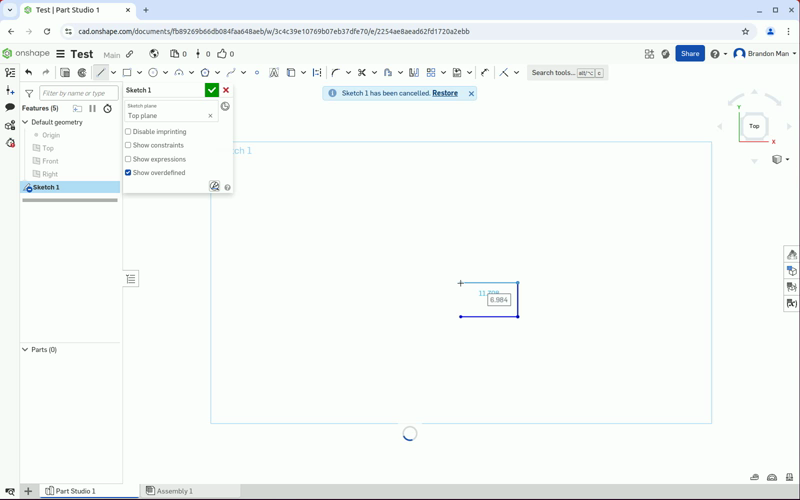
mouse_move(490, 282)
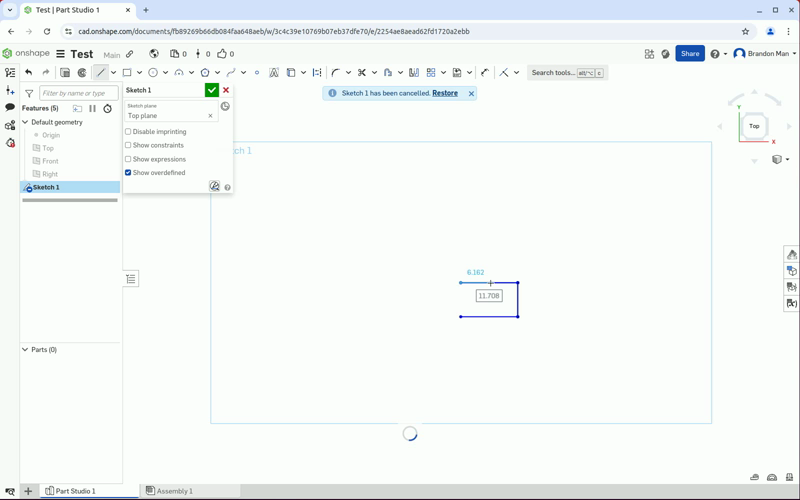
key_down(shift)
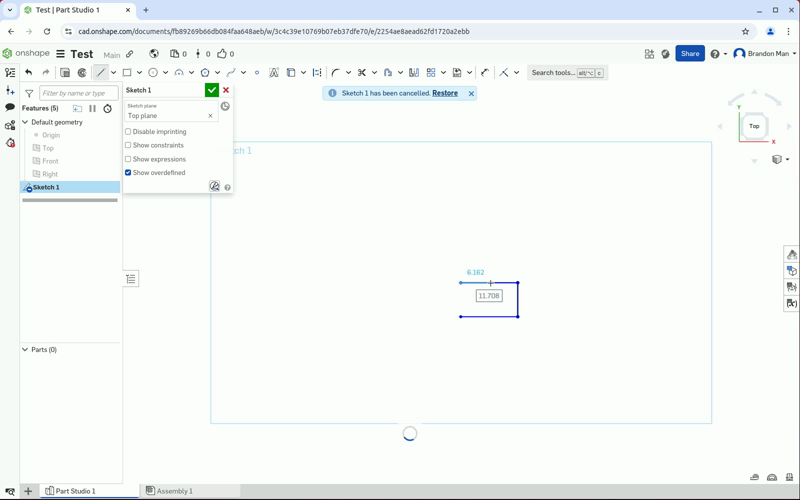
mouse_move(460, 316)
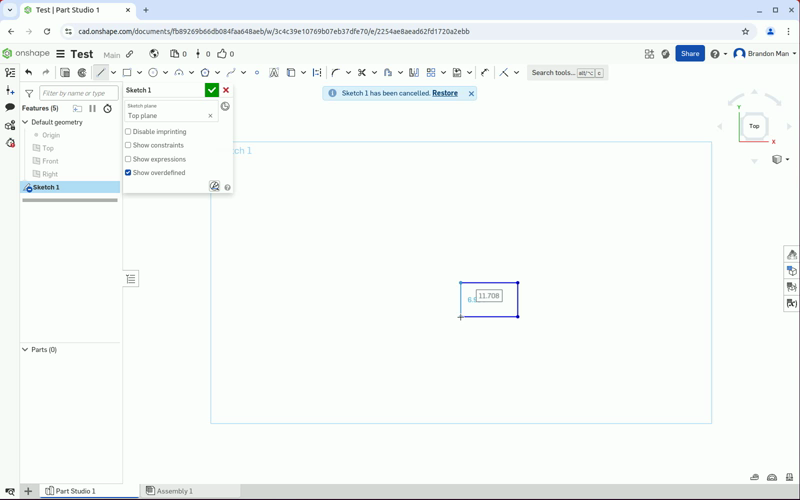
key_up(shift)
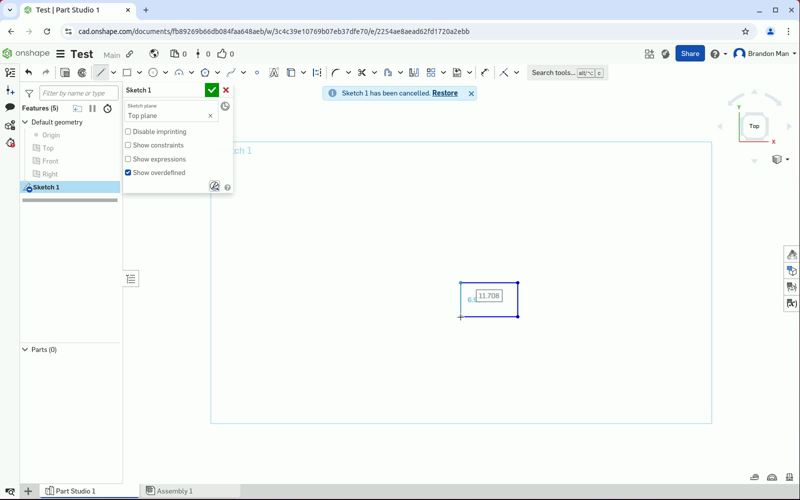
click(460, 316)
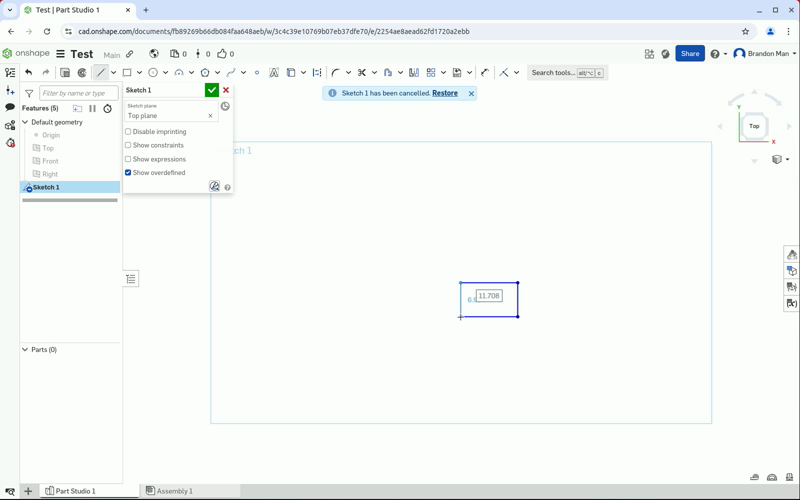
key(esc)
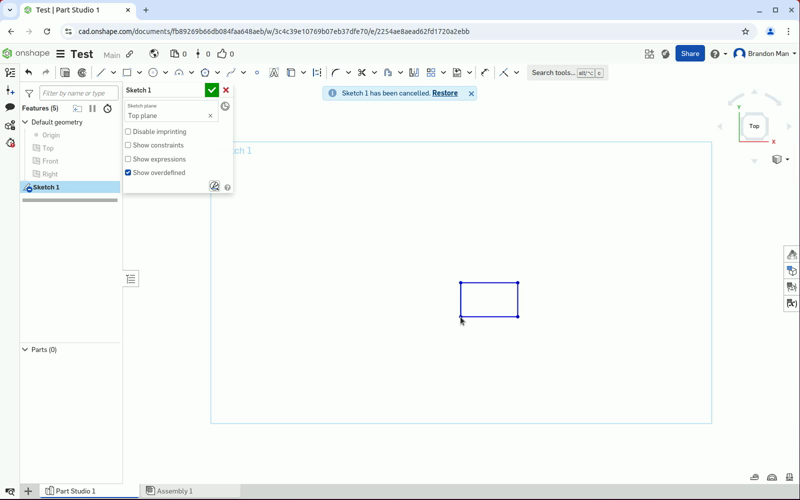
key(c)
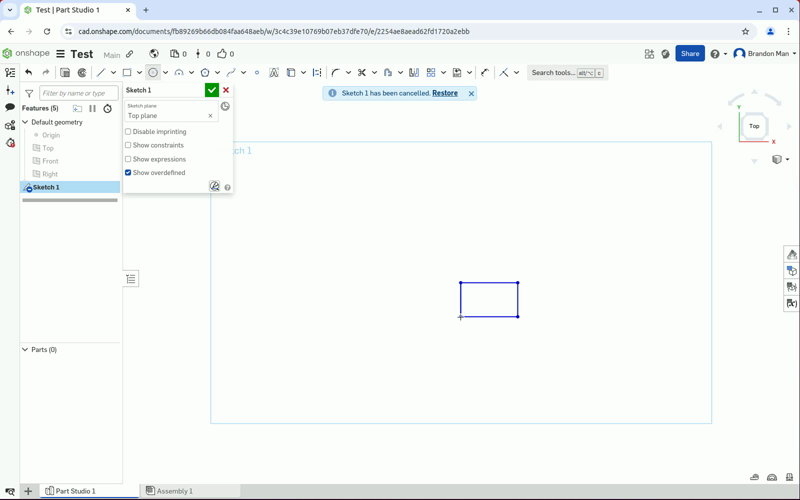
key_down(shift)
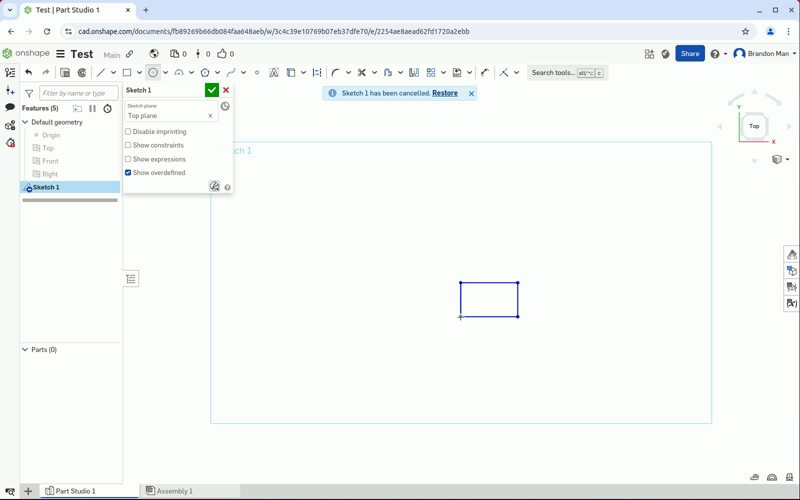
mouse_move(461, 300)
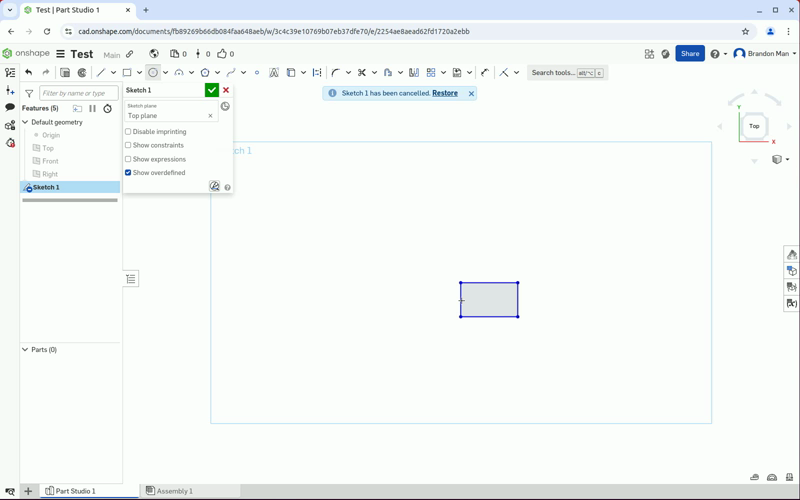
click(461, 300)
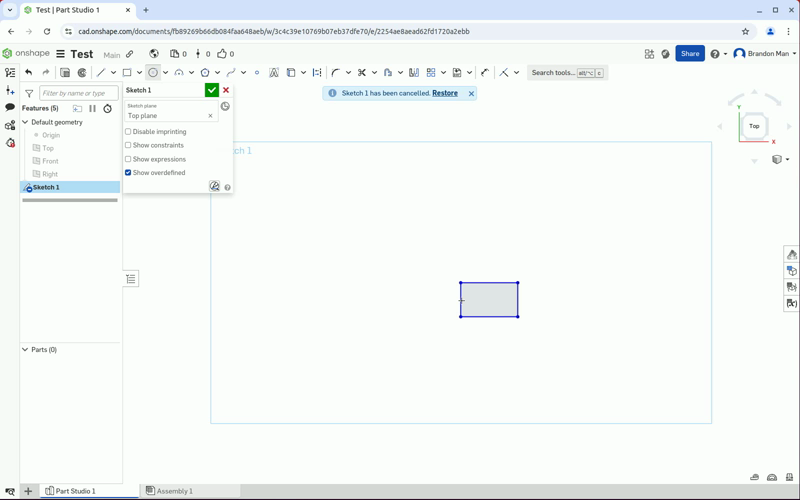
key_up(shift)
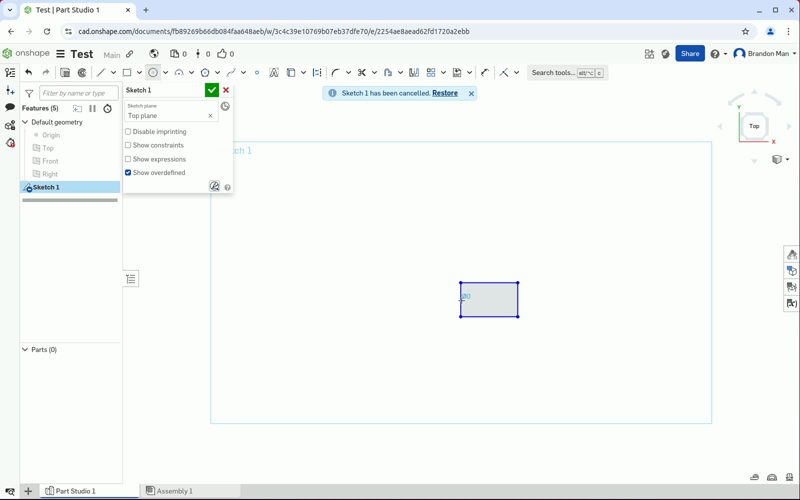
mouse_move(462, 300)
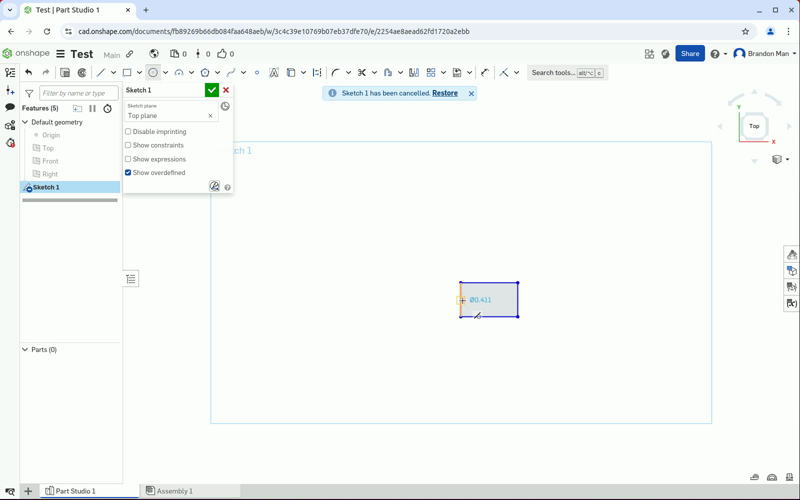
scroll(6)
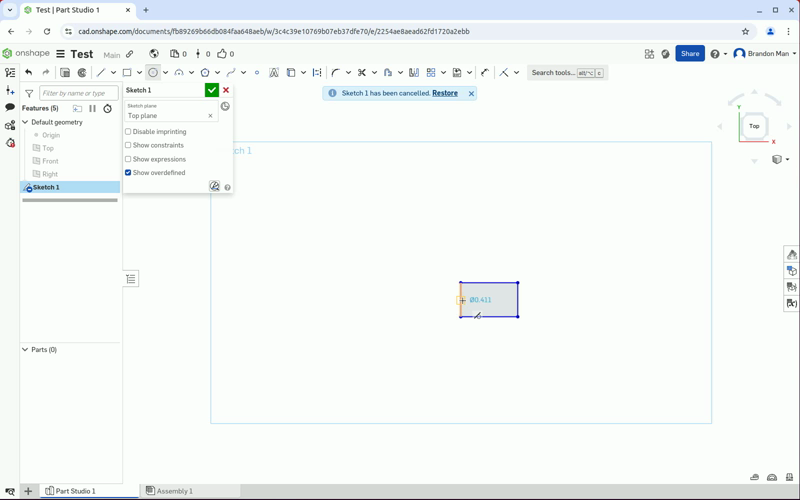
scroll(6)
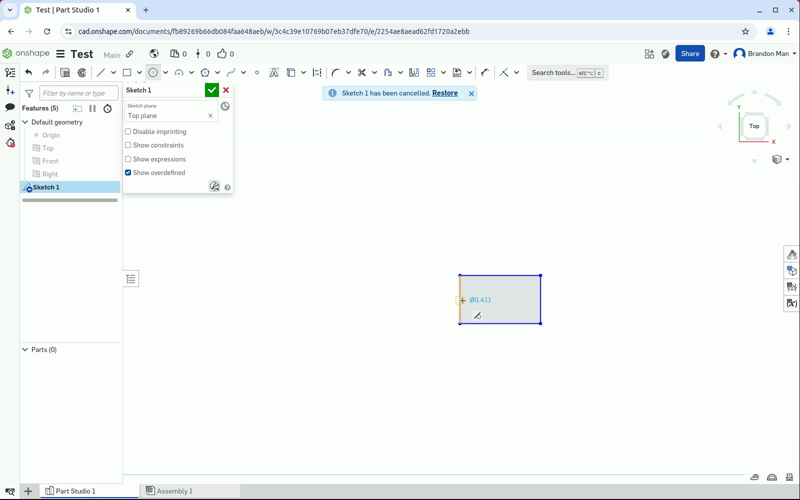
scroll(6)
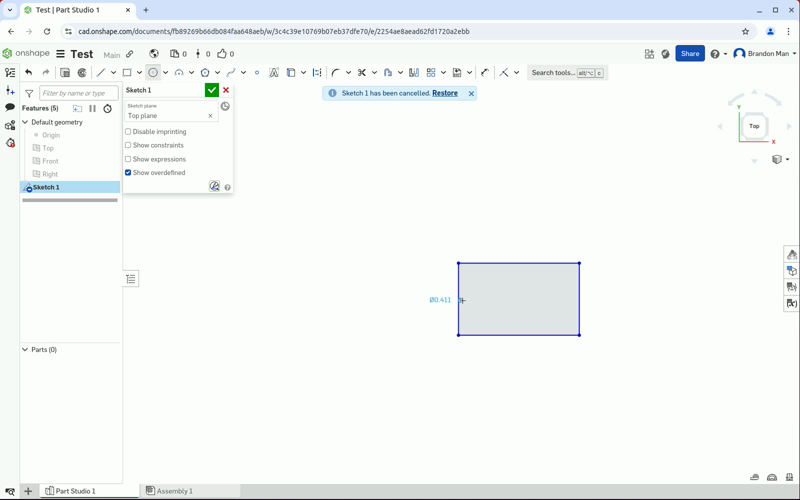
scroll(6)
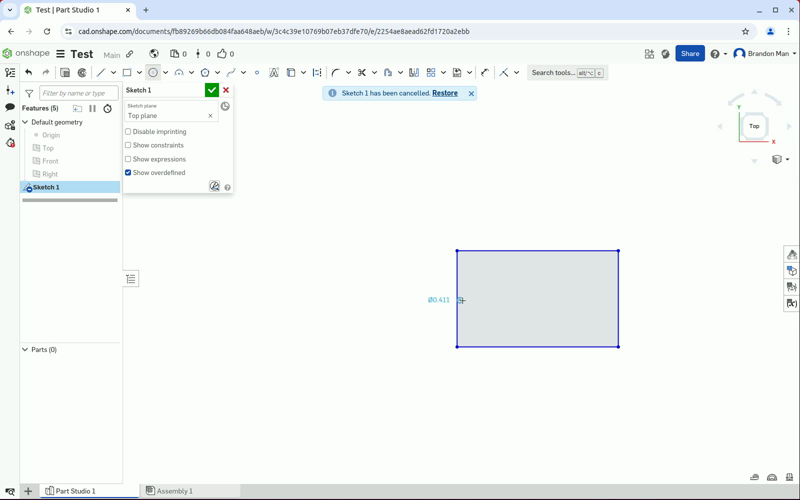
scroll(6)
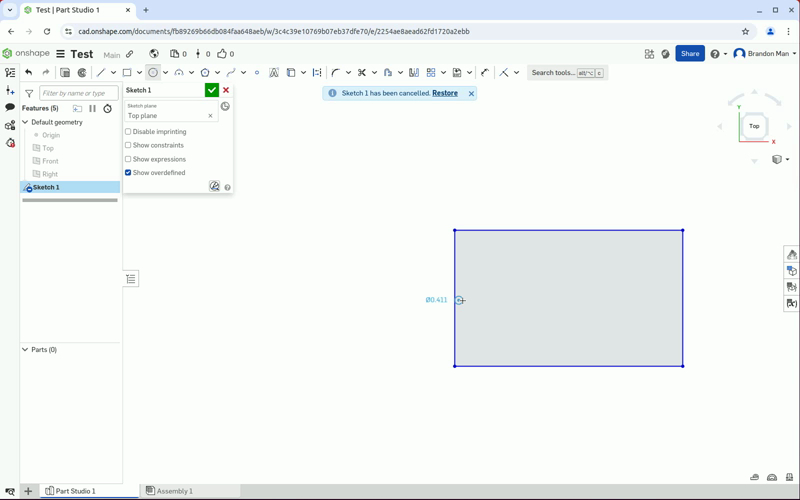
scroll(6)
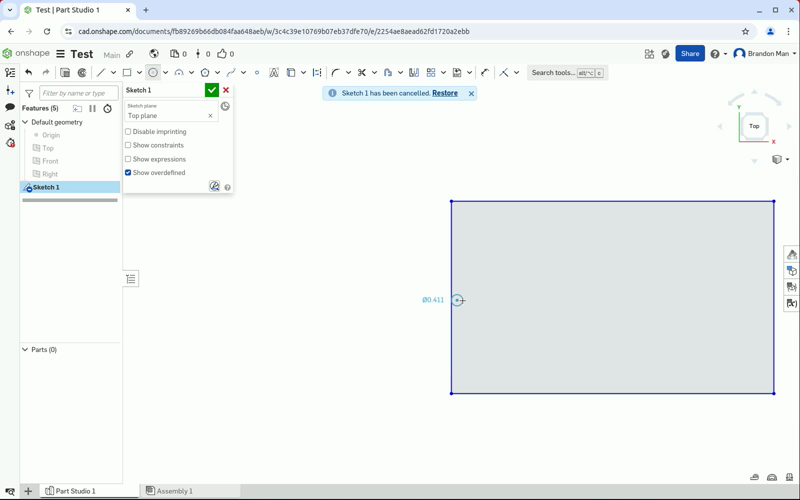
scroll(6)
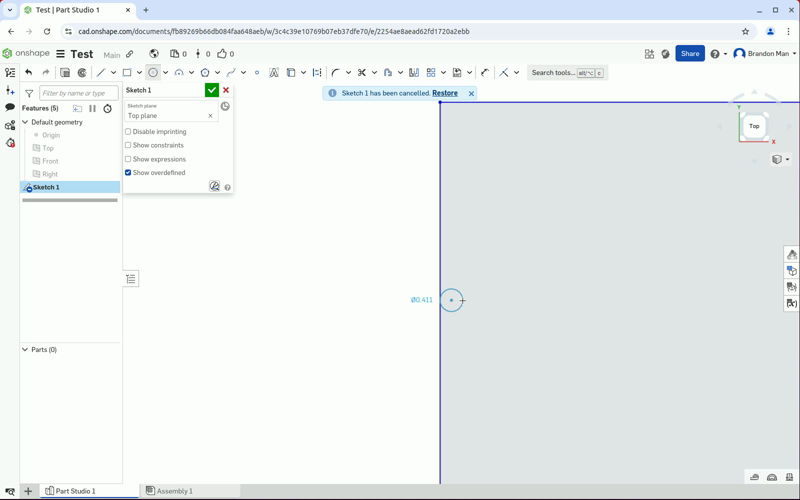
click(462, 300)
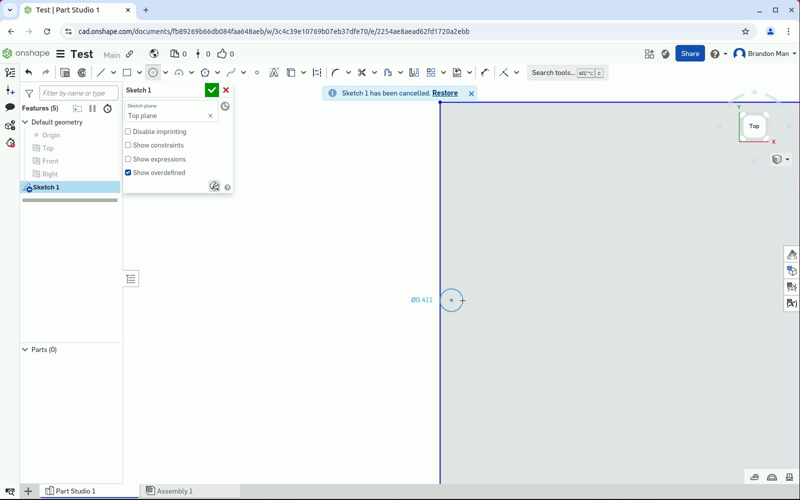
scroll(-6)
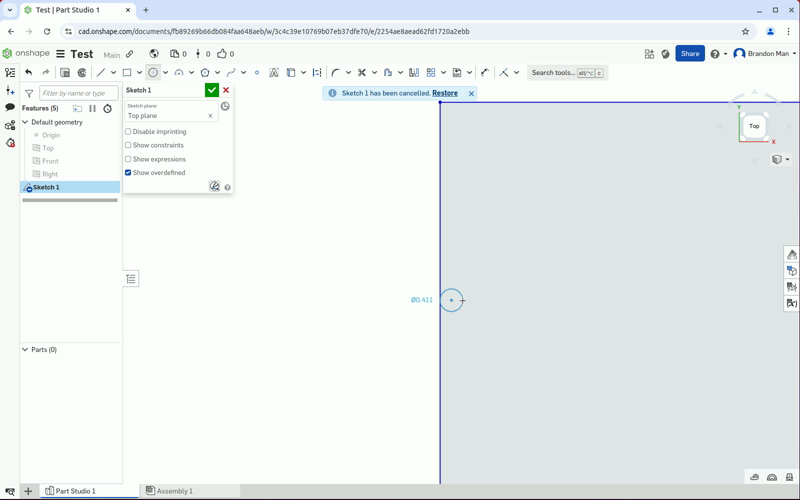
scroll(-6)
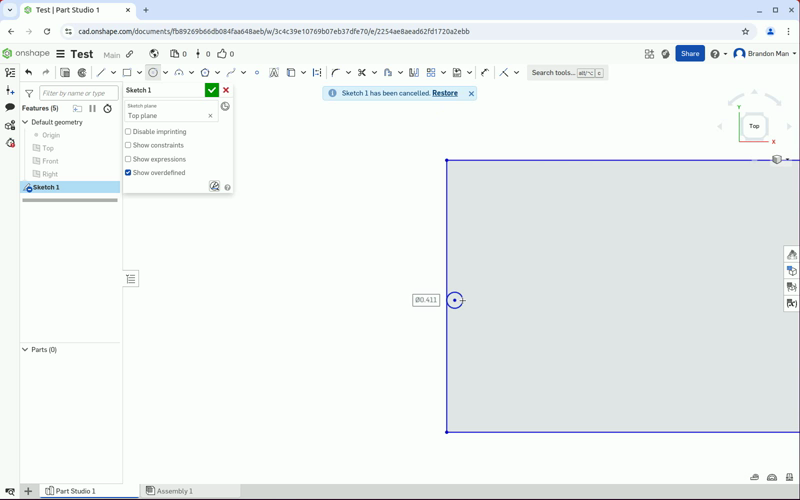
scroll(-6)
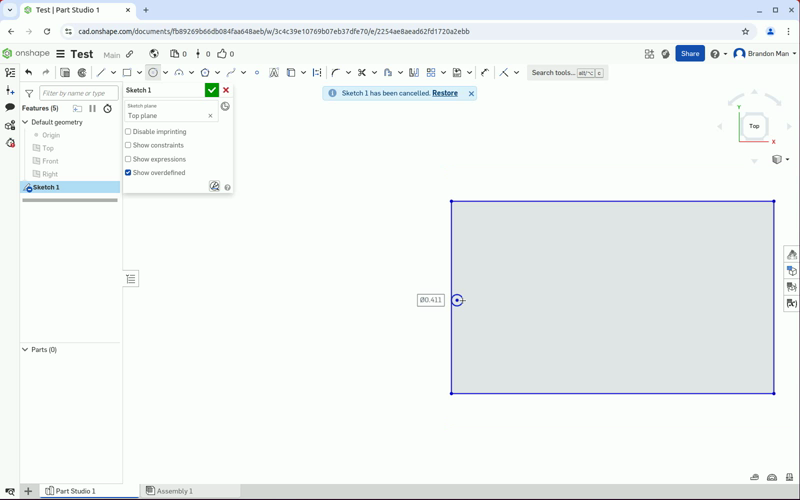
scroll(-6)
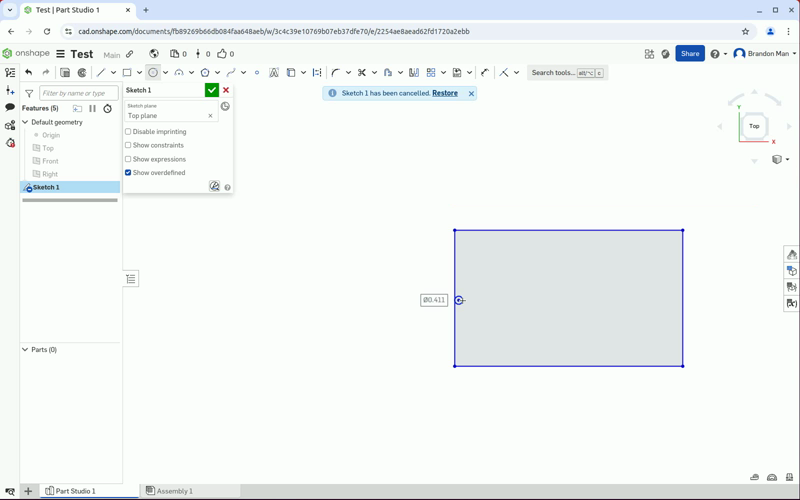
scroll(-6)
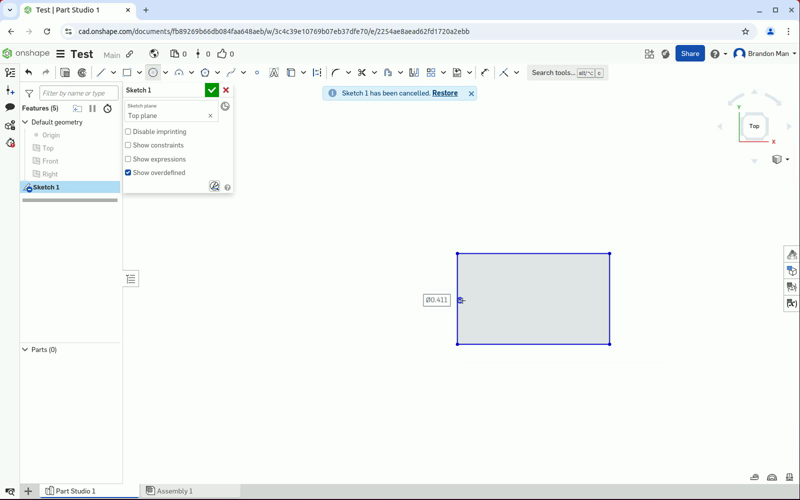
scroll(-6)
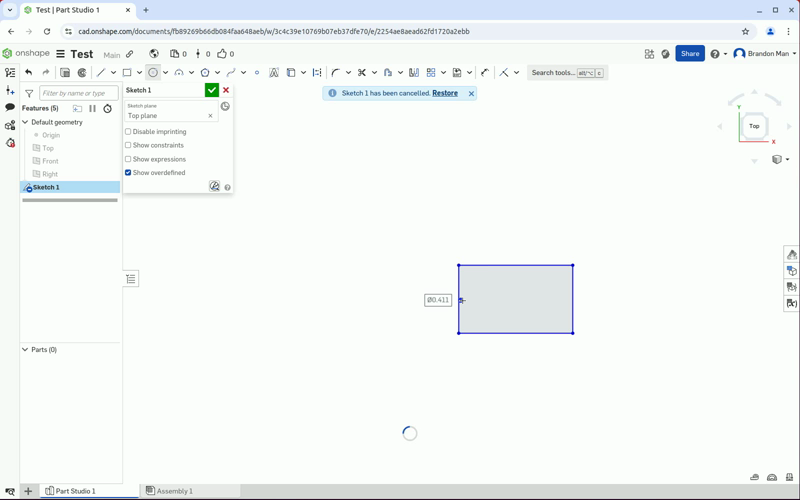
scroll(-6)
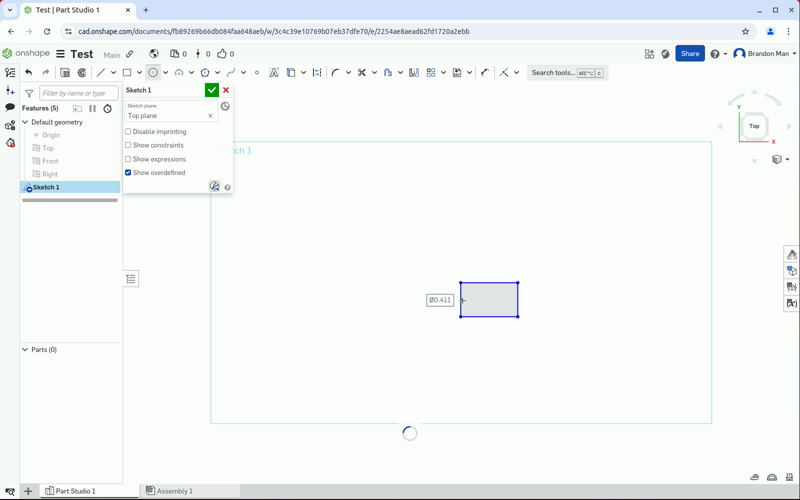
key(esc)
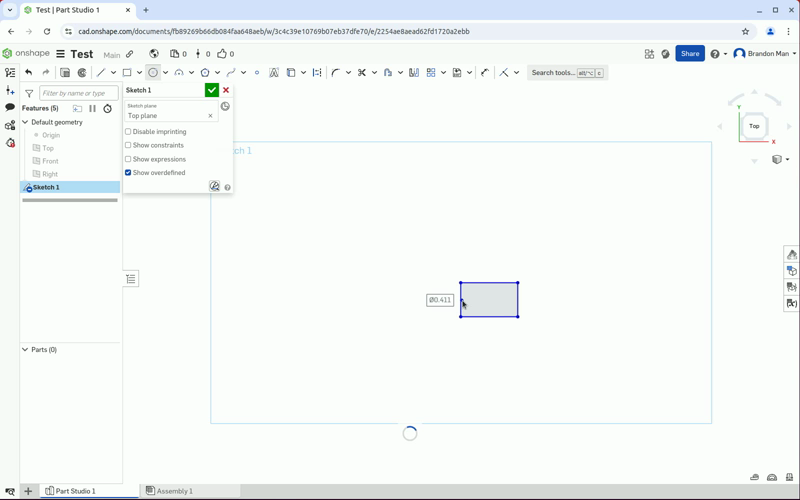
key(c)
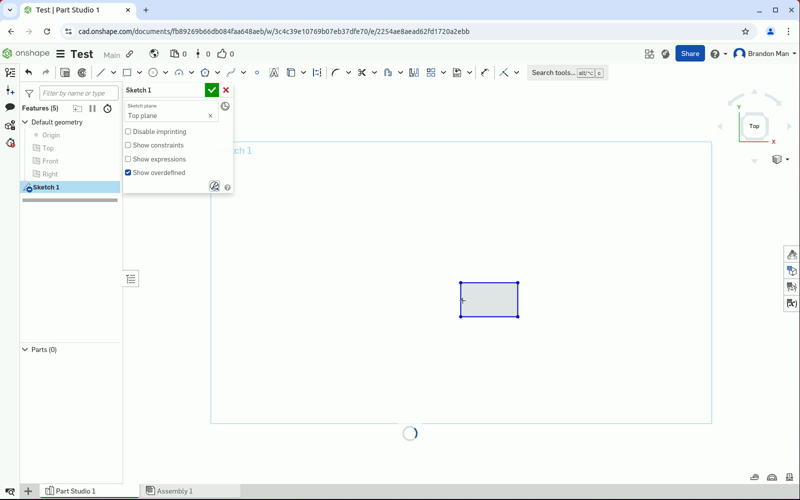
key_down(shift)
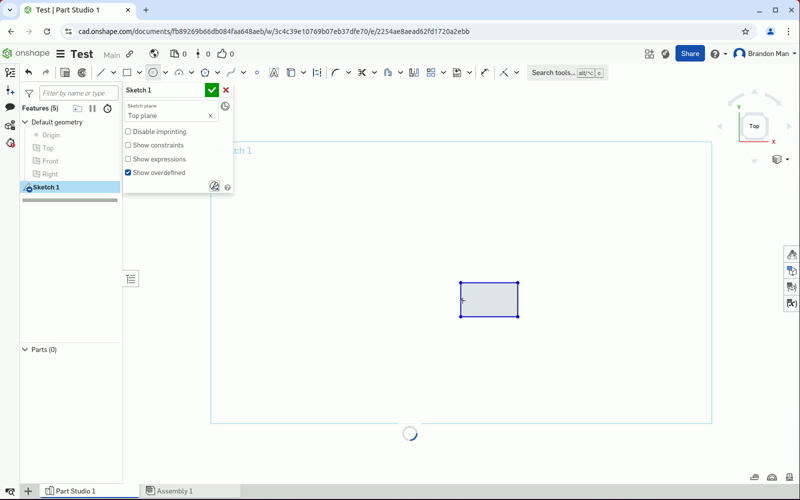
mouse_move(464, 302)
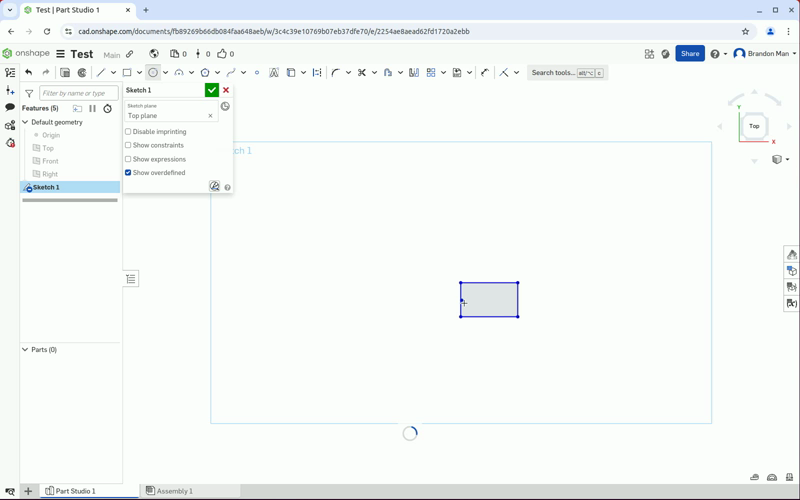
scroll(6)
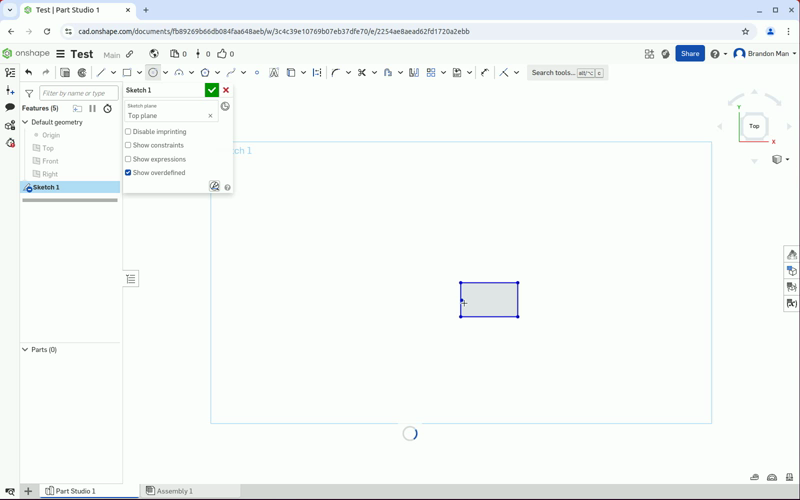
scroll(6)
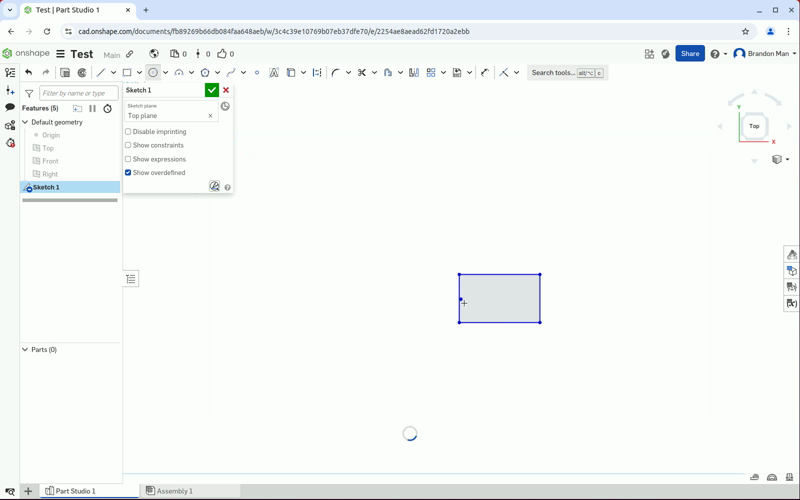
scroll(6)
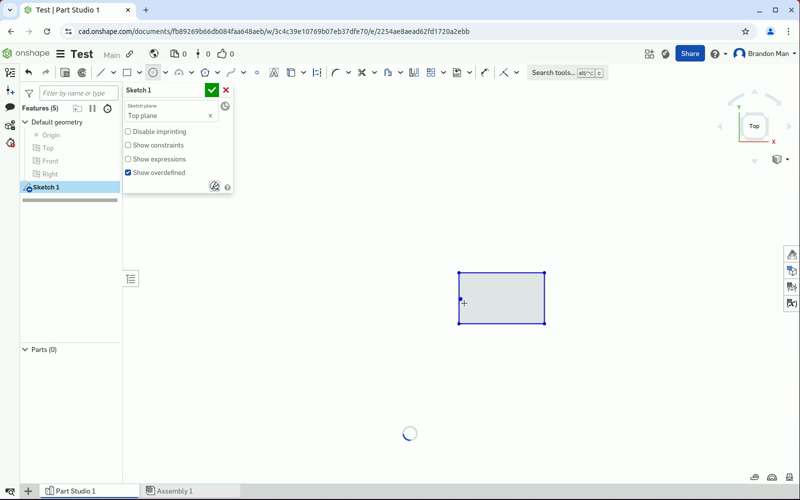
scroll(6)
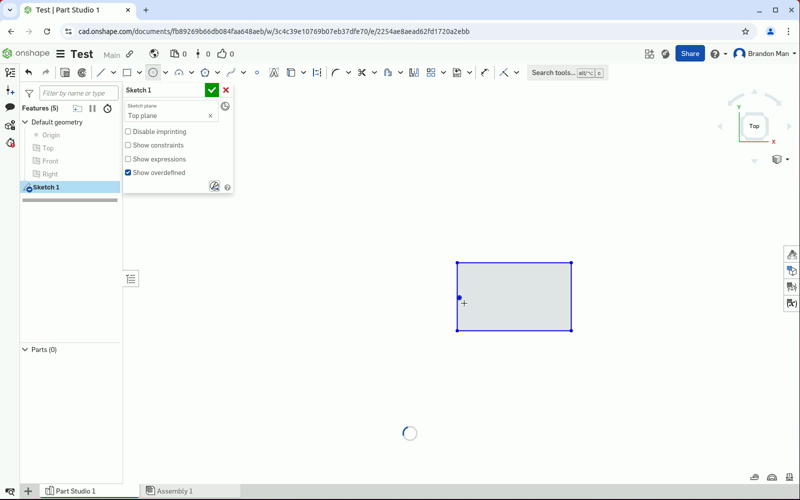
scroll(6)
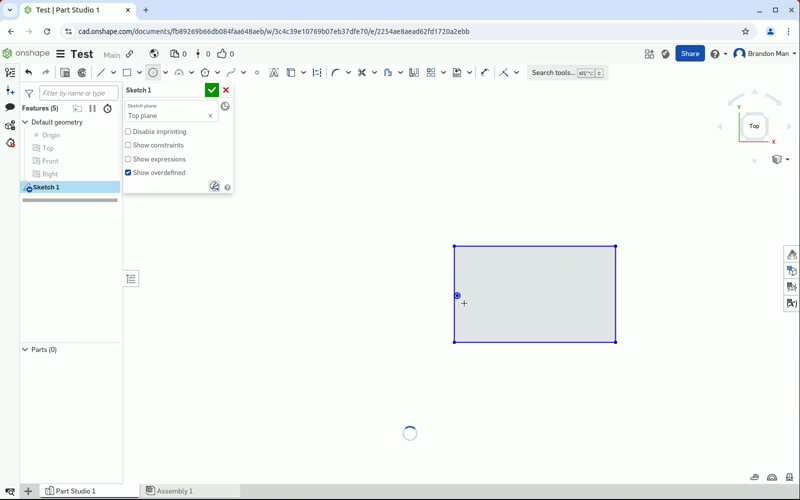
scroll(6)
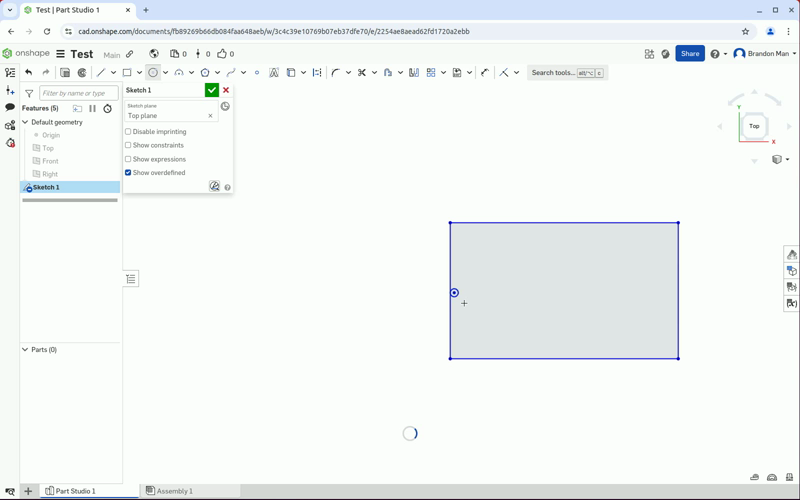
scroll(6)
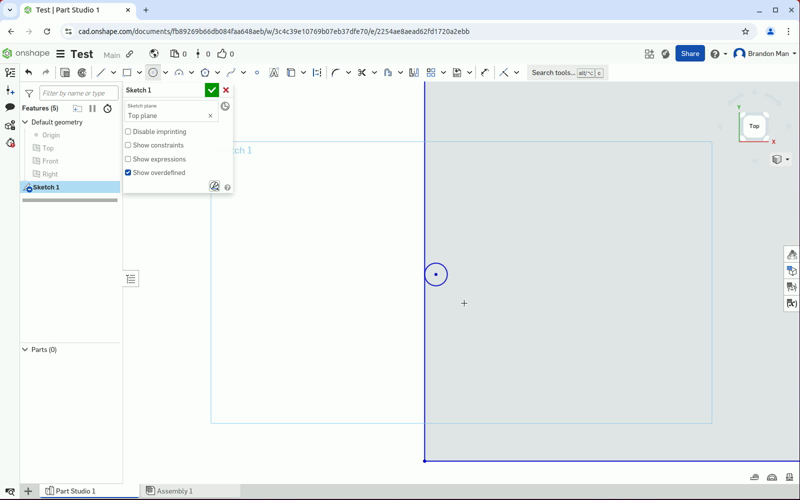
click(464, 302)
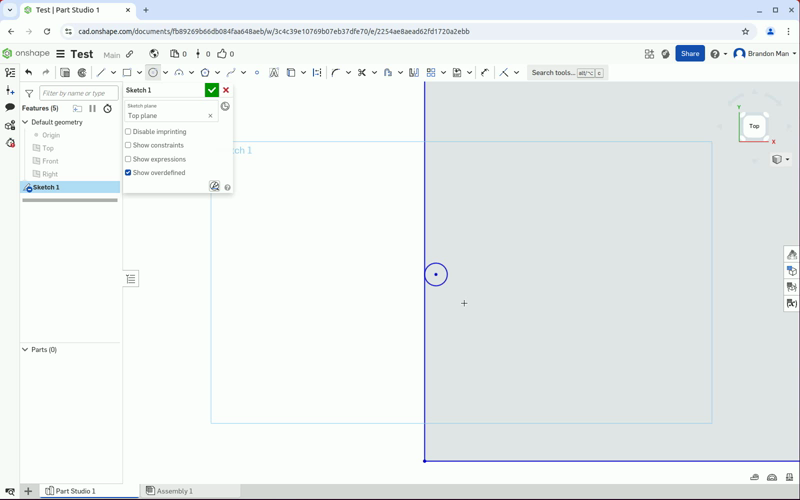
scroll(-6)
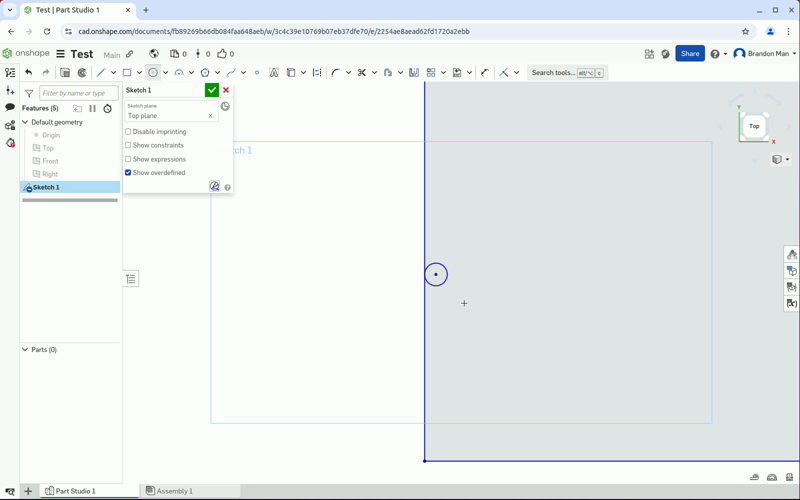
scroll(-6)
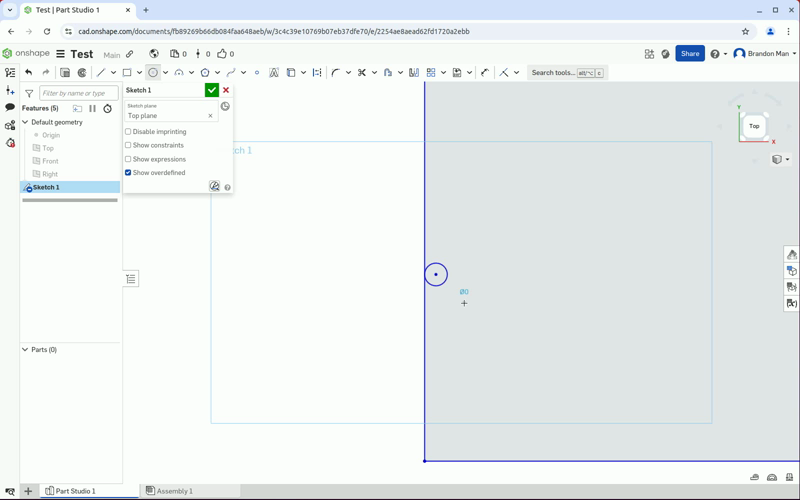
scroll(-6)
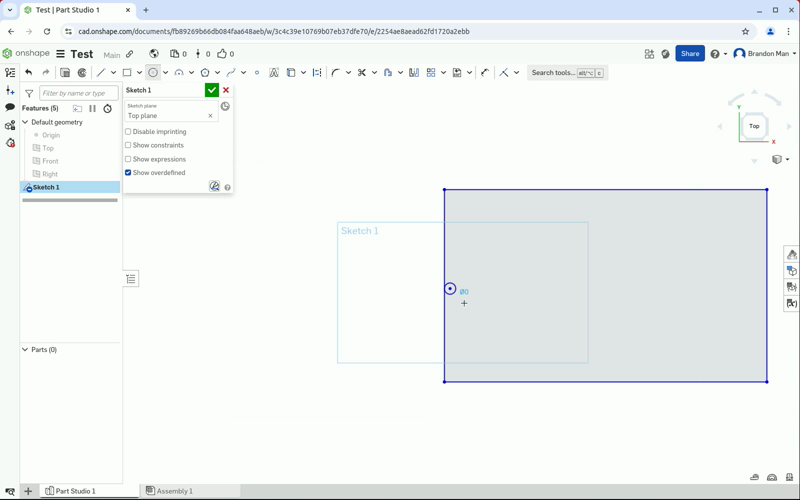
scroll(-6)
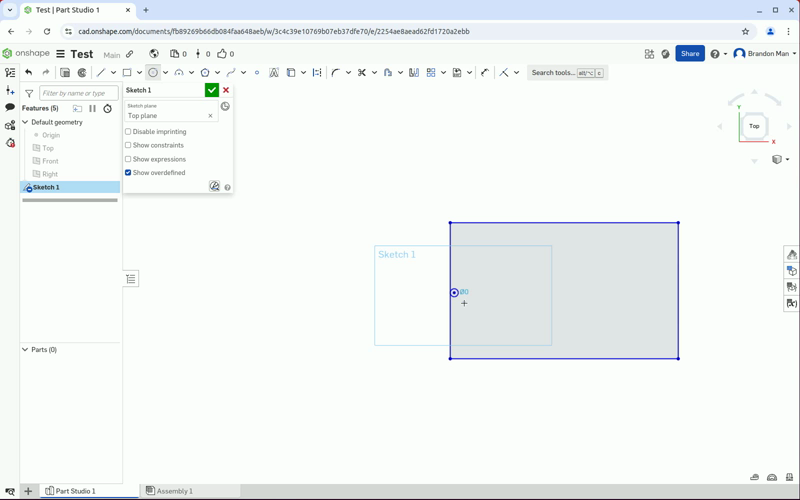
scroll(-6)
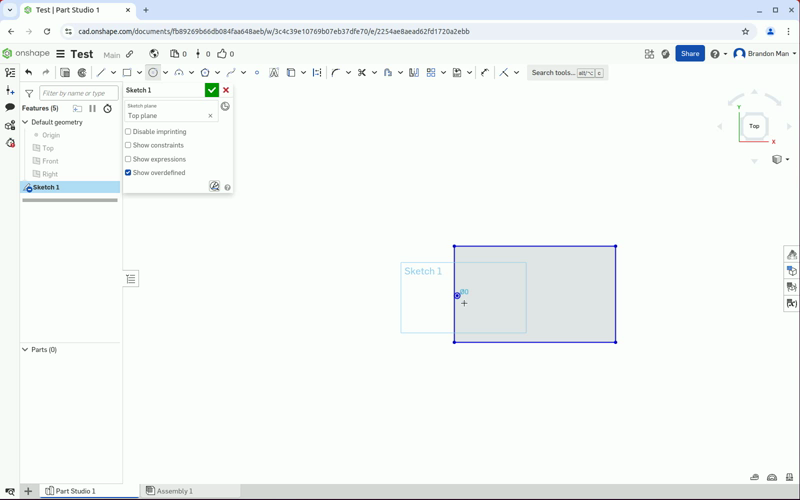
scroll(-6)
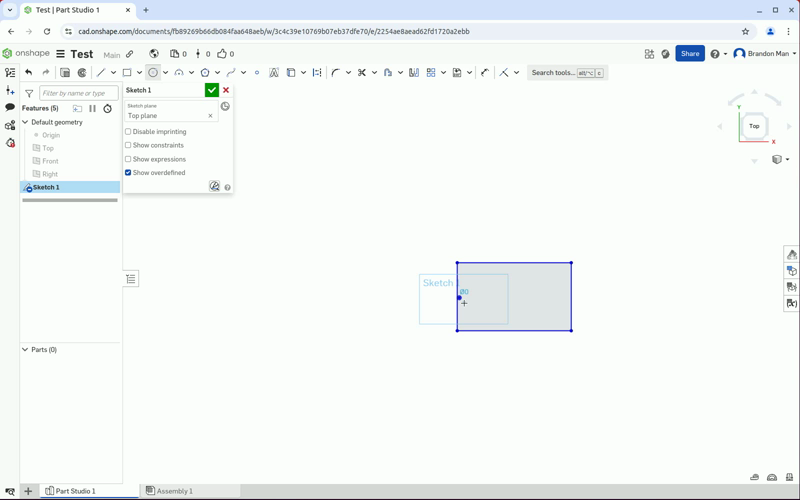
scroll(-6)
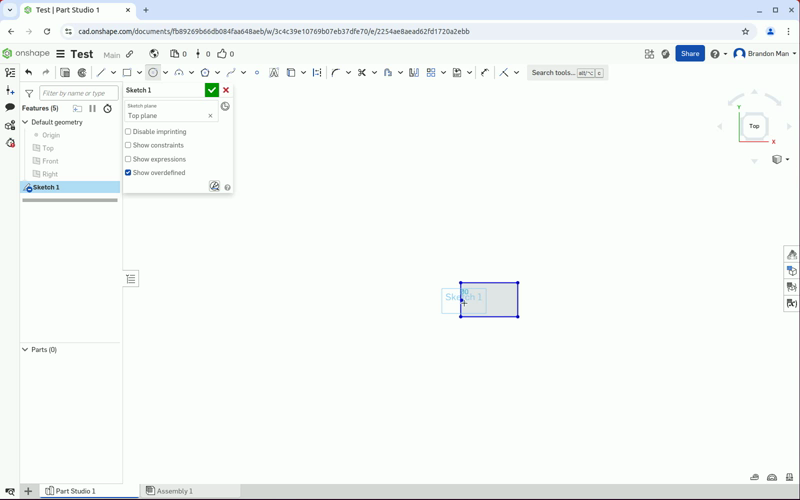
key_up(shift)
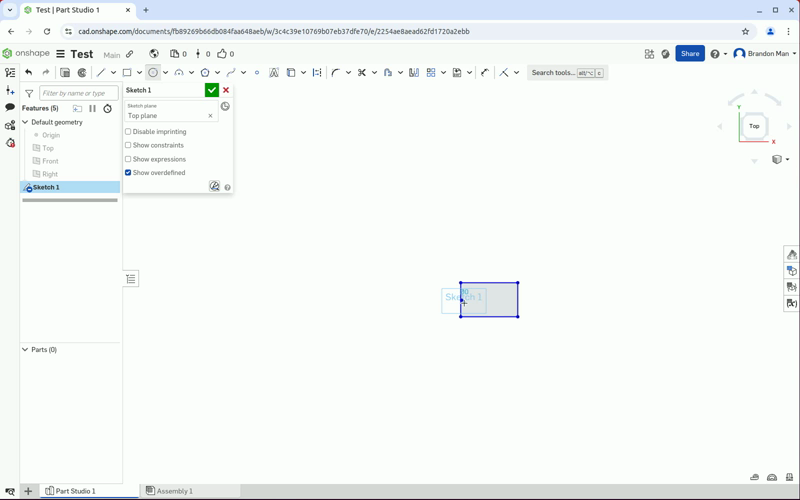
mouse_move(464, 302)
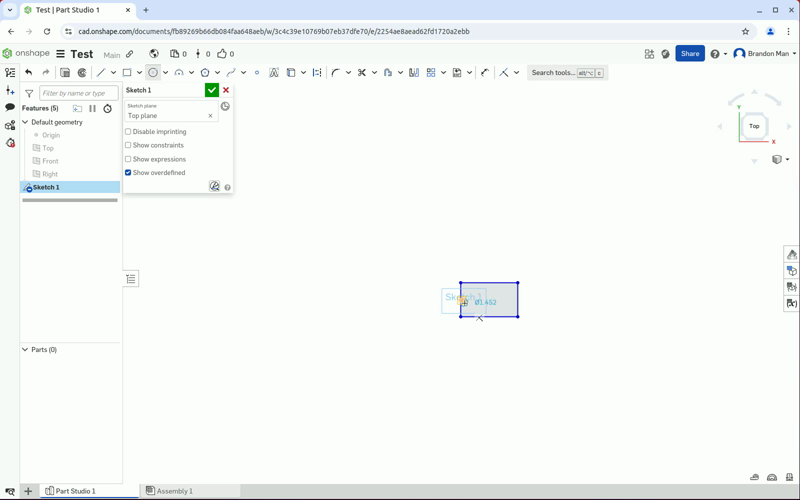
scroll(6)
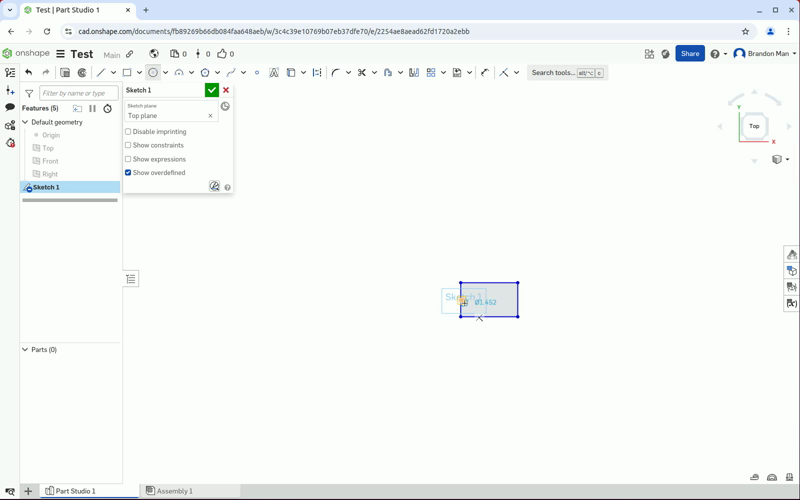
scroll(6)
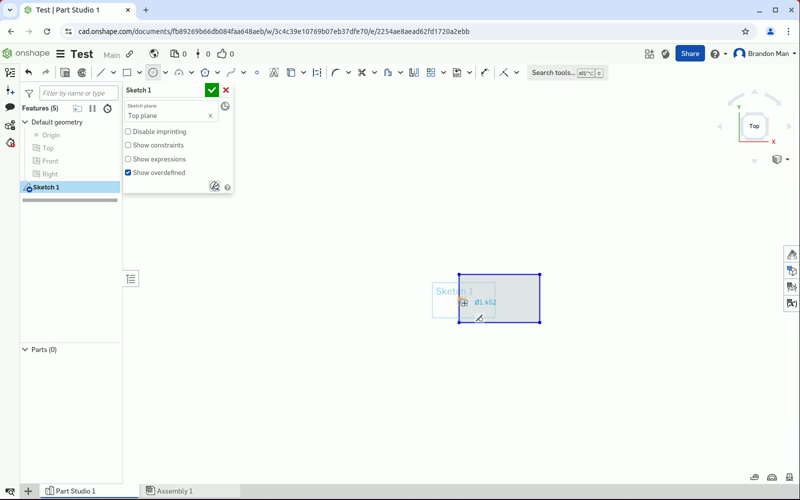
scroll(6)
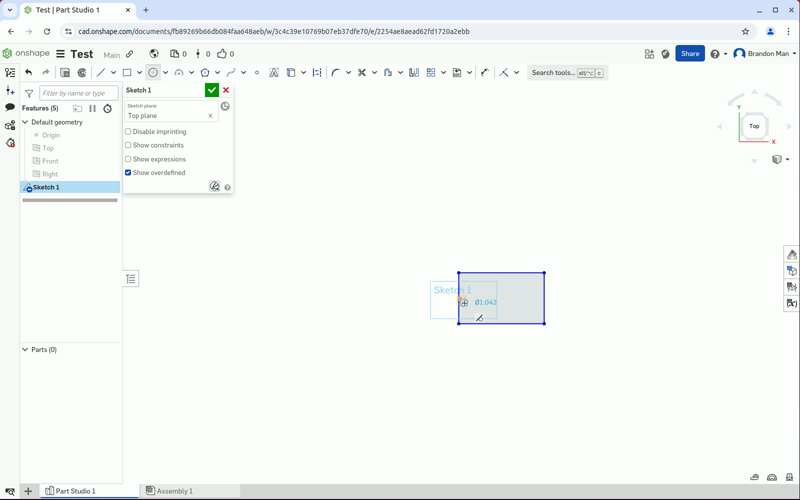
scroll(6)
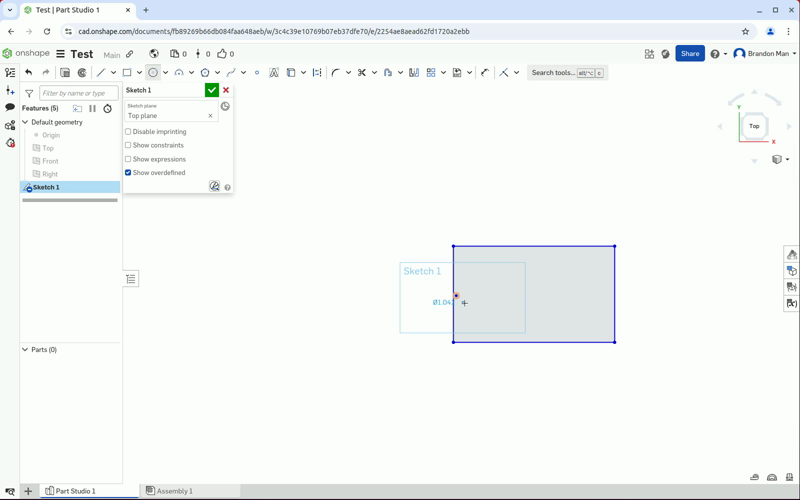
scroll(6)
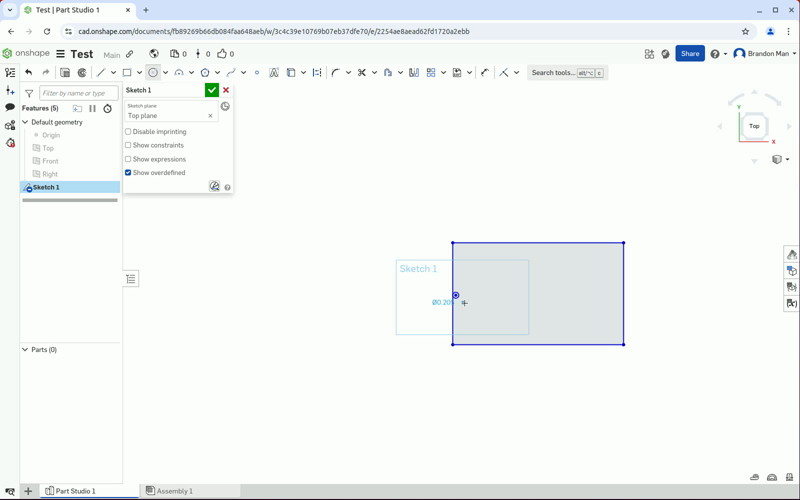
scroll(6)
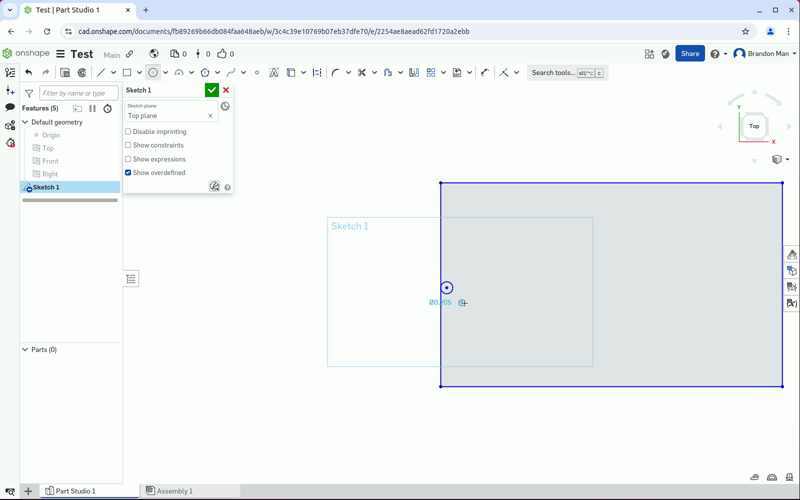
scroll(6)
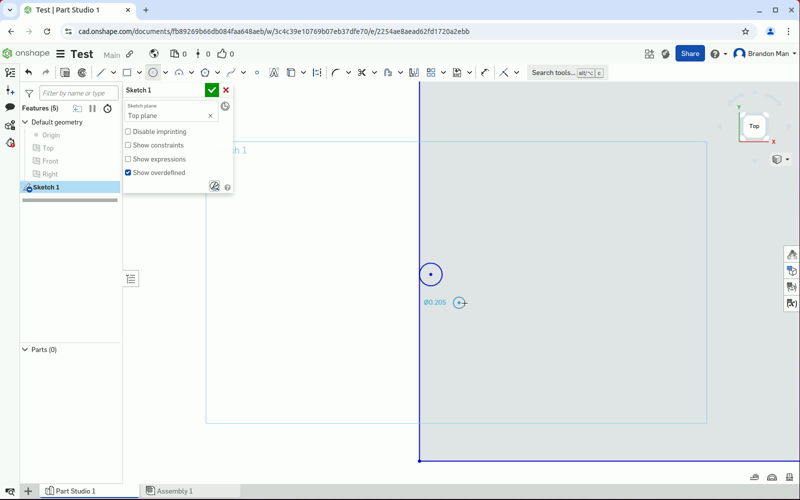
click(464, 302)
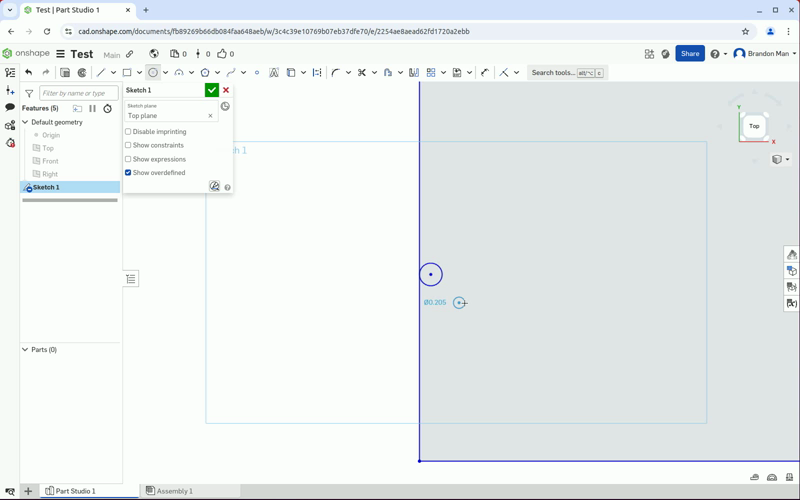
scroll(-6)
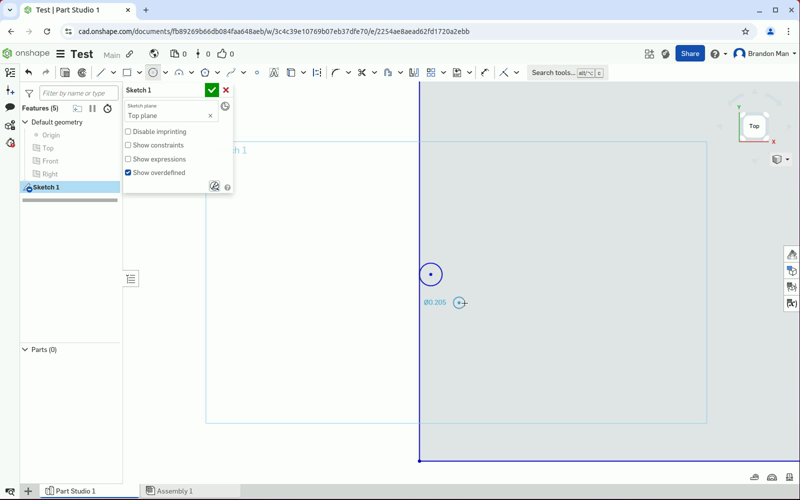
scroll(-6)
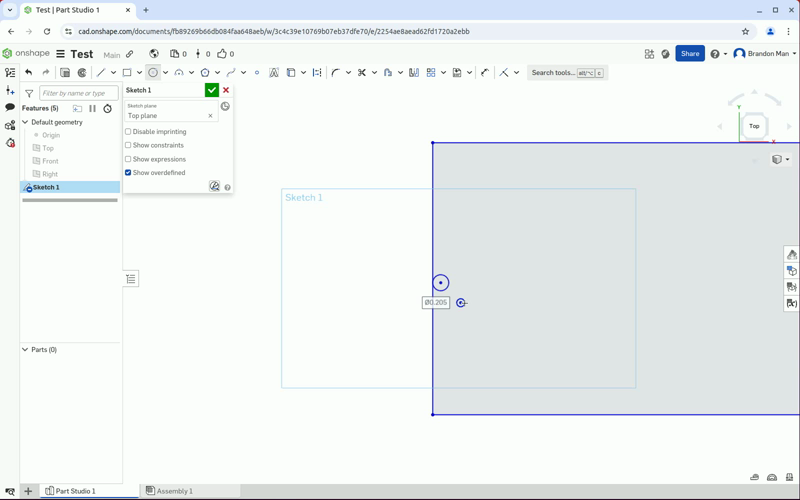
scroll(-6)
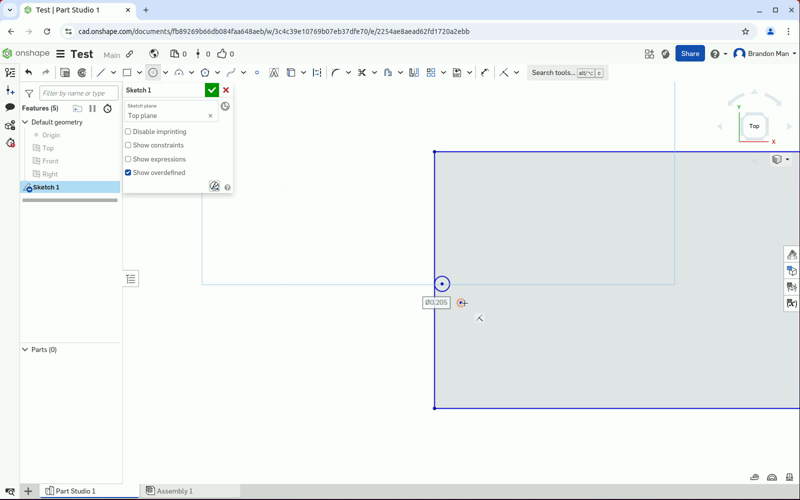
scroll(-6)
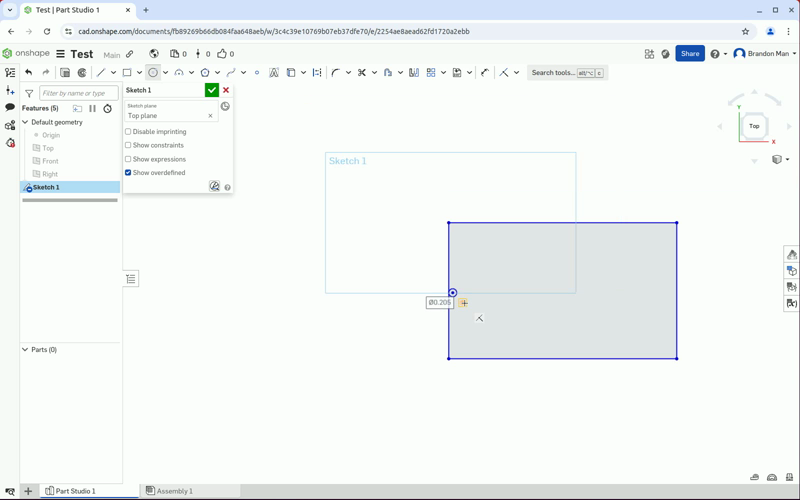
scroll(-6)
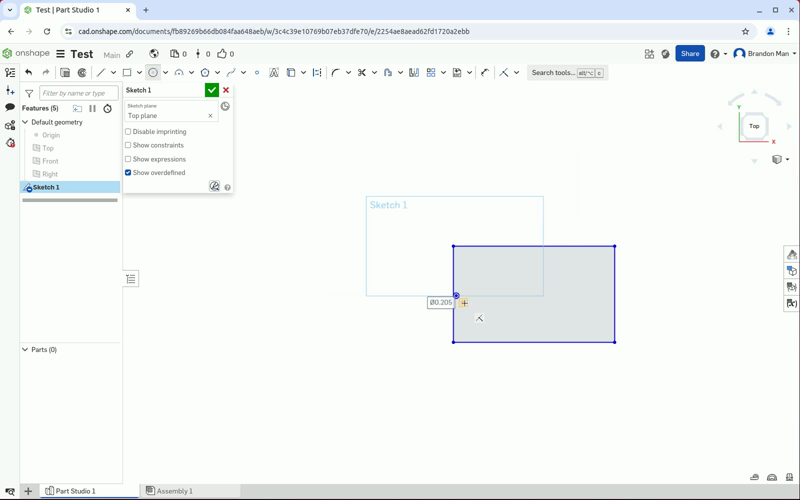
scroll(-6)
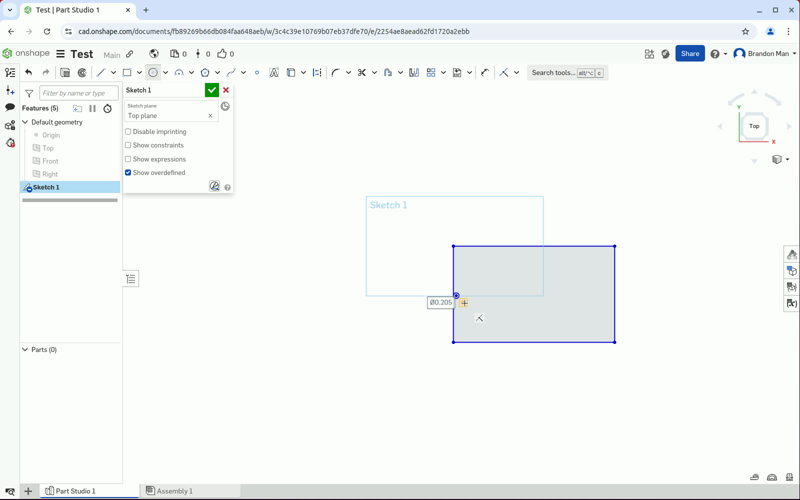
scroll(-6)
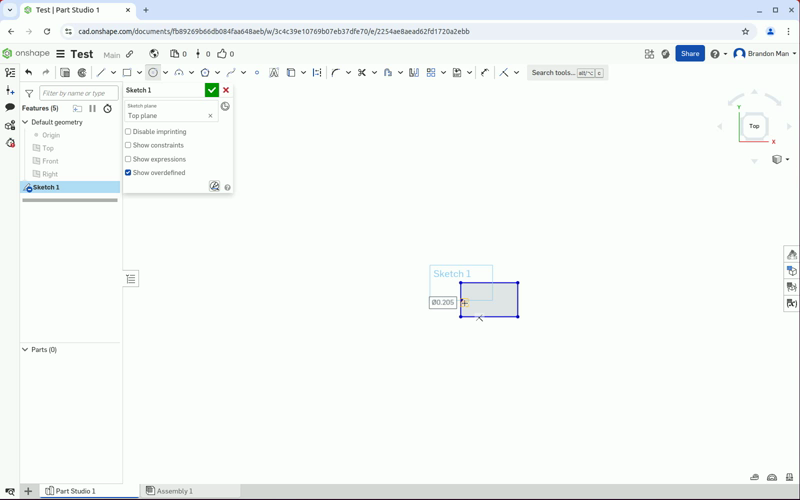
key(esc)
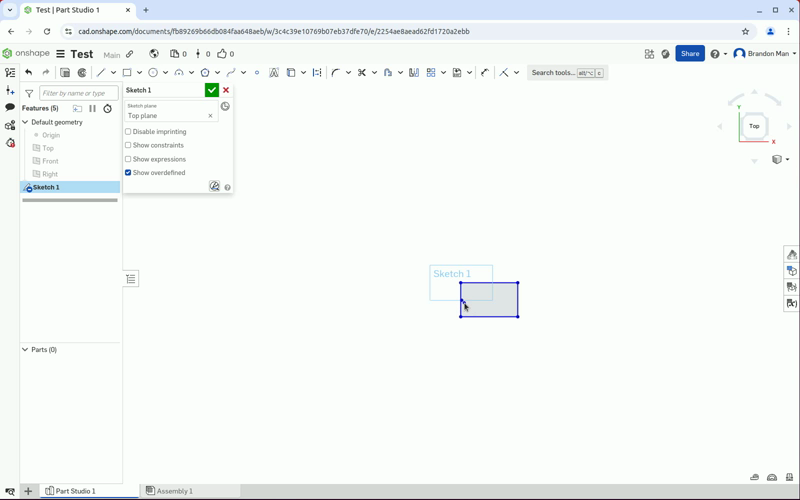
key(c)
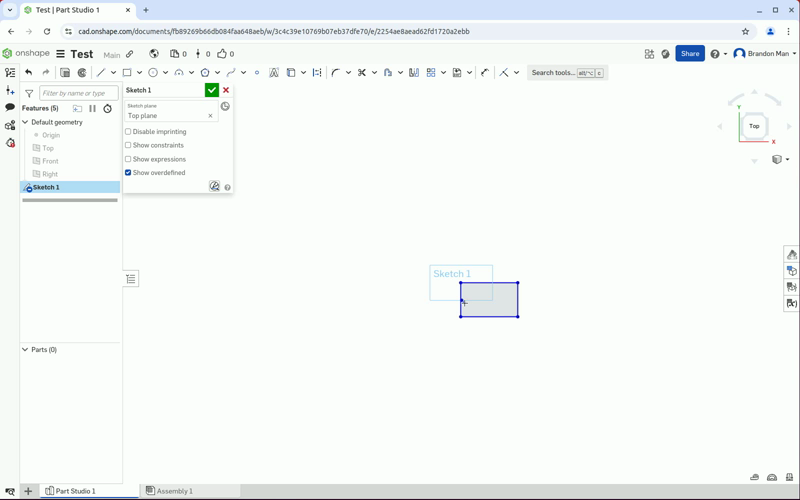
key_down(shift)
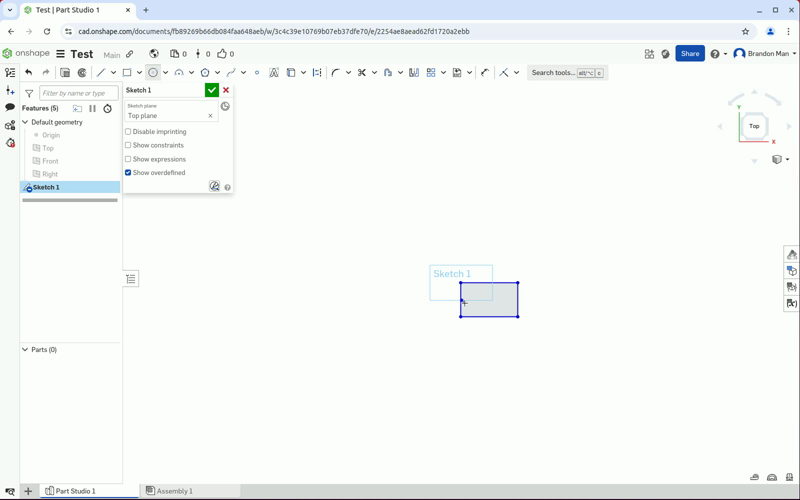
mouse_move(464, 300)
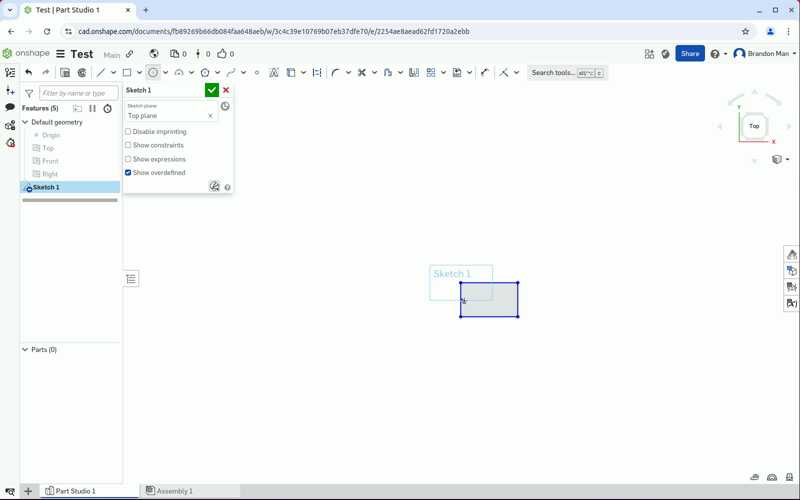
scroll(6)
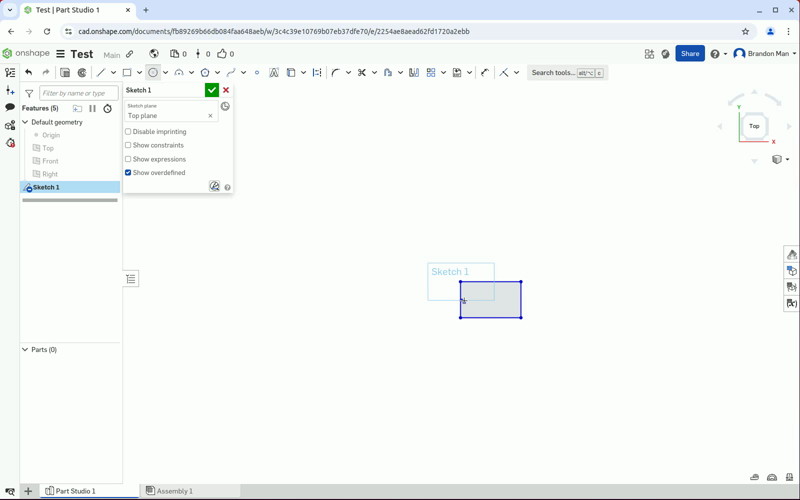
scroll(6)
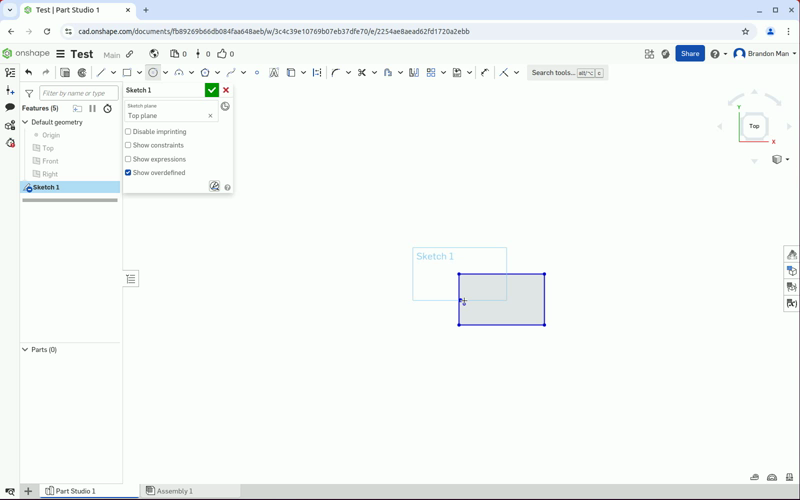
scroll(6)
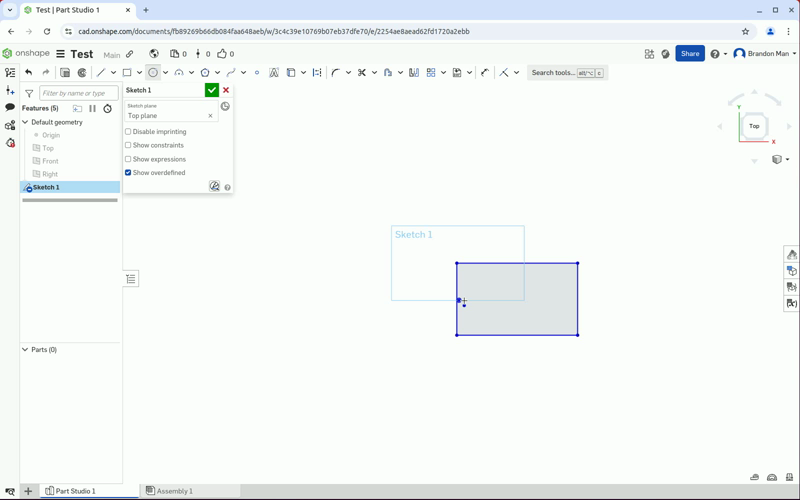
scroll(6)
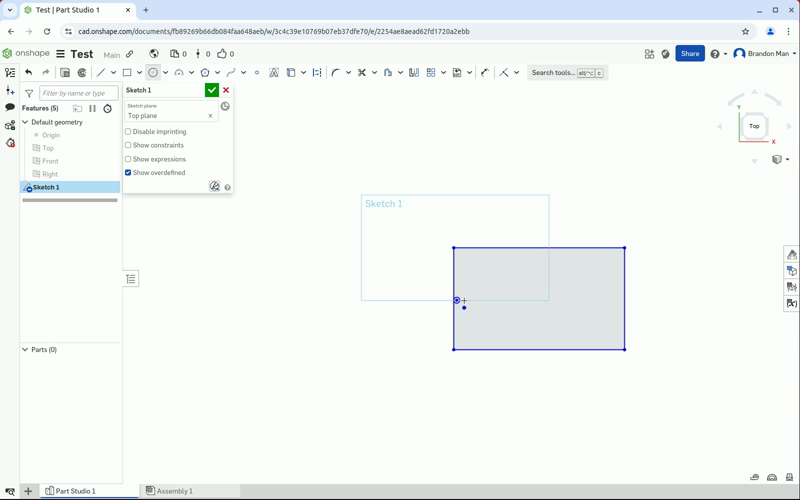
scroll(6)
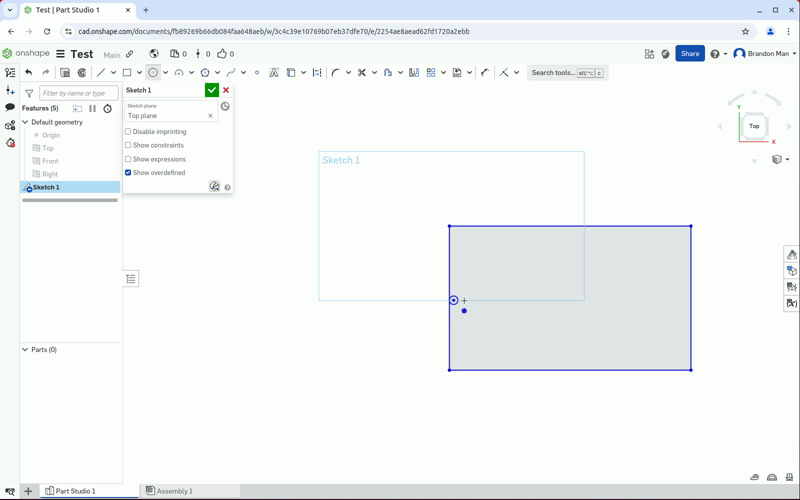
scroll(6)
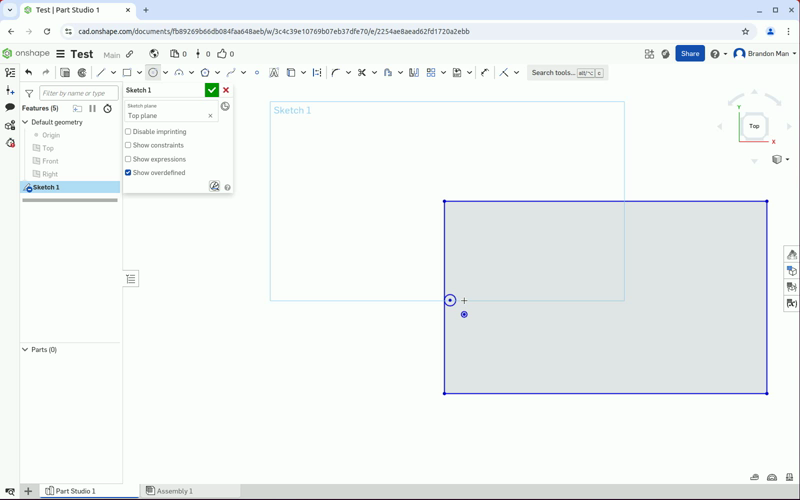
scroll(6)
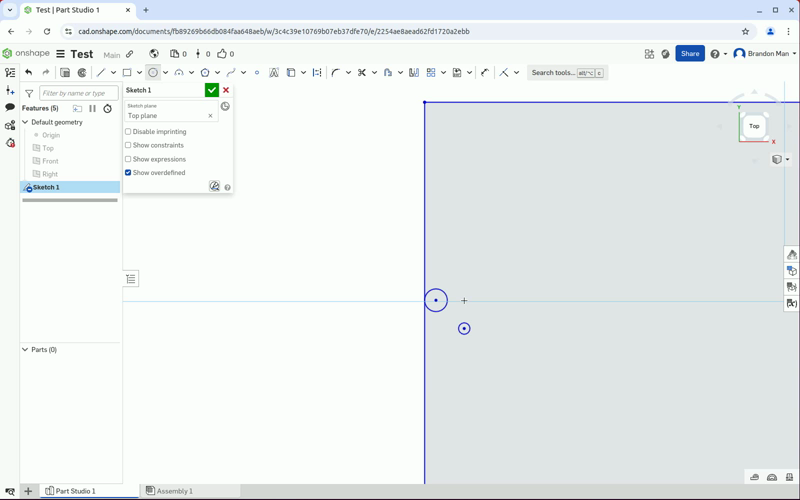
click(464, 300)
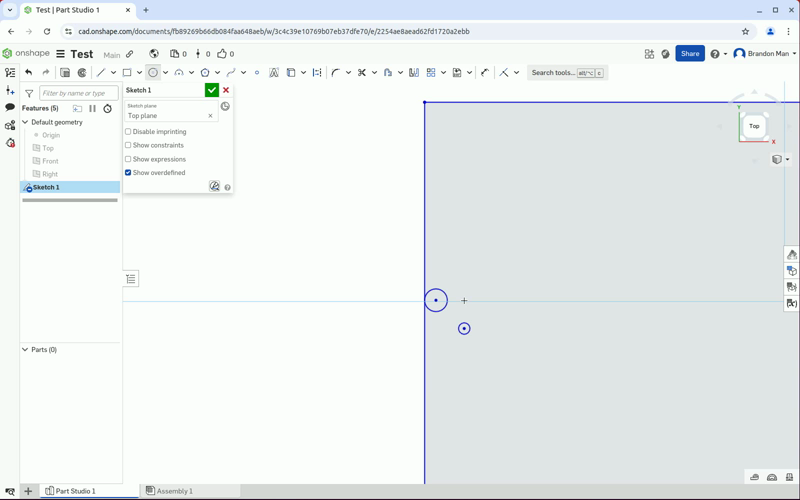
scroll(-6)
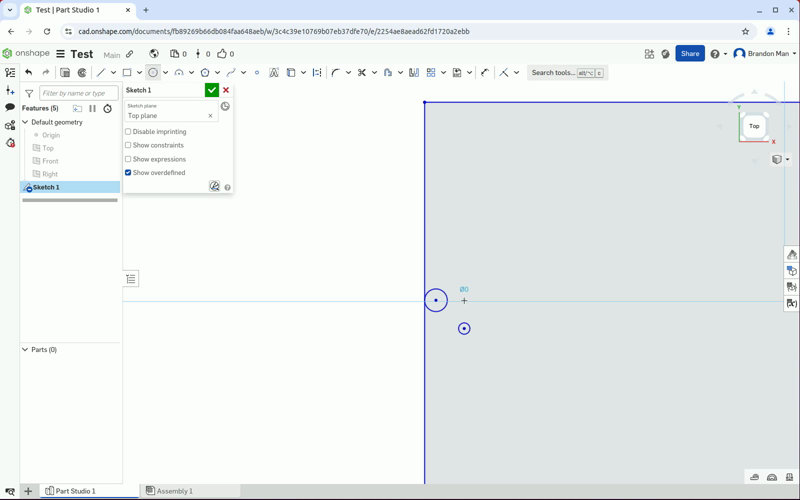
scroll(-6)
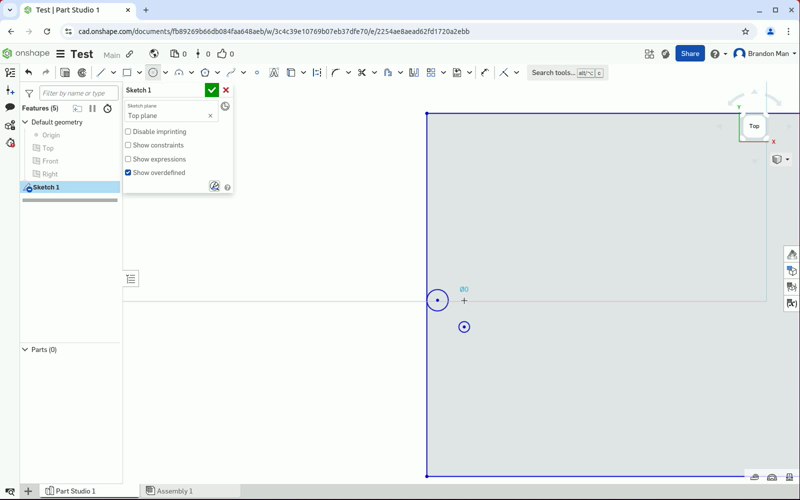
scroll(-6)
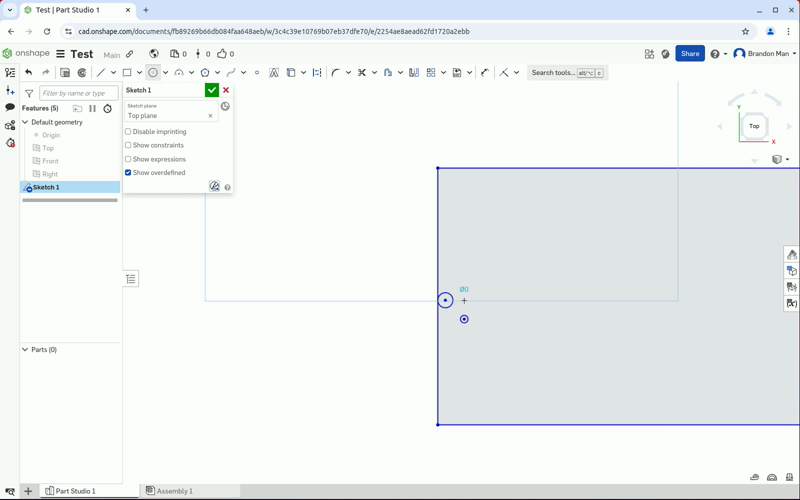
scroll(-6)
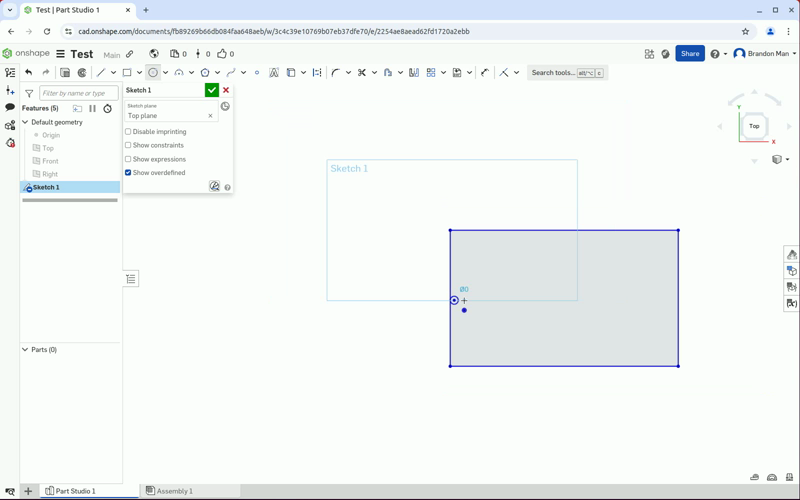
scroll(-6)
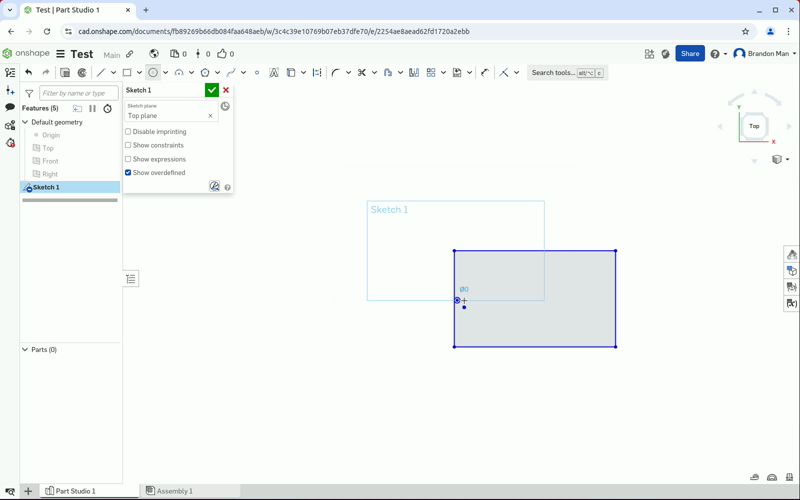
scroll(-6)
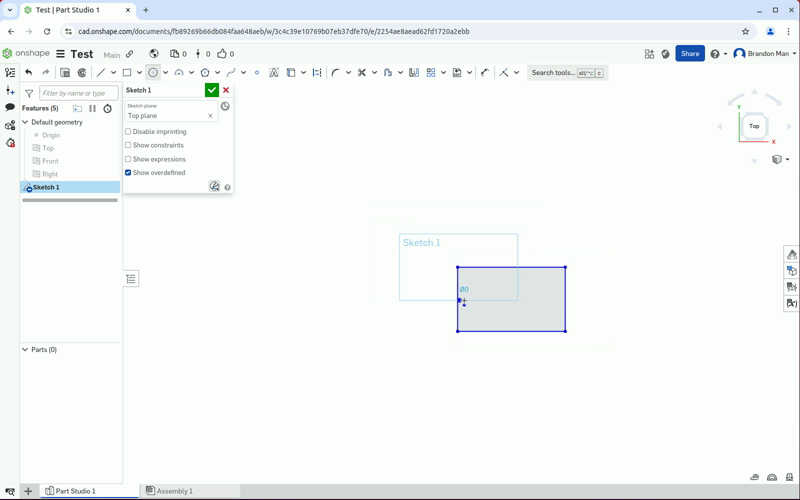
scroll(-6)
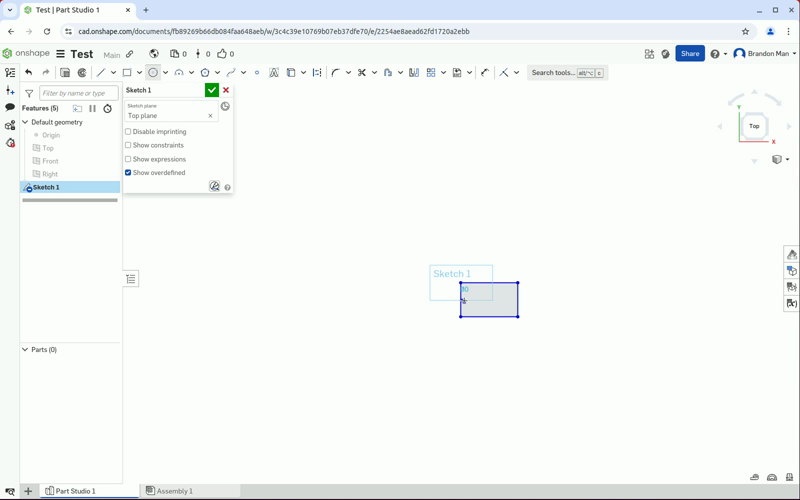
key_up(shift)
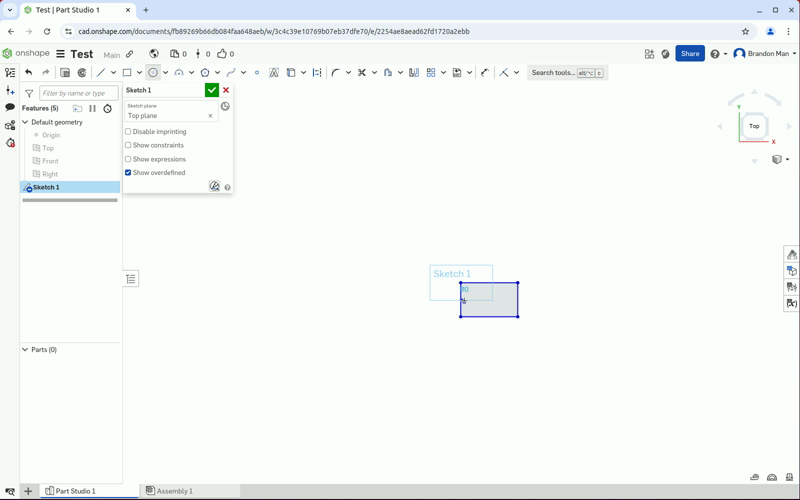
mouse_move(464, 300)
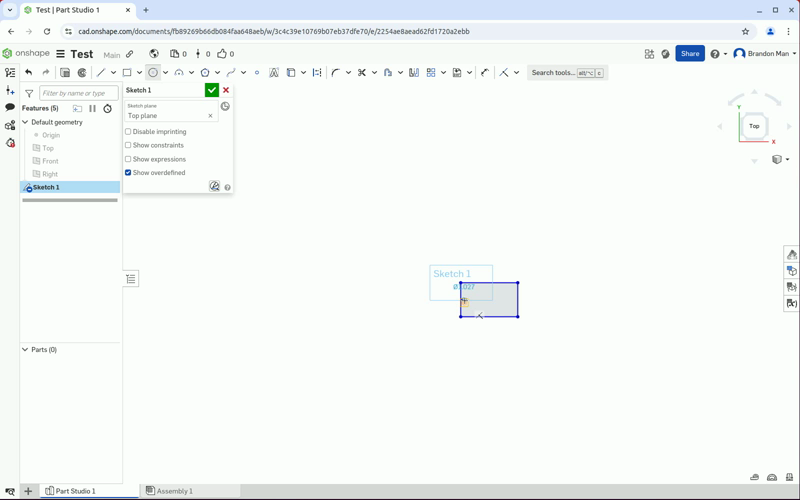
scroll(6)
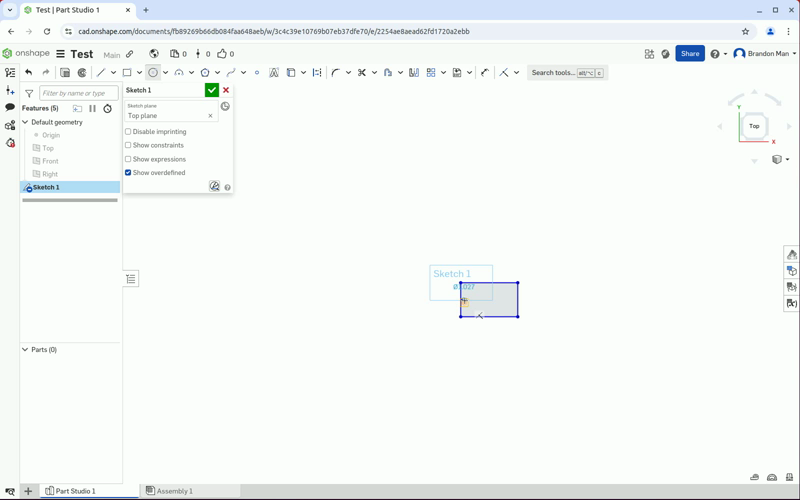
scroll(6)
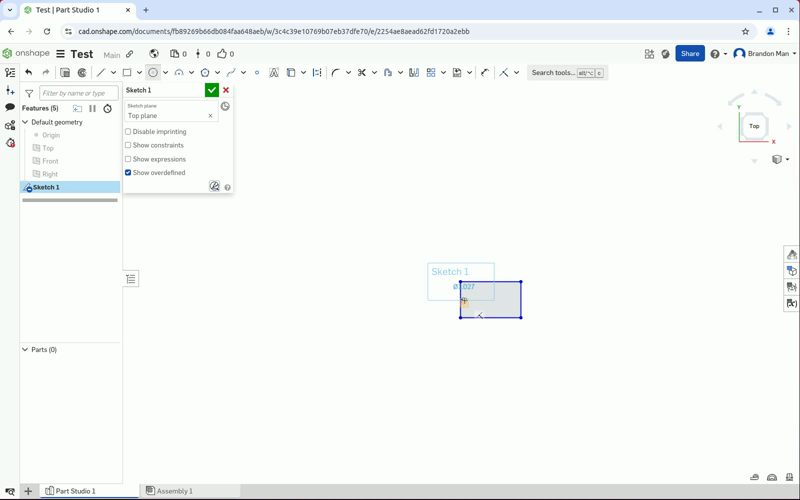
scroll(6)
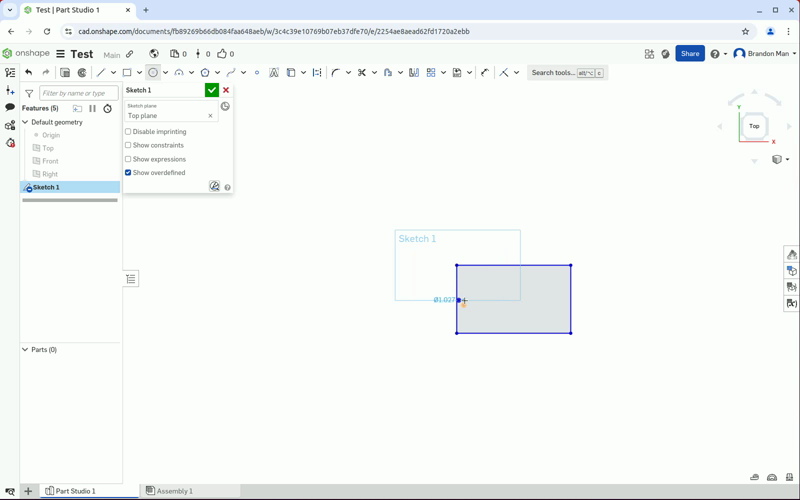
scroll(6)
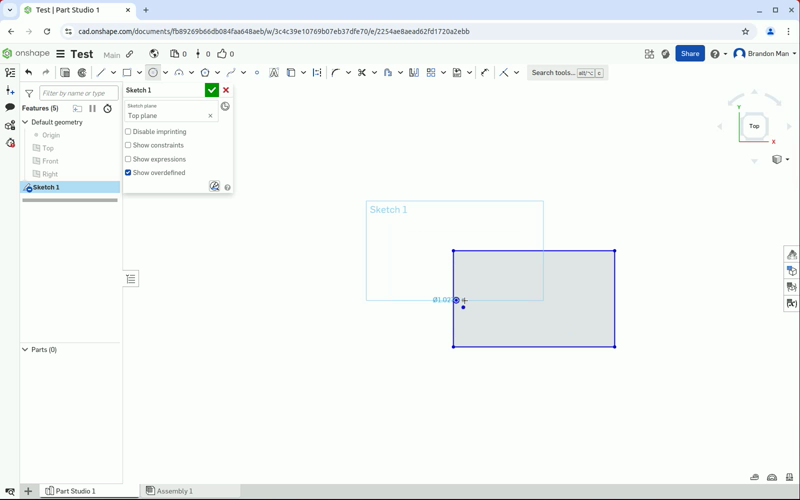
scroll(6)
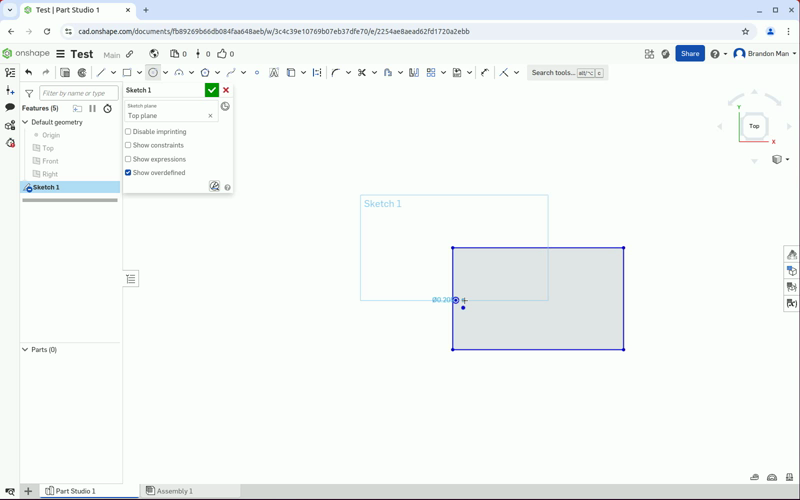
scroll(6)
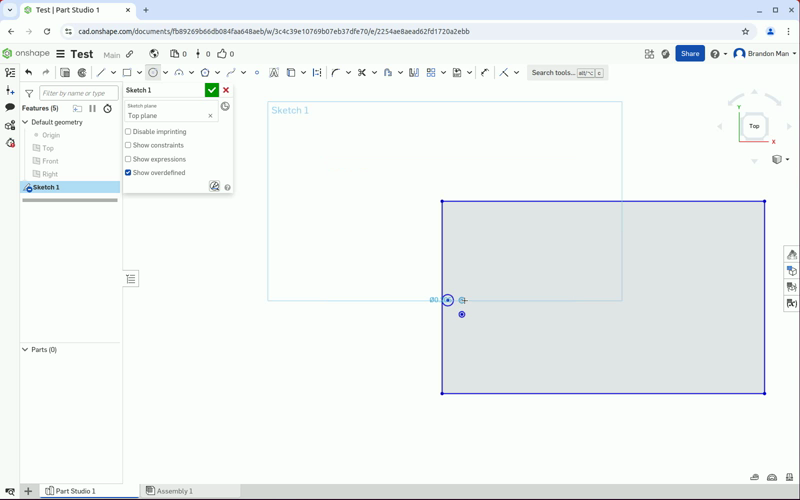
scroll(6)
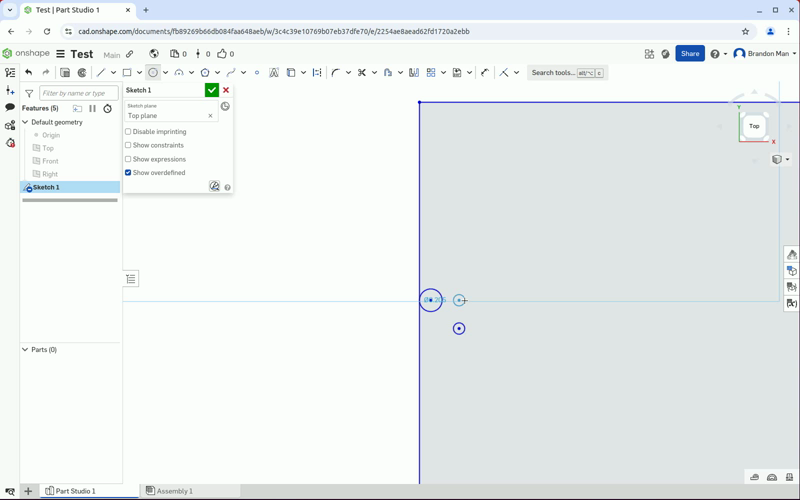
click(464, 300)
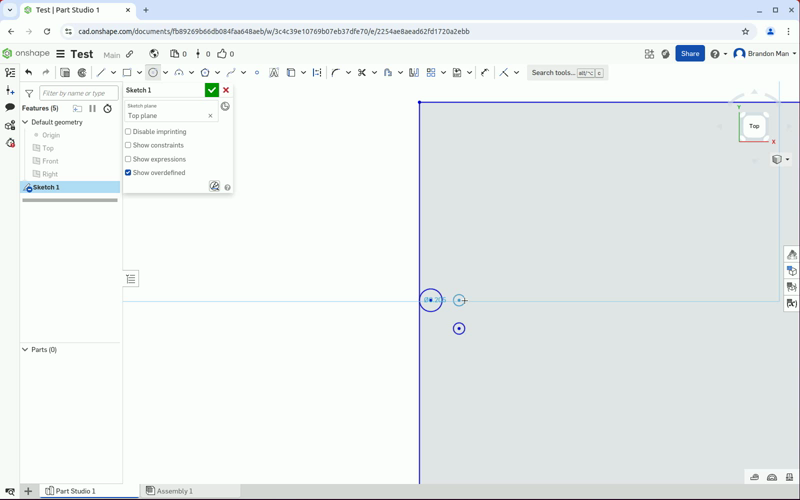
scroll(-6)
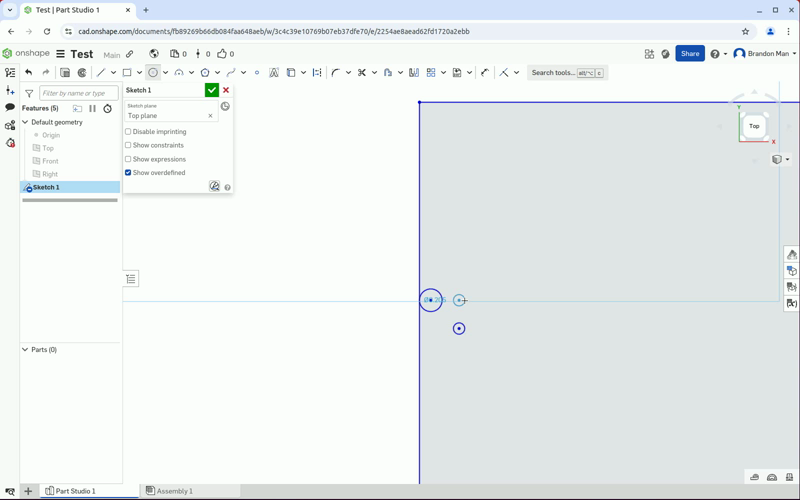
scroll(-6)
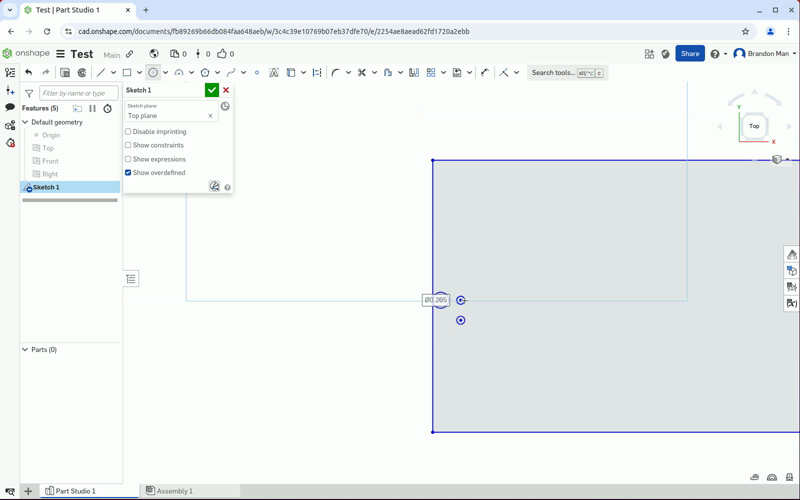
scroll(-6)
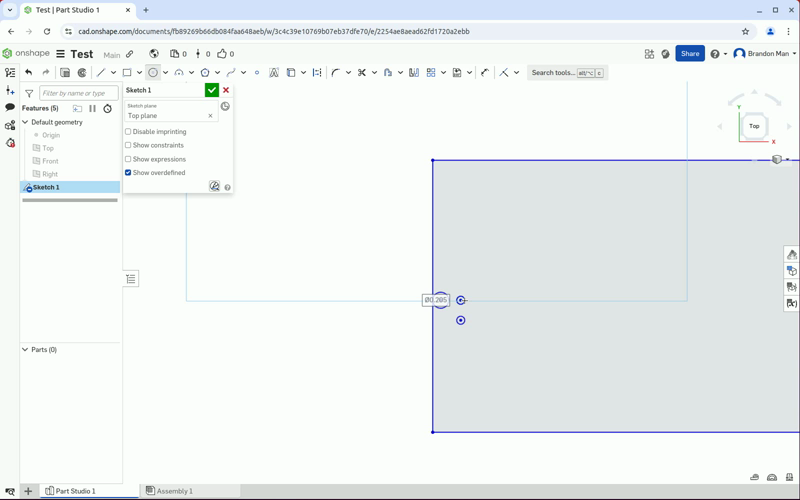
scroll(-6)
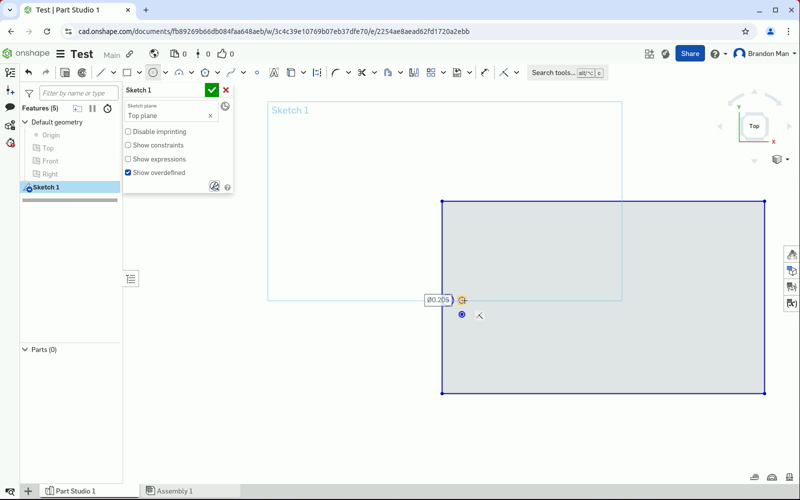
scroll(-6)
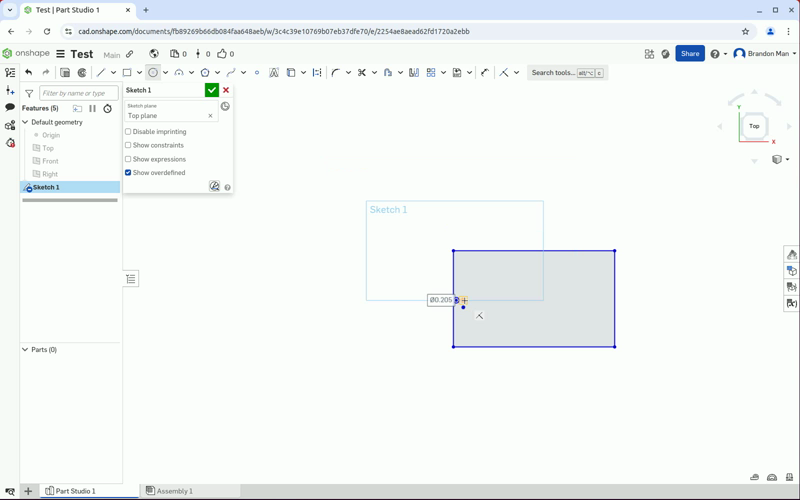
scroll(-6)
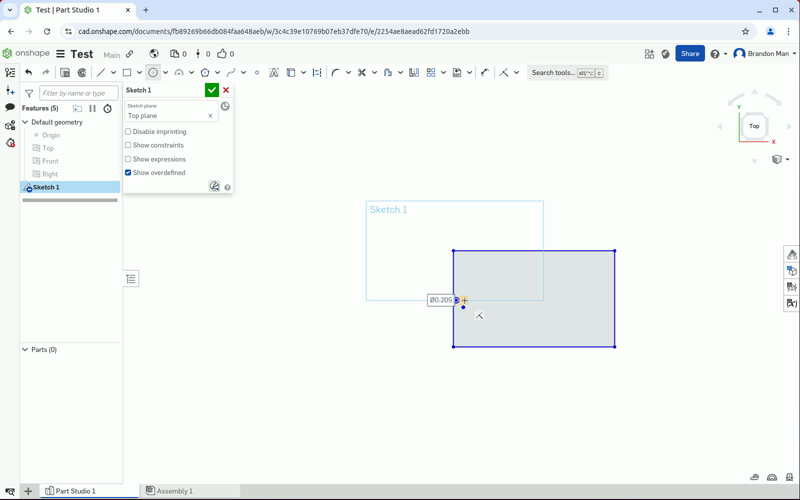
scroll(-6)
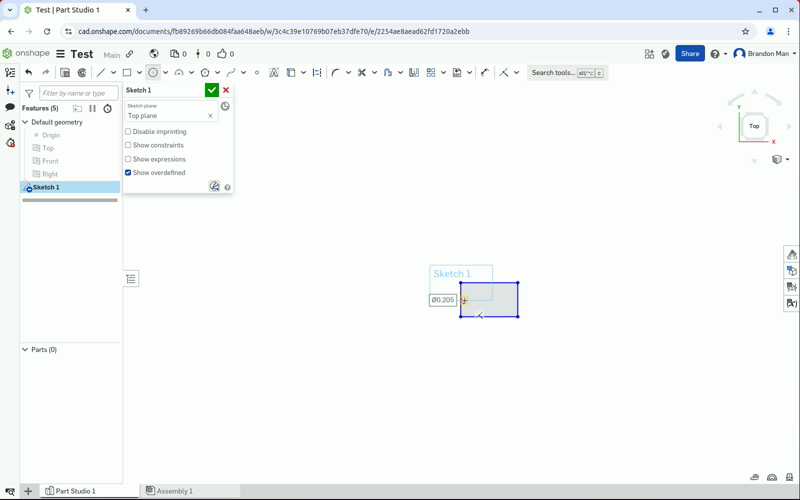
key(esc)
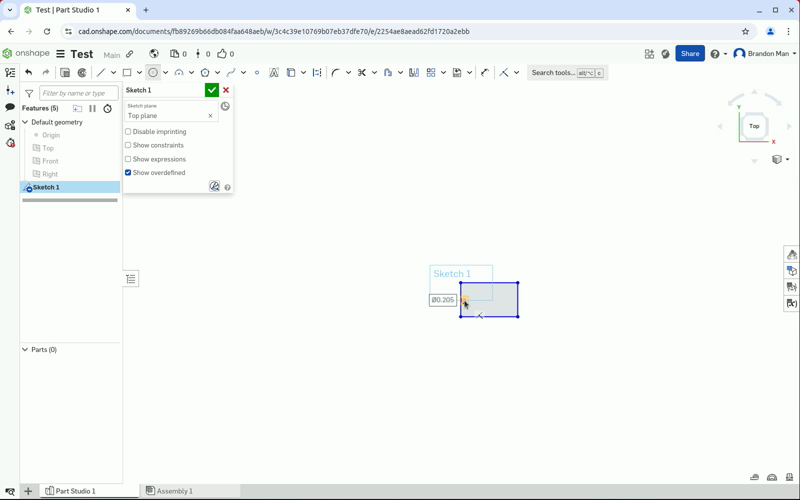
key(c)
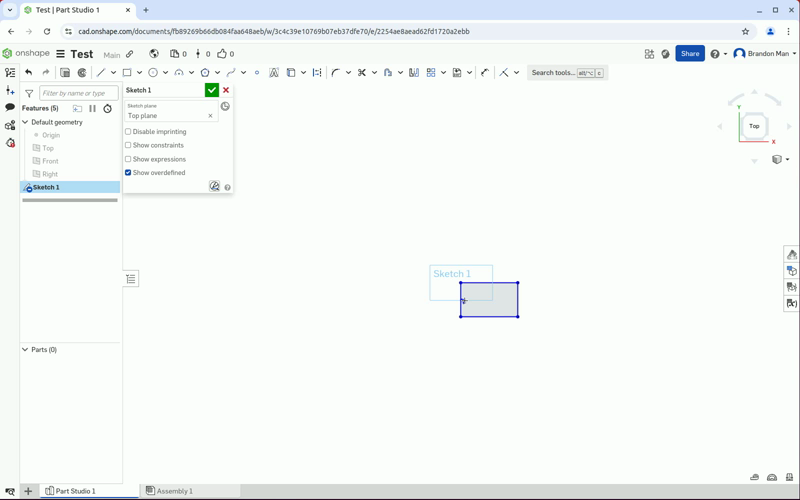
key_down(shift)
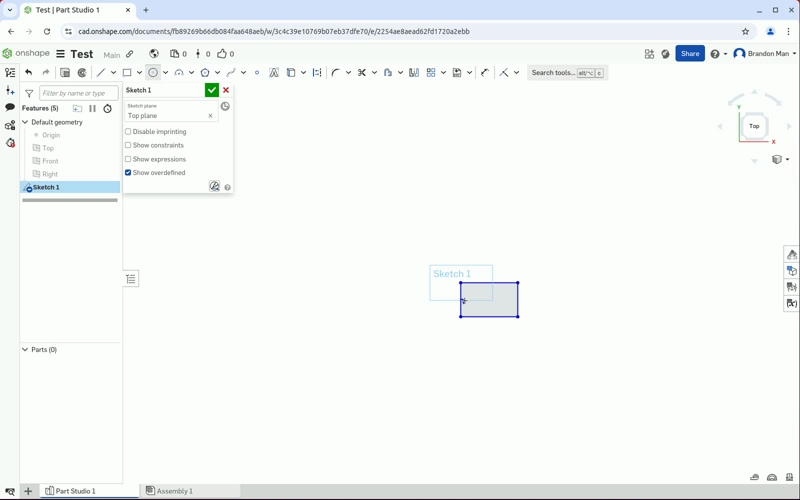
mouse_move(464, 297)
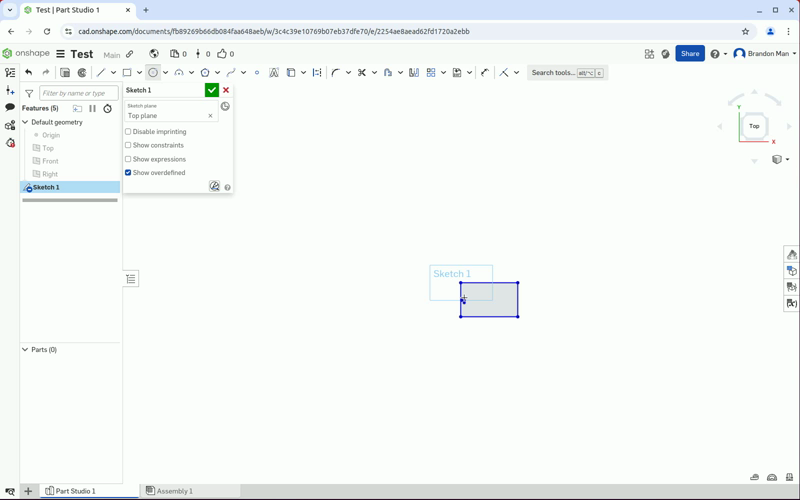
scroll(6)
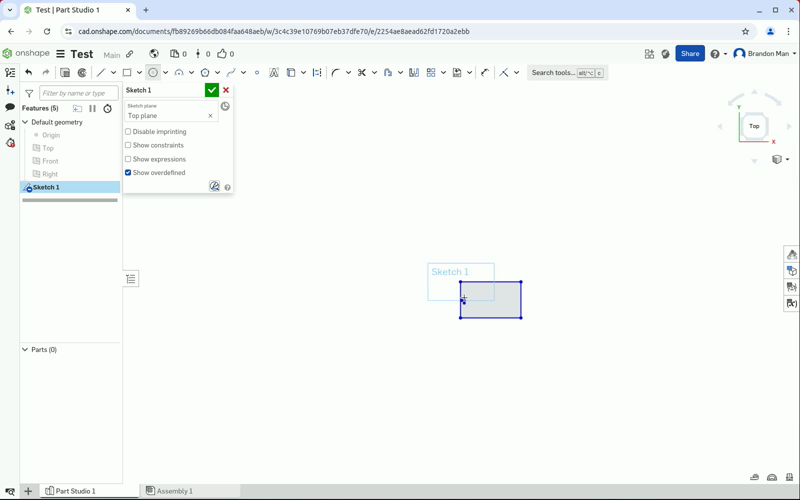
scroll(6)
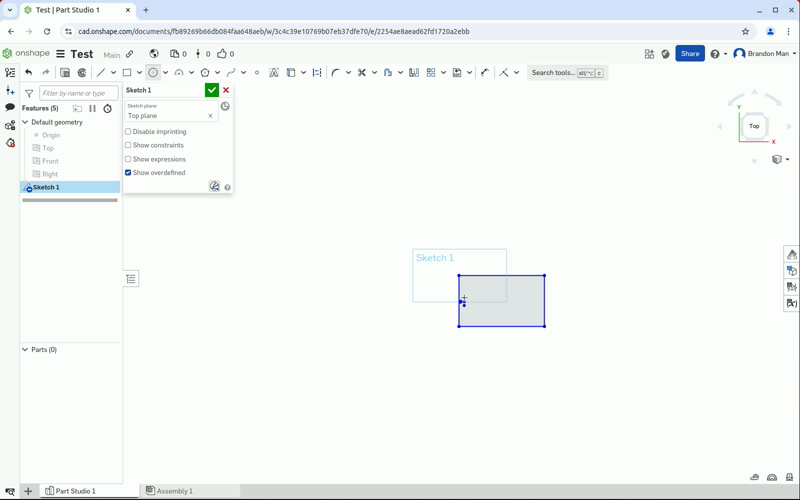
scroll(6)
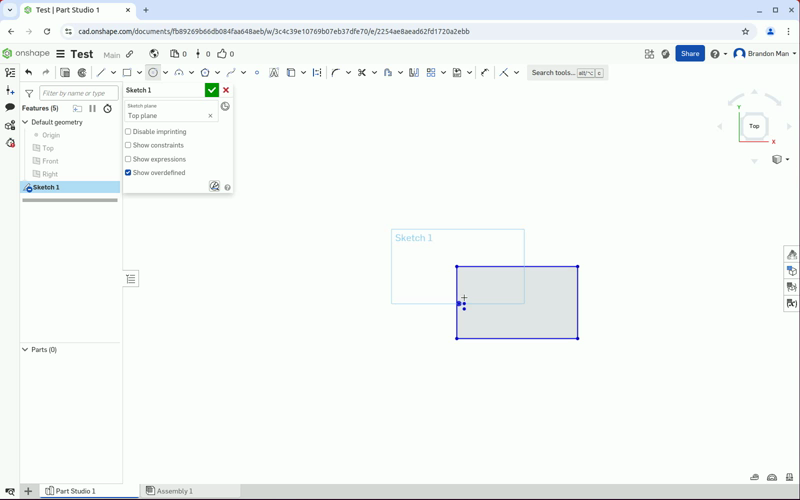
scroll(6)
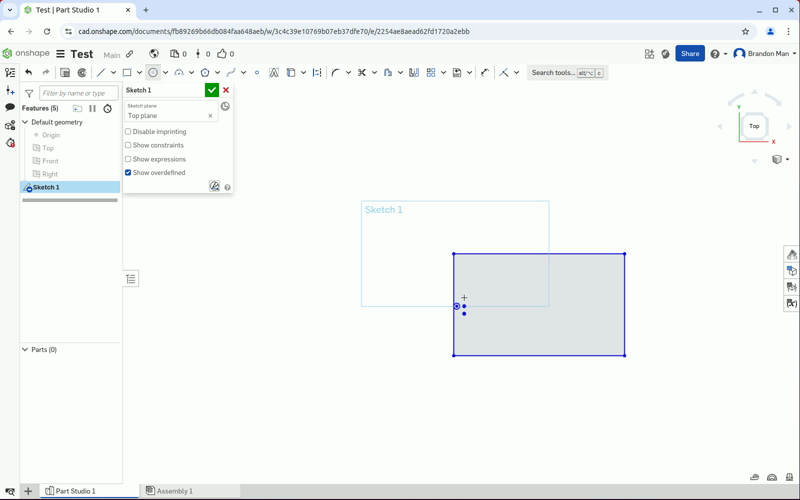
scroll(6)
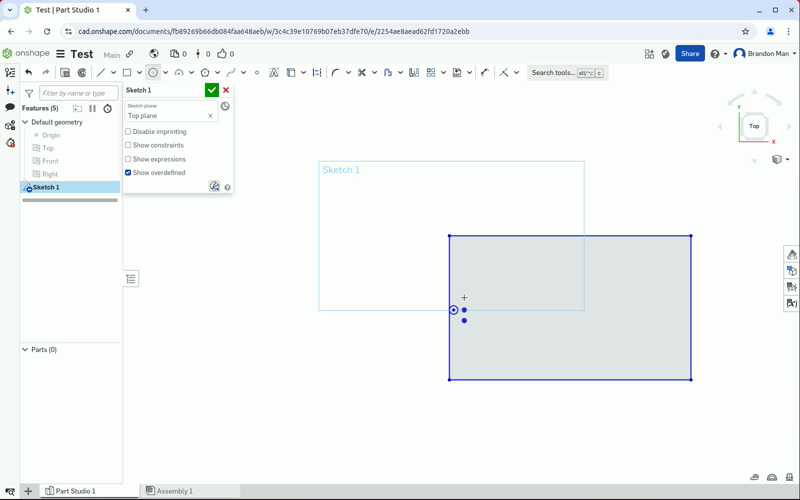
scroll(6)
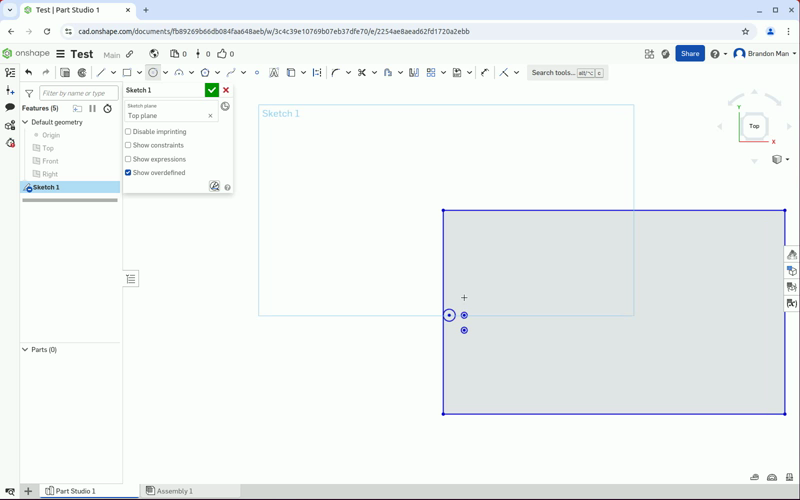
scroll(6)
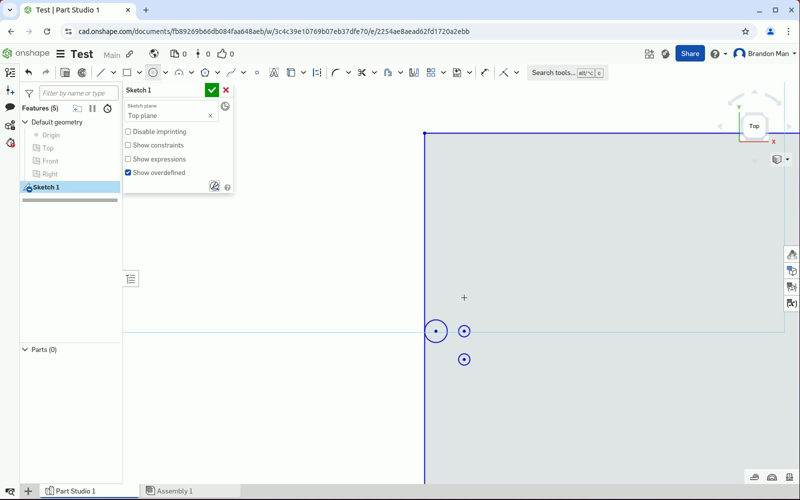
click(464, 297)
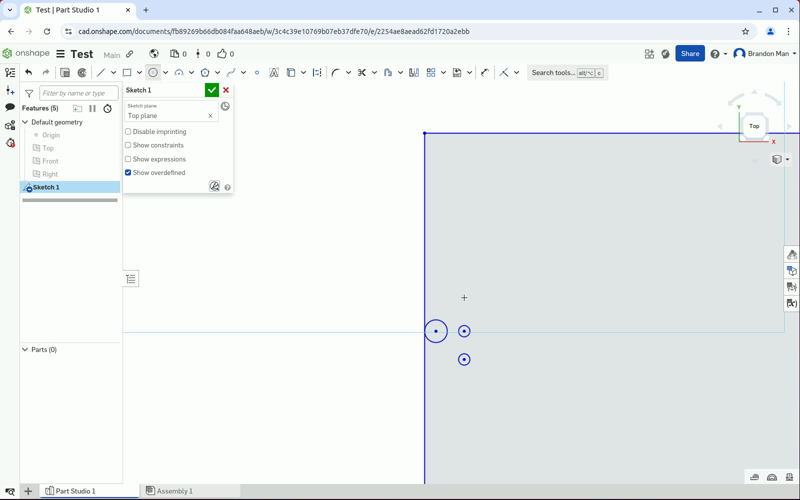
scroll(-6)
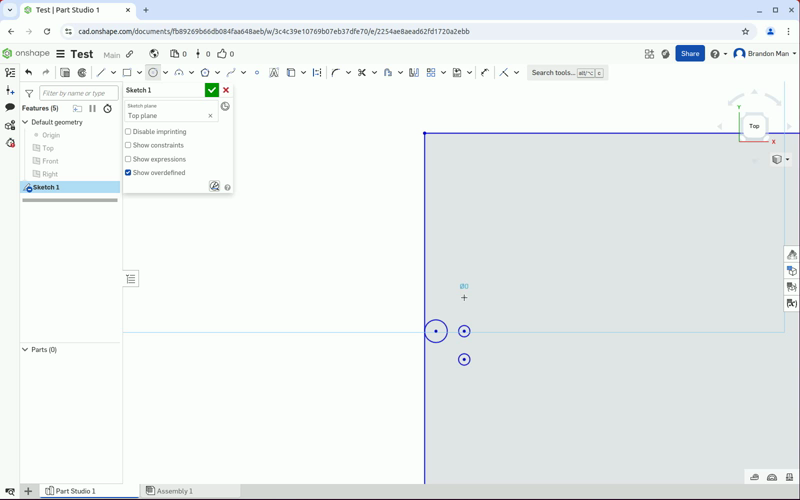
scroll(-6)
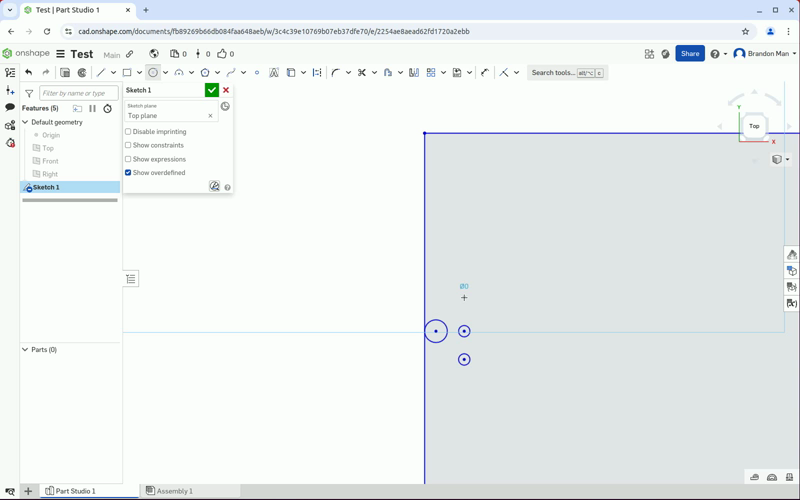
scroll(-6)
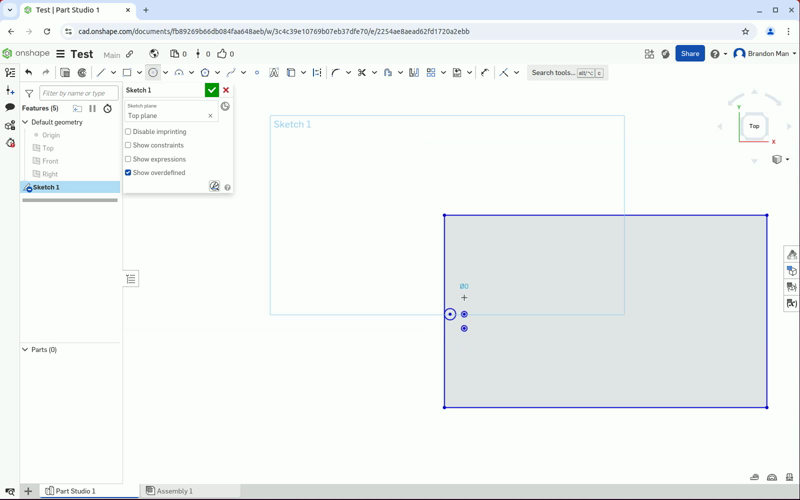
scroll(-6)
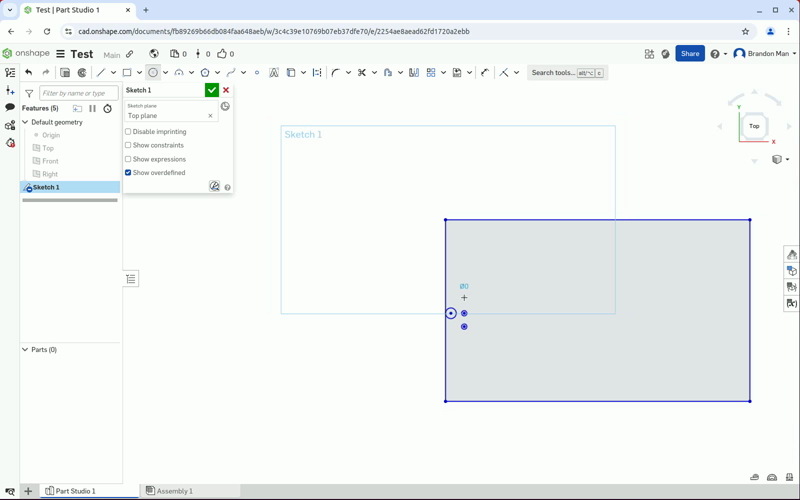
scroll(-6)
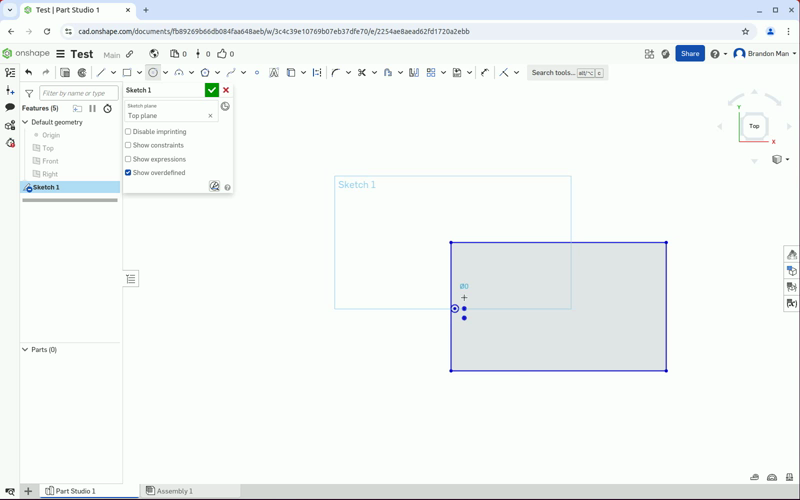
scroll(-6)
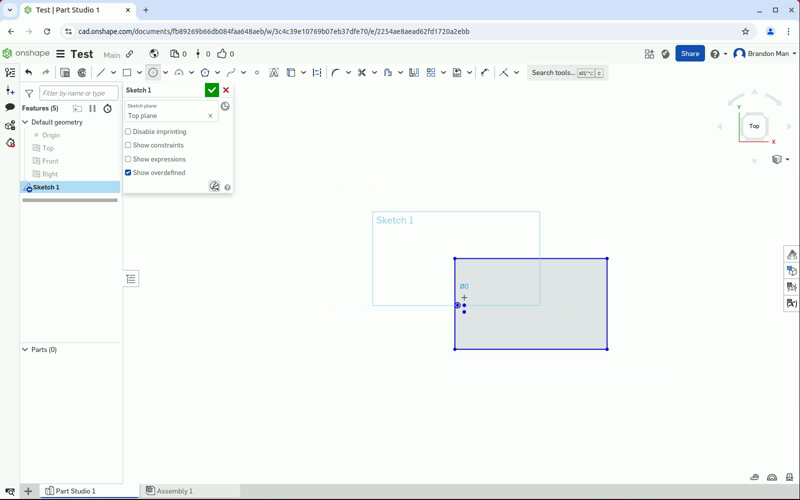
scroll(-6)
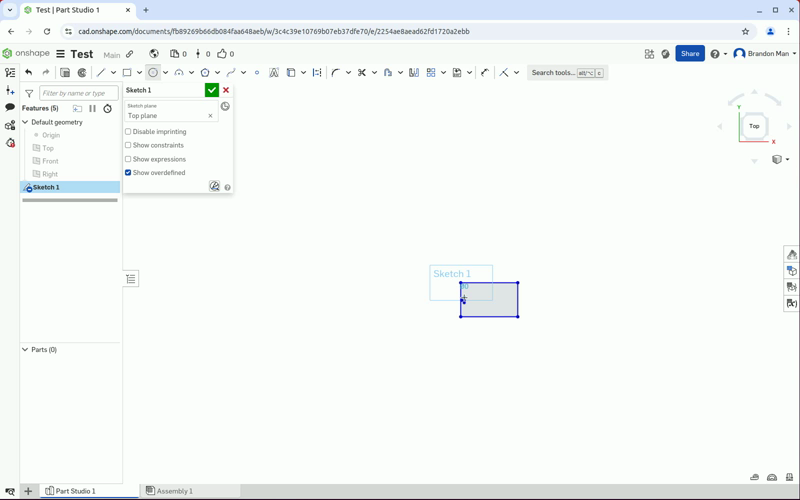
key_up(shift)
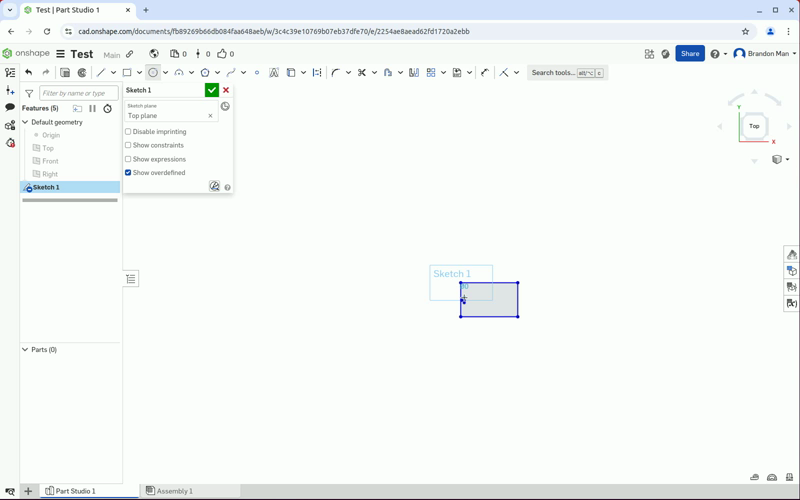
mouse_move(464, 297)
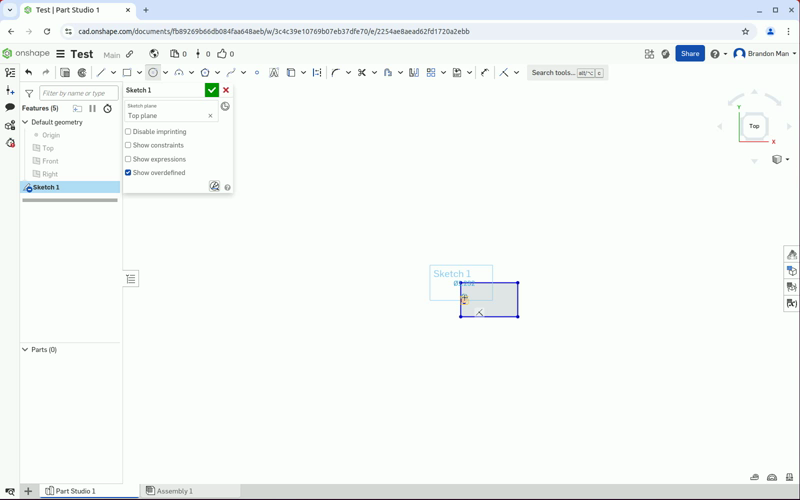
scroll(6)
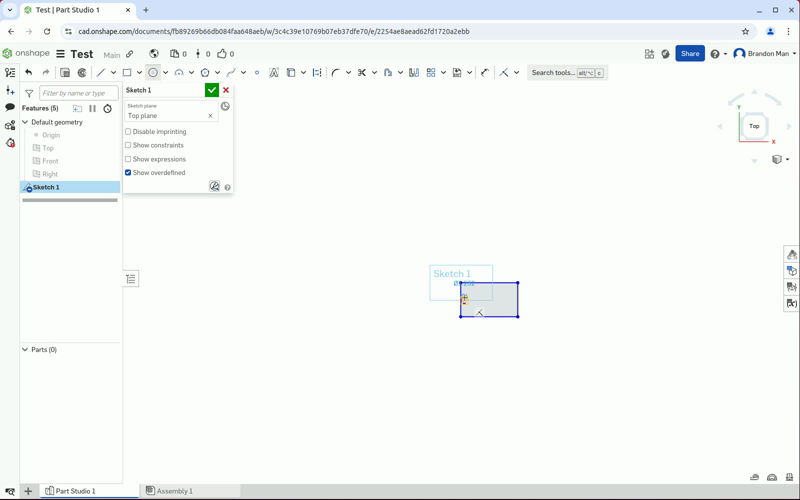
scroll(6)
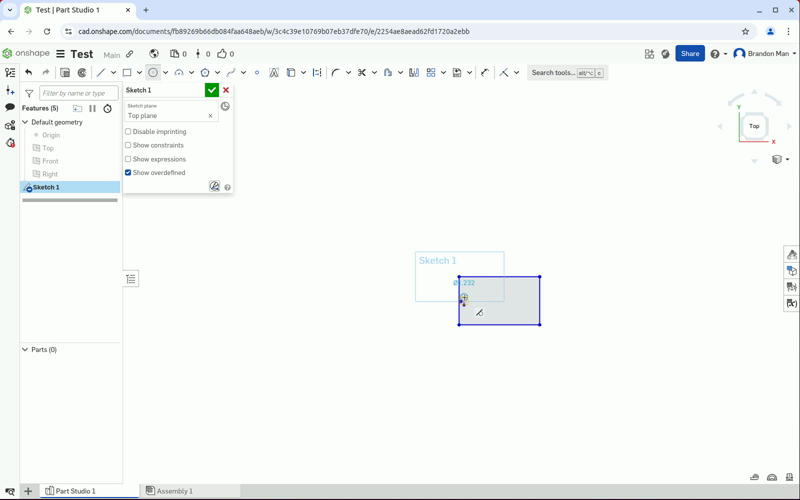
scroll(6)
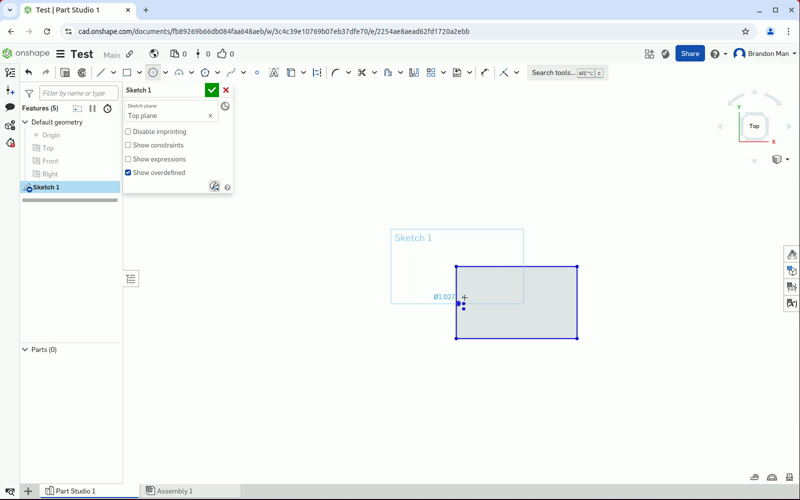
scroll(6)
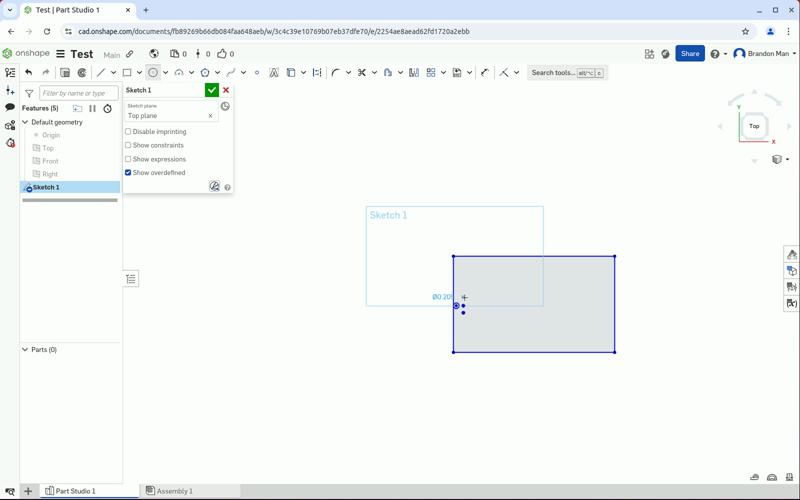
scroll(6)
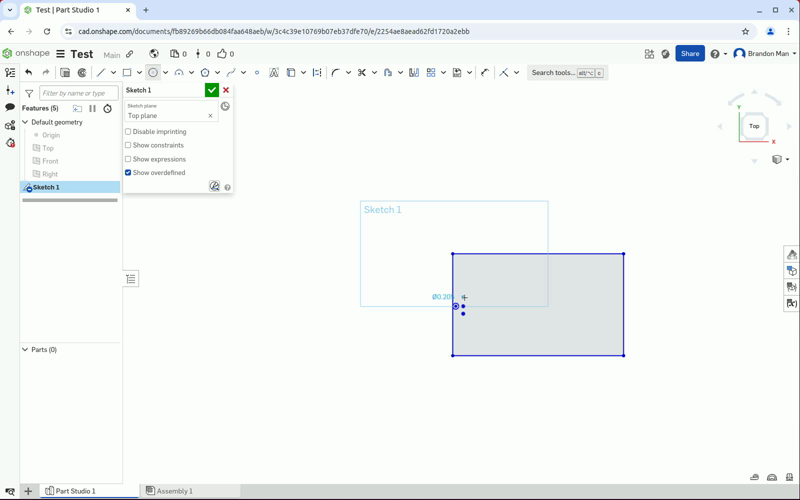
scroll(6)
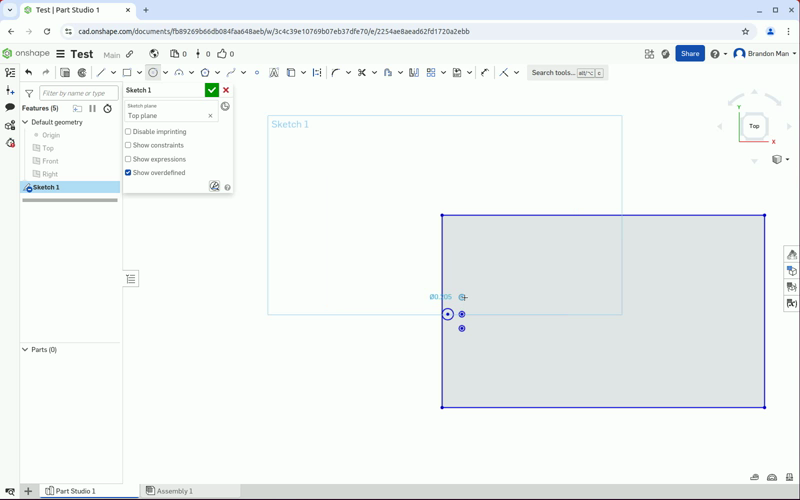
scroll(6)
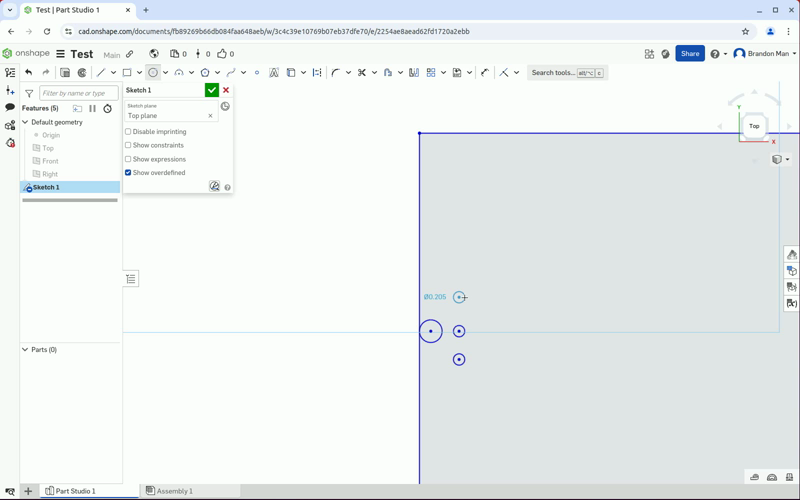
click(464, 297)
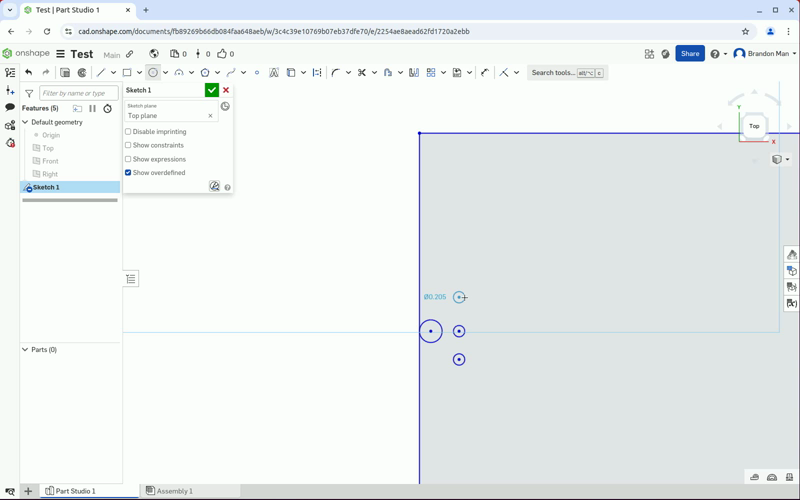
scroll(-6)
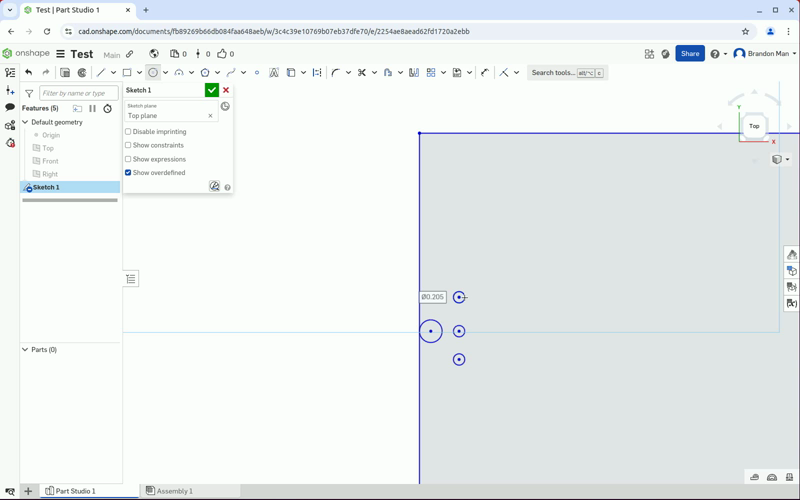
scroll(-6)
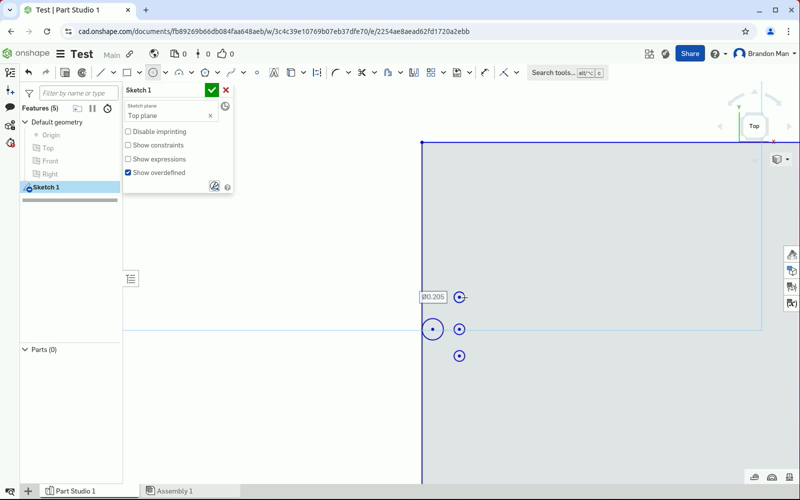
scroll(-6)
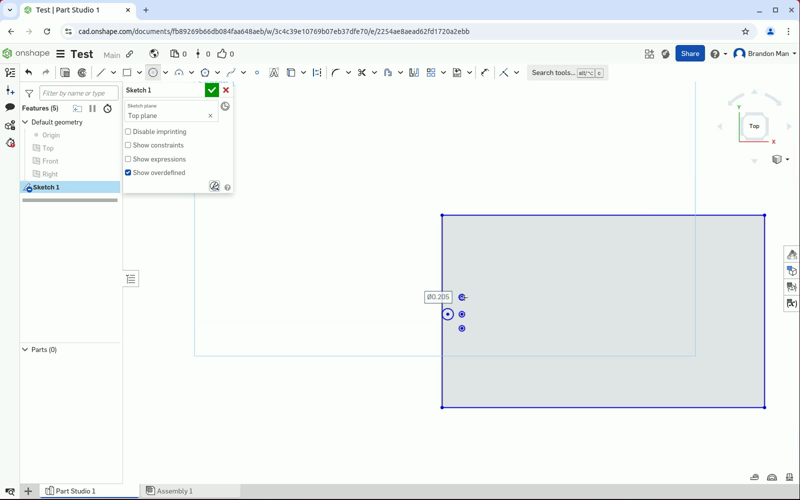
scroll(-6)
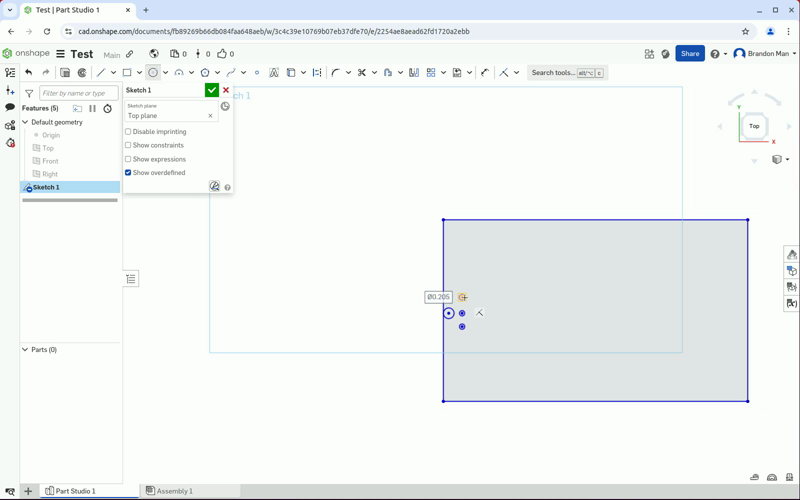
scroll(-6)
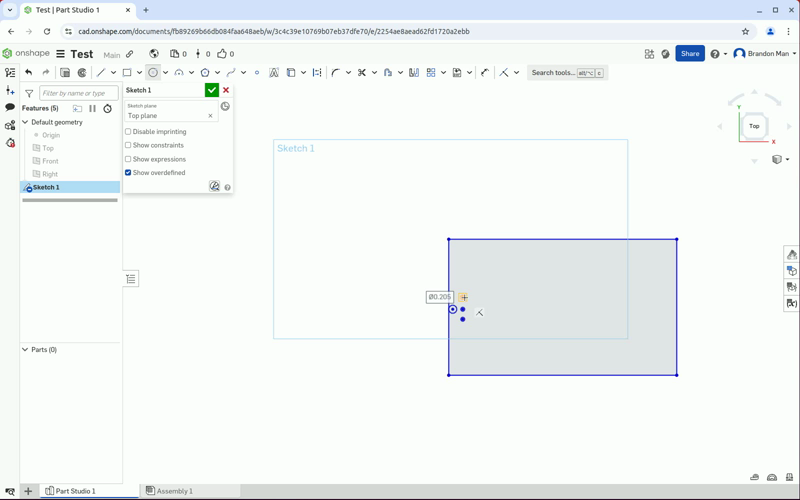
scroll(-6)
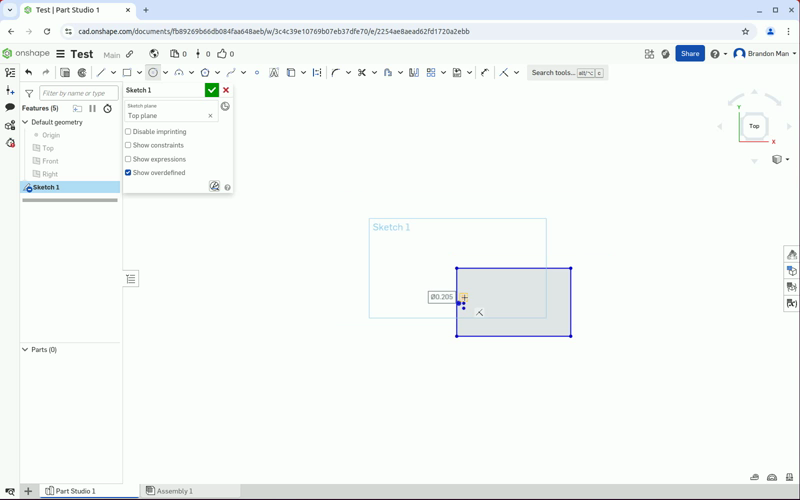
scroll(-6)
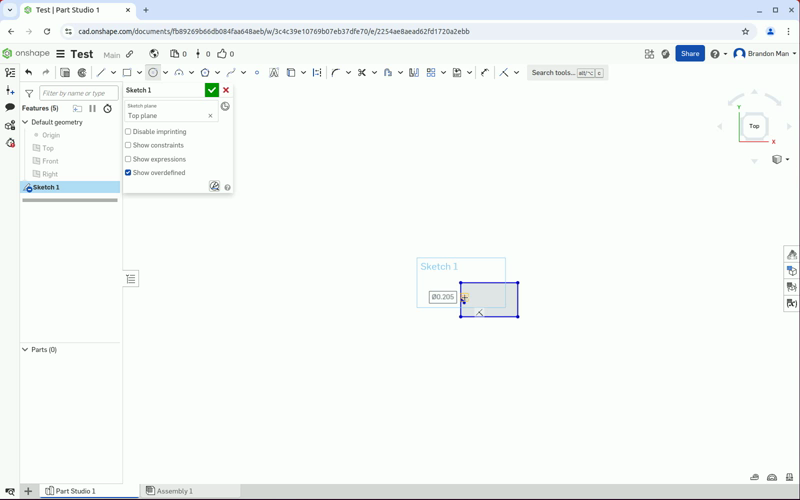
key(esc)
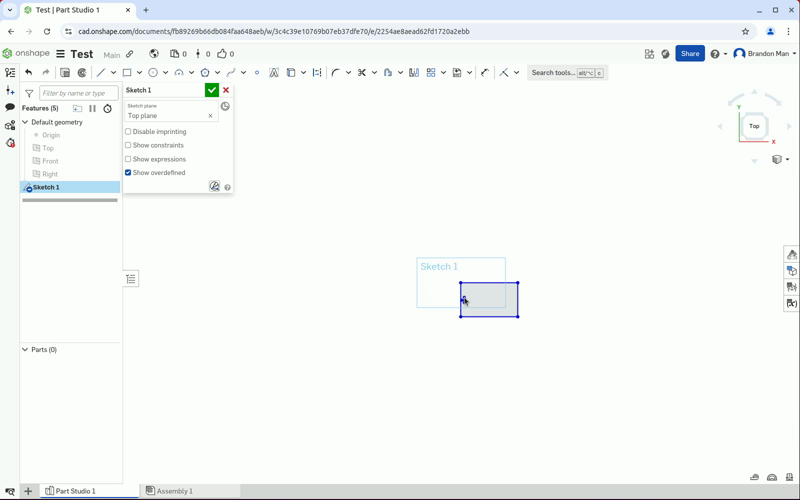
key(c)
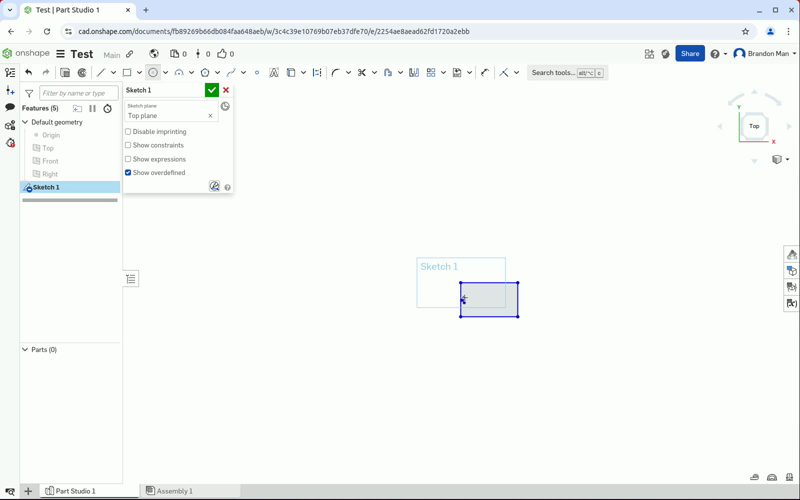
key_down(shift)
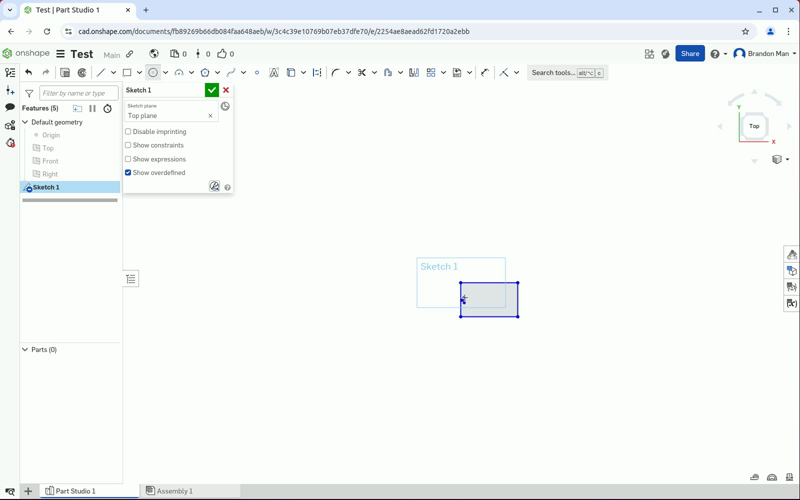
mouse_move(467, 300)
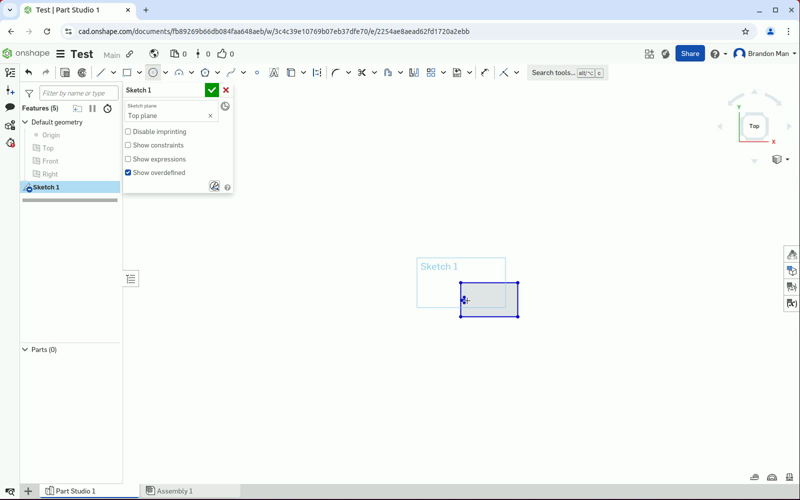
scroll(6)
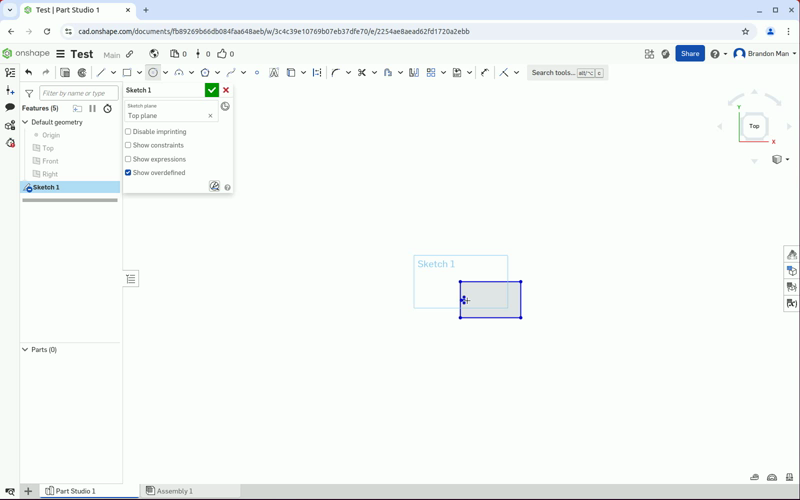
scroll(6)
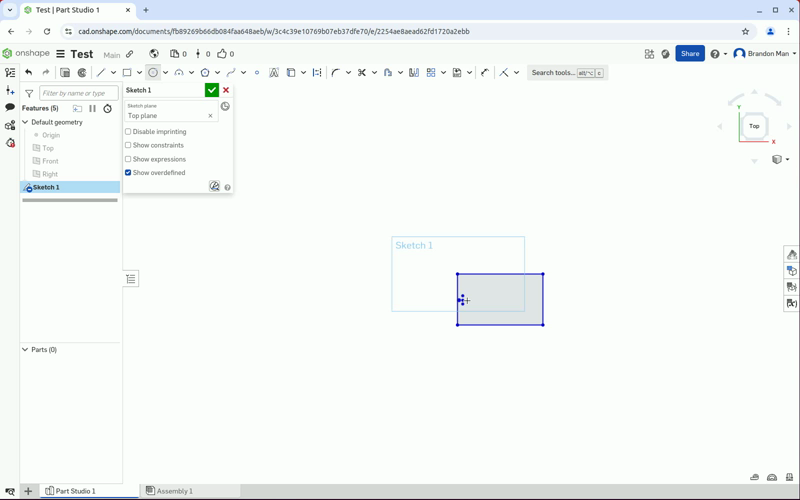
scroll(6)
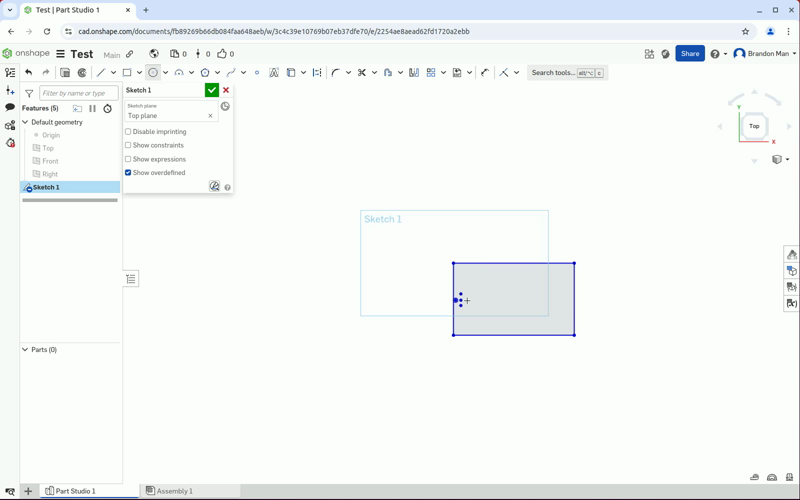
scroll(6)
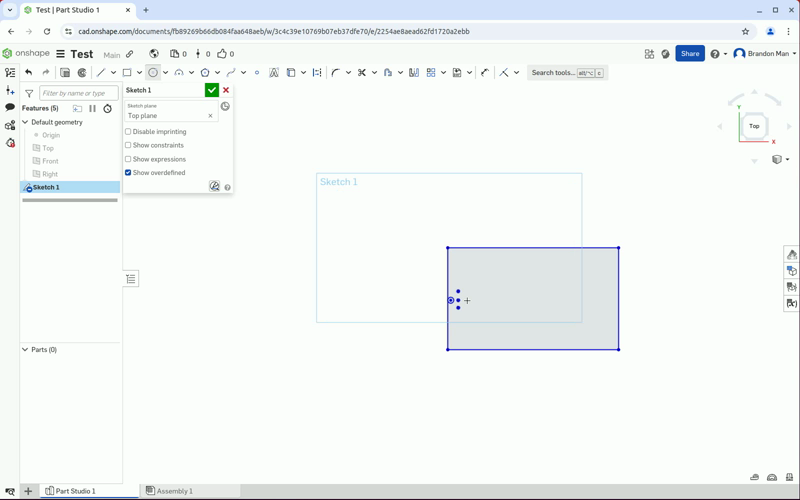
scroll(6)
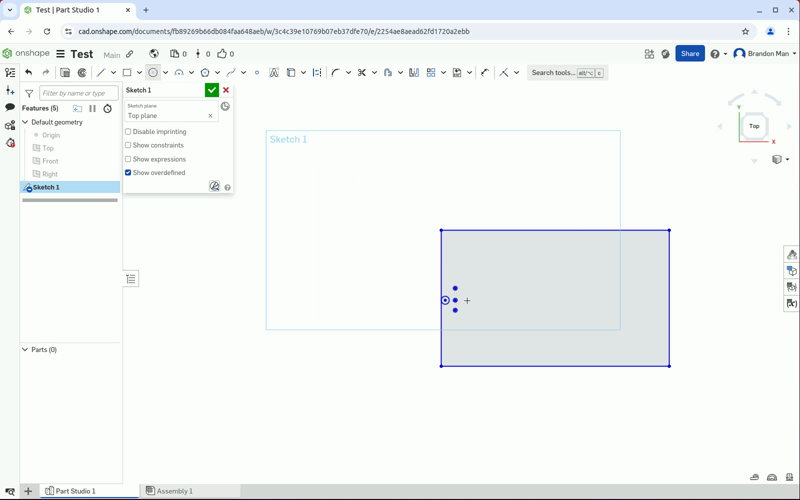
scroll(6)
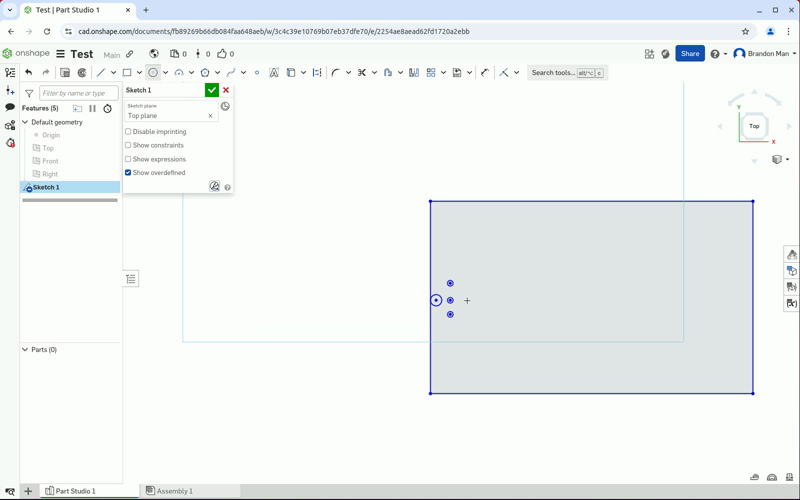
scroll(6)
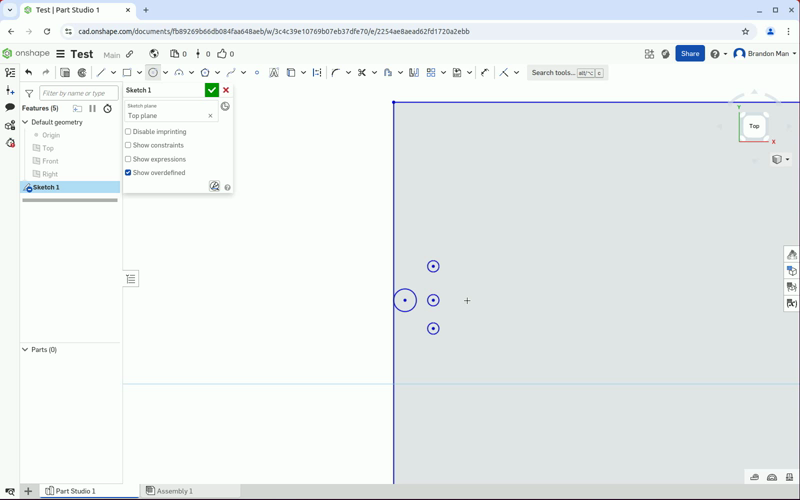
click(467, 300)
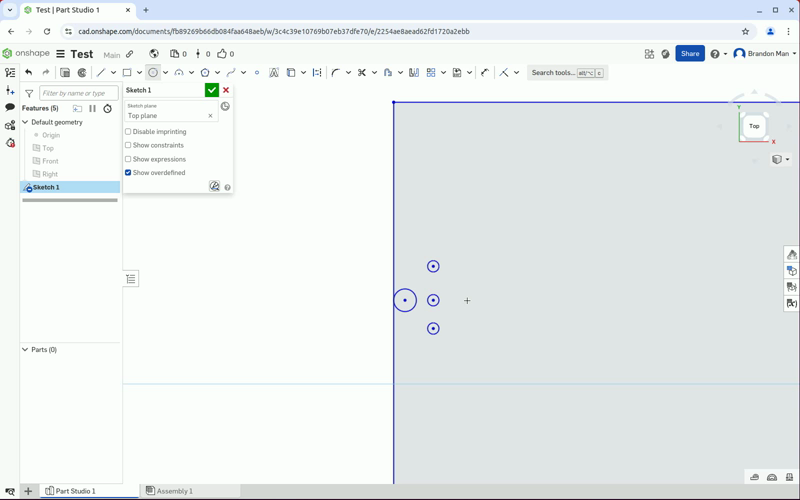
scroll(-6)
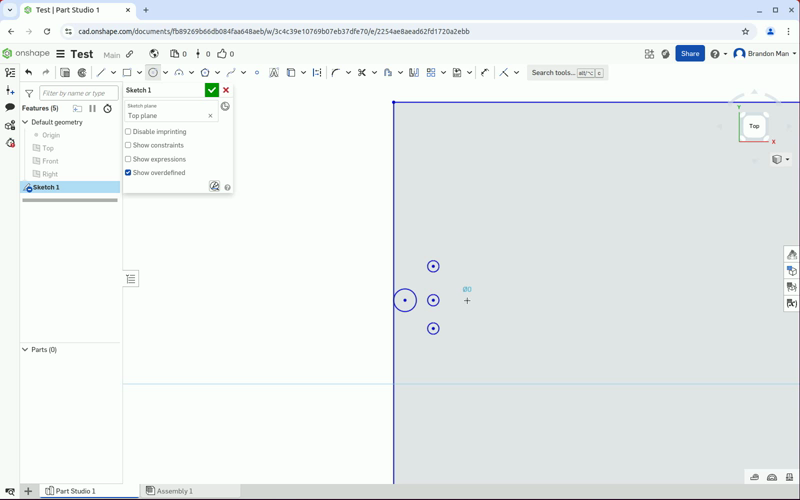
scroll(-6)
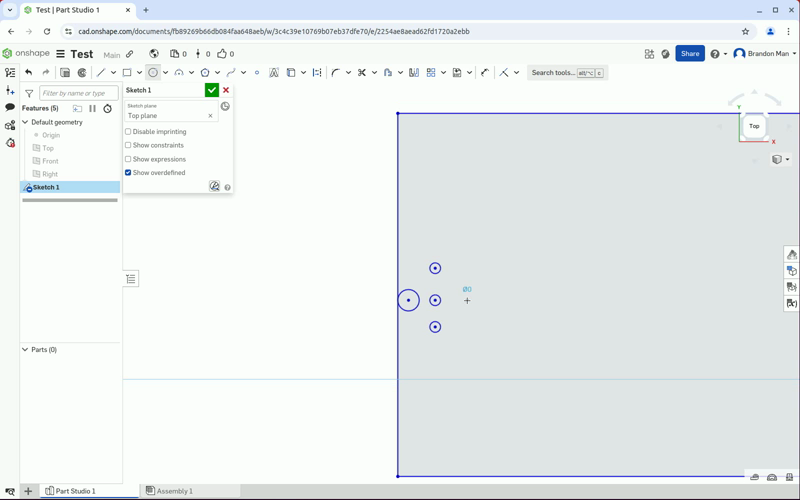
scroll(-6)
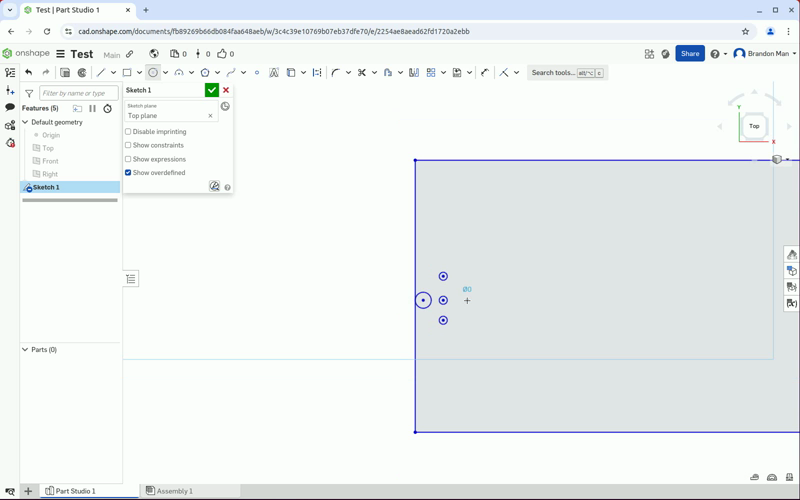
scroll(-6)
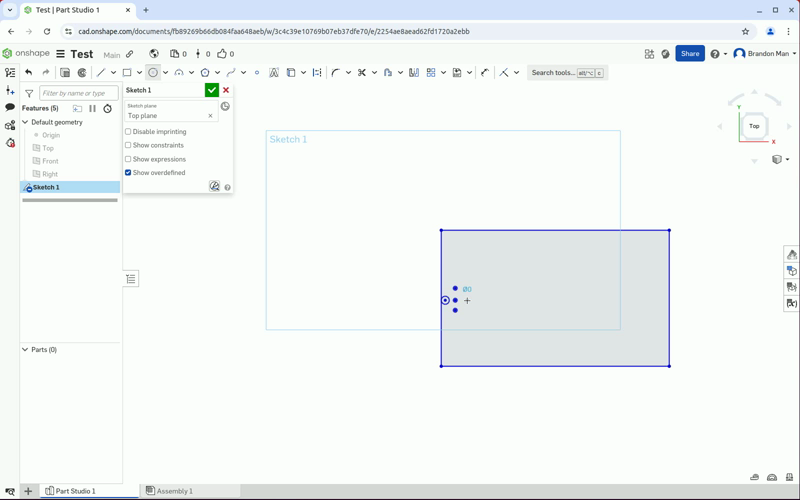
scroll(-6)
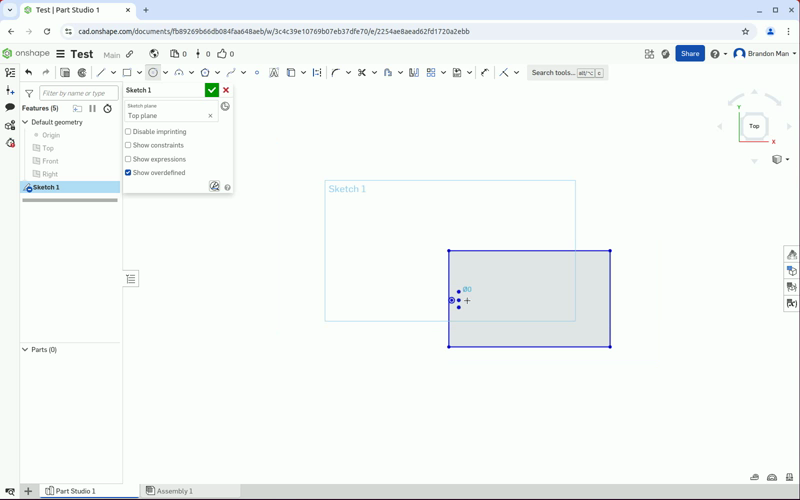
scroll(-6)
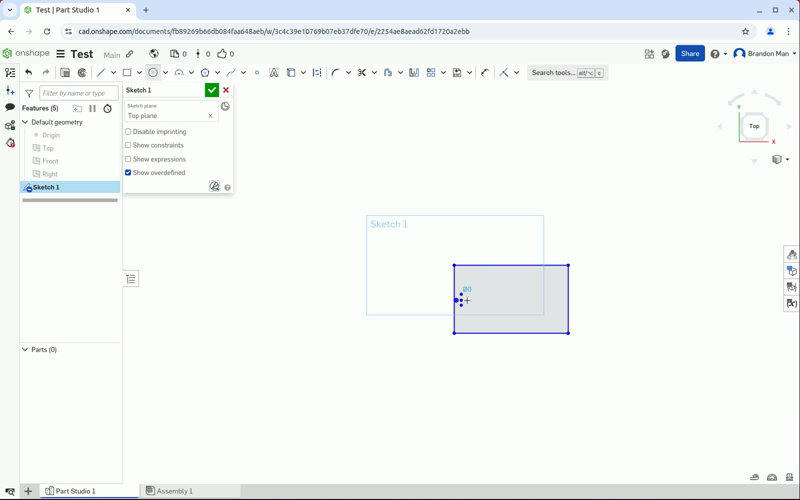
scroll(-6)
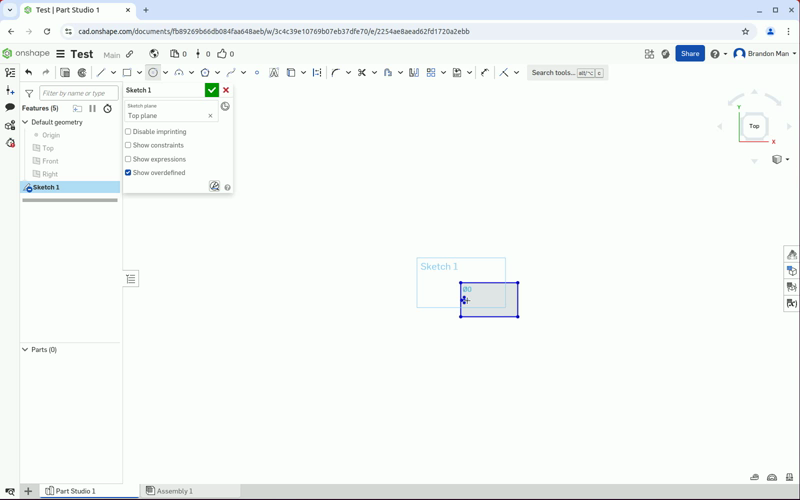
key_up(shift)
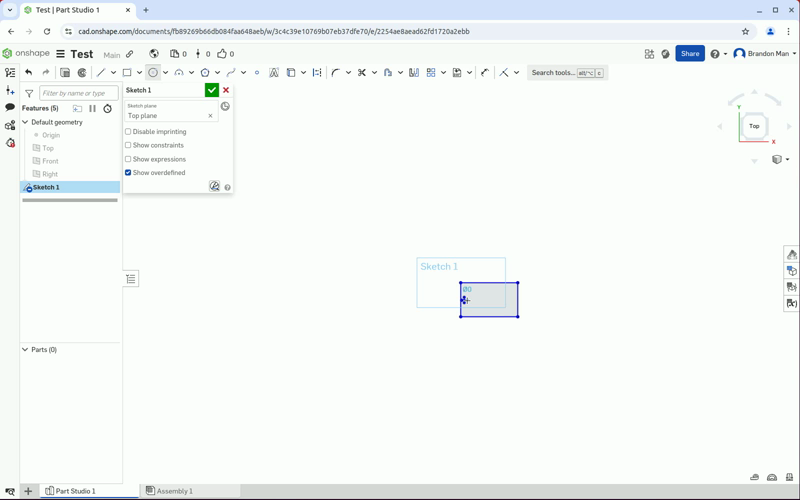
mouse_move(467, 300)
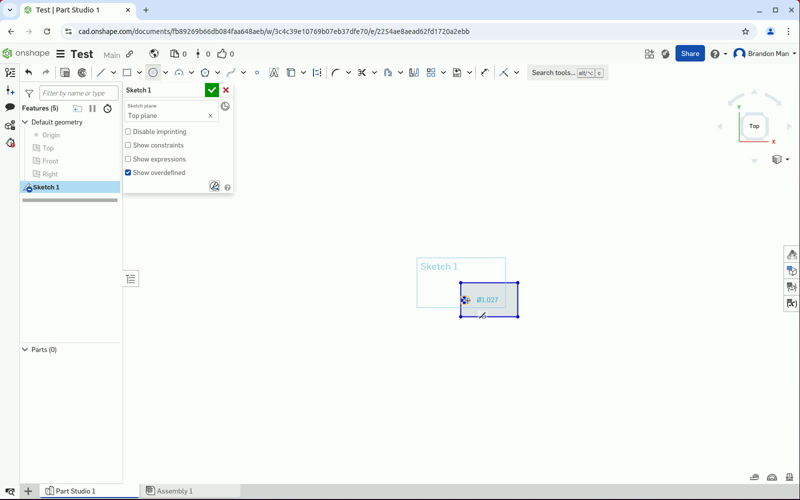
scroll(6)
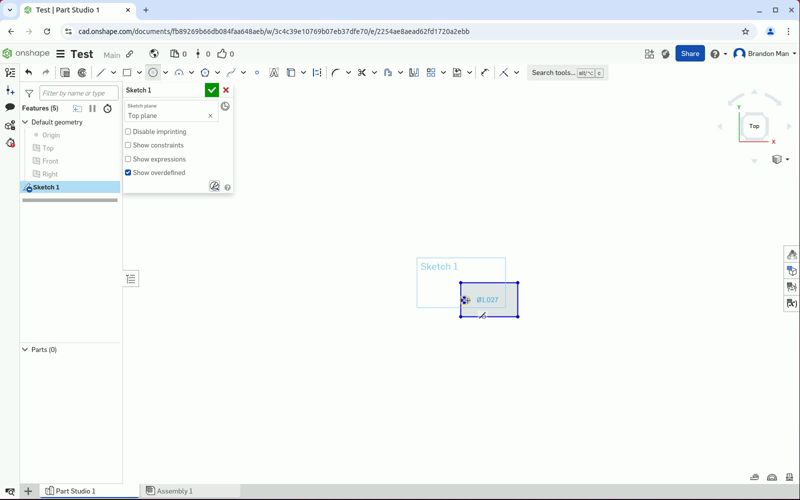
scroll(6)
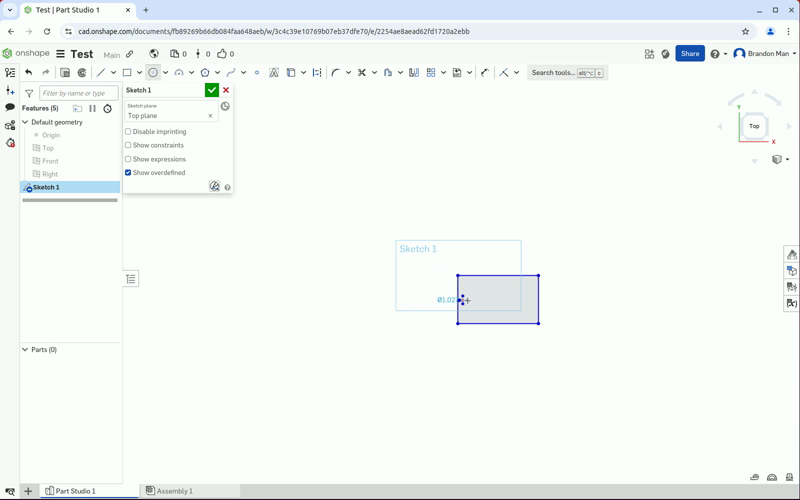
scroll(6)
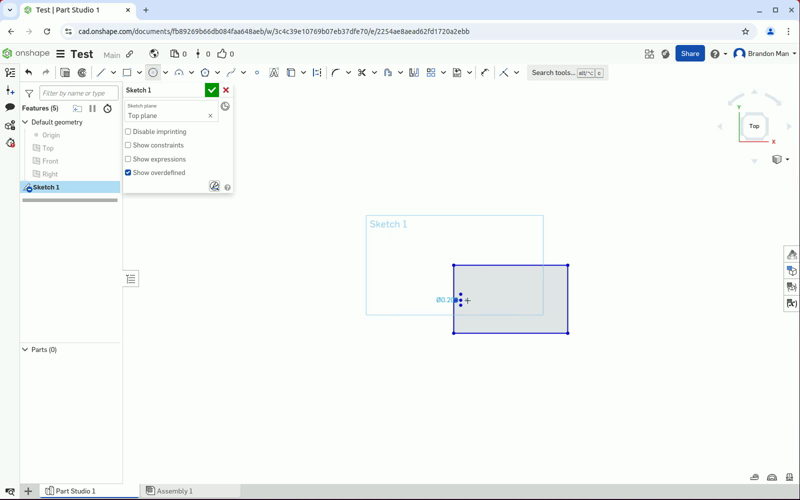
scroll(6)
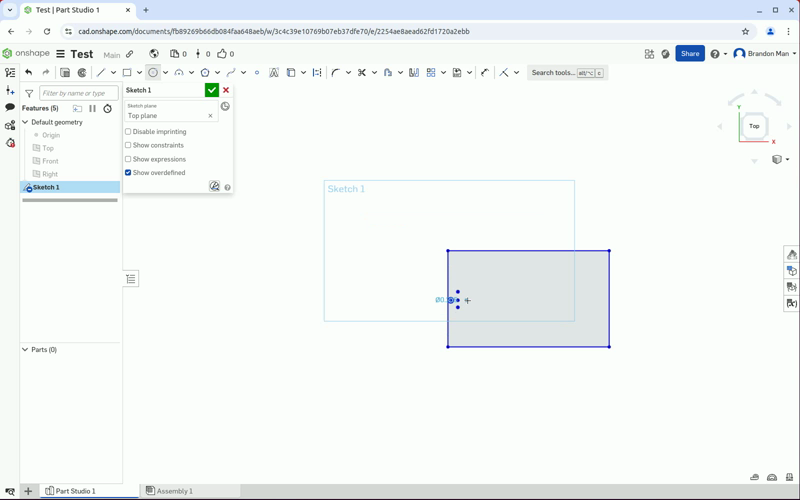
scroll(6)
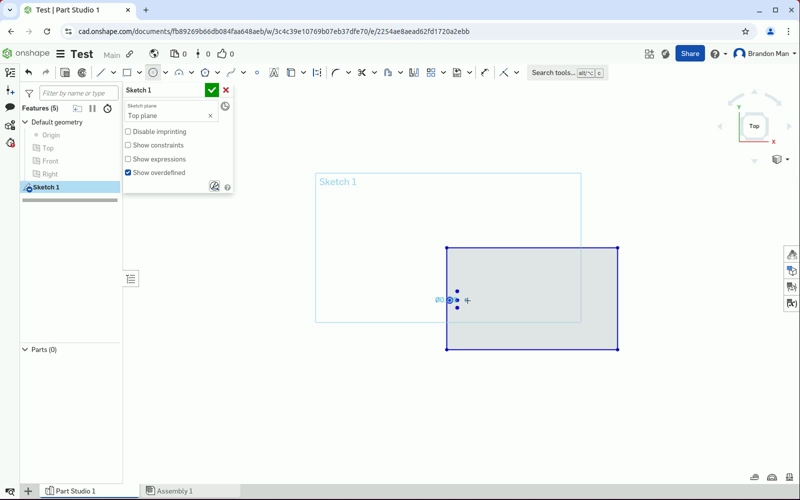
scroll(6)
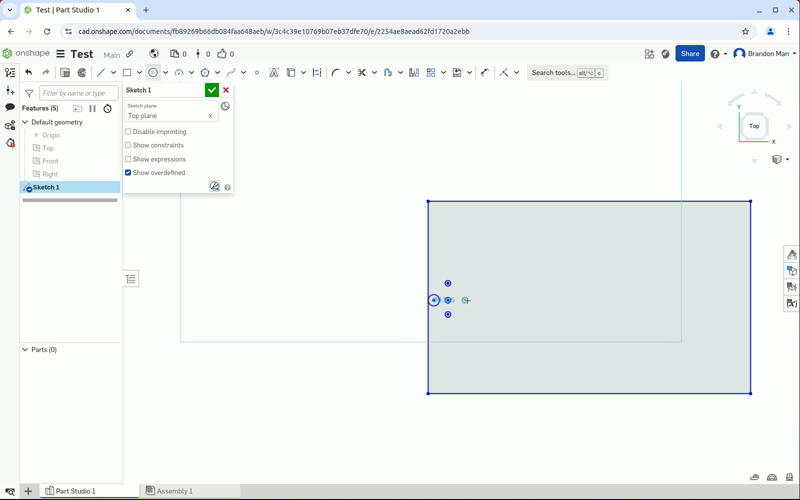
scroll(6)
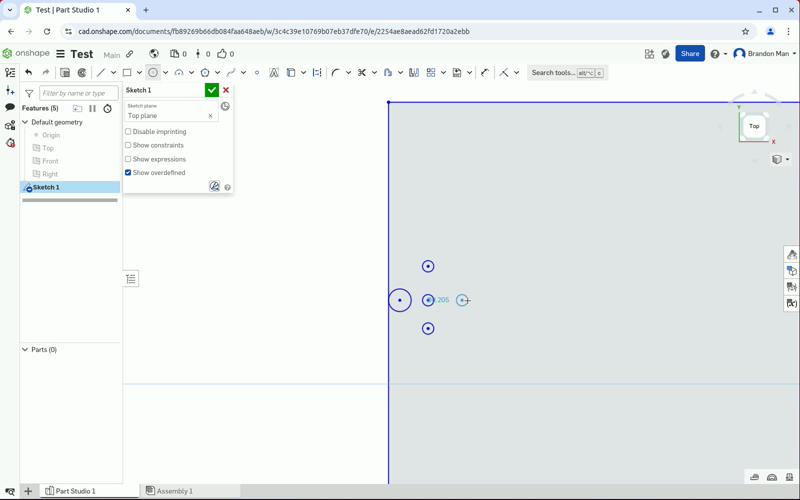
click(467, 300)
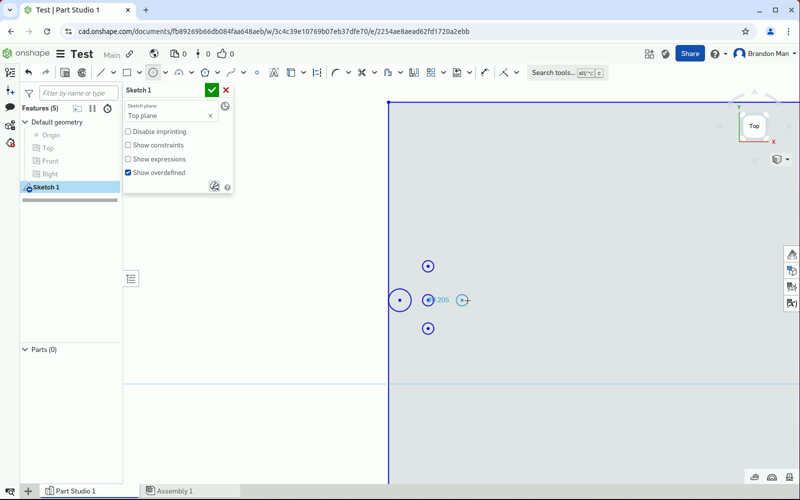
scroll(-6)
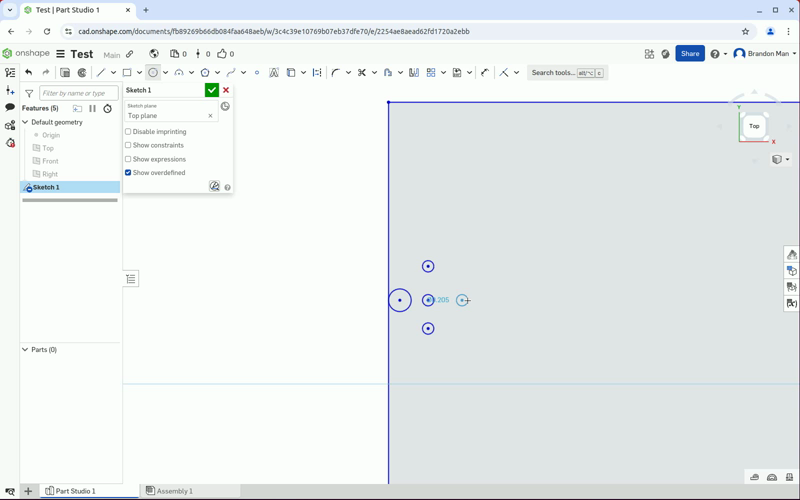
scroll(-6)
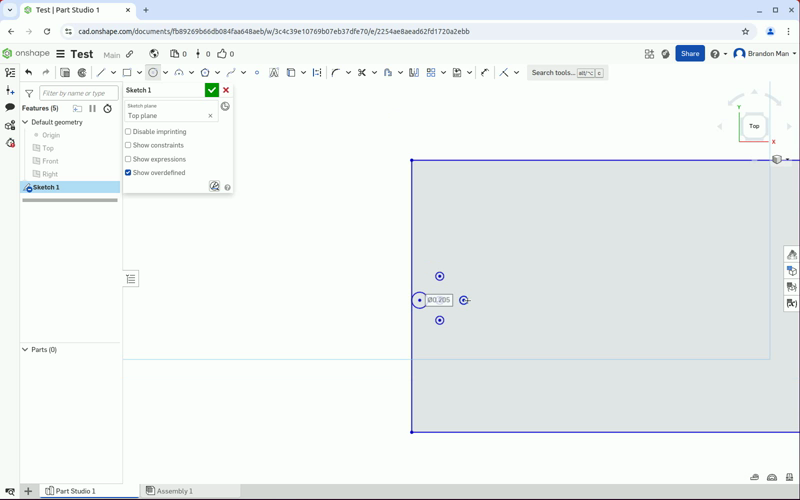
scroll(-6)
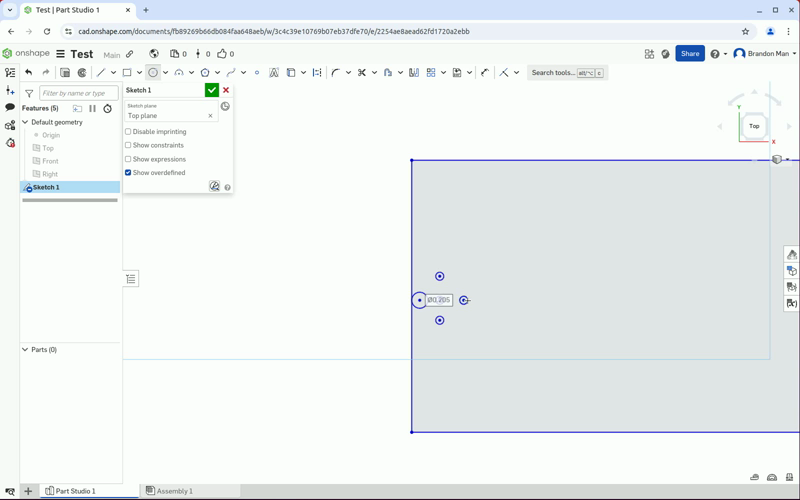
scroll(-6)
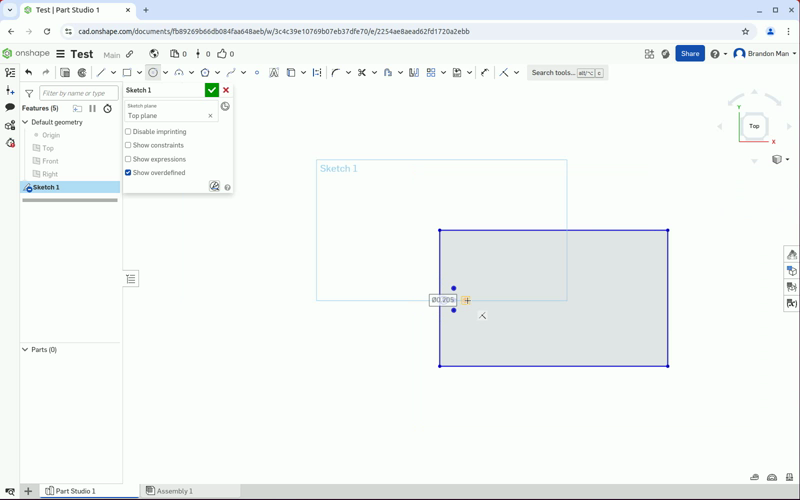
scroll(-6)
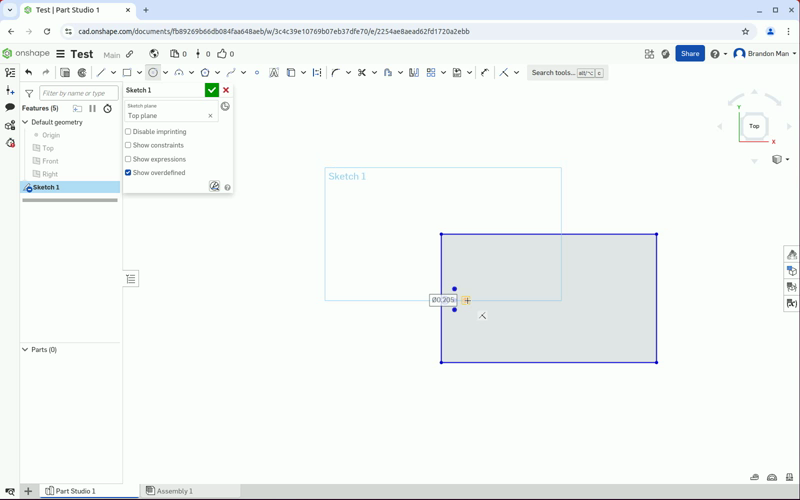
scroll(-6)
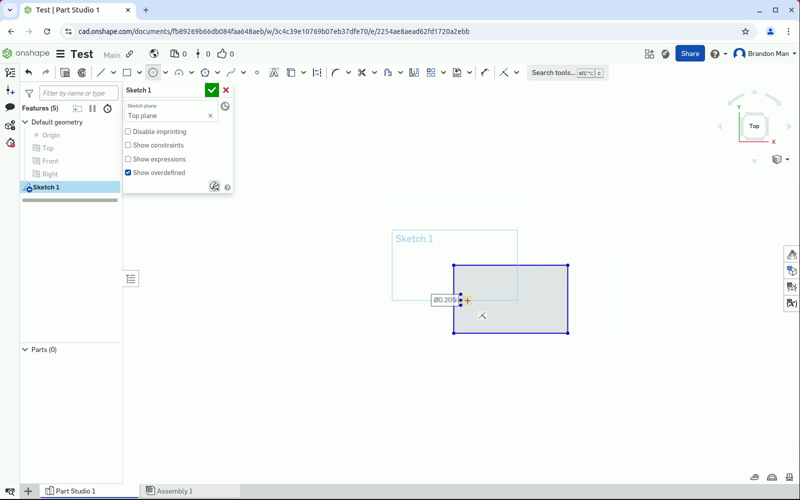
scroll(-6)
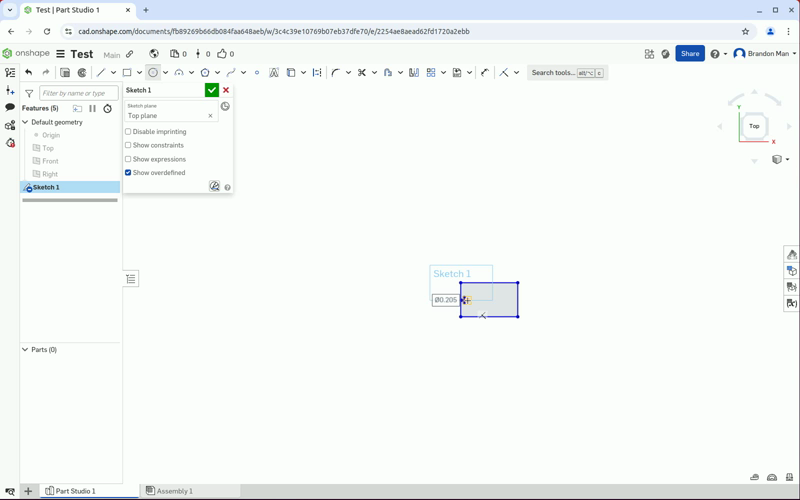
key(esc)
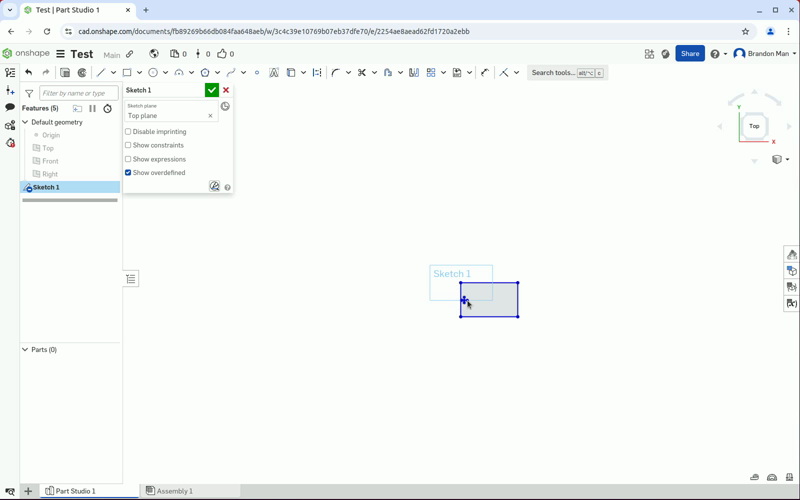
mouse_move(496, 305)
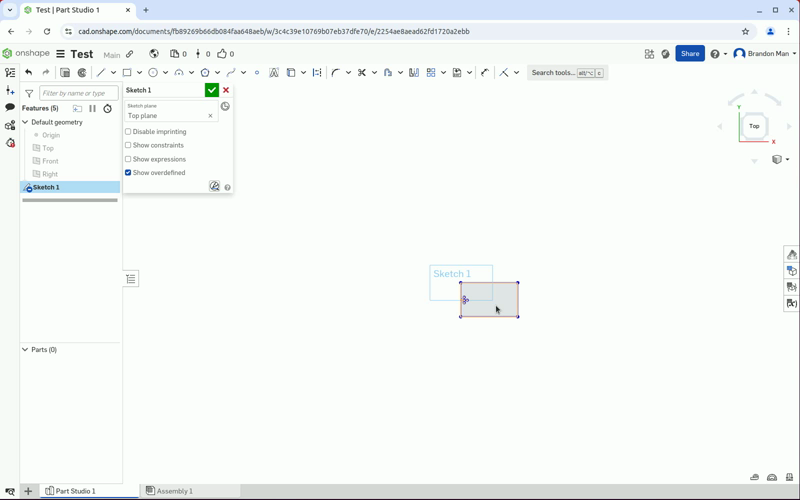
click(496, 305)
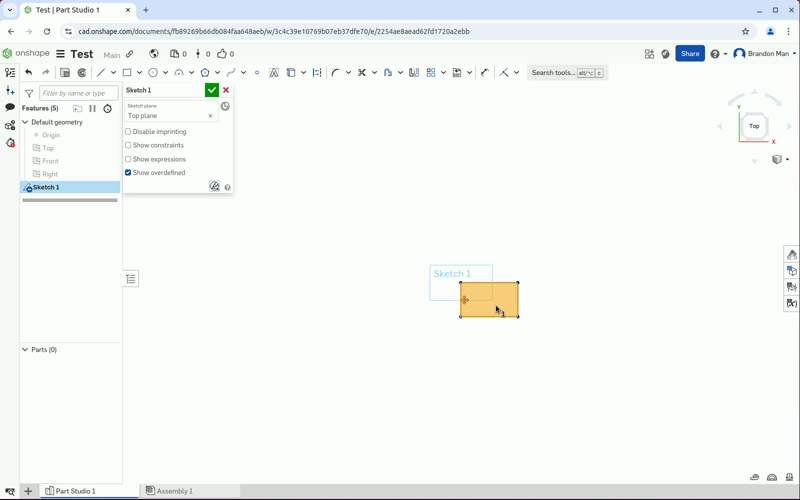
mouse_move(73, 352)
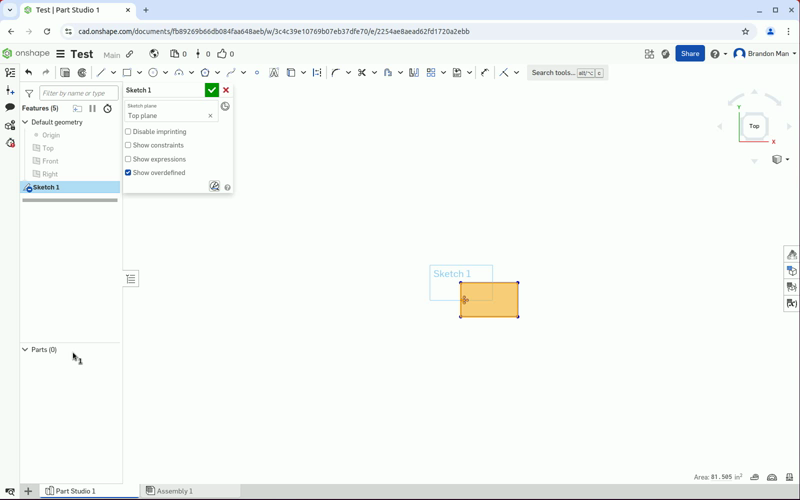
key(shift+y)
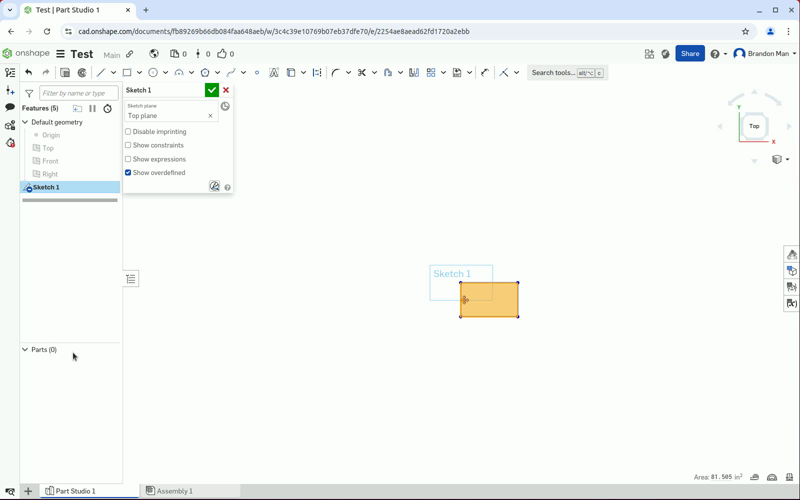
key(shift+e)
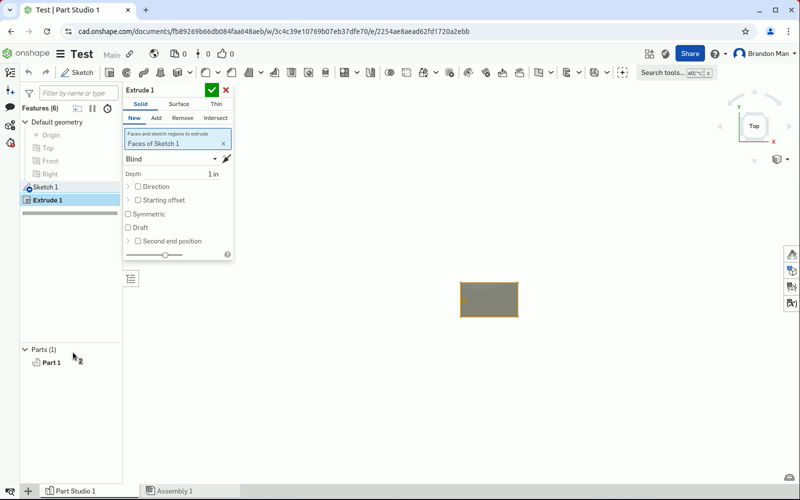
mouse_move(143, 106)
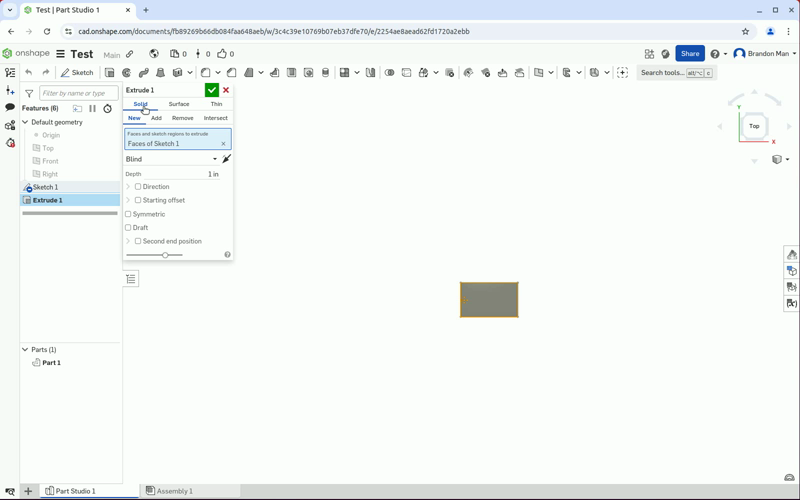
click(143, 106)
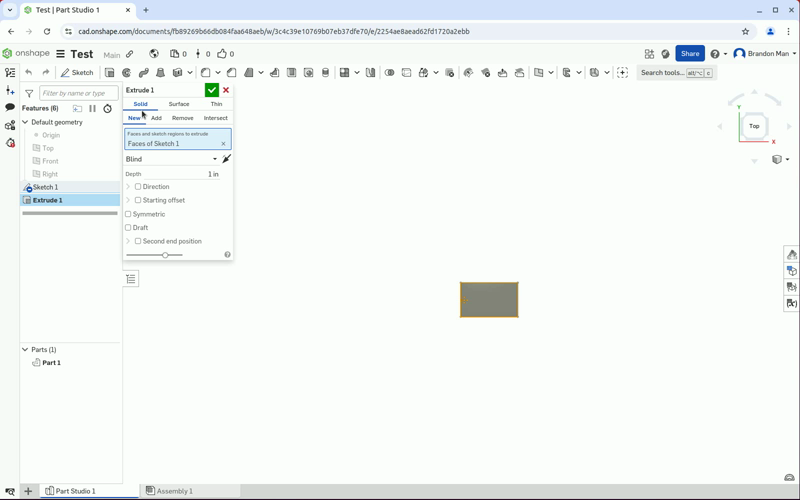
mouse_move(137, 120)
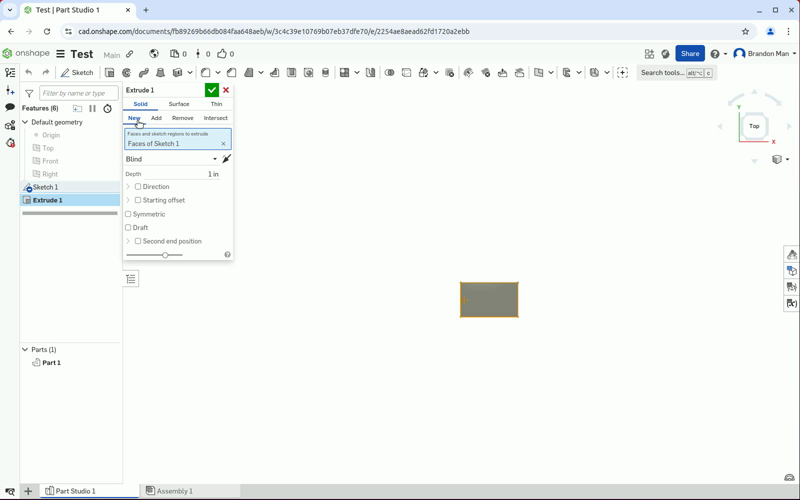
click(137, 120)
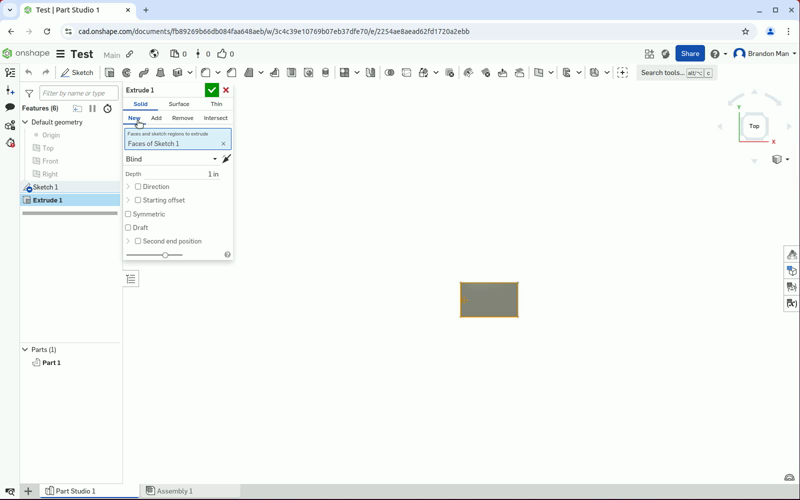
key(tab, 4)
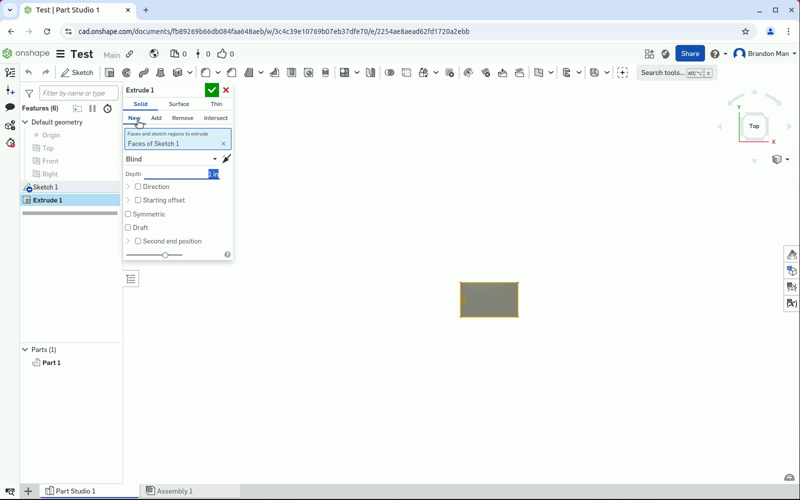
text(0.241)
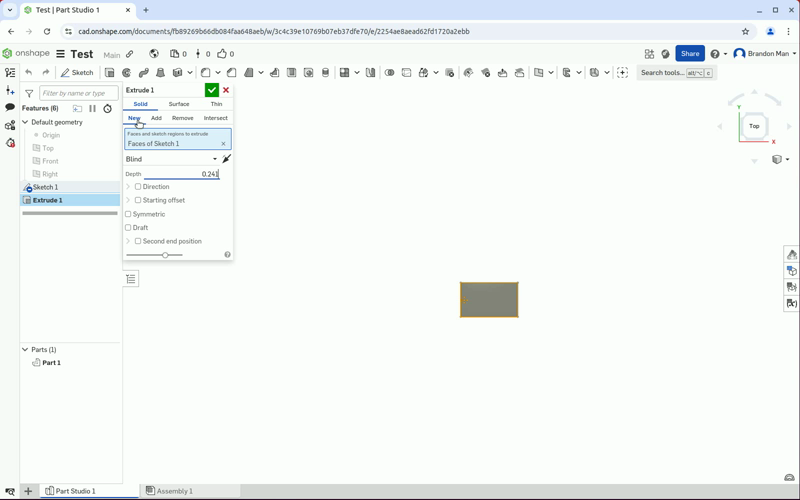
key(enter)
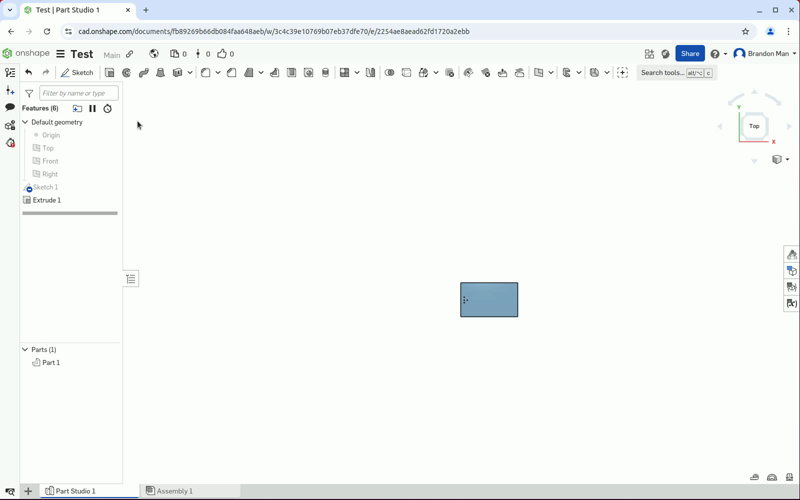
key(shift+h)
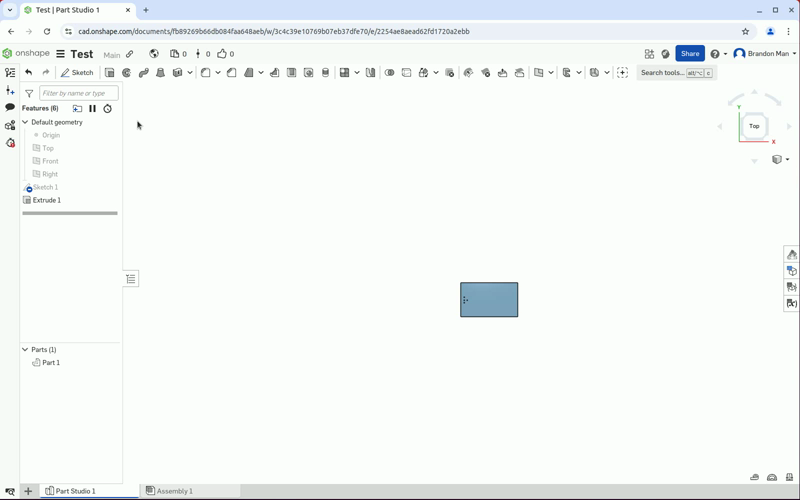
key(shift+h)
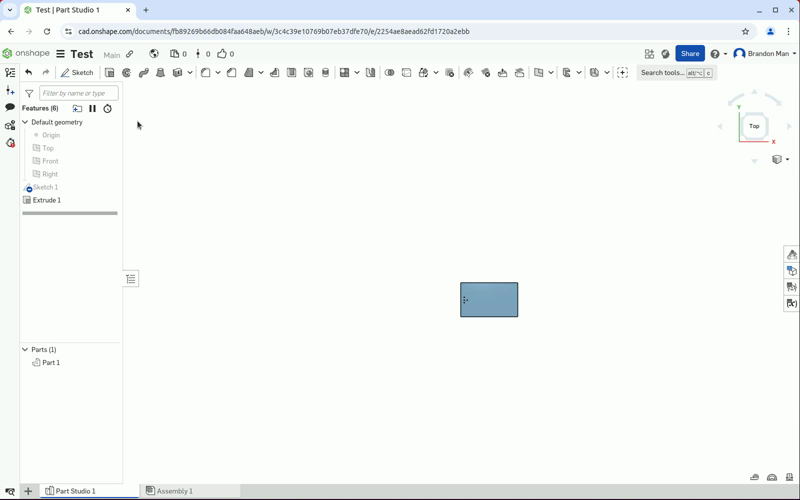
mouse_move(73, 189)
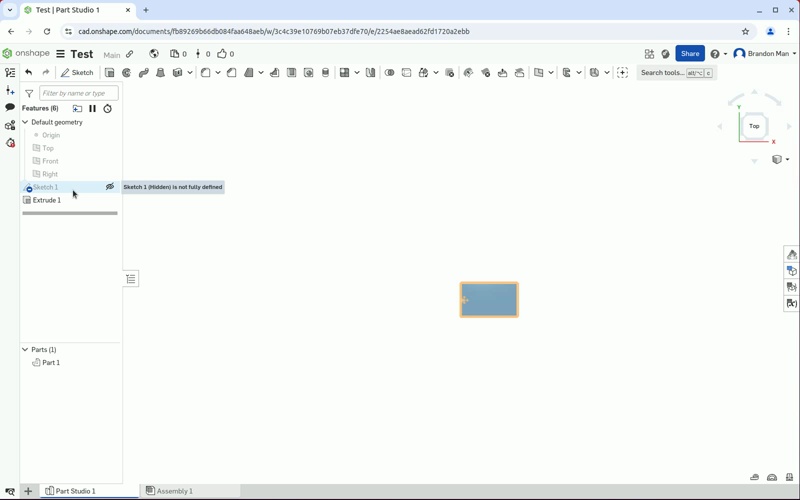
click(73, 189)
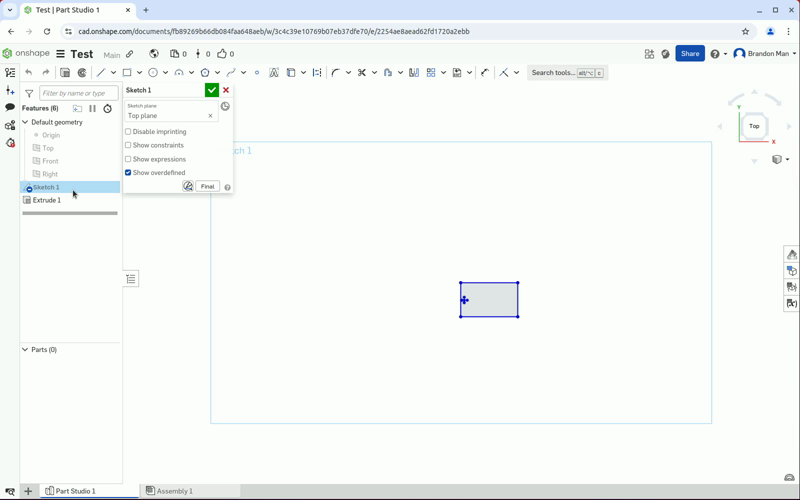
mouse_move(229, 92)
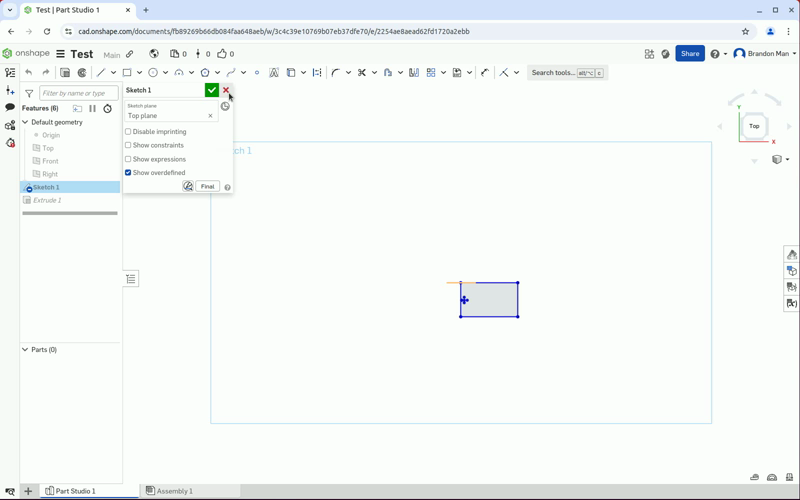
click(229, 92)
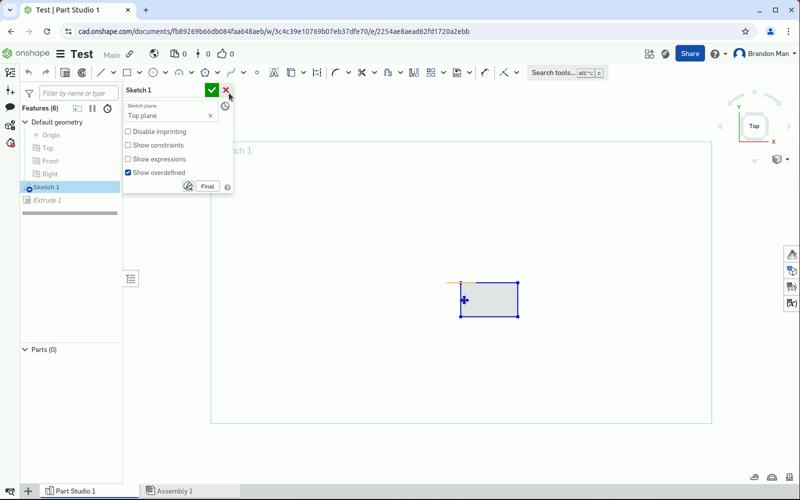
key(shift+s)
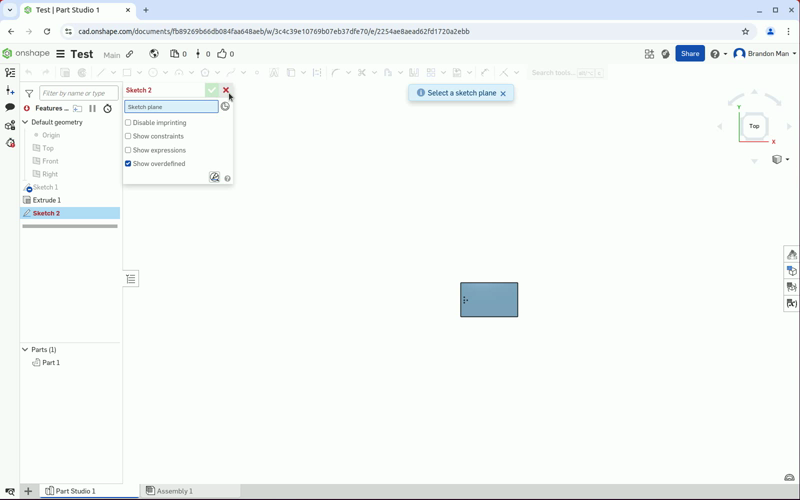
mouse_move(73, 150)
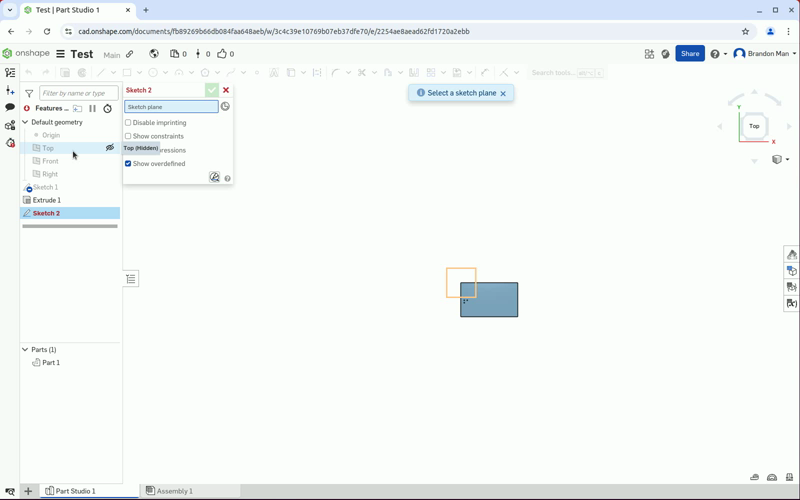
click(73, 150)
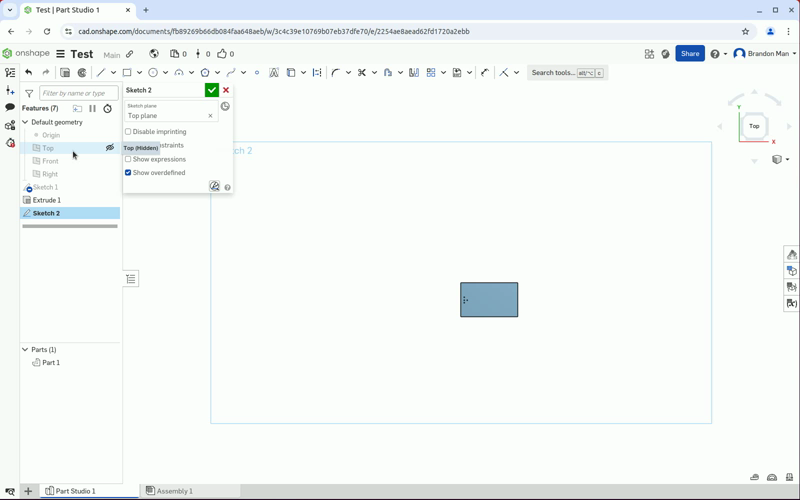
mouse_move(73, 352)
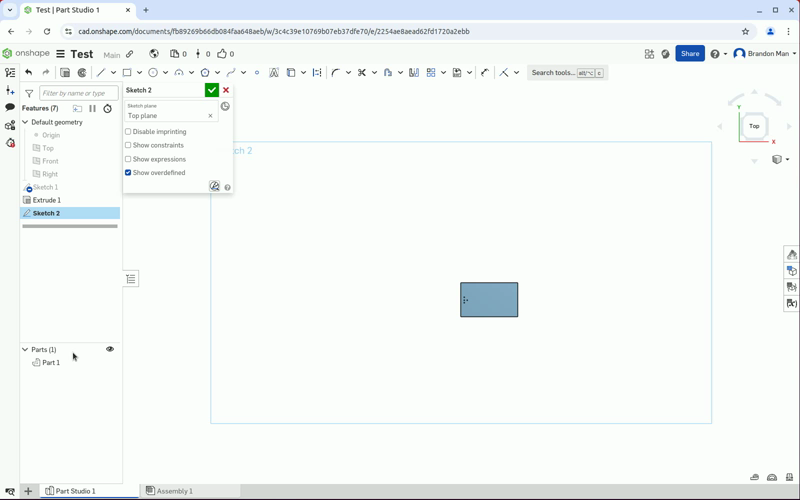
key(y)
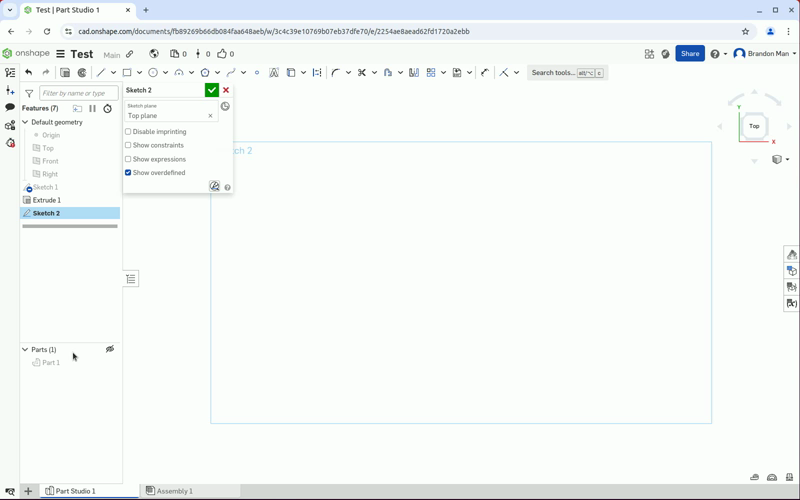
key(l)
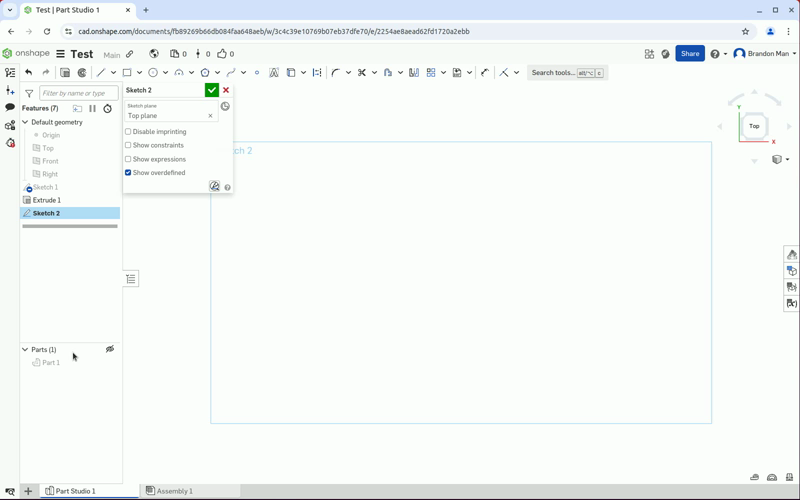
key_down(shift)
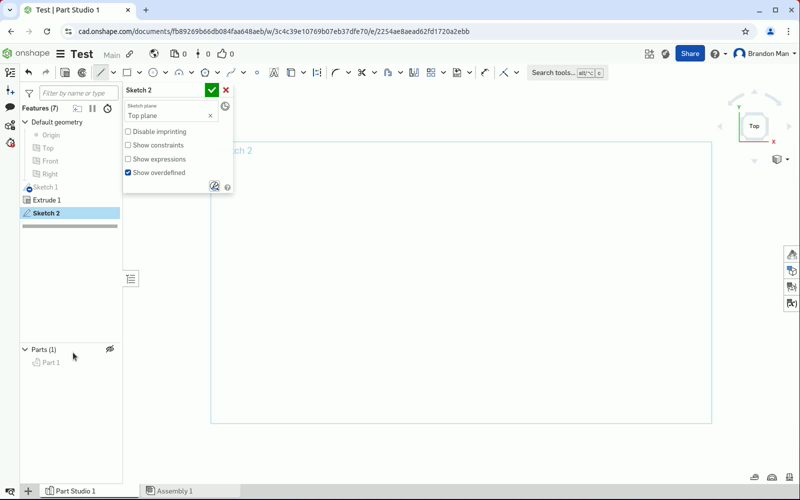
mouse_move(516, 316)
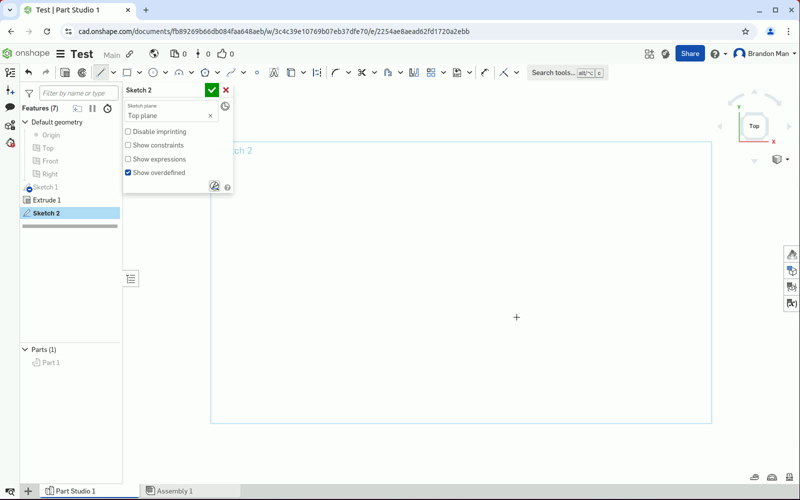
click(516, 316)
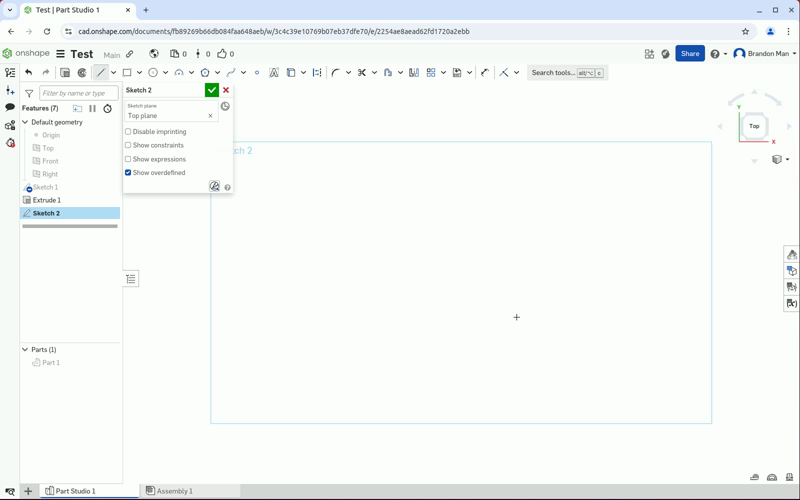
key_up(shift)
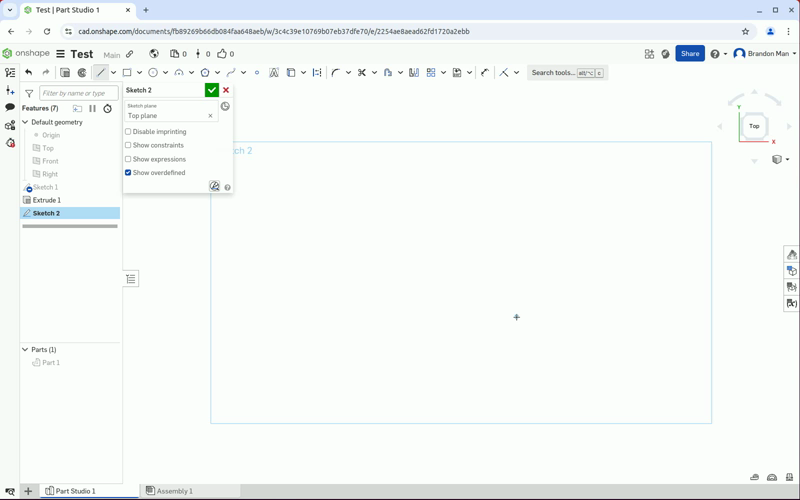
key_down(shift)
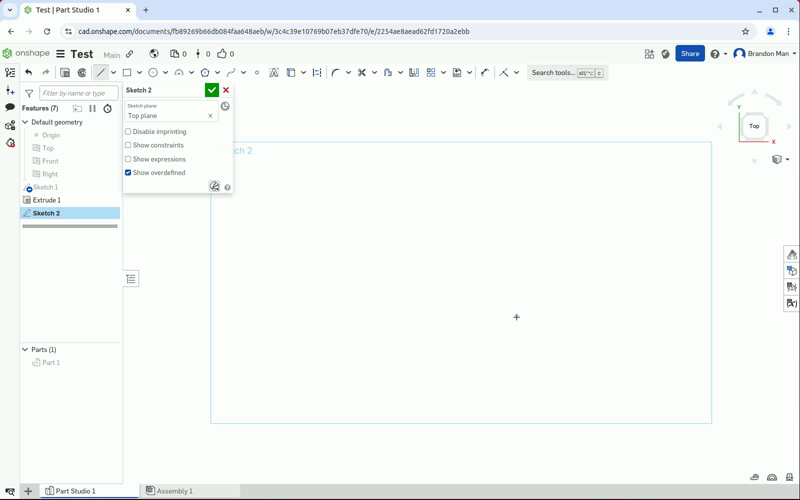
mouse_move(546, 316)
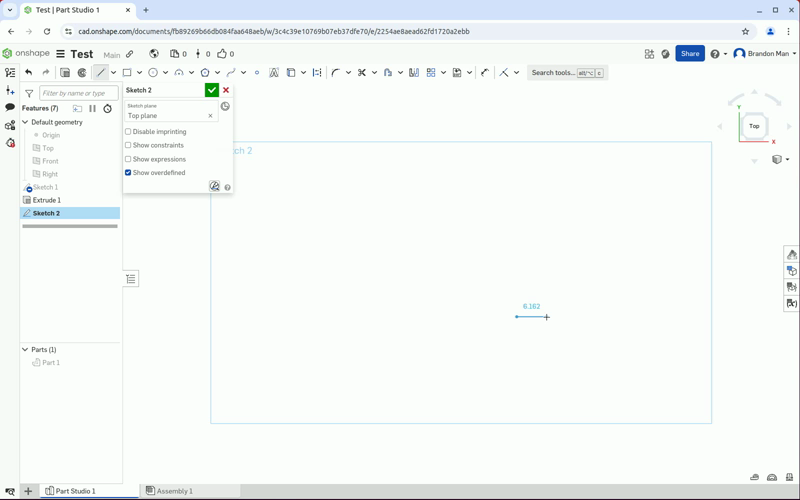
mouse_move(573, 316)
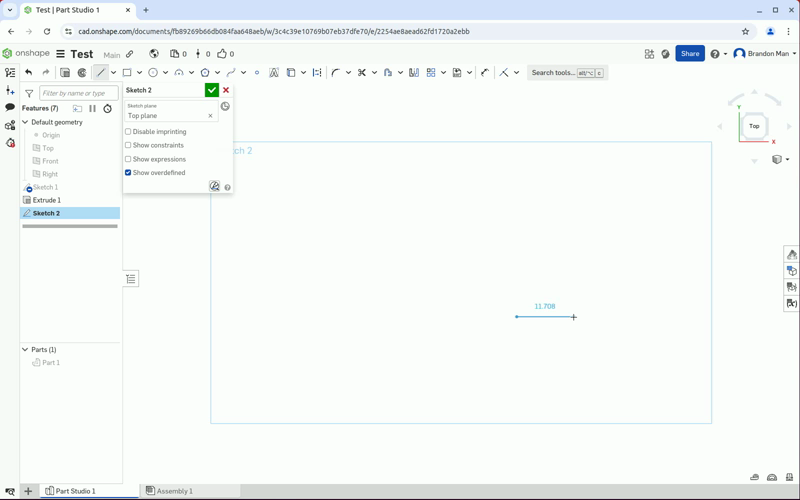
click(573, 316)
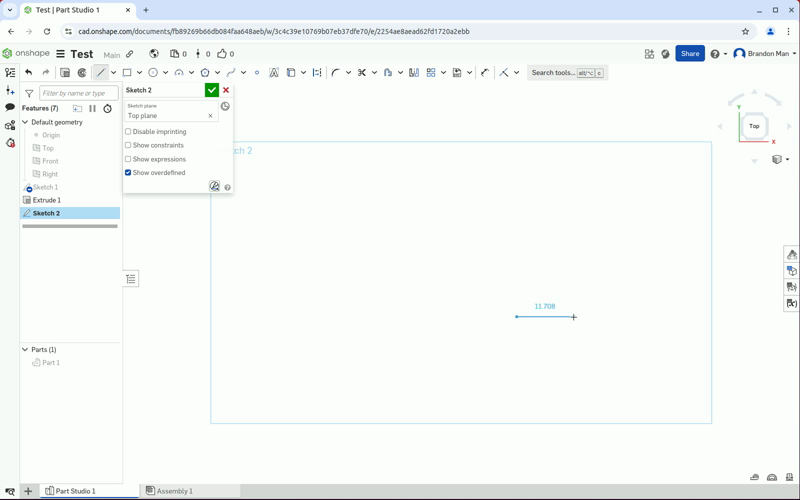
key_up(shift)
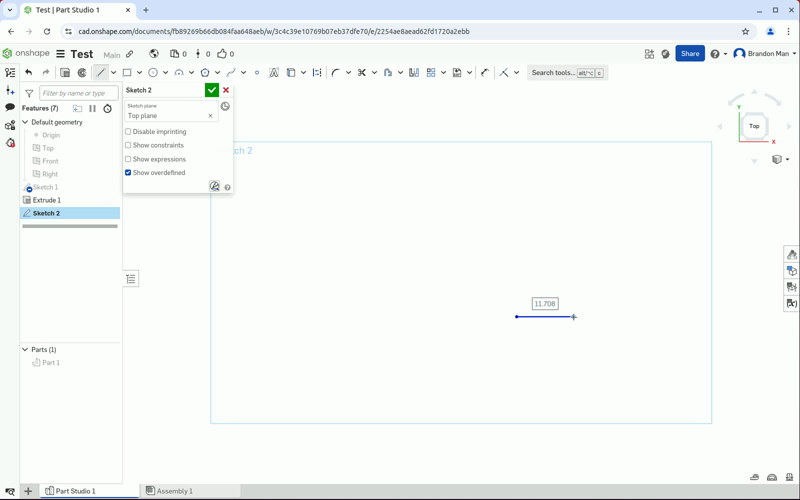
key_down(shift)
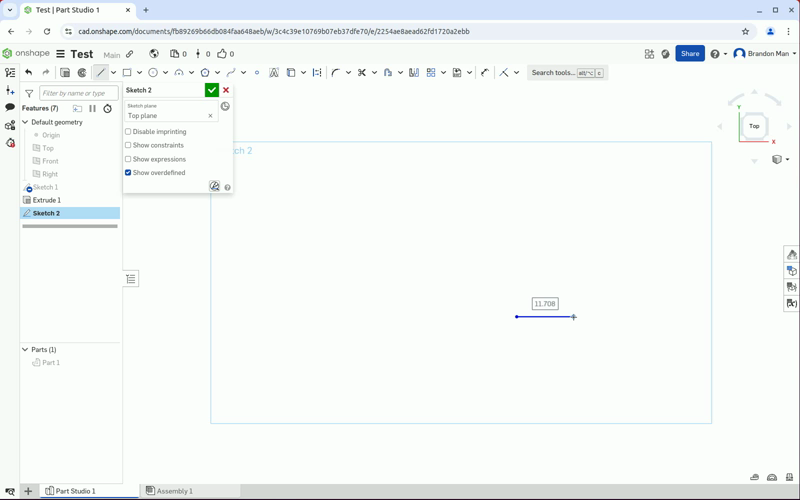
mouse_move(589, 316)
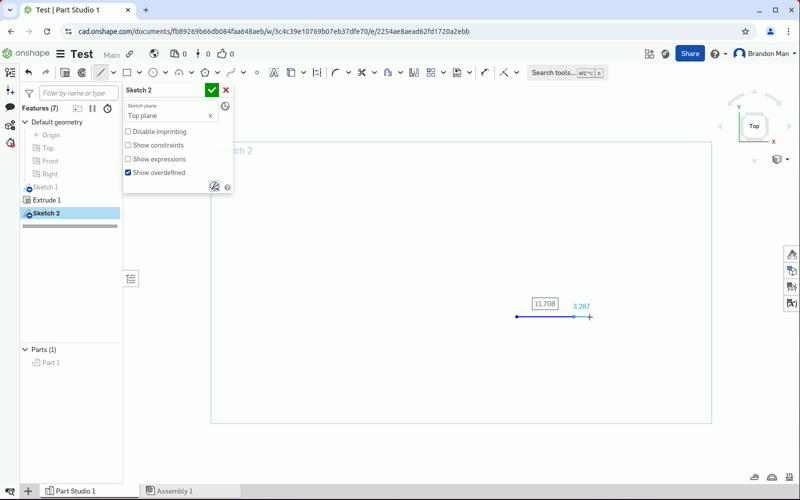
mouse_move(573, 282)
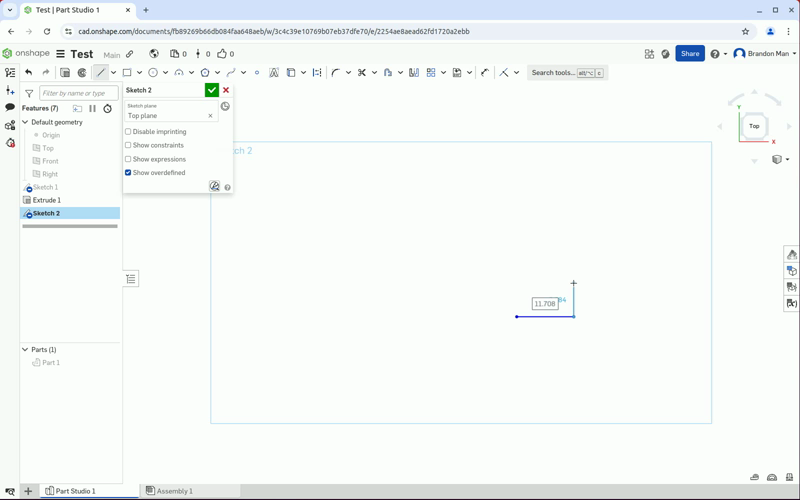
click(573, 282)
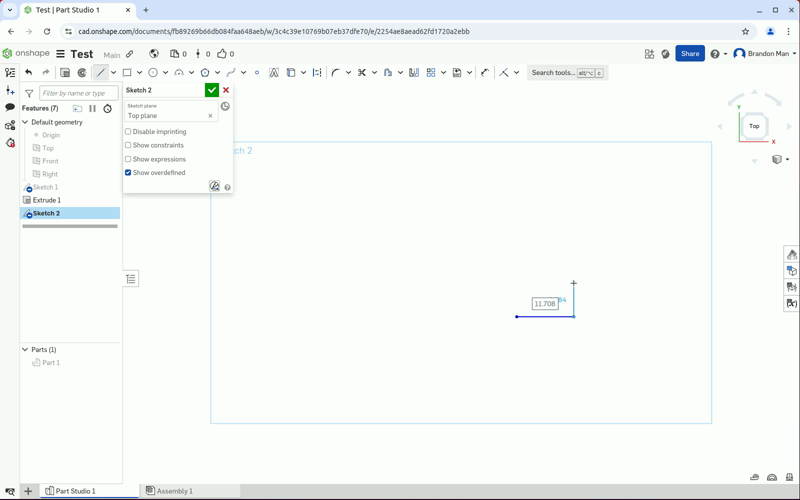
key_up(shift)
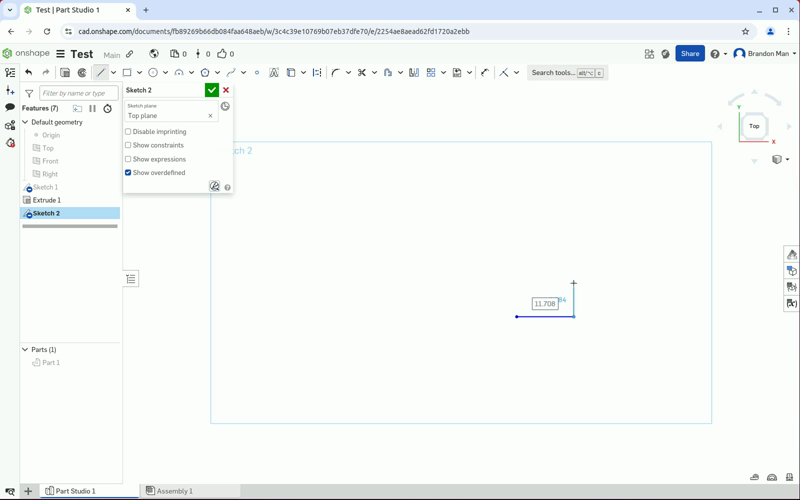
key_down(shift)
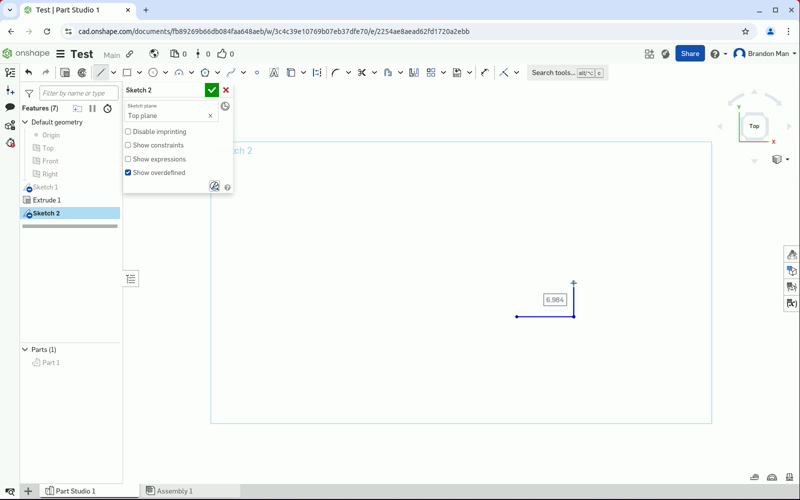
mouse_move(589, 282)
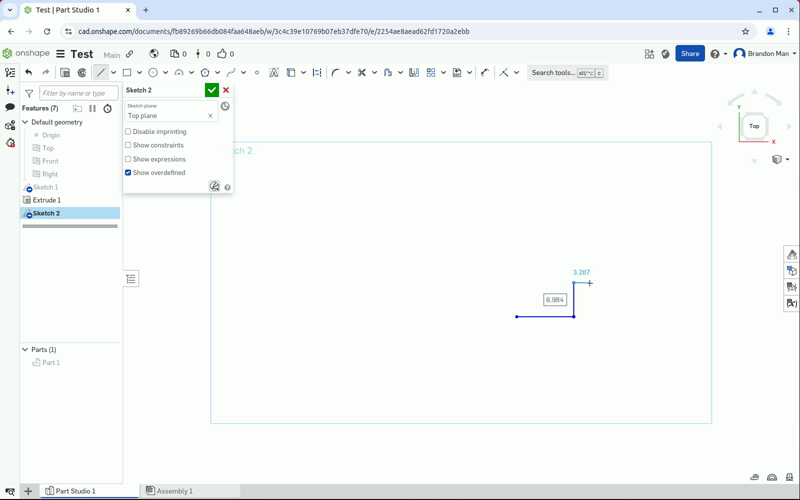
mouse_move(516, 282)
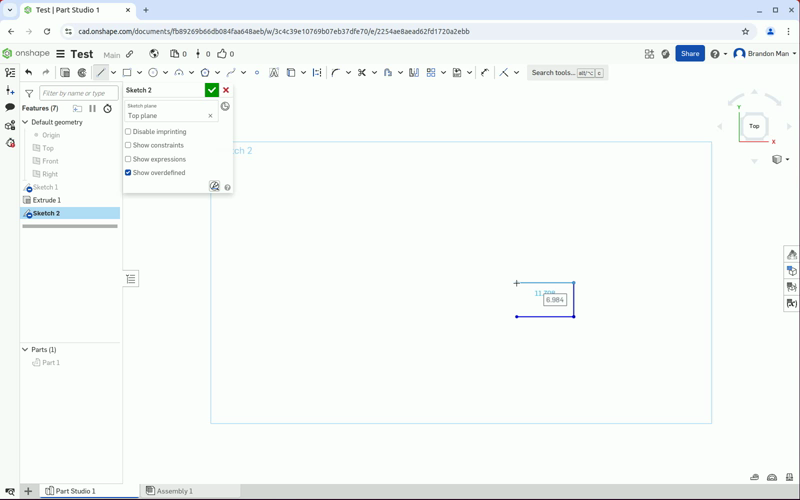
click(516, 282)
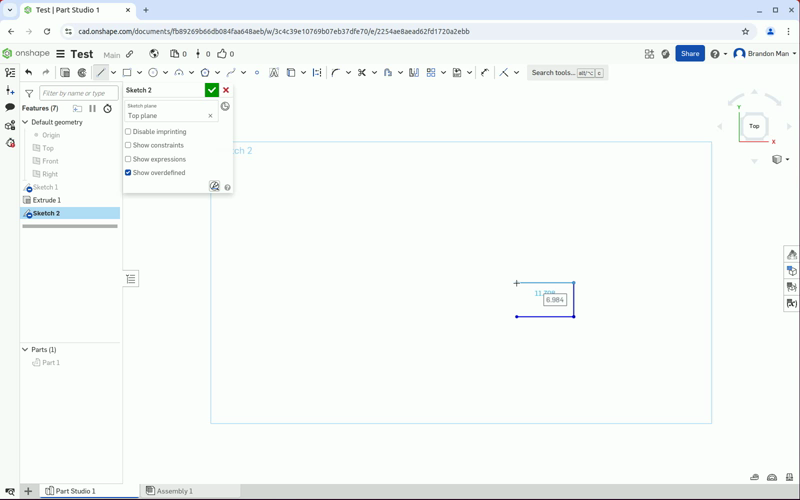
key_up(shift)
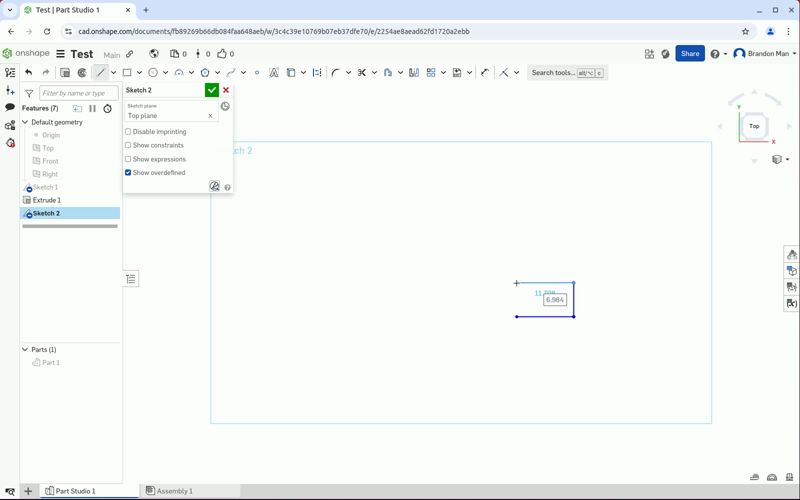
mouse_move(546, 282)
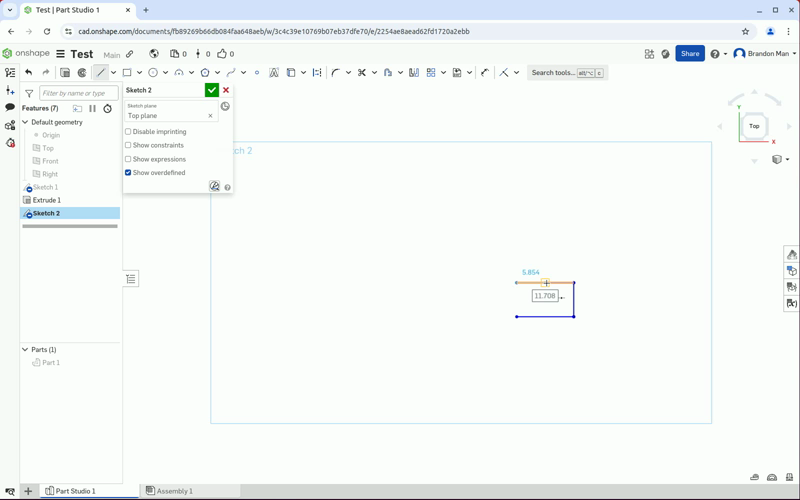
key_down(shift)
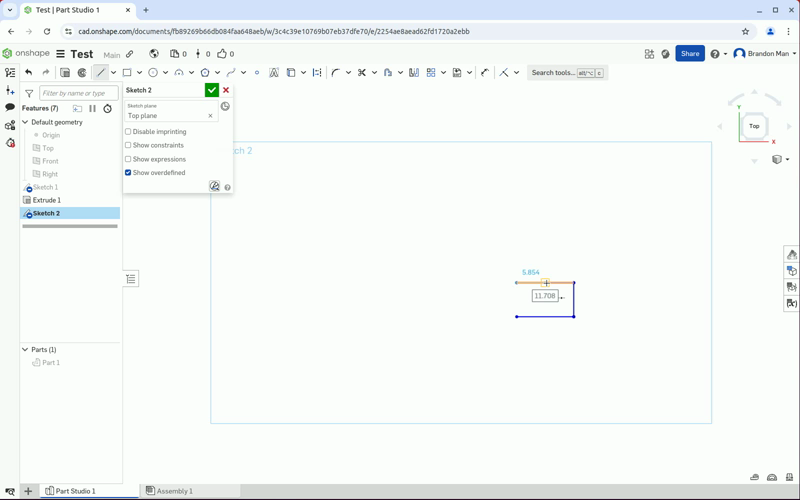
mouse_move(516, 316)
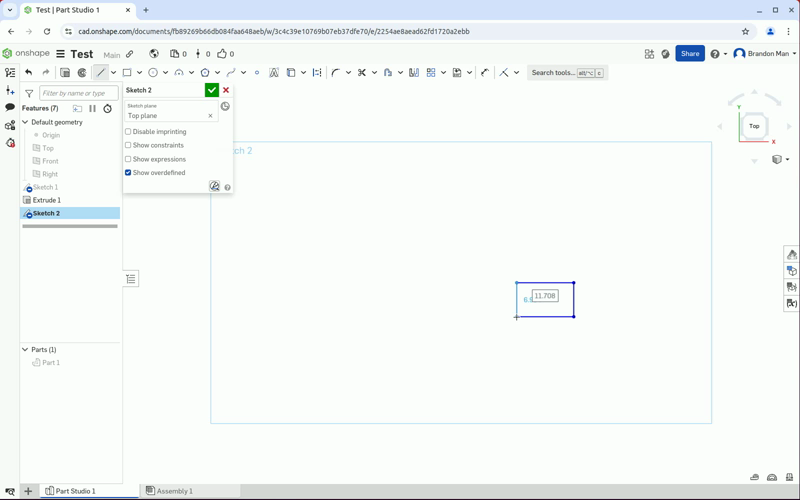
key_up(shift)
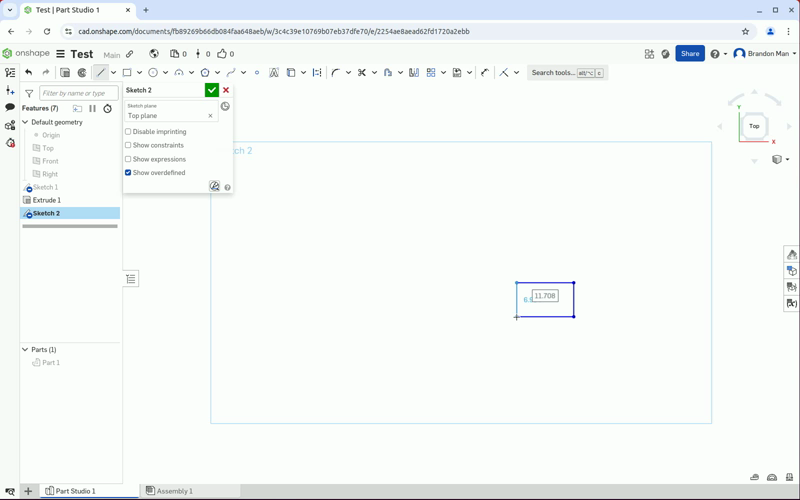
click(516, 316)
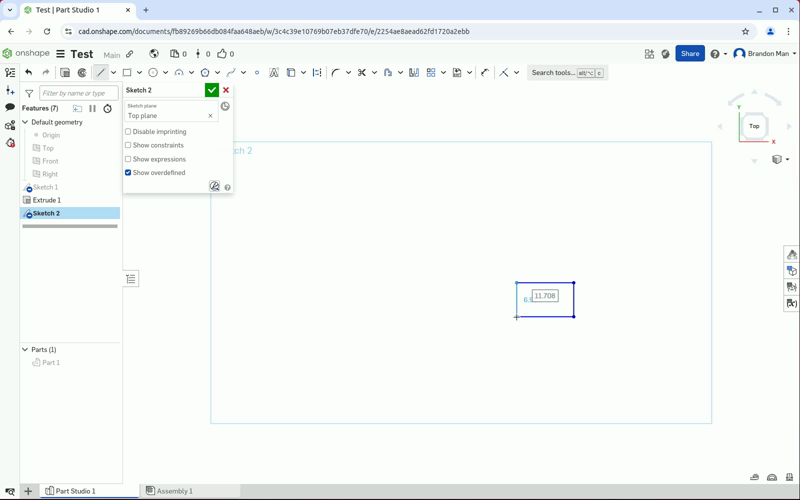
key(esc)
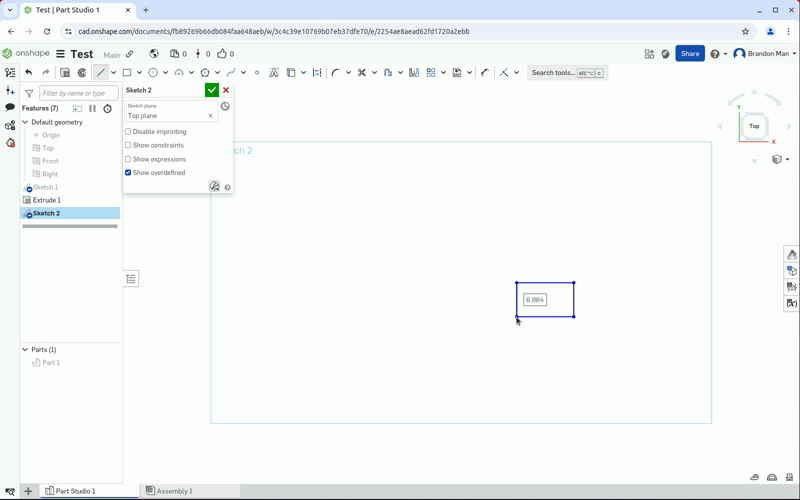
key(c)
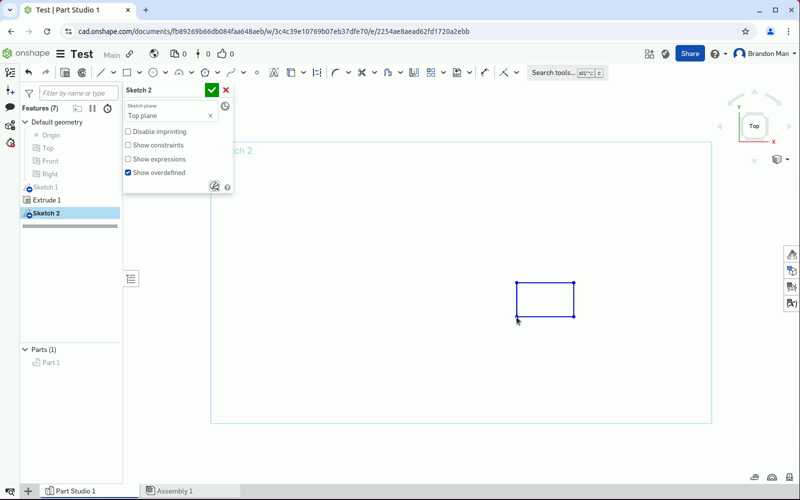
key_down(shift)
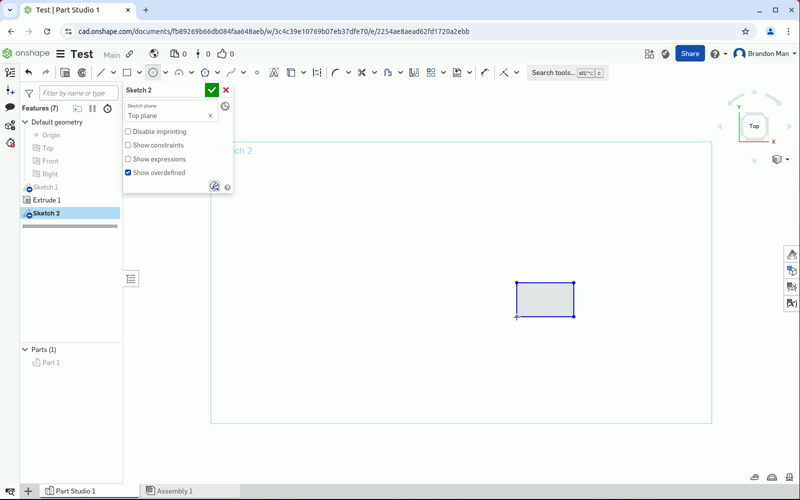
mouse_move(567, 300)
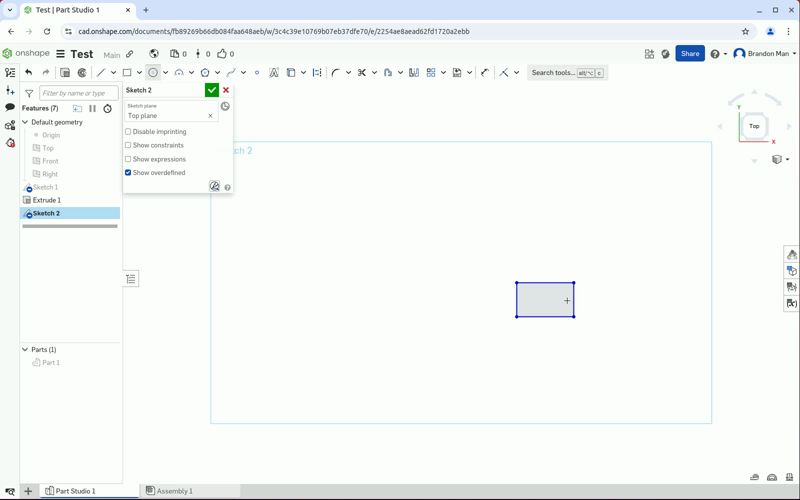
click(567, 300)
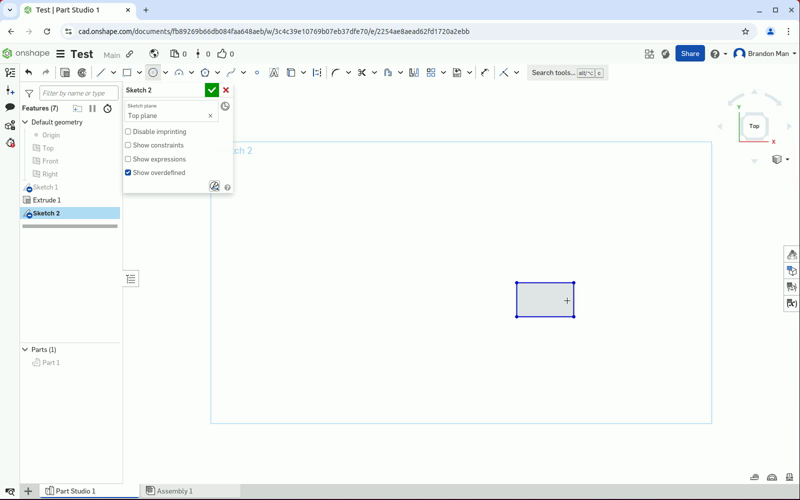
key_up(shift)
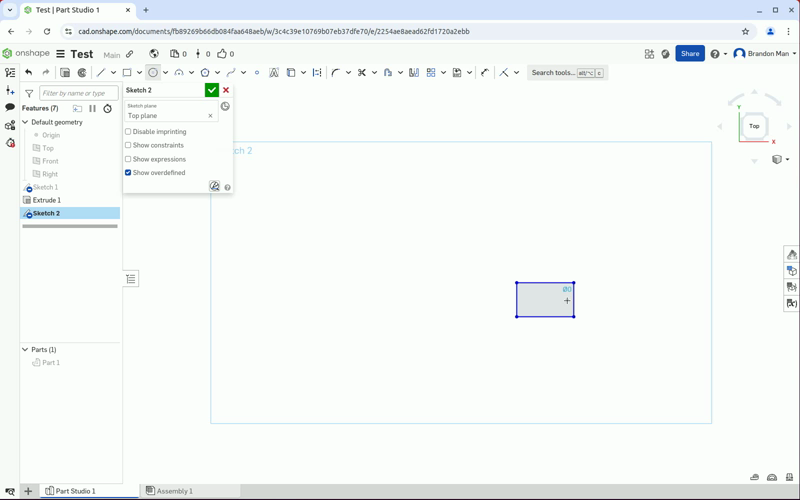
mouse_move(567, 300)
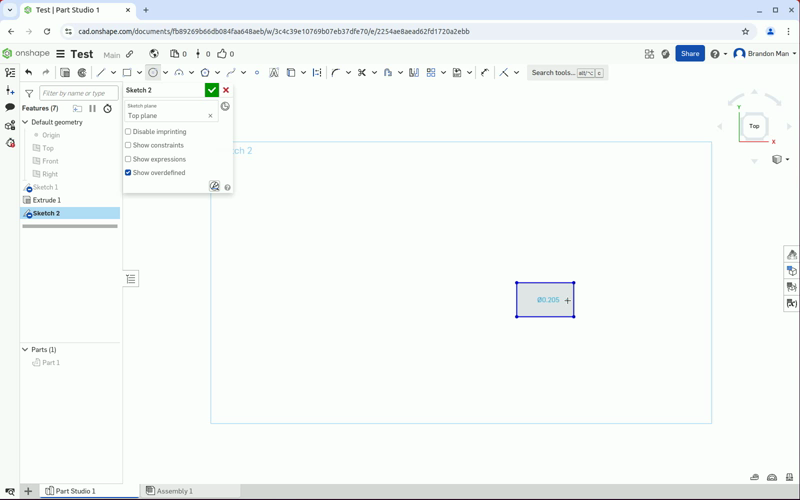
scroll(6)
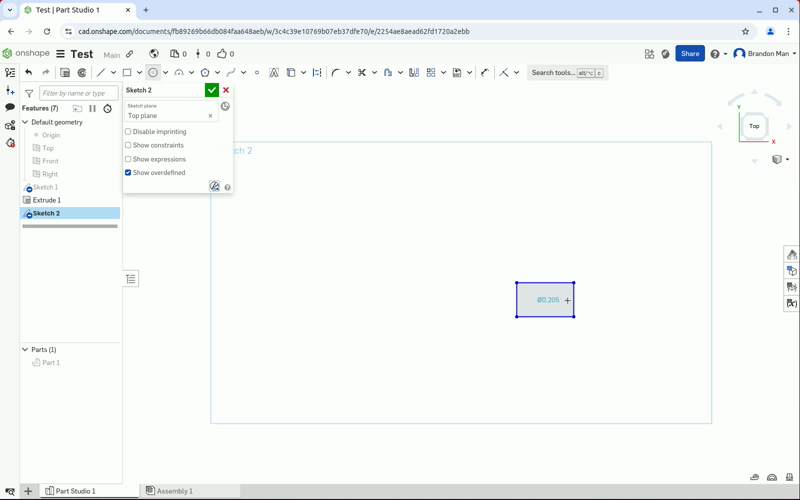
scroll(6)
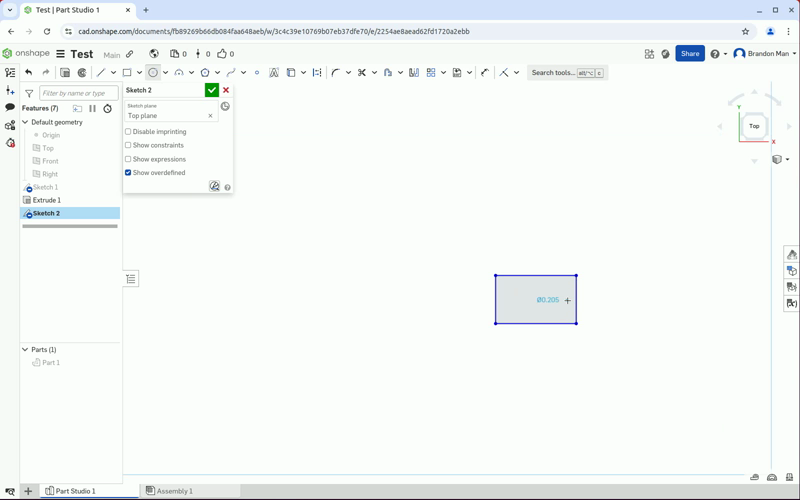
scroll(6)
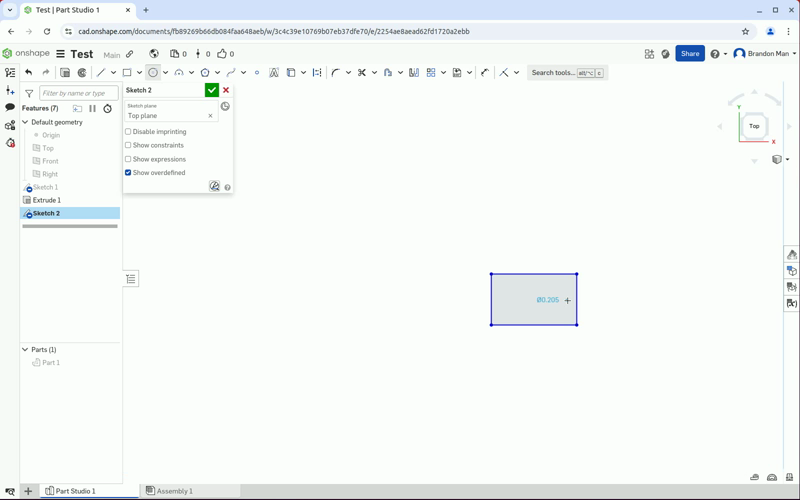
scroll(6)
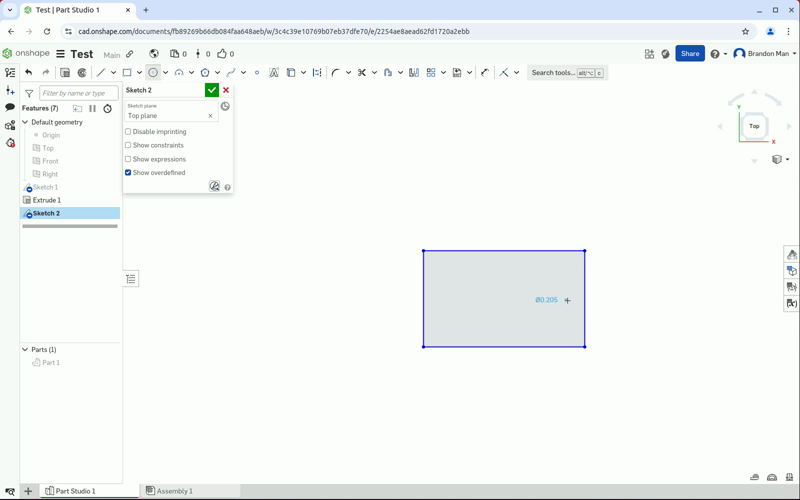
scroll(6)
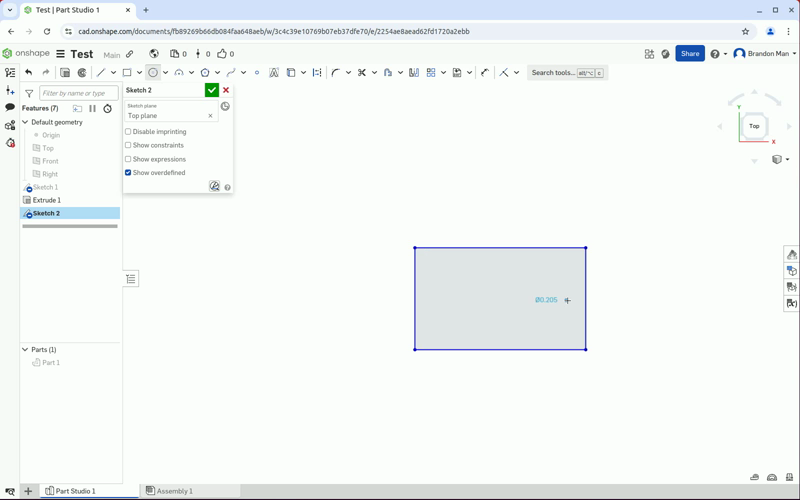
scroll(6)
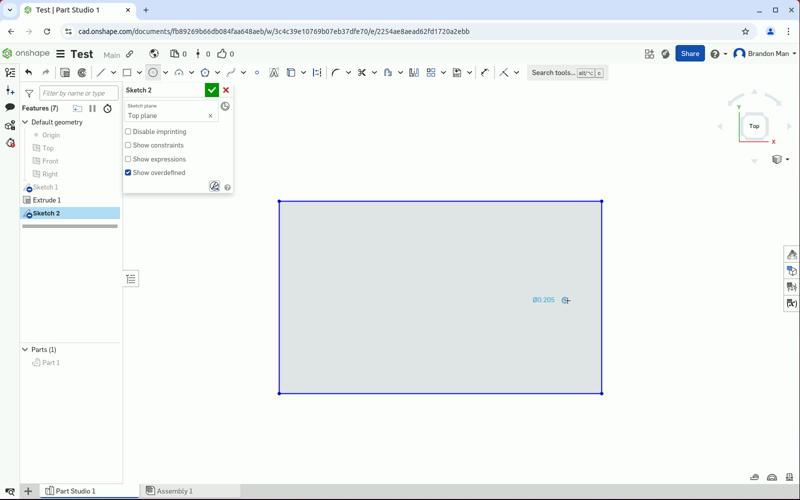
scroll(6)
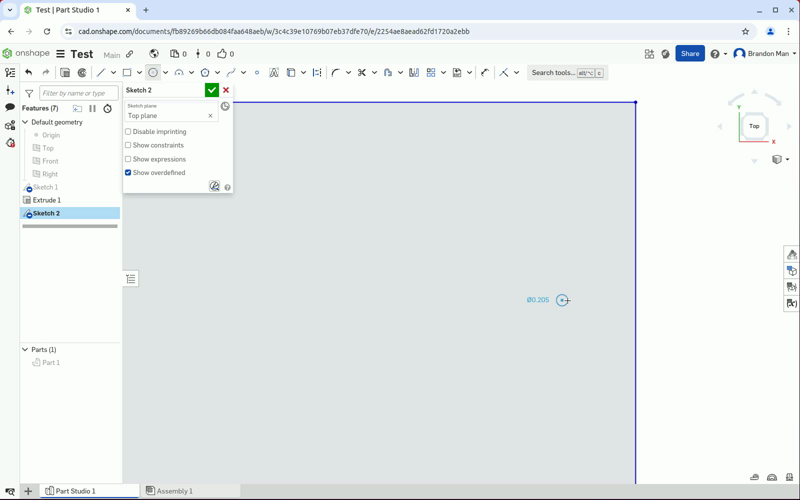
click(567, 300)
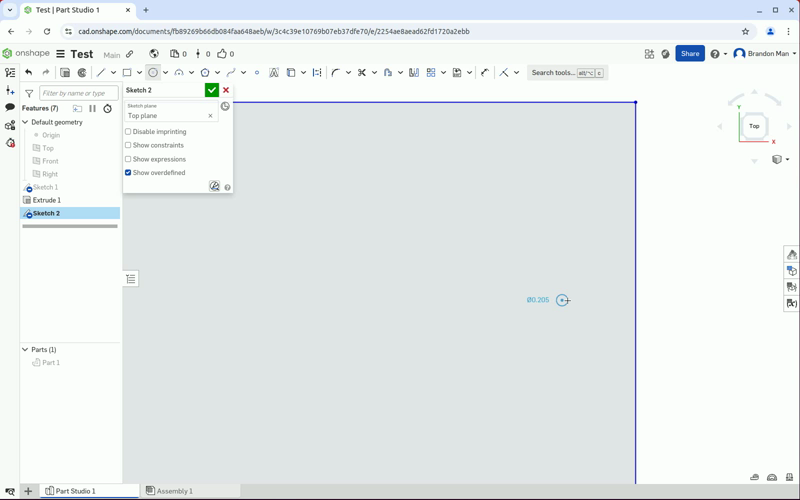
scroll(-6)
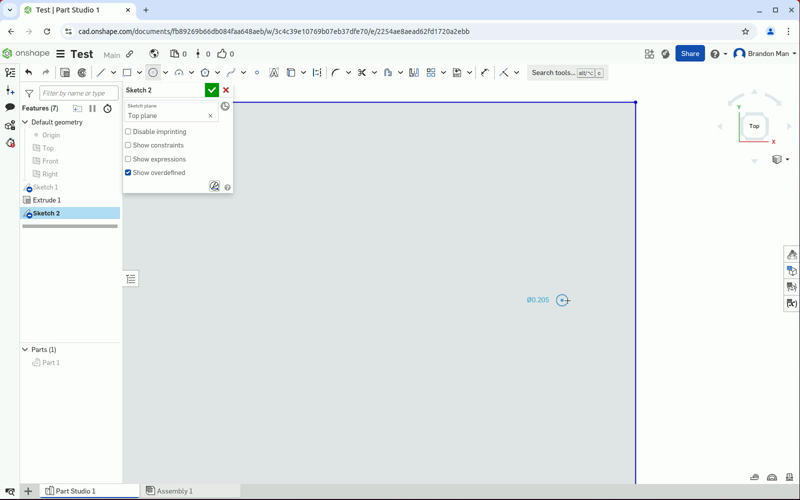
scroll(-6)
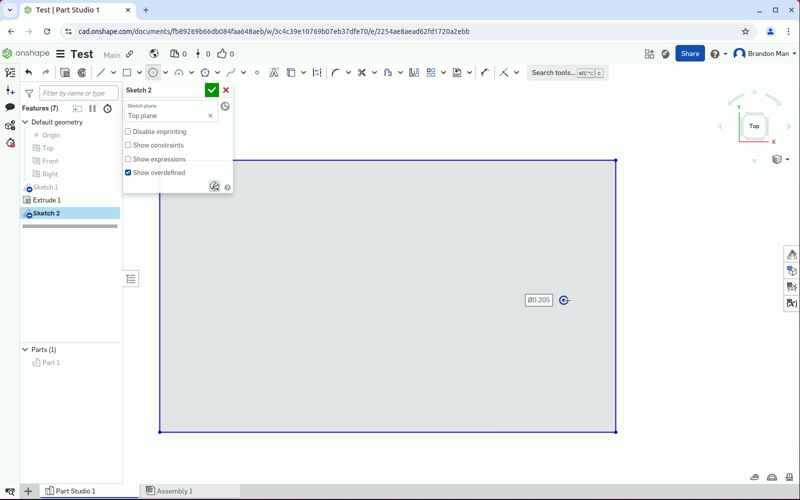
scroll(-6)
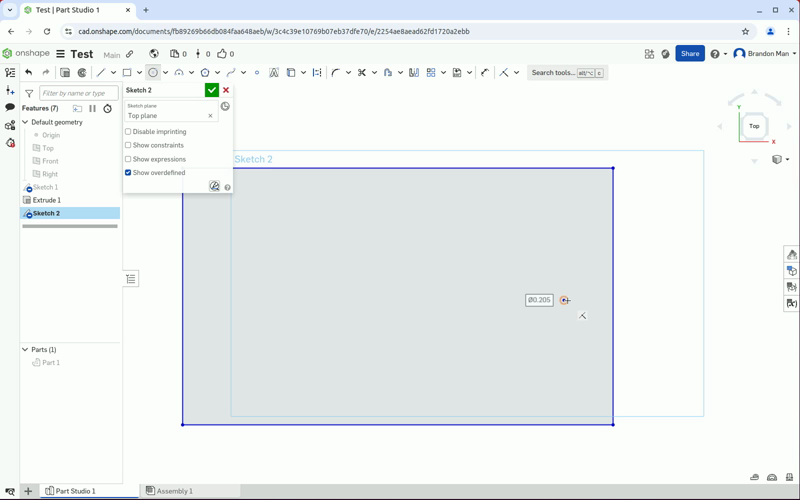
scroll(-6)
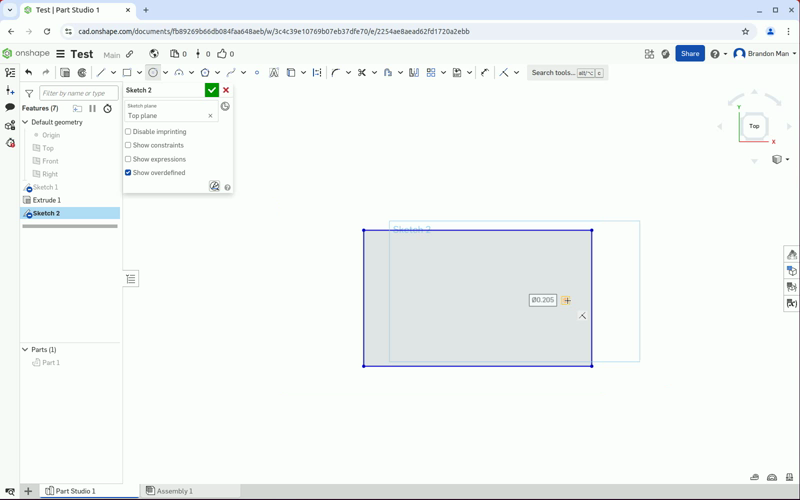
scroll(-6)
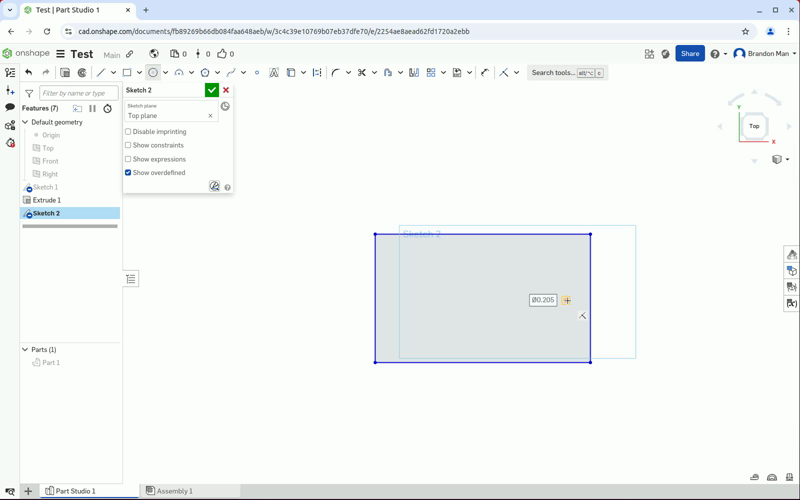
scroll(-6)
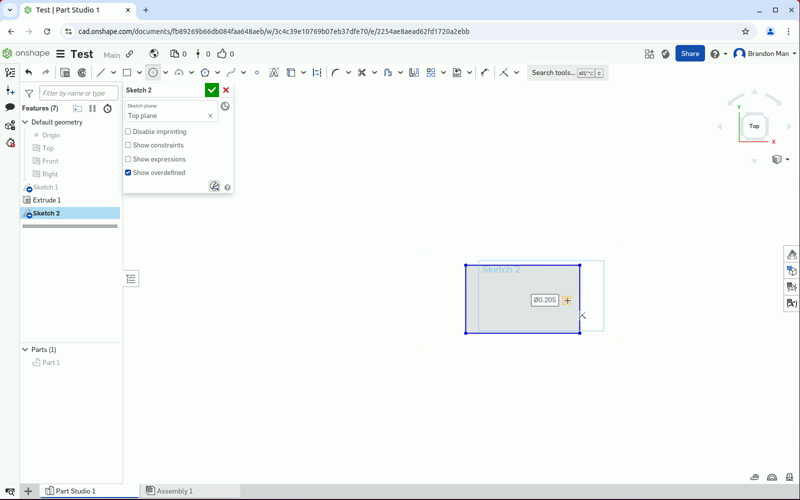
scroll(-6)
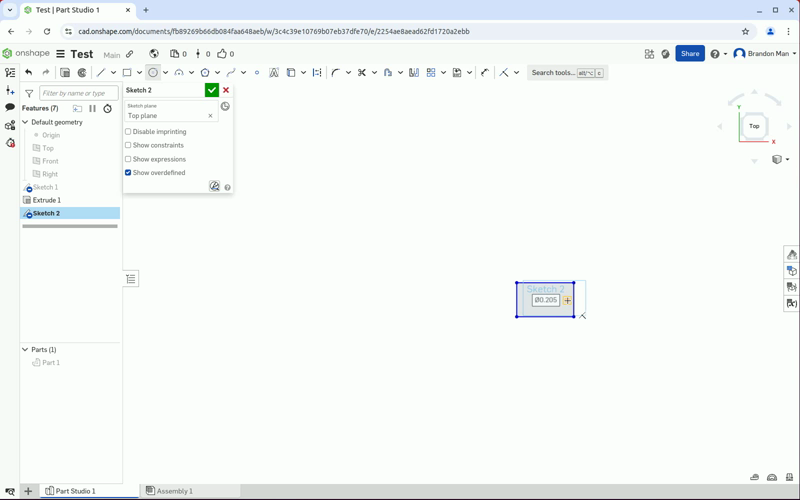
key(esc)
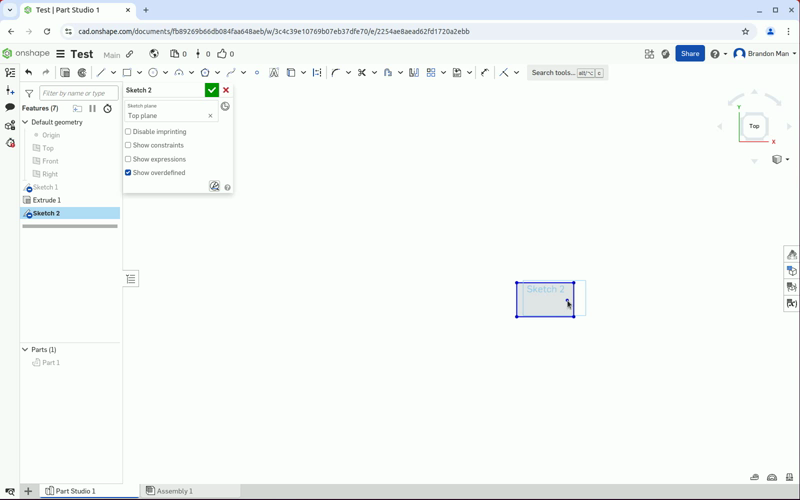
key(c)
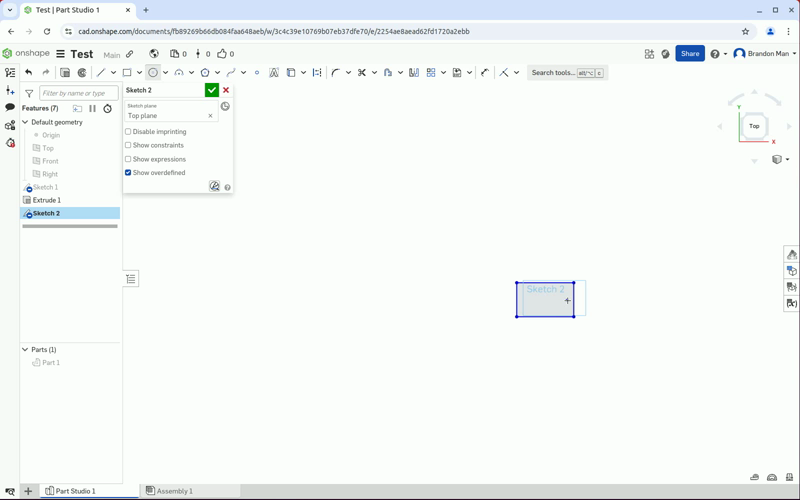
key_down(shift)
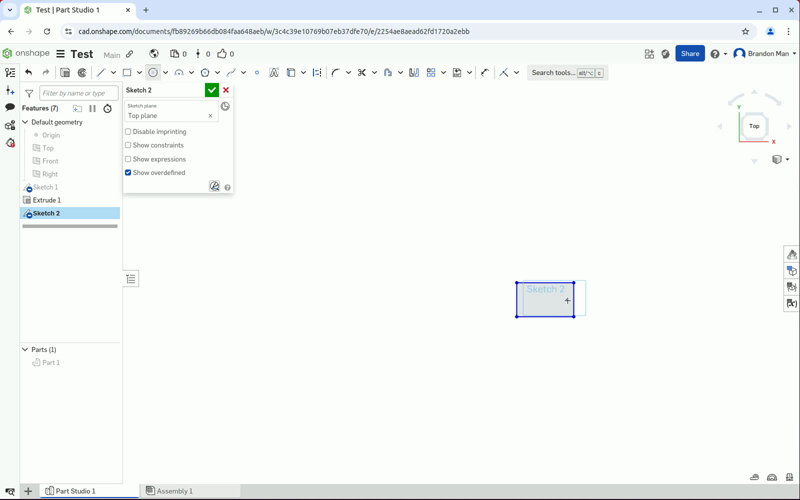
mouse_move(570, 302)
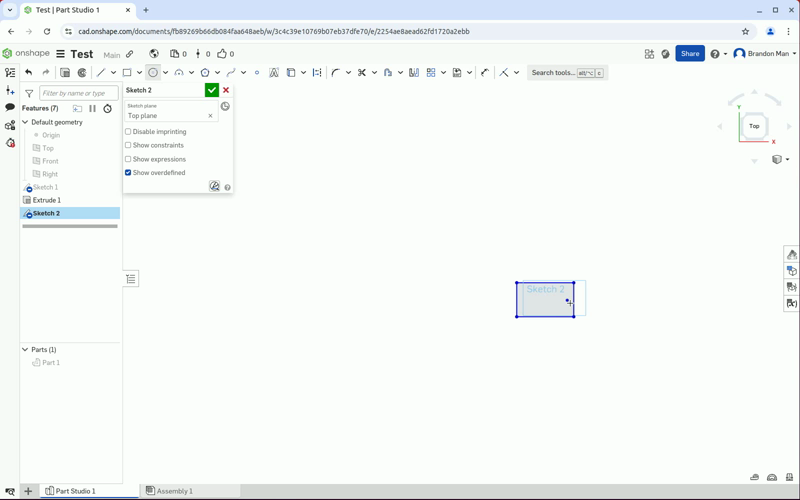
scroll(6)
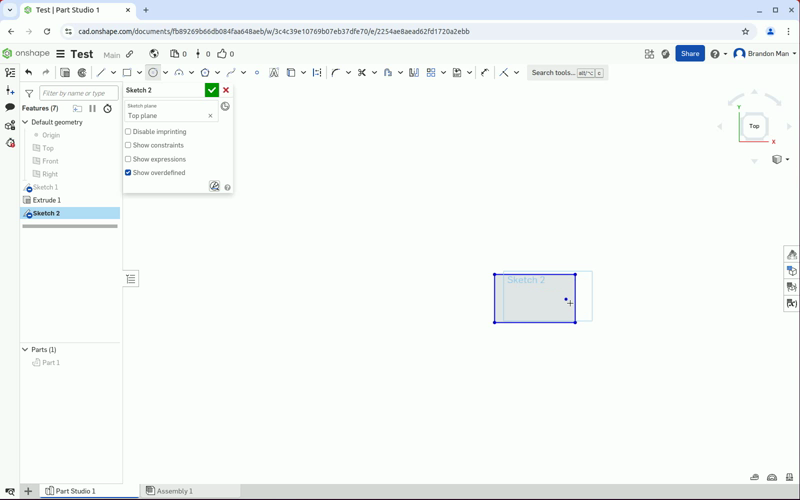
scroll(6)
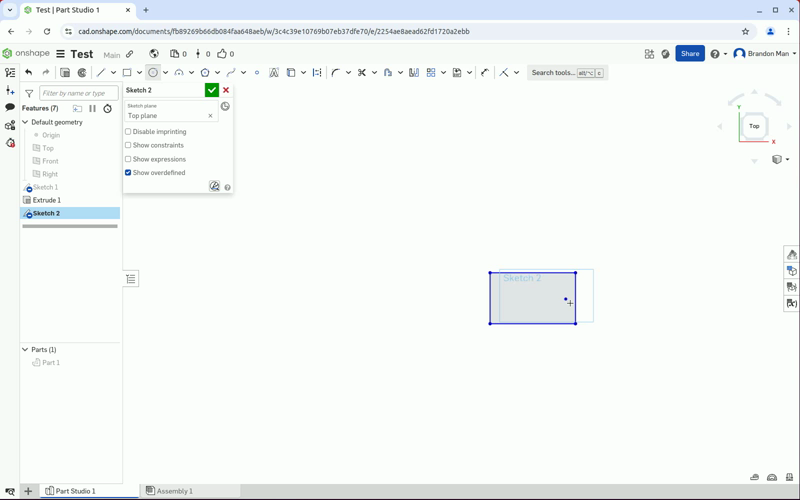
scroll(6)
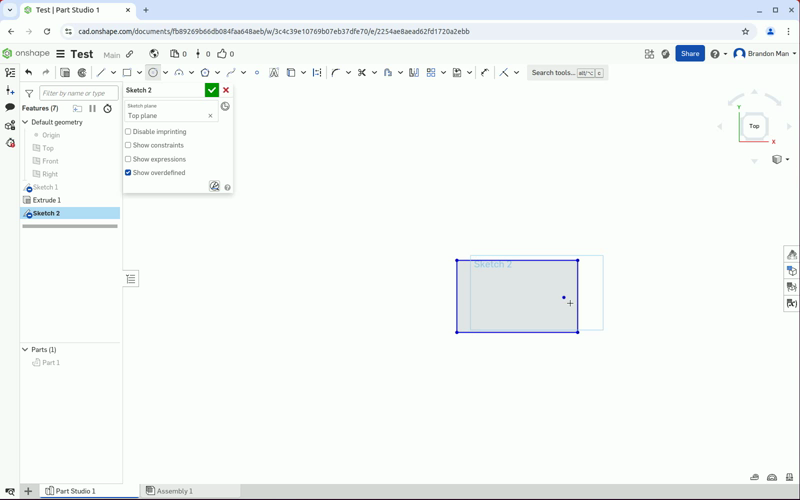
scroll(6)
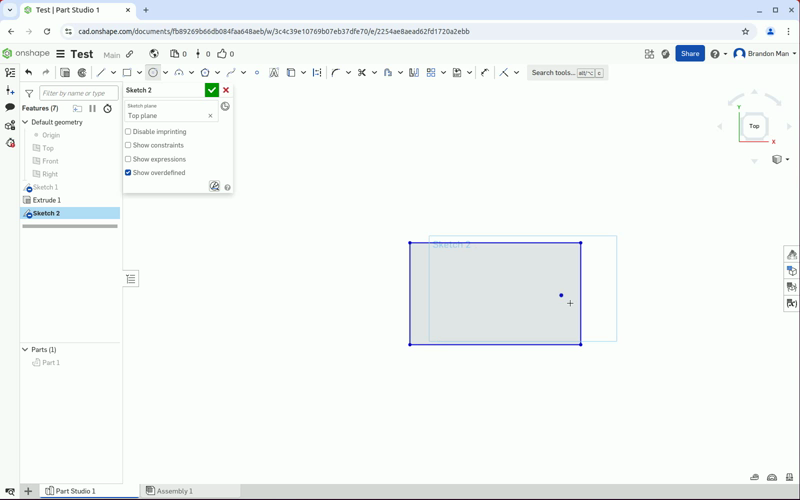
scroll(6)
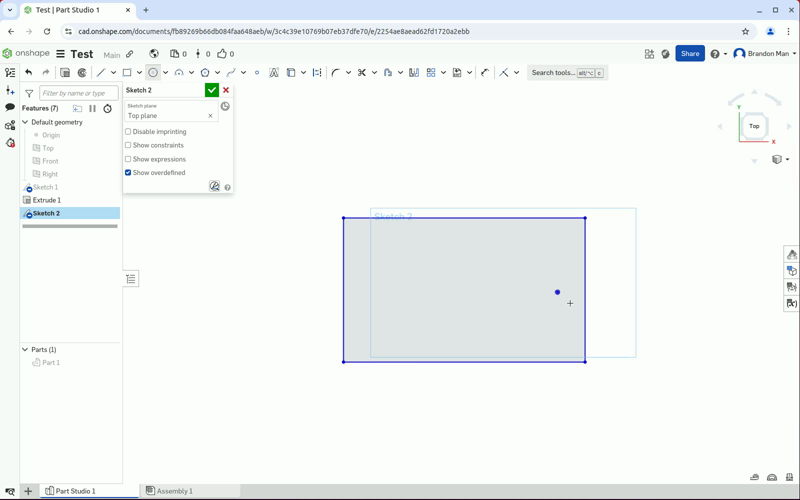
scroll(6)
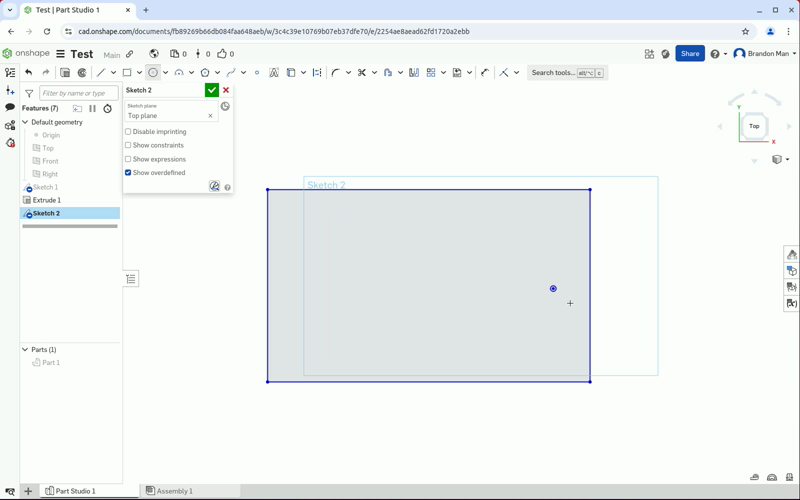
scroll(6)
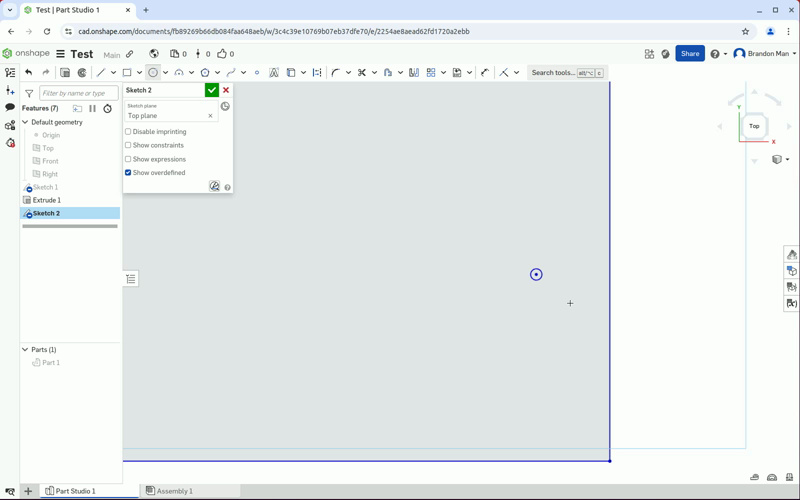
click(570, 302)
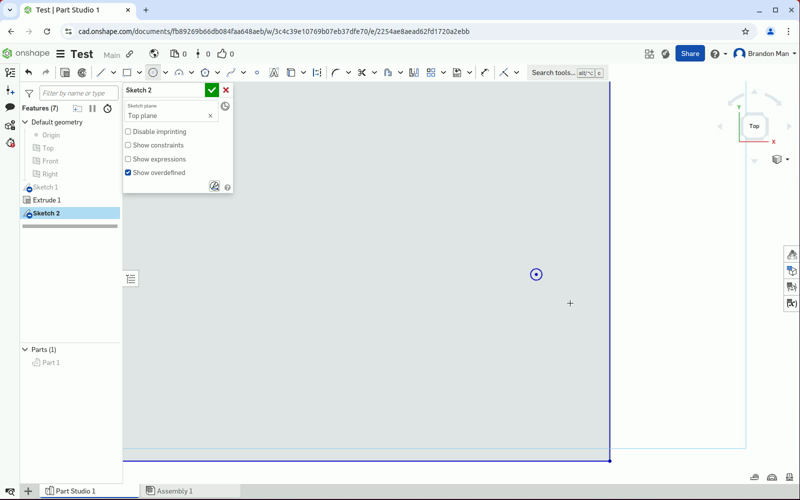
scroll(-6)
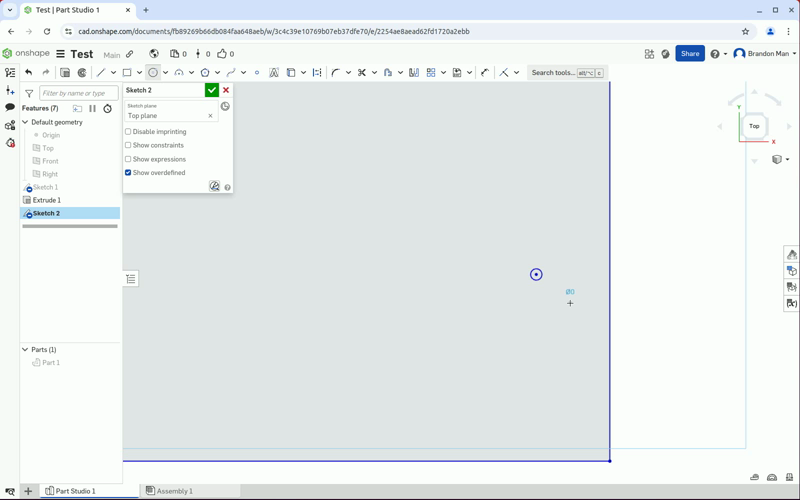
scroll(-6)
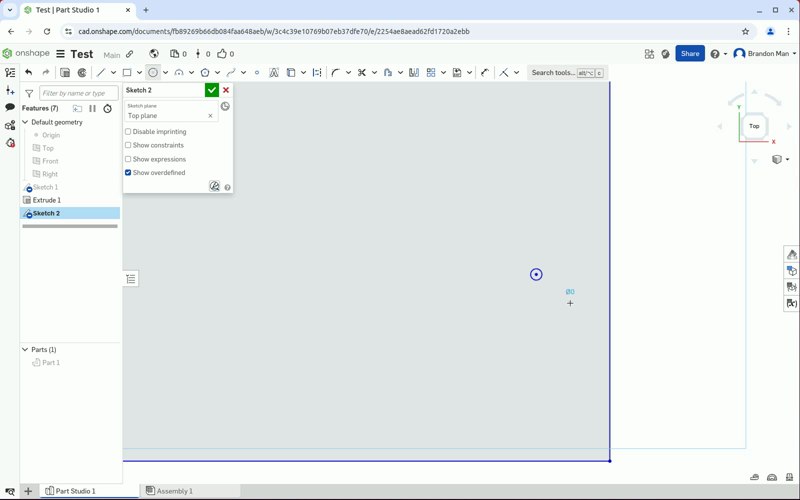
scroll(-6)
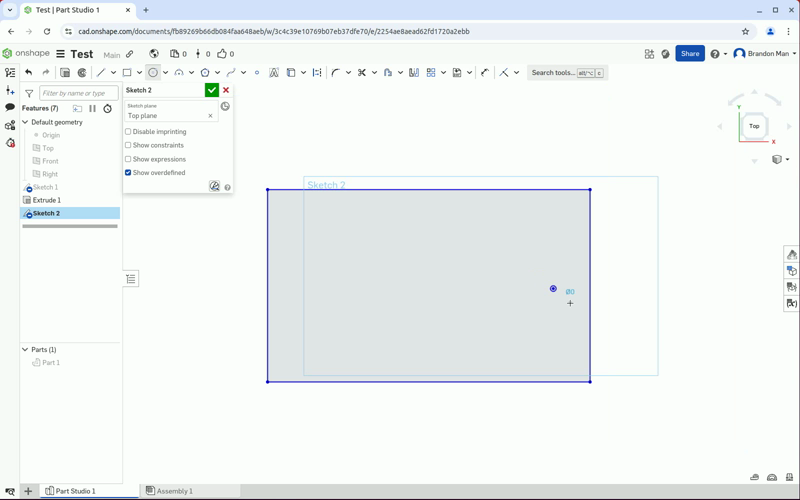
scroll(-6)
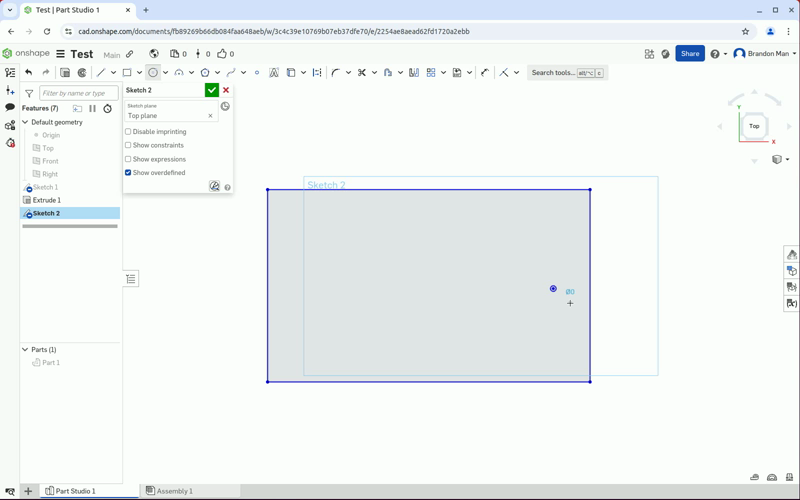
scroll(-6)
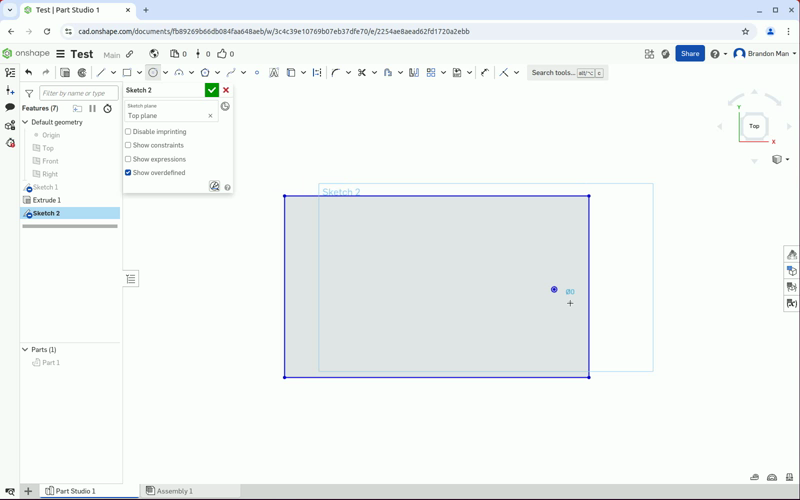
scroll(-6)
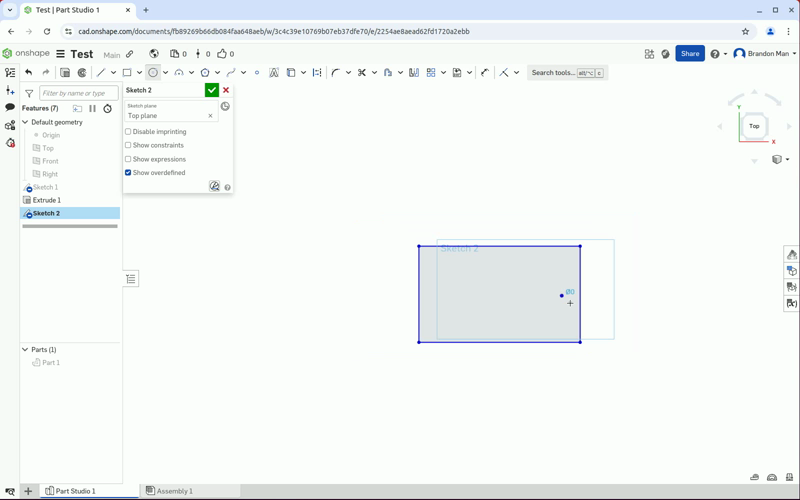
scroll(-6)
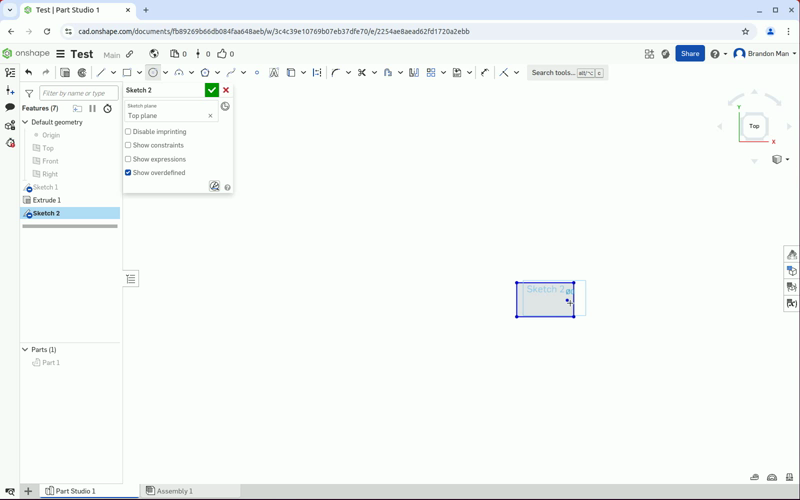
key_up(shift)
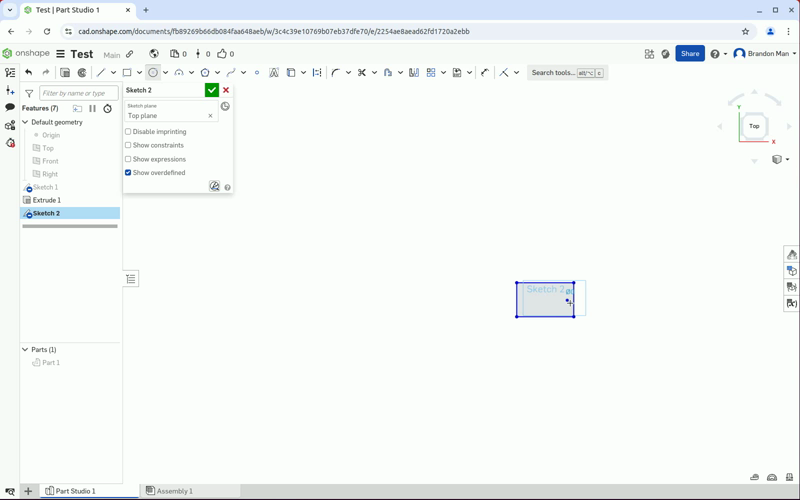
mouse_move(570, 302)
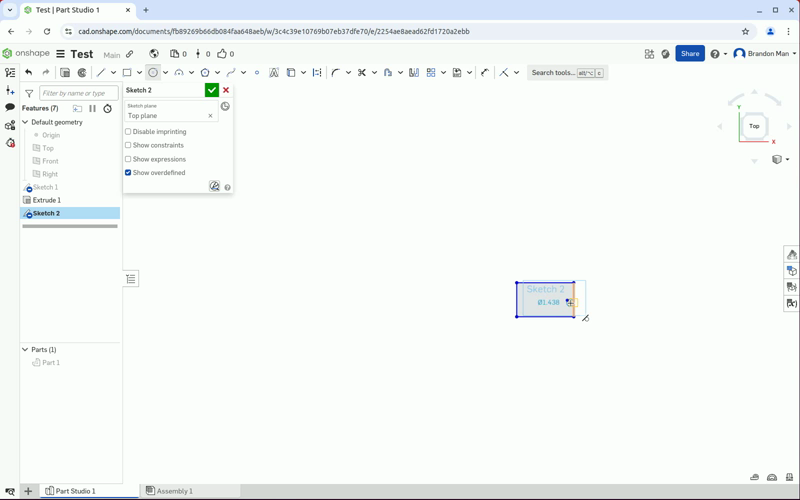
scroll(6)
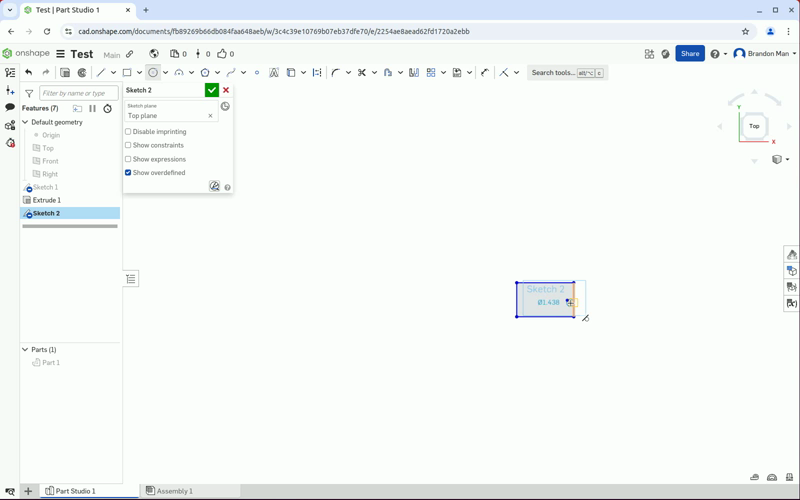
scroll(6)
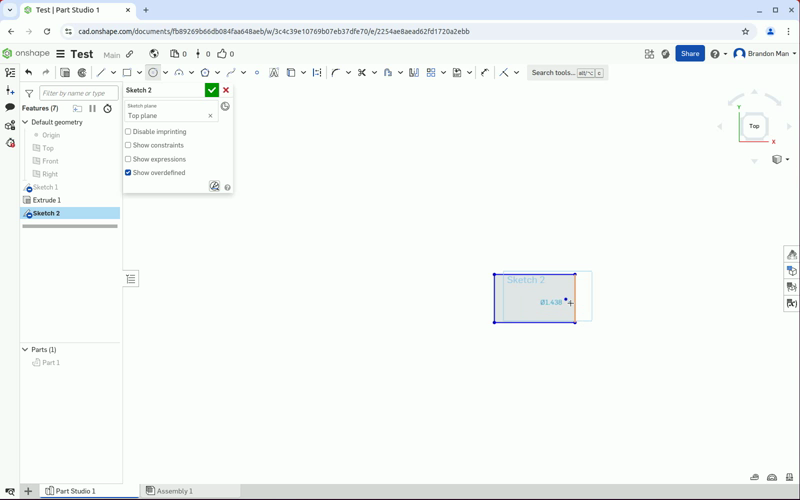
scroll(6)
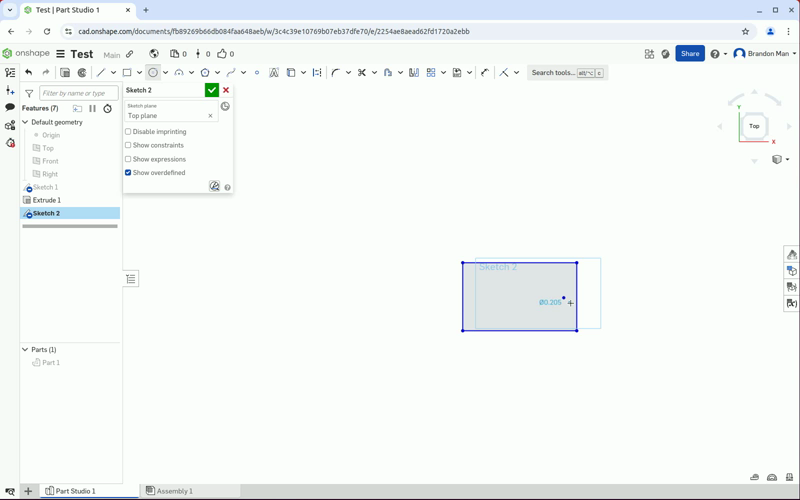
scroll(6)
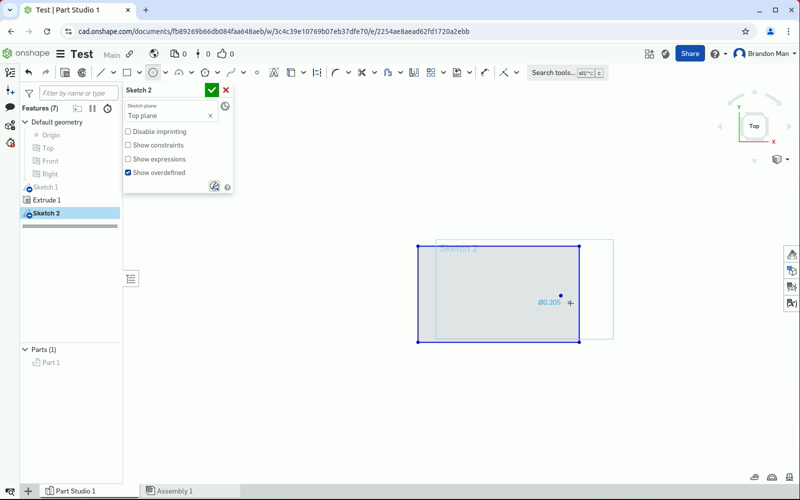
scroll(6)
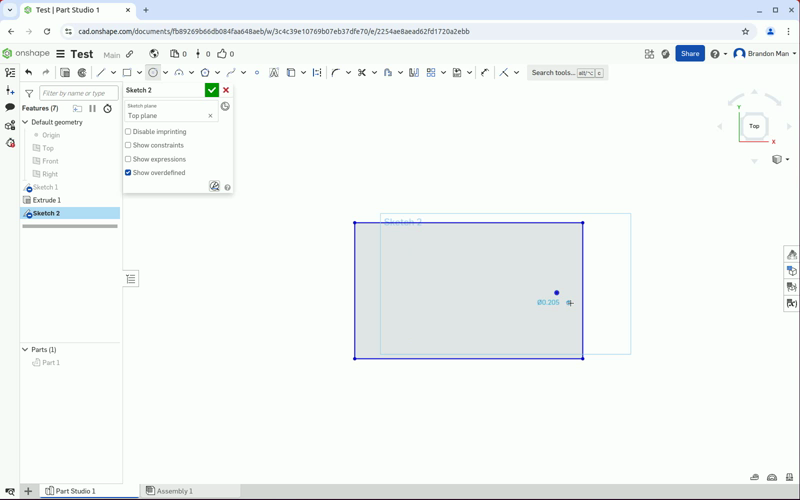
scroll(6)
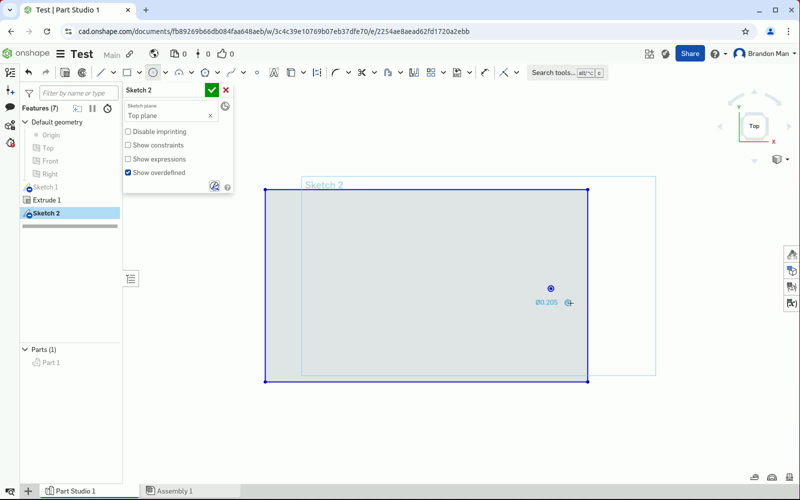
scroll(6)
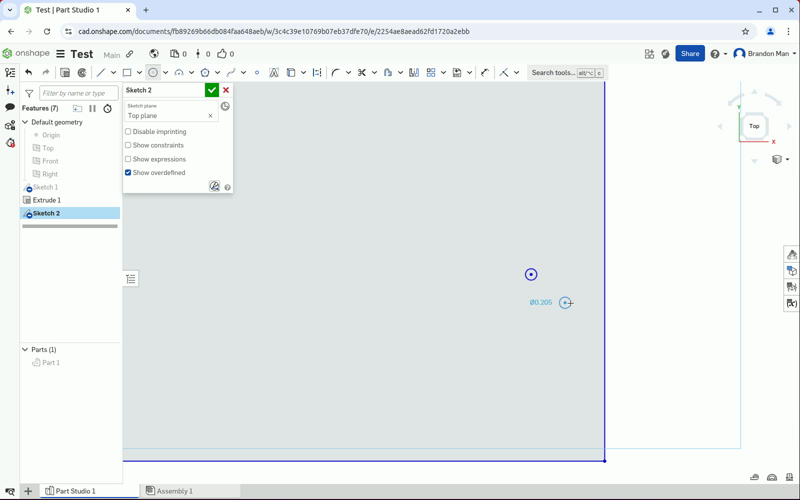
click(570, 302)
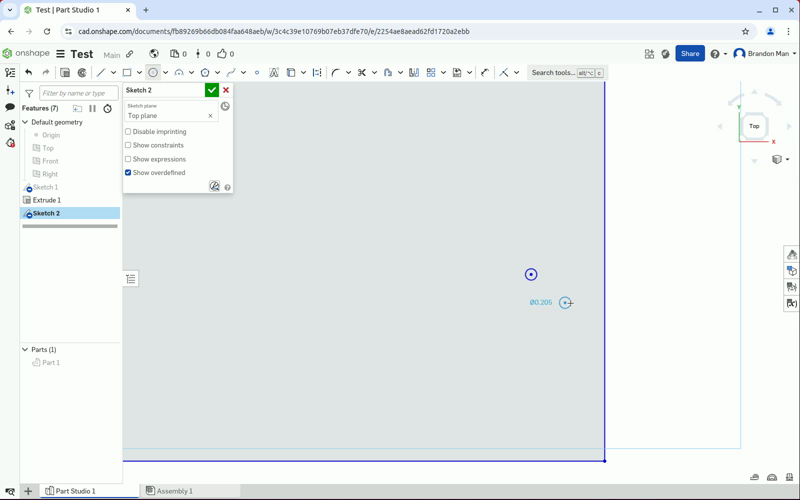
scroll(-6)
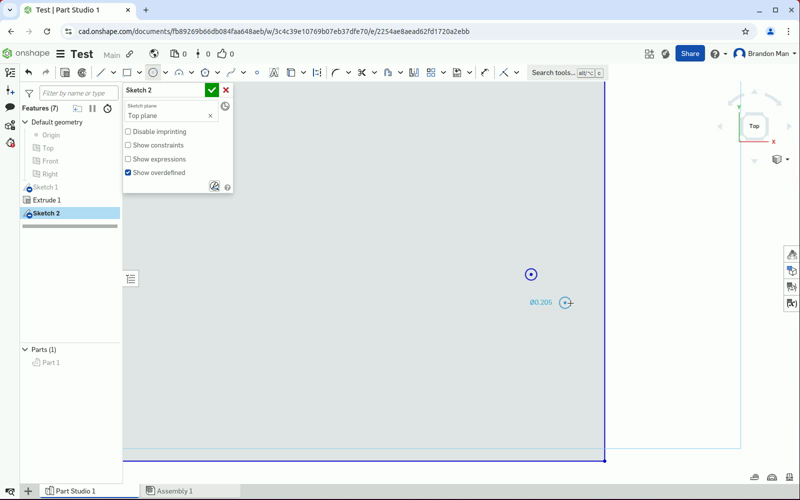
scroll(-6)
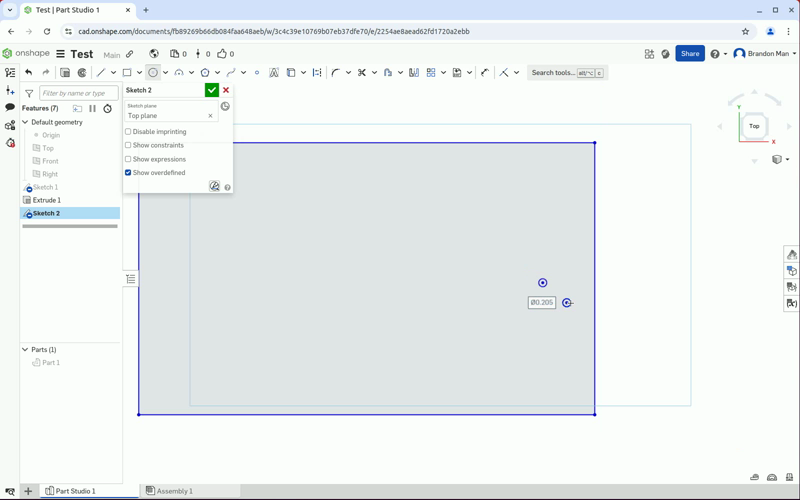
scroll(-6)
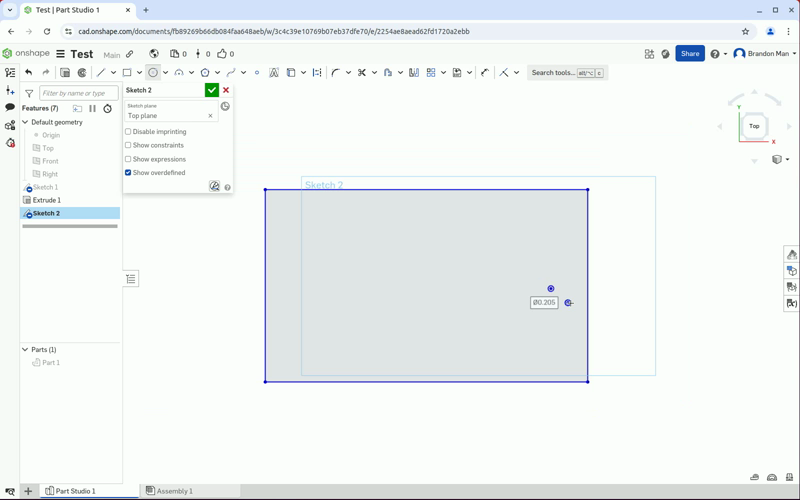
scroll(-6)
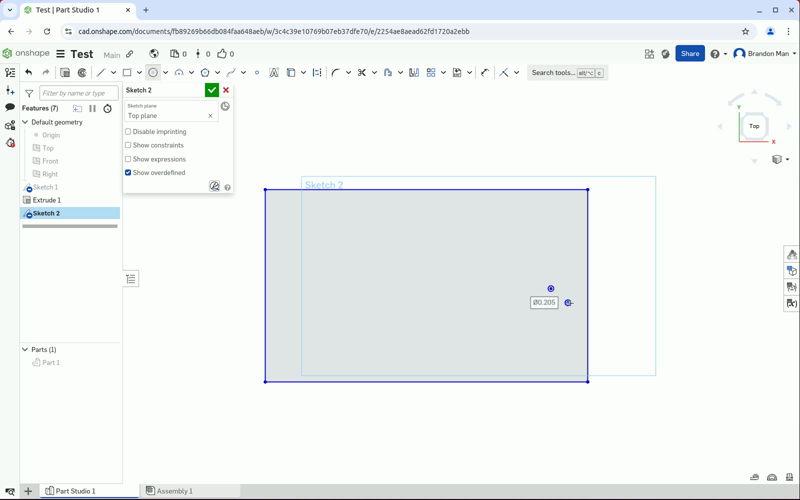
scroll(-6)
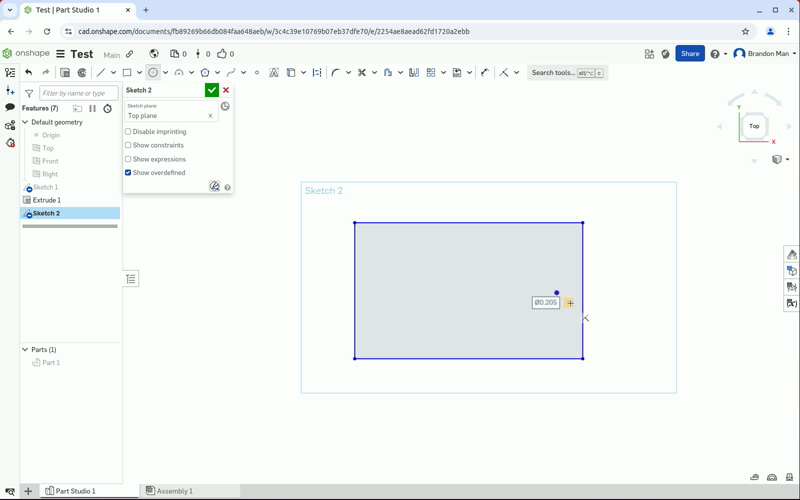
scroll(-6)
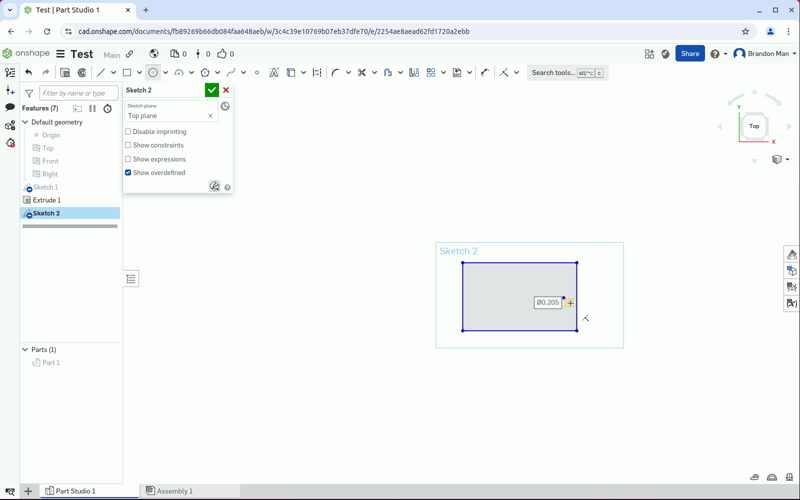
scroll(-6)
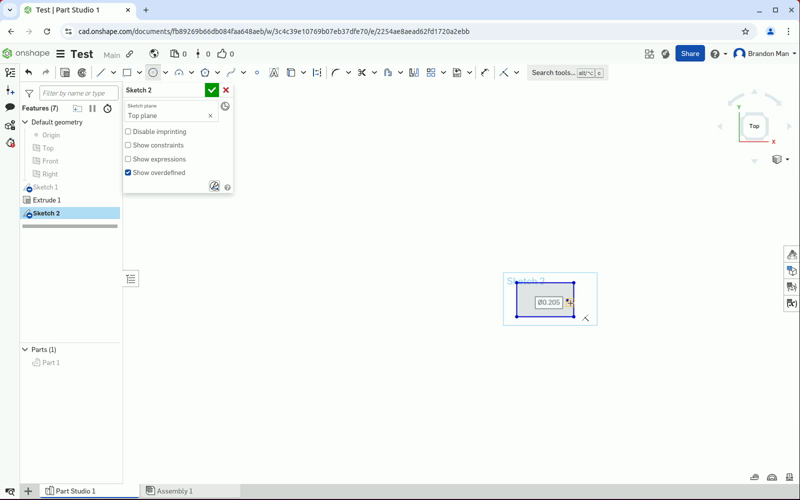
key(esc)
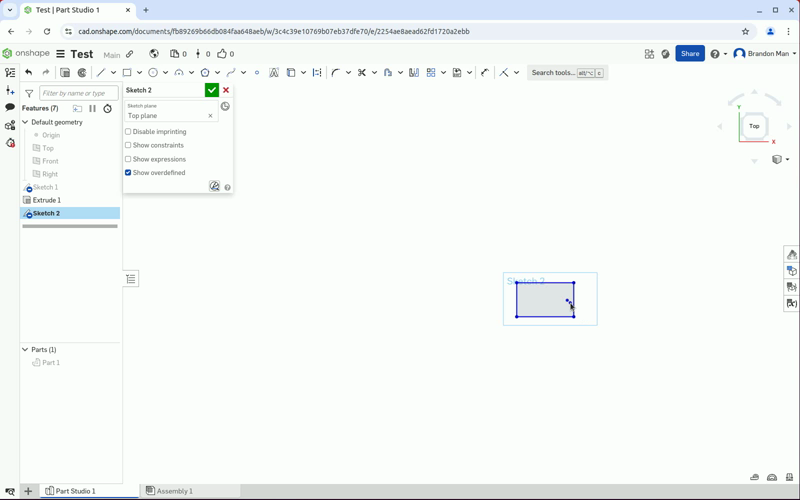
key(c)
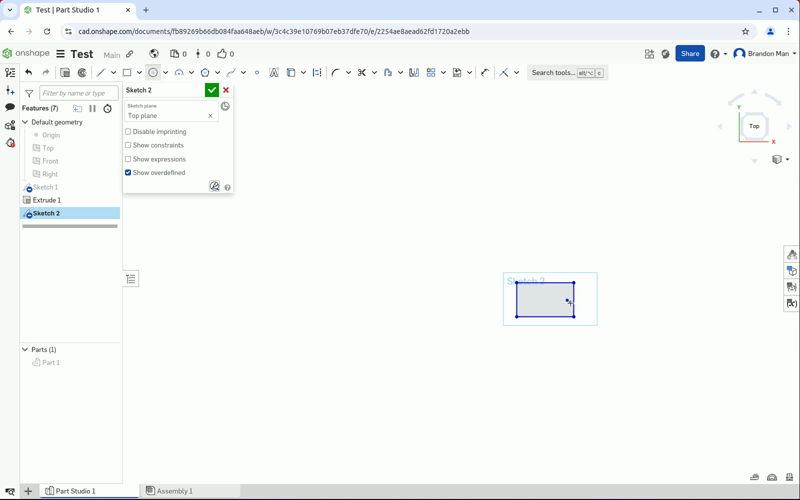
key_down(shift)
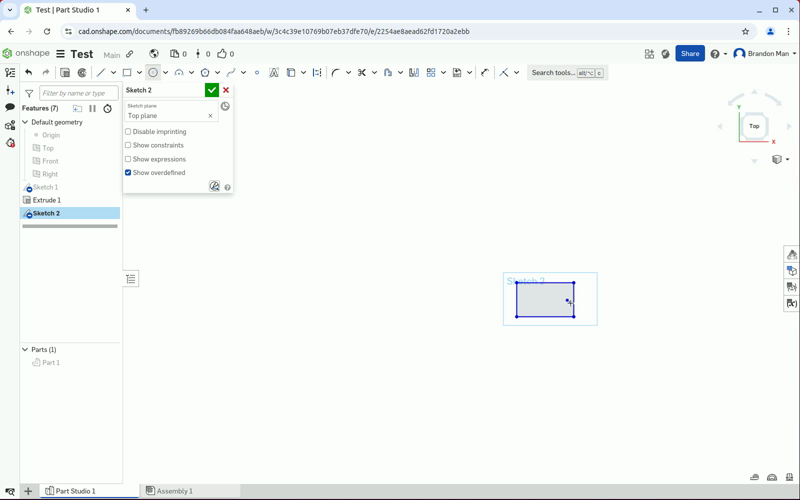
mouse_move(570, 300)
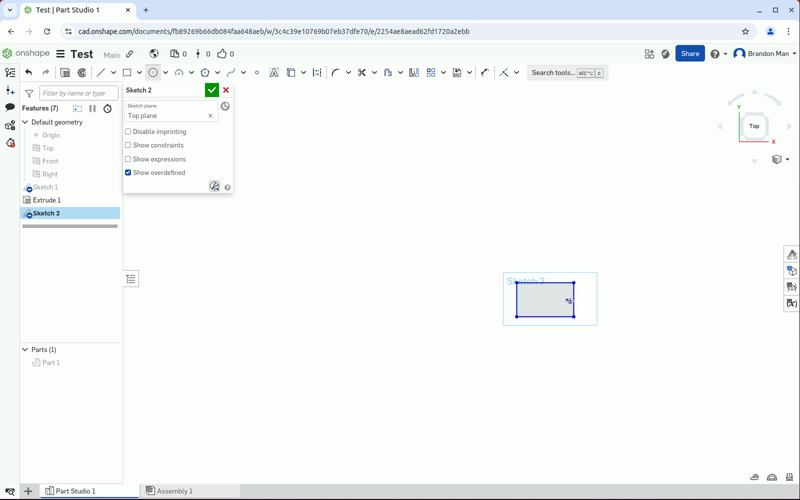
scroll(6)
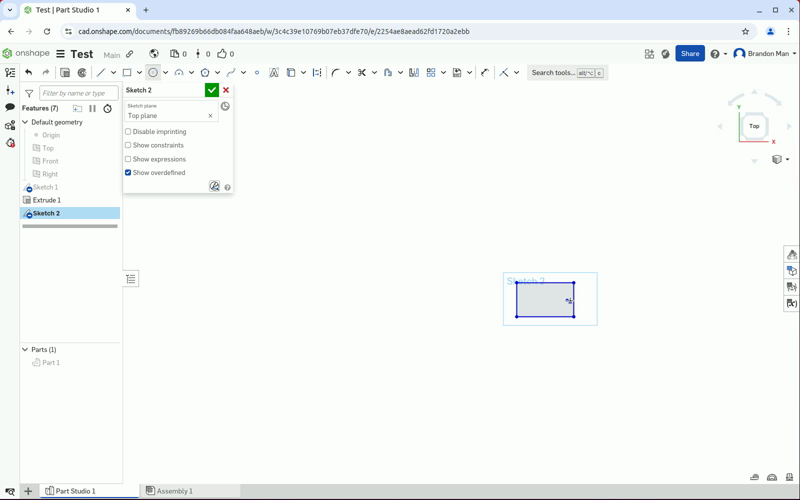
scroll(6)
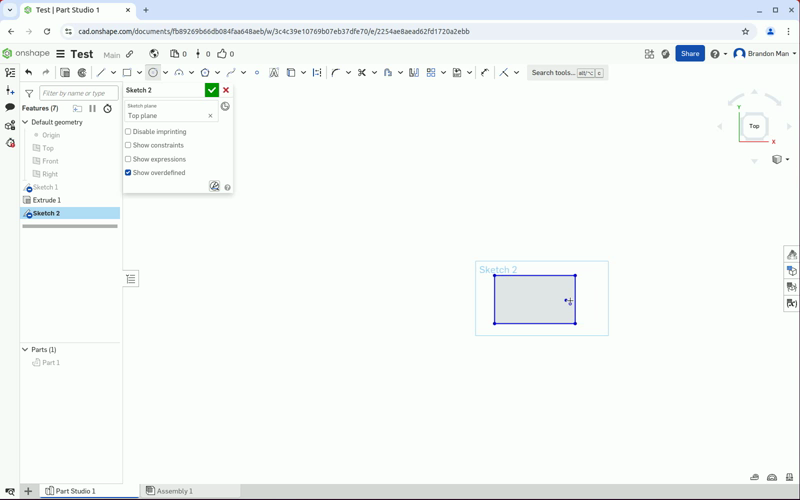
scroll(6)
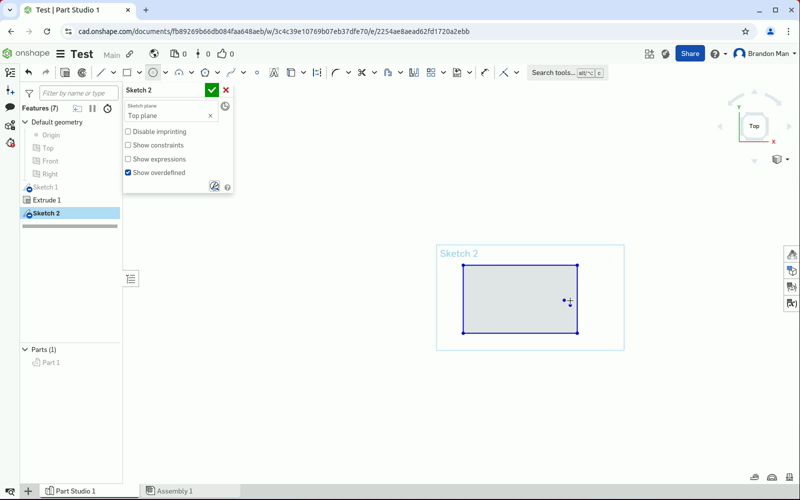
scroll(6)
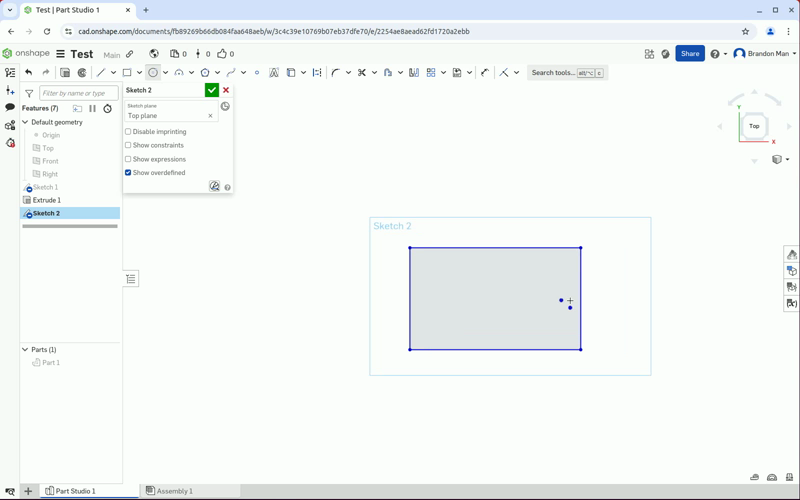
scroll(6)
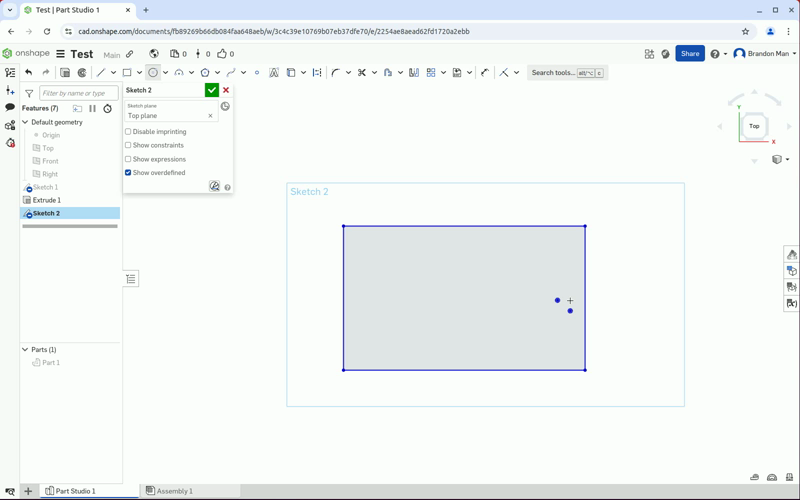
scroll(6)
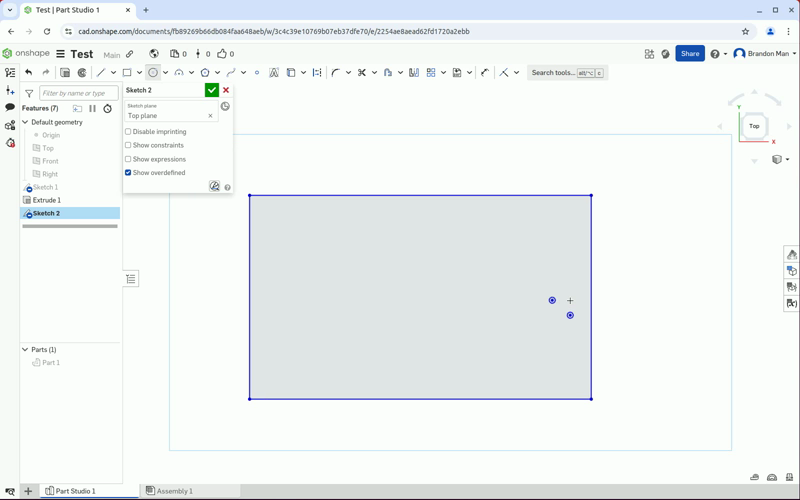
scroll(6)
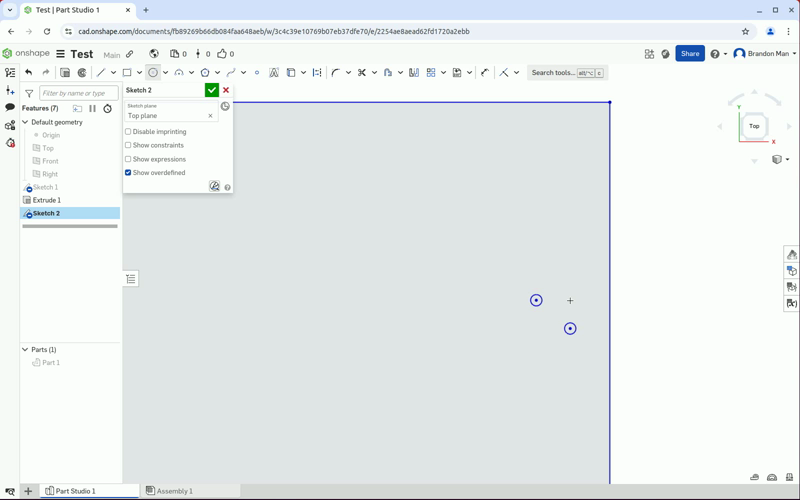
click(570, 300)
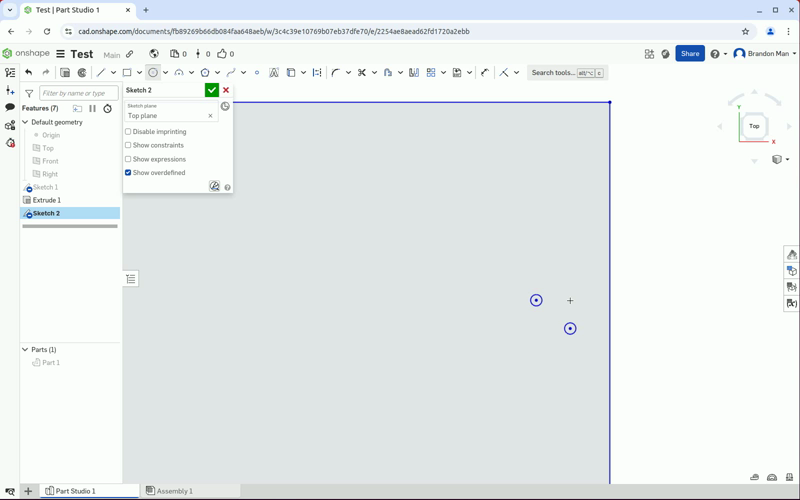
scroll(-6)
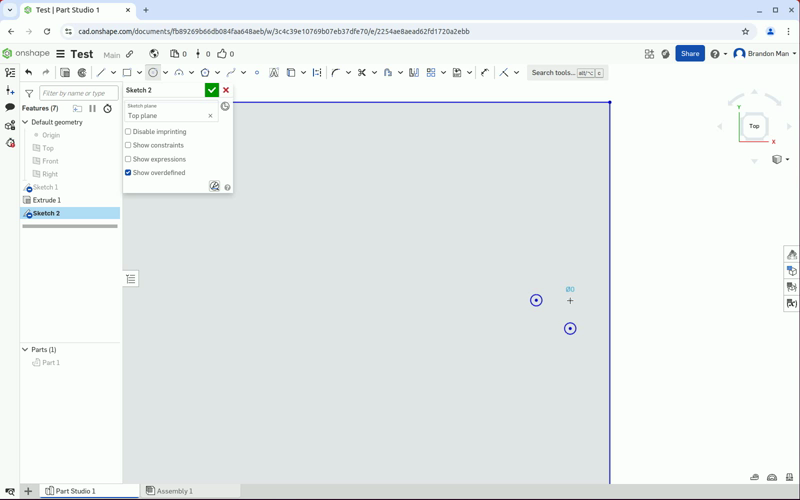
scroll(-6)
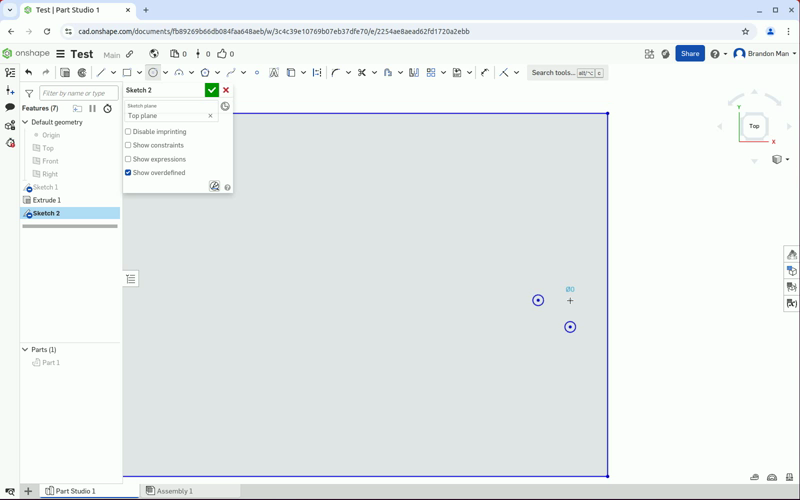
scroll(-6)
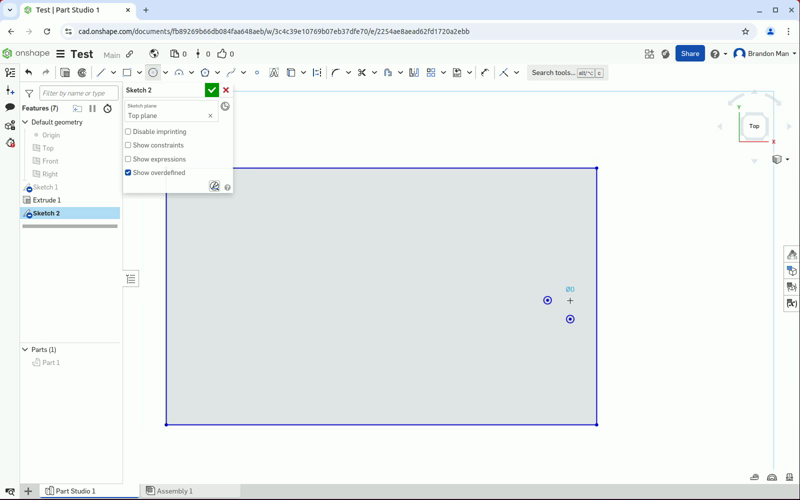
scroll(-6)
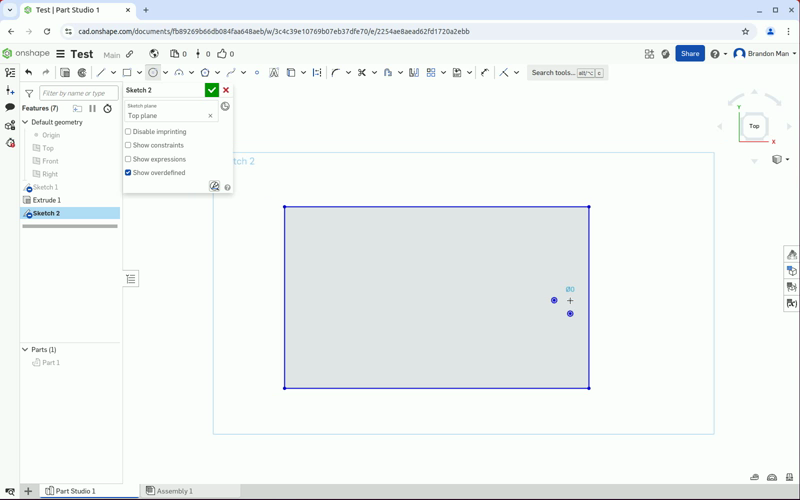
scroll(-6)
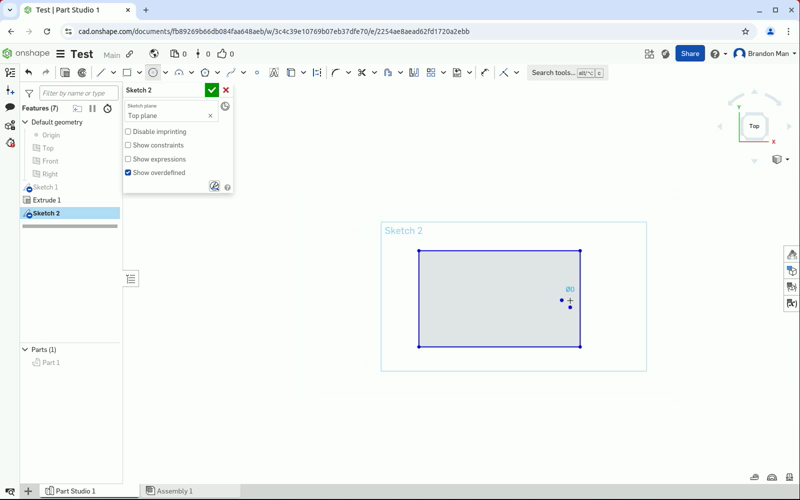
scroll(-6)
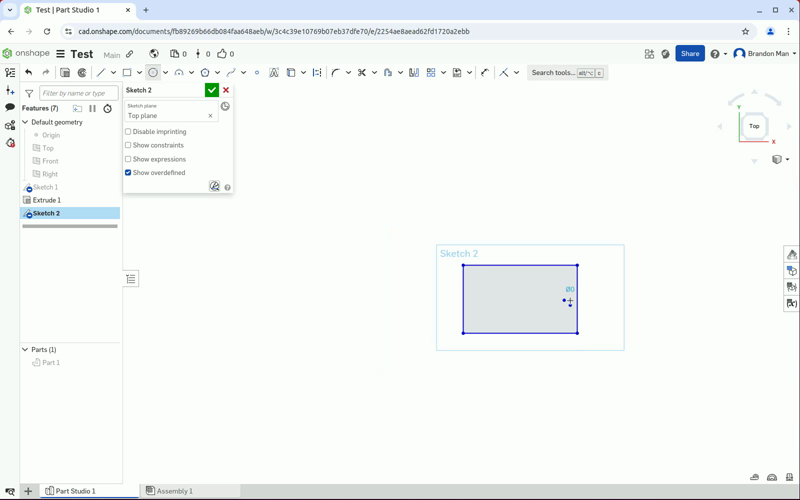
scroll(-6)
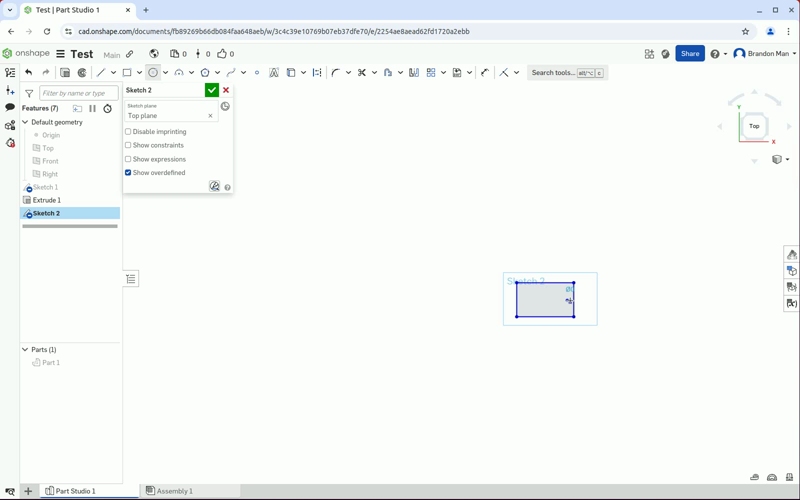
key_up(shift)
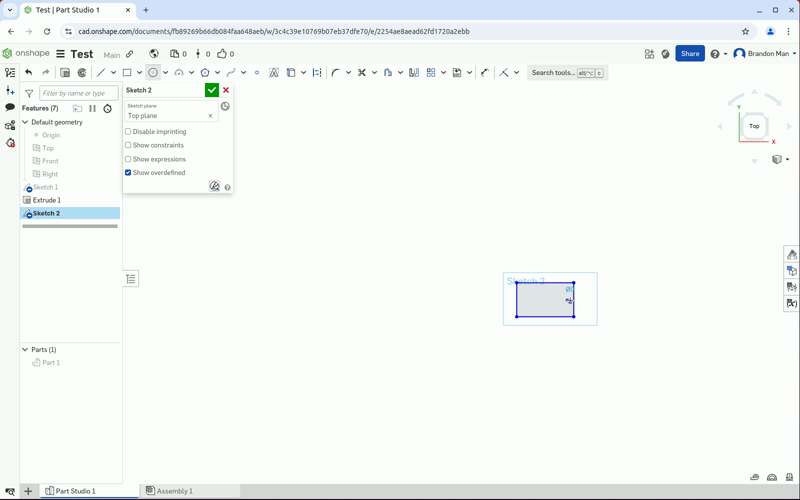
mouse_move(570, 300)
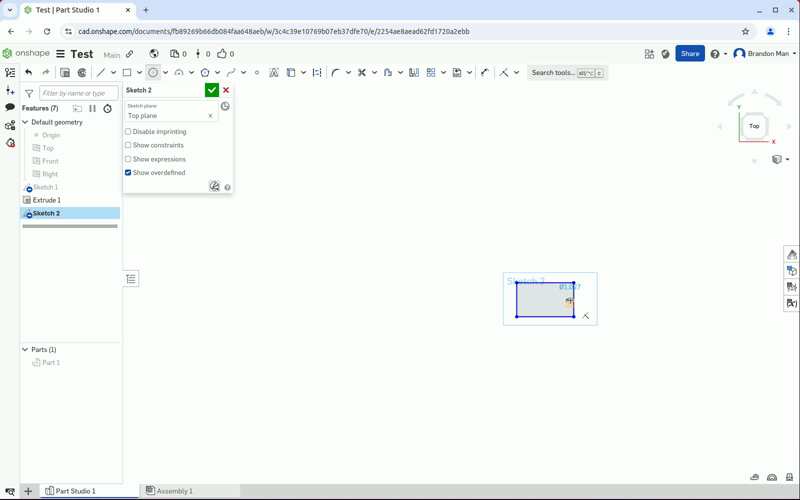
scroll(6)
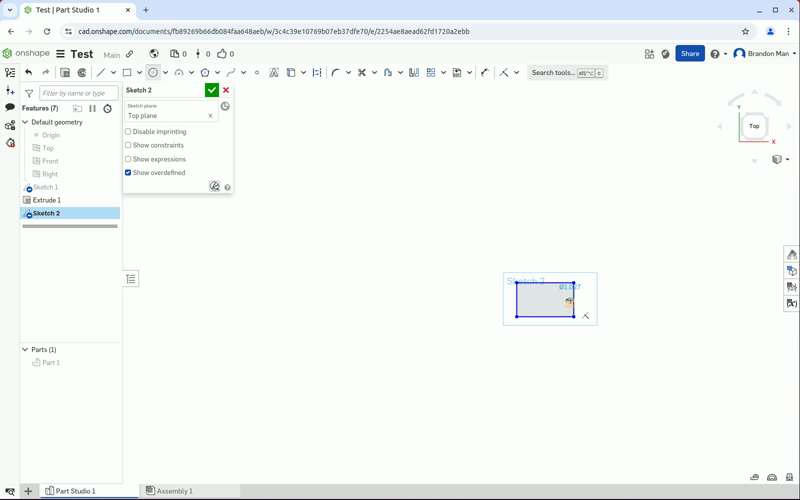
scroll(6)
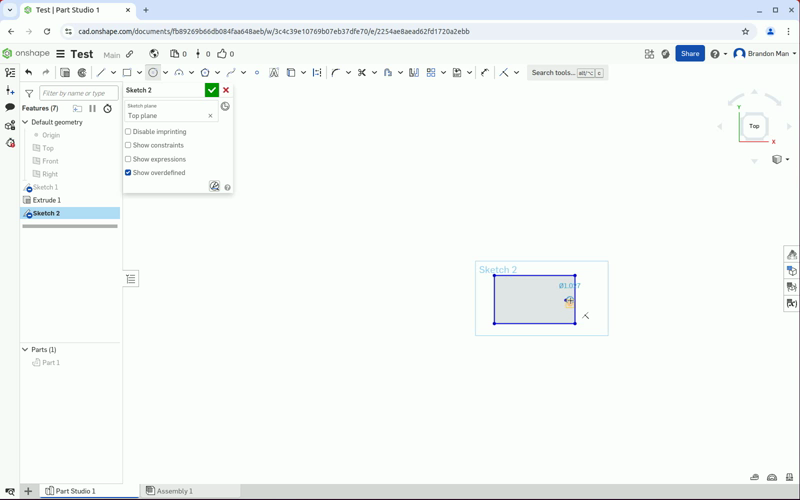
scroll(6)
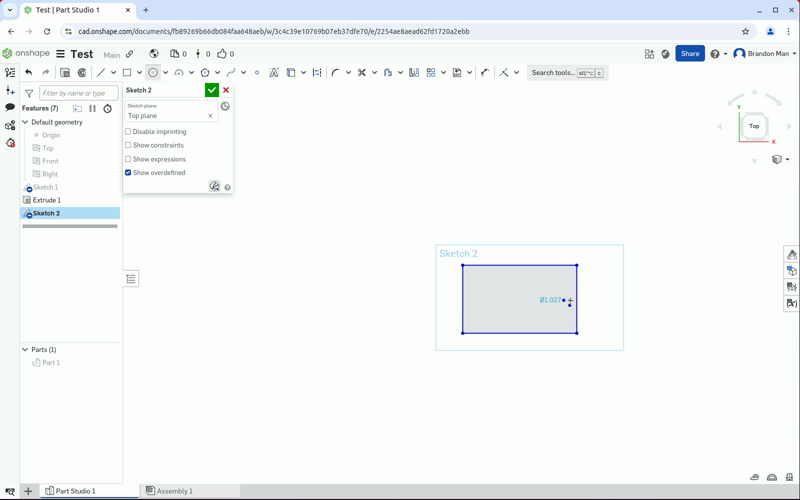
scroll(6)
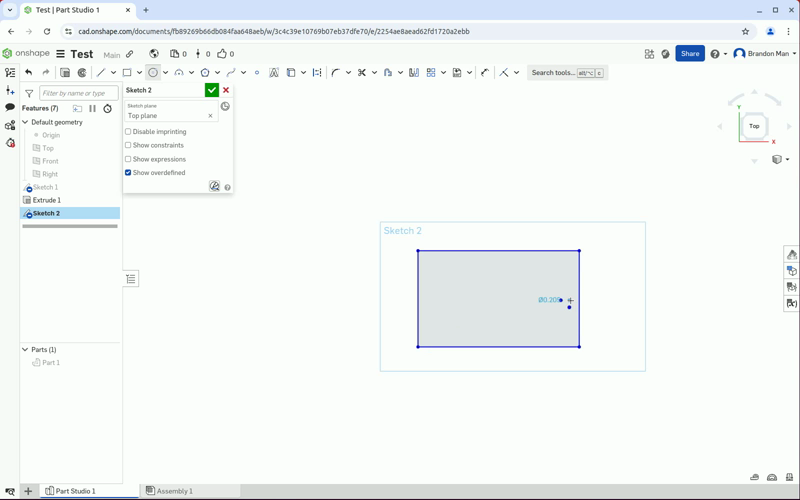
scroll(6)
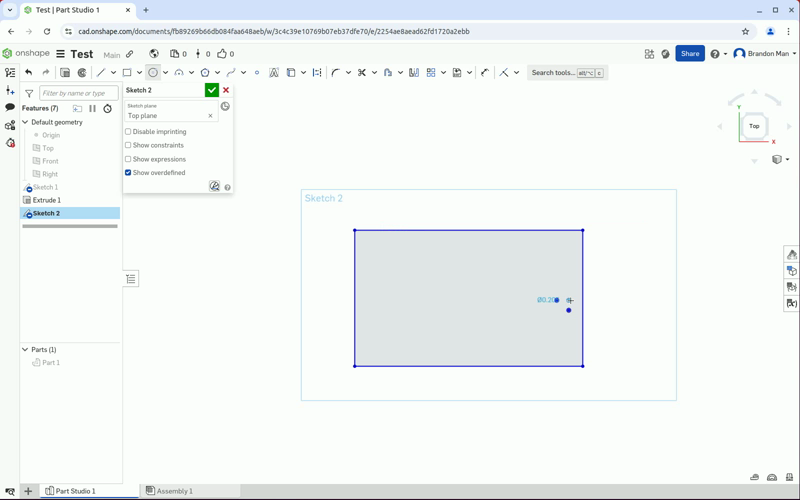
scroll(6)
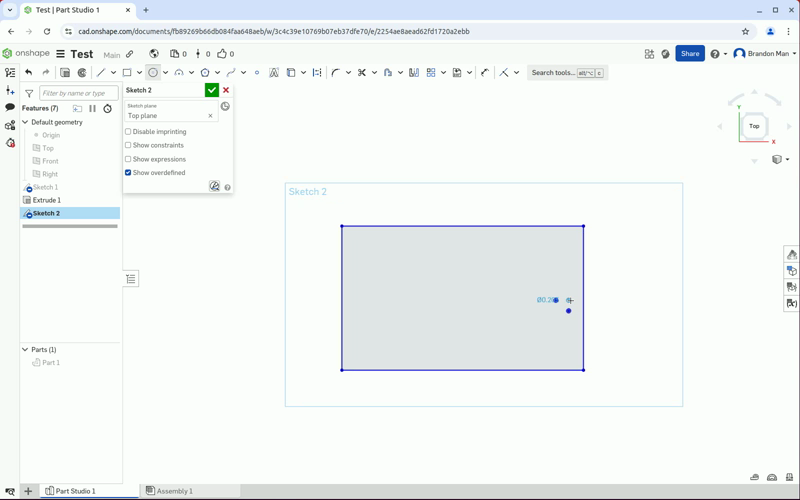
scroll(6)
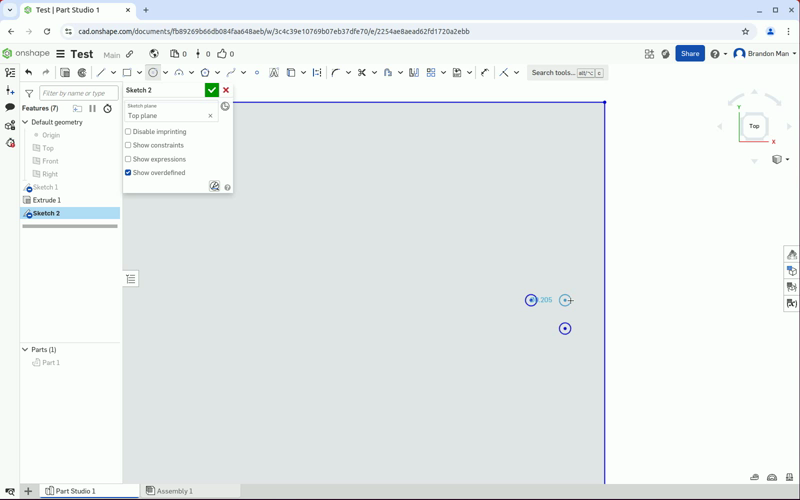
click(570, 300)
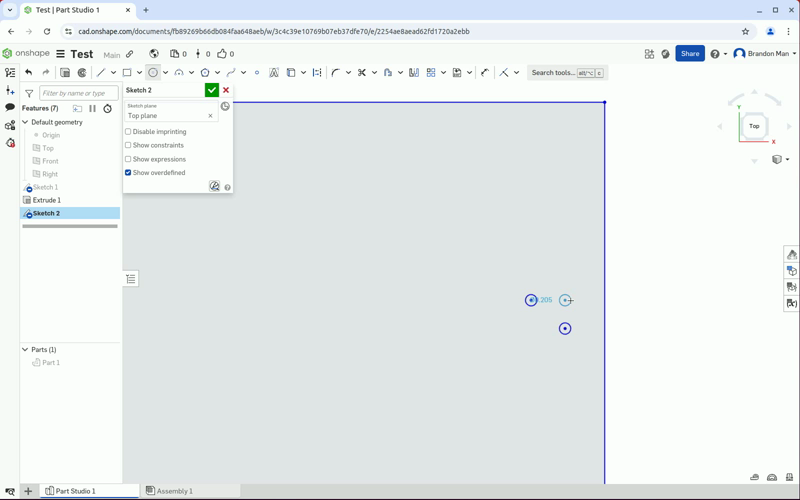
scroll(-6)
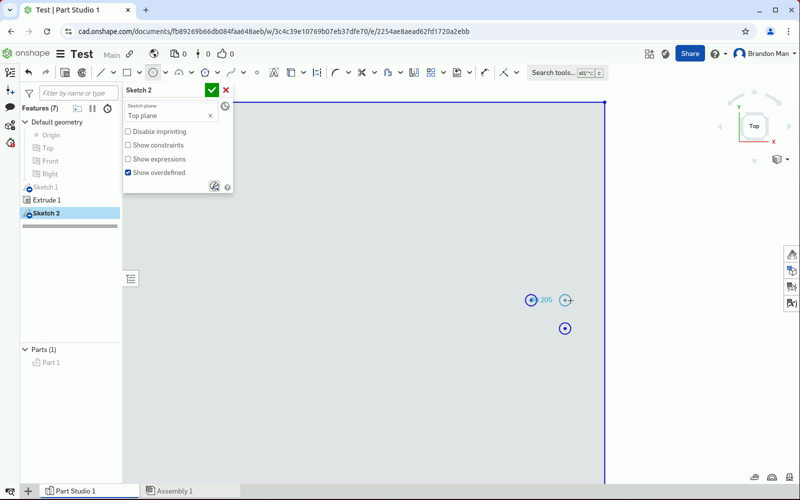
scroll(-6)
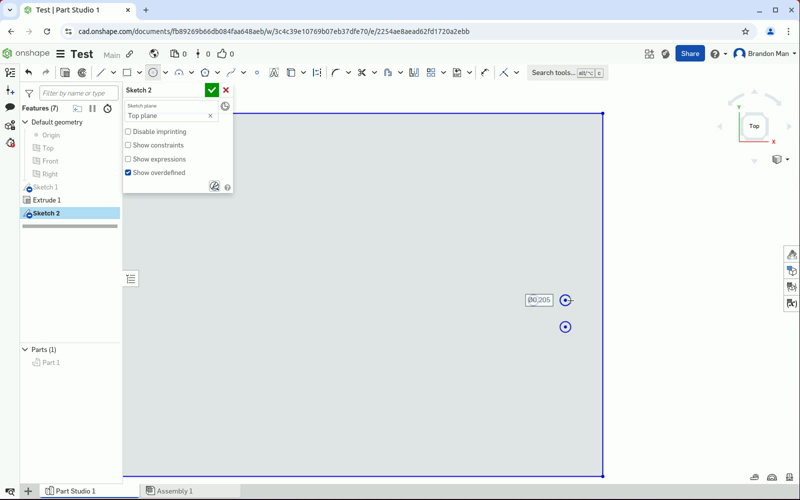
scroll(-6)
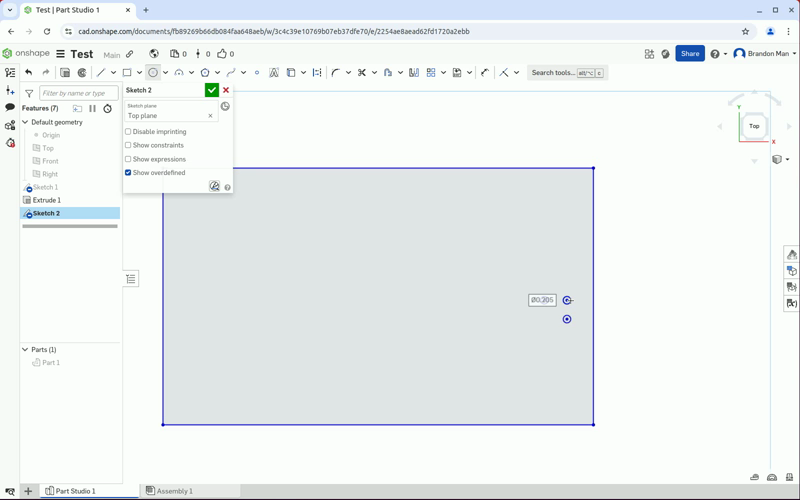
scroll(-6)
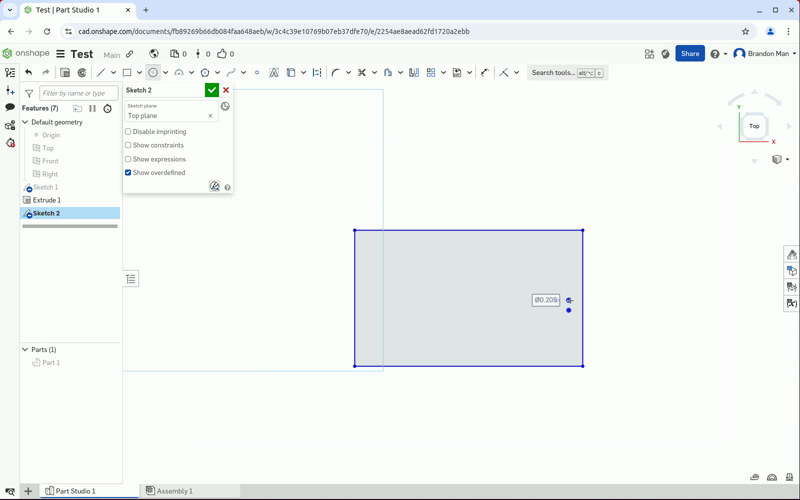
scroll(-6)
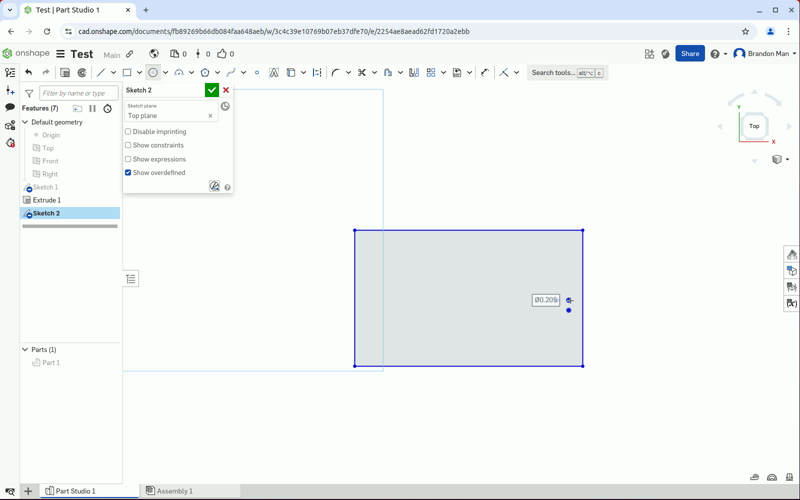
scroll(-6)
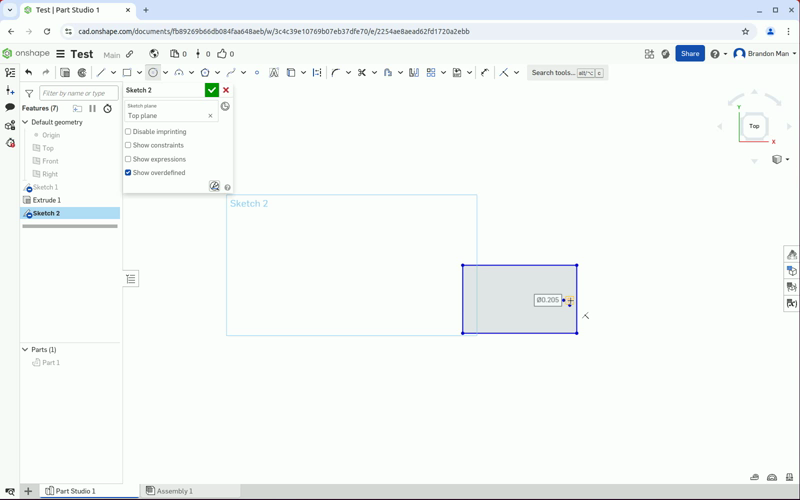
scroll(-6)
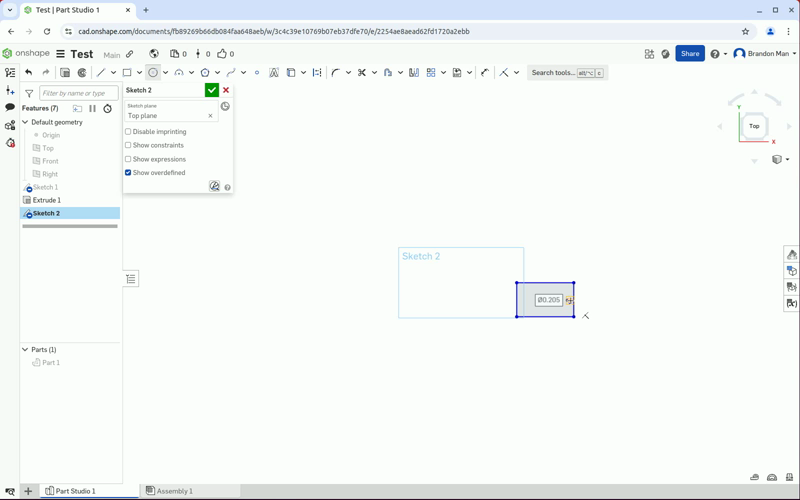
key(esc)
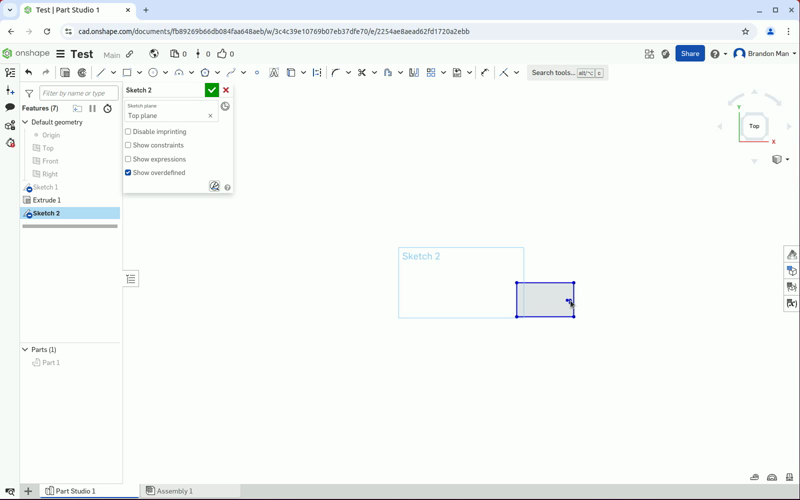
key(c)
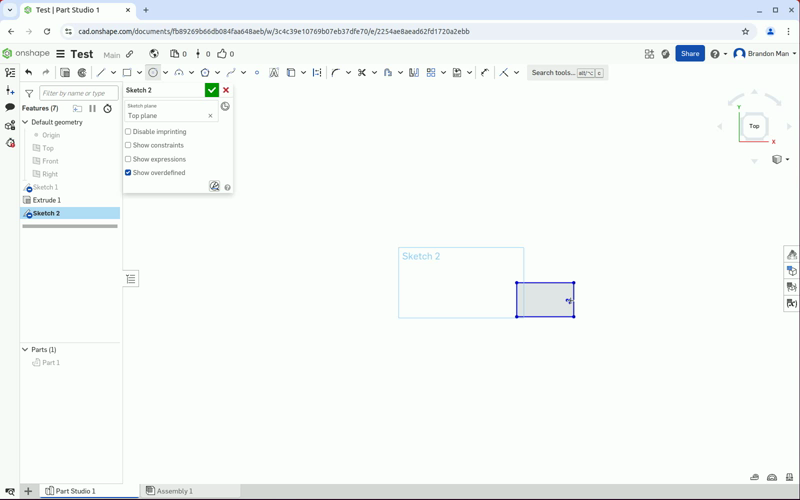
key_down(shift)
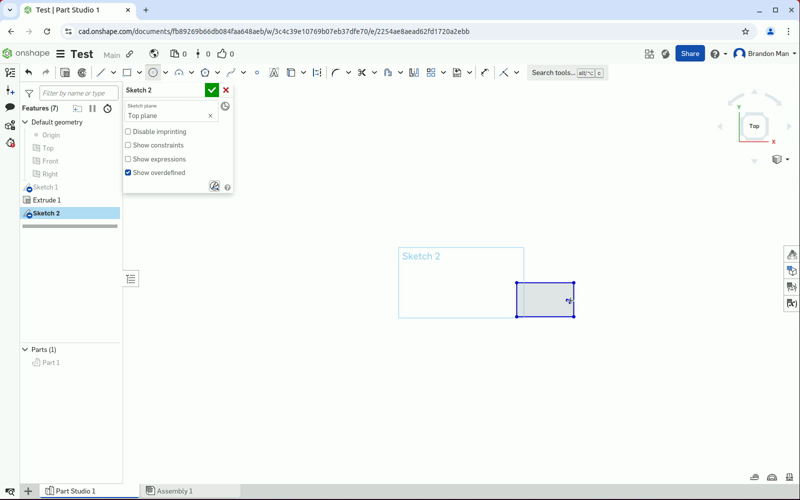
mouse_move(570, 297)
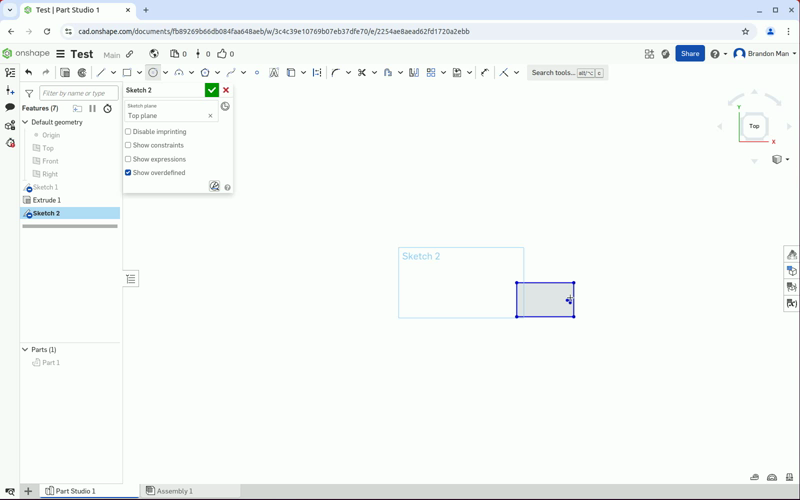
scroll(6)
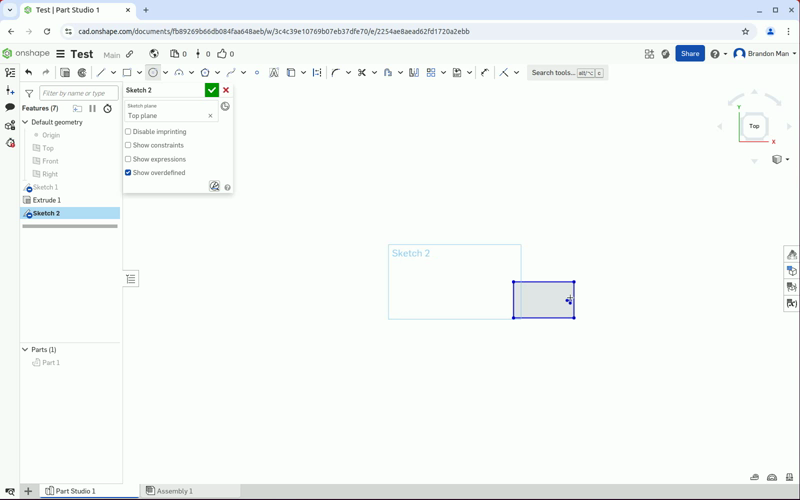
scroll(6)
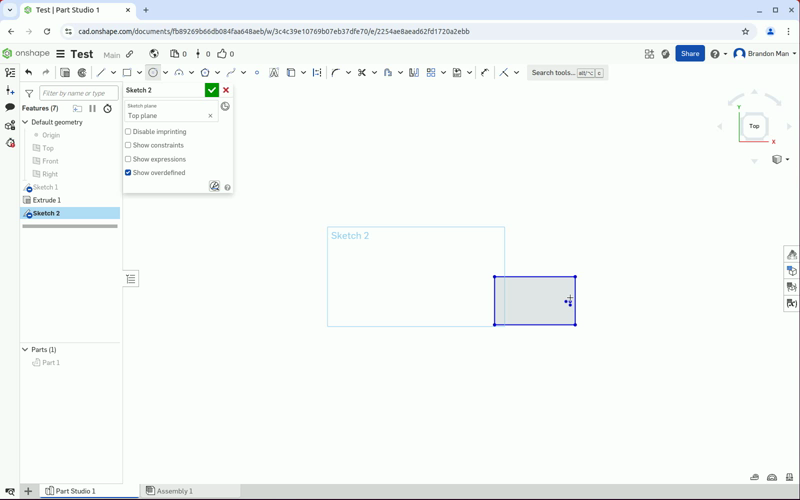
scroll(6)
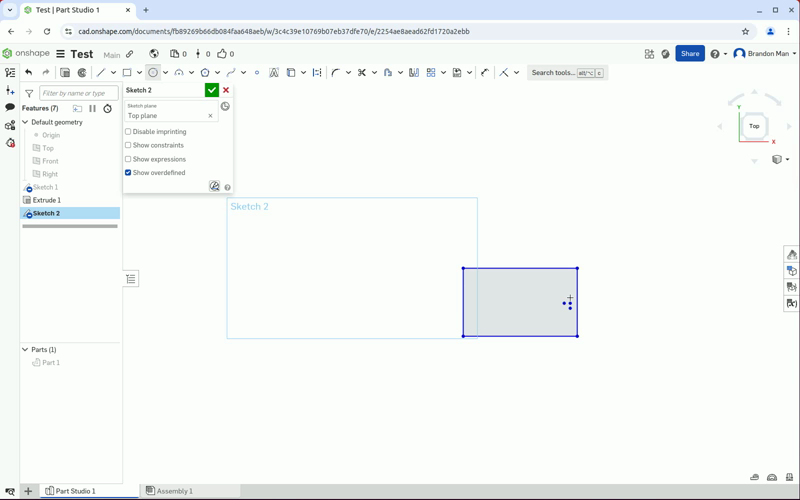
scroll(6)
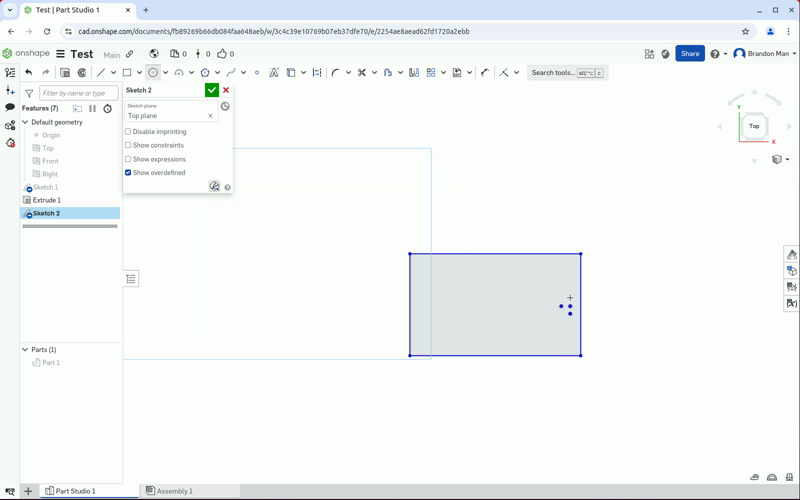
scroll(6)
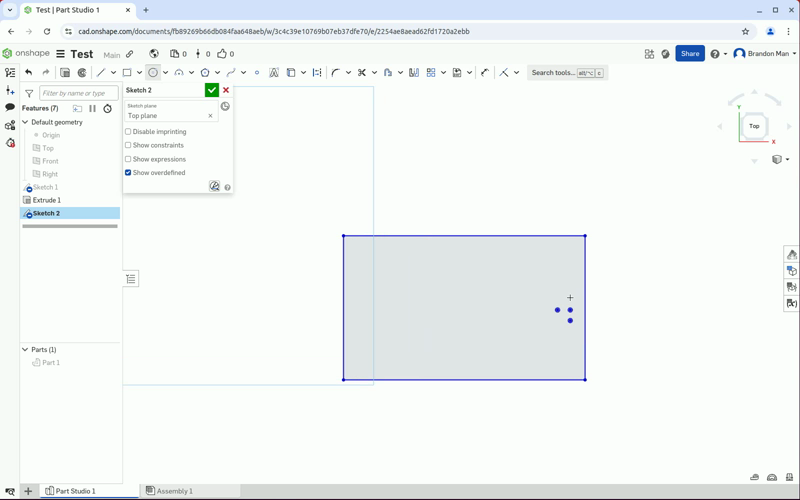
scroll(6)
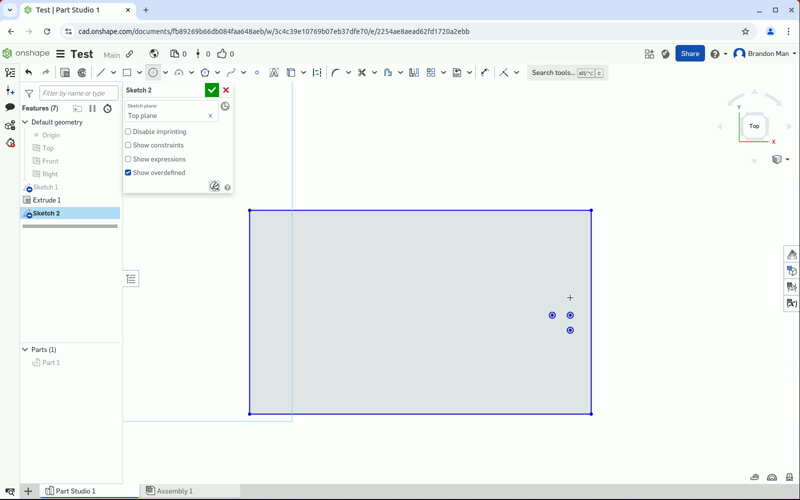
scroll(6)
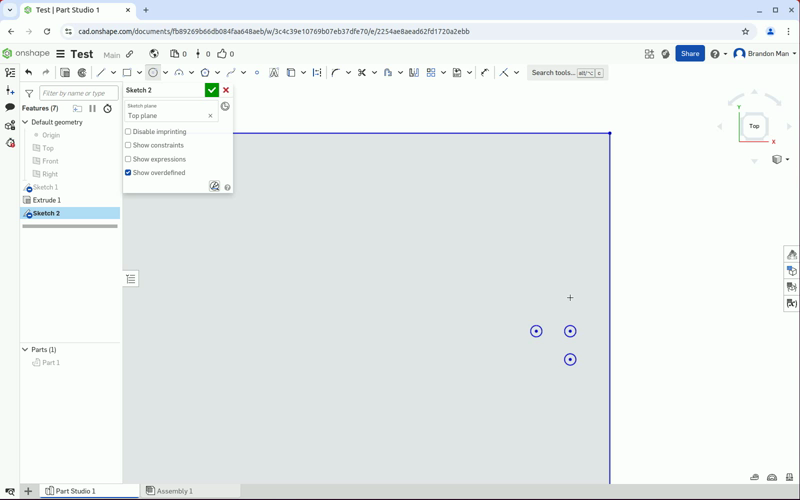
click(570, 297)
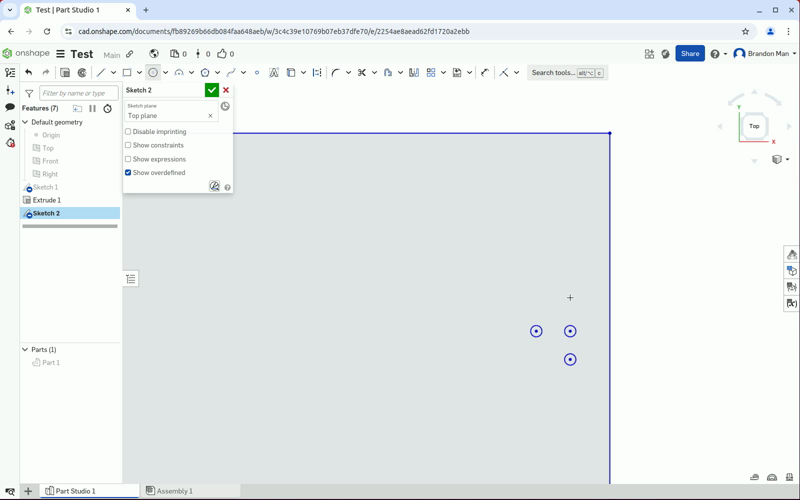
scroll(-6)
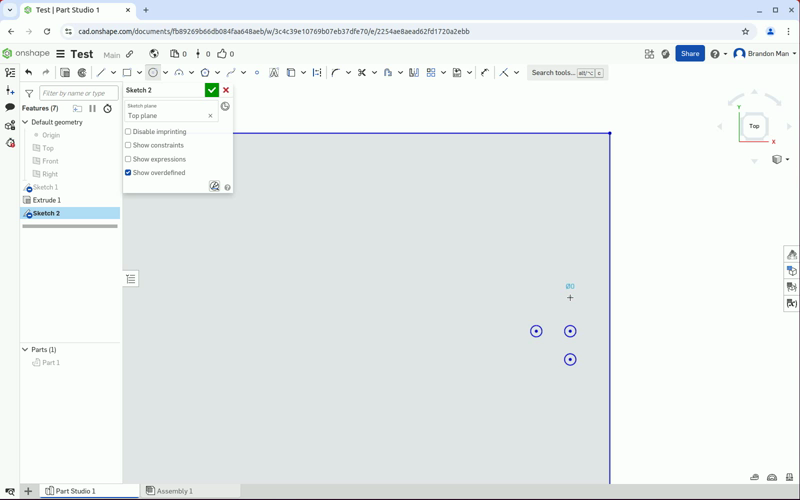
scroll(-6)
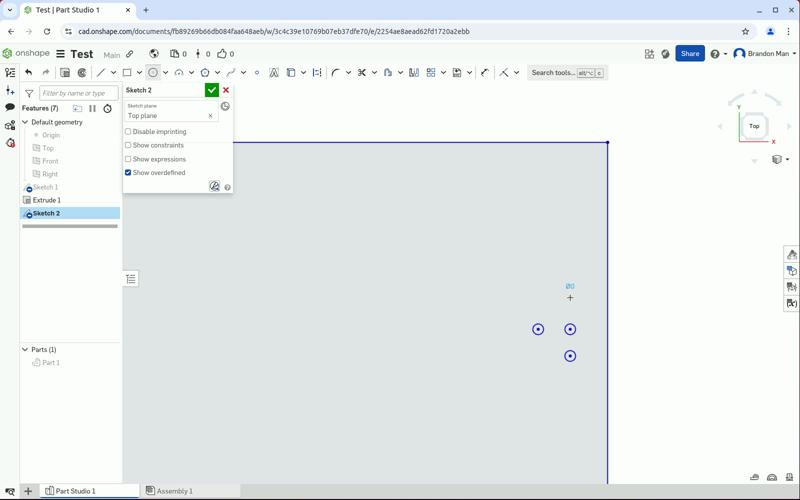
scroll(-6)
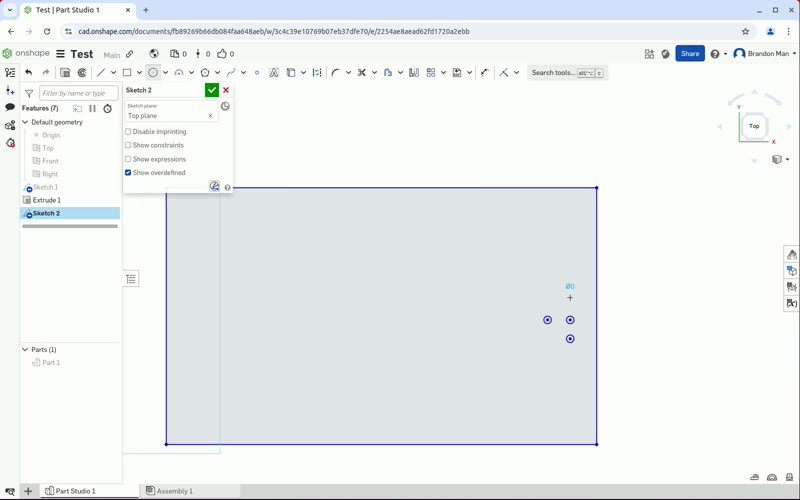
scroll(-6)
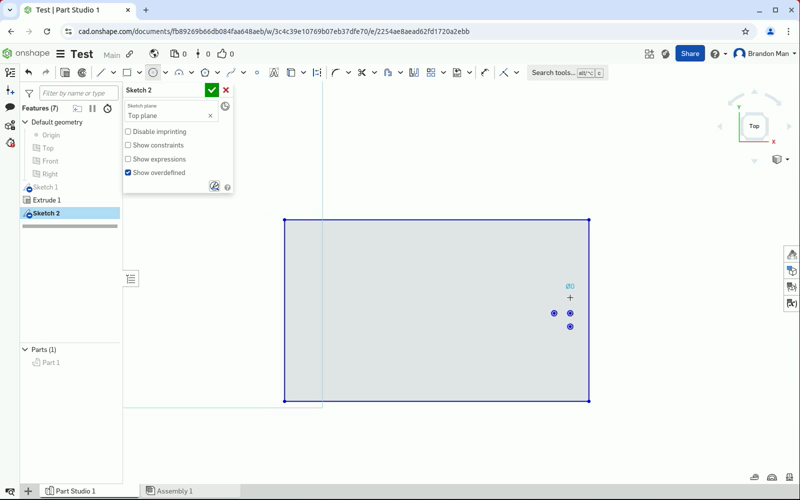
scroll(-6)
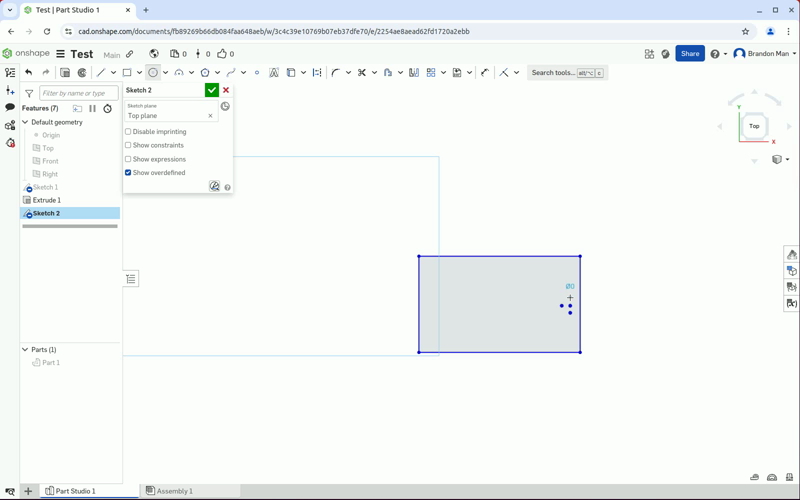
scroll(-6)
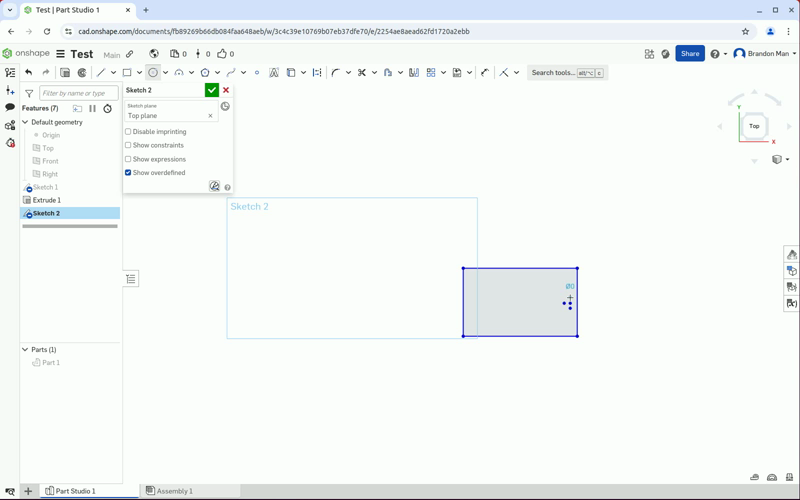
scroll(-6)
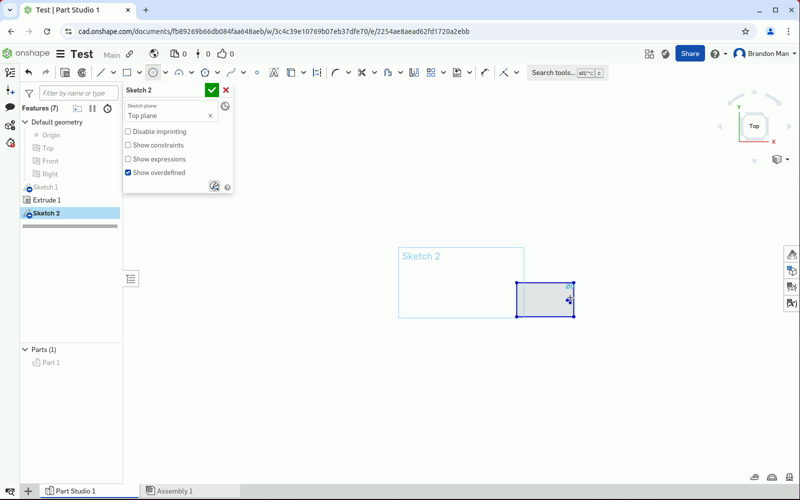
key_up(shift)
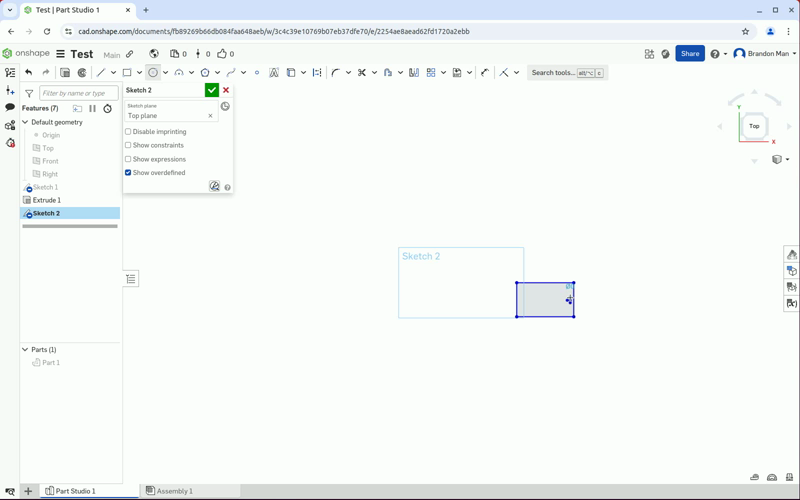
mouse_move(570, 297)
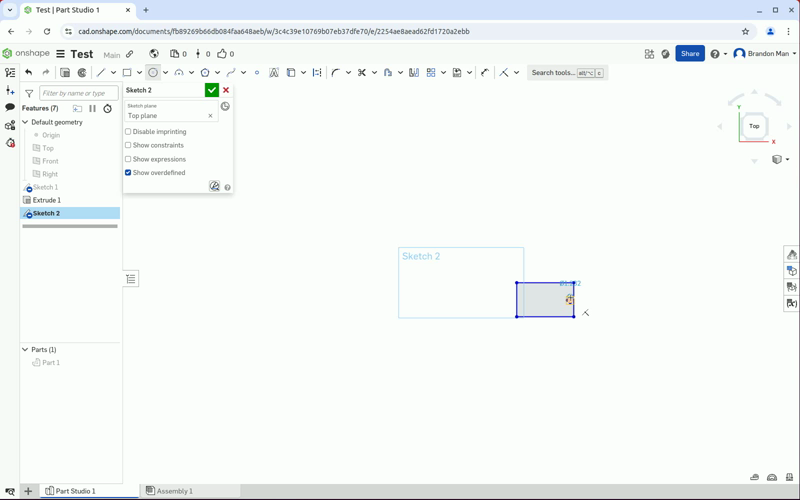
scroll(6)
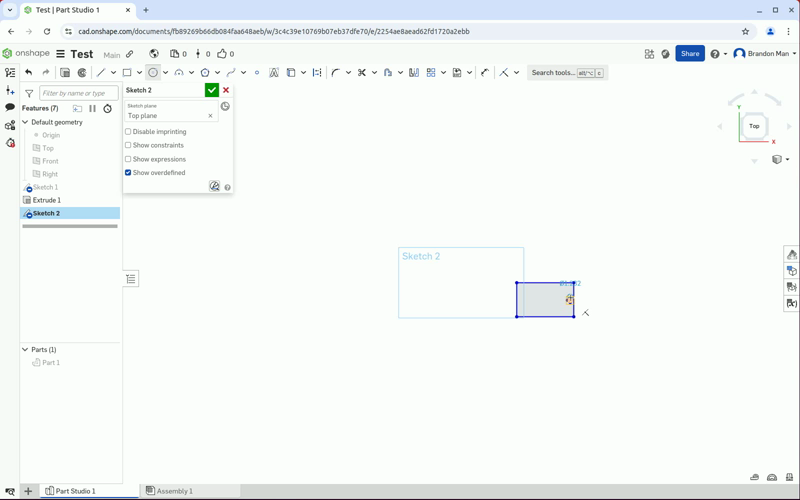
scroll(6)
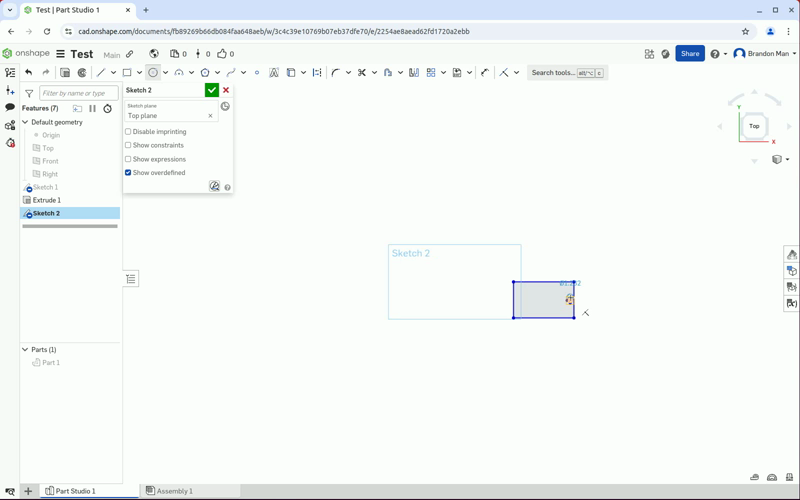
scroll(6)
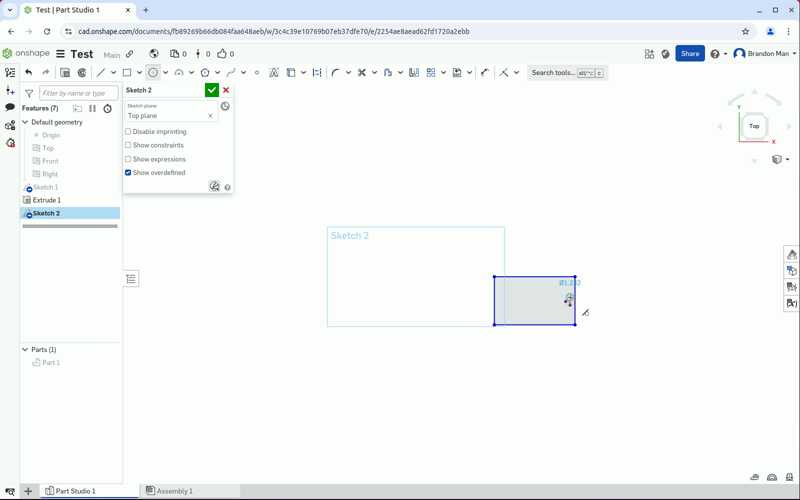
scroll(6)
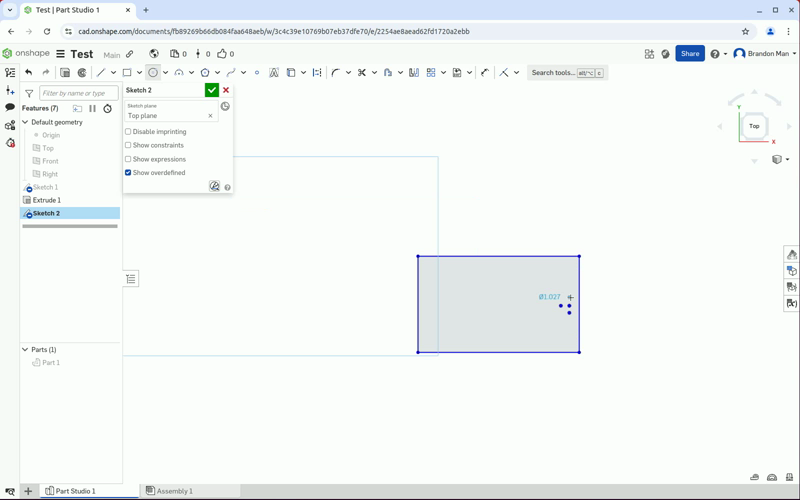
scroll(6)
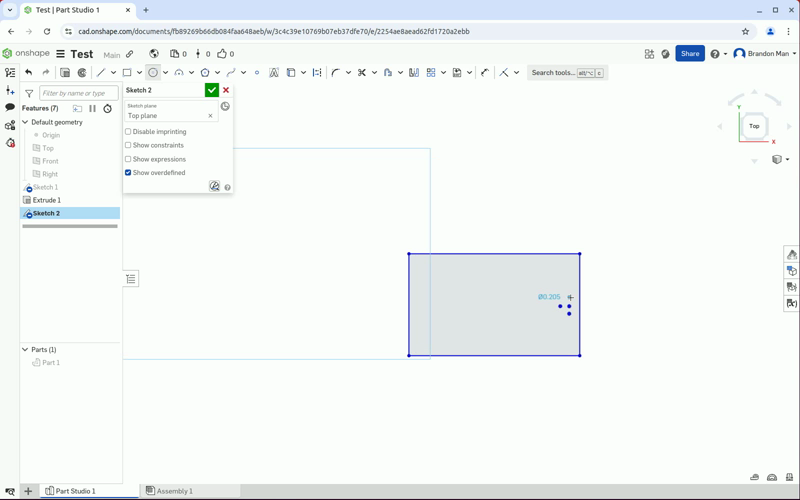
scroll(6)
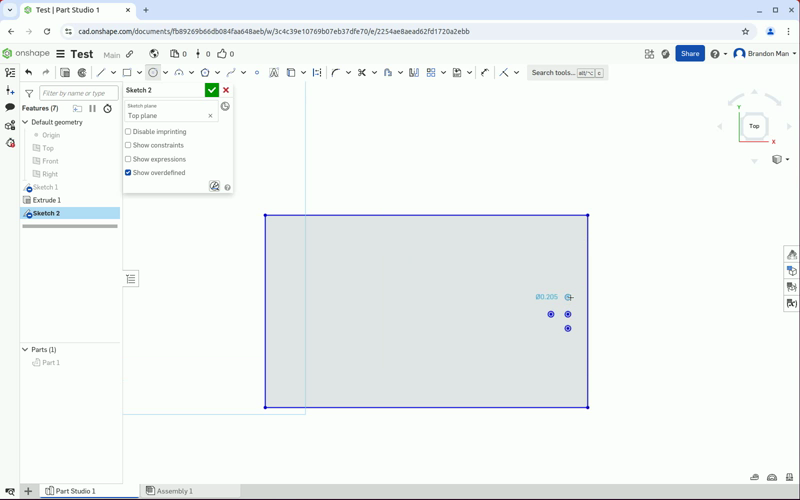
scroll(6)
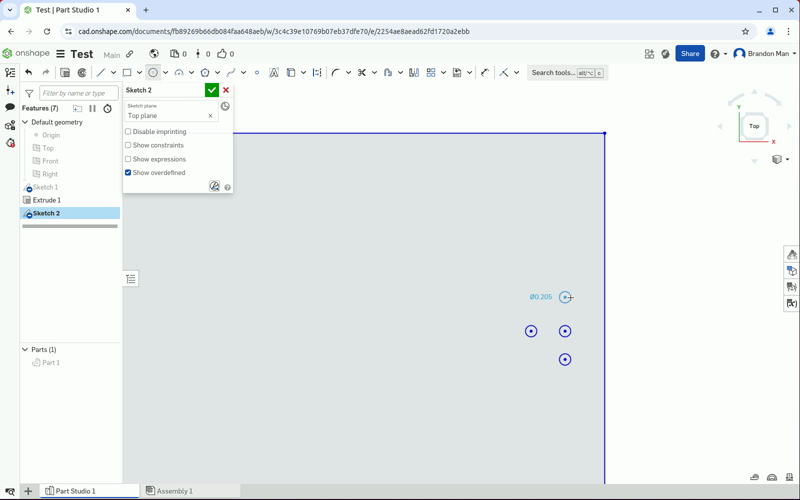
click(570, 297)
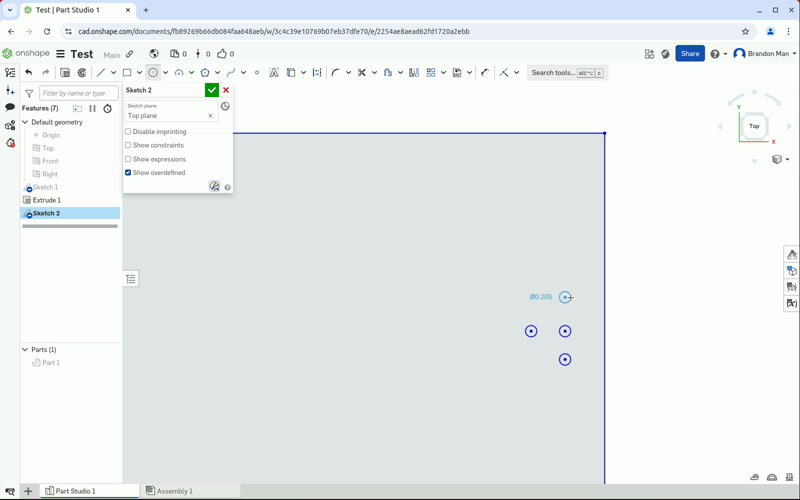
scroll(-6)
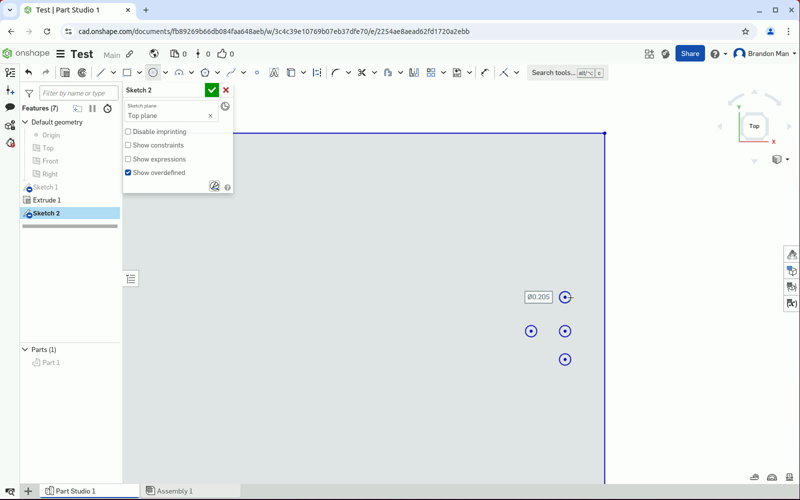
scroll(-6)
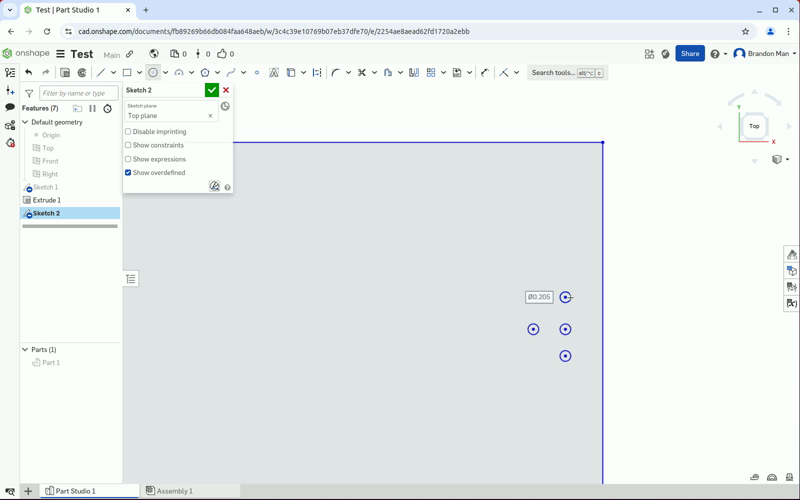
scroll(-6)
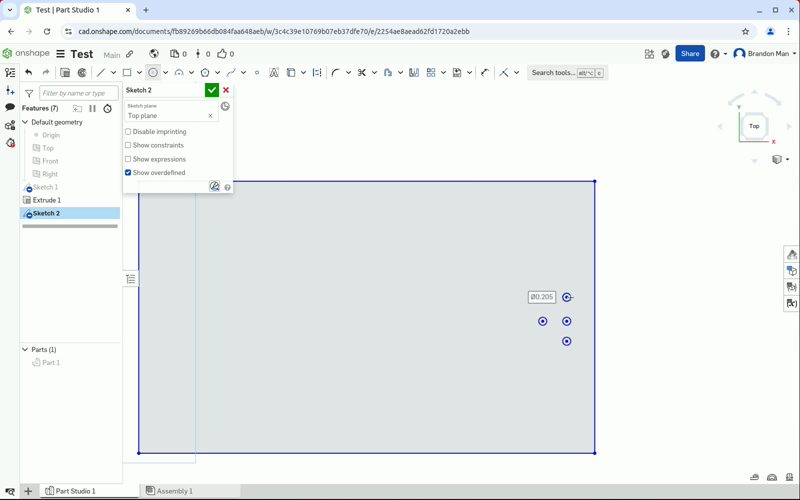
scroll(-6)
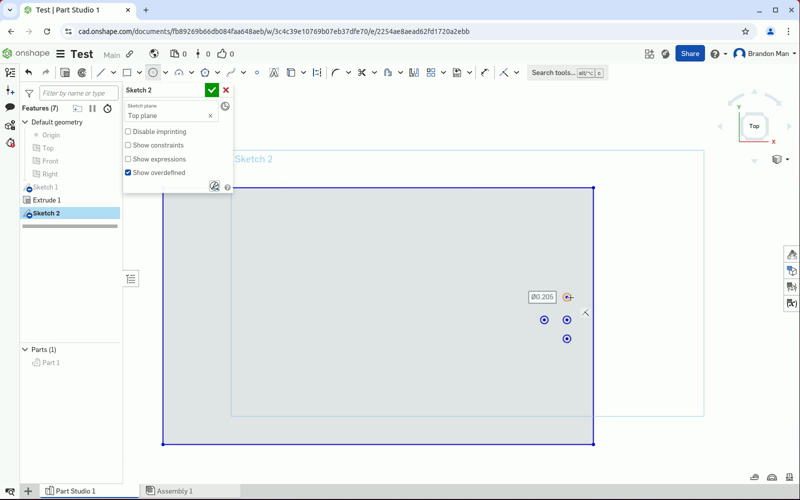
scroll(-6)
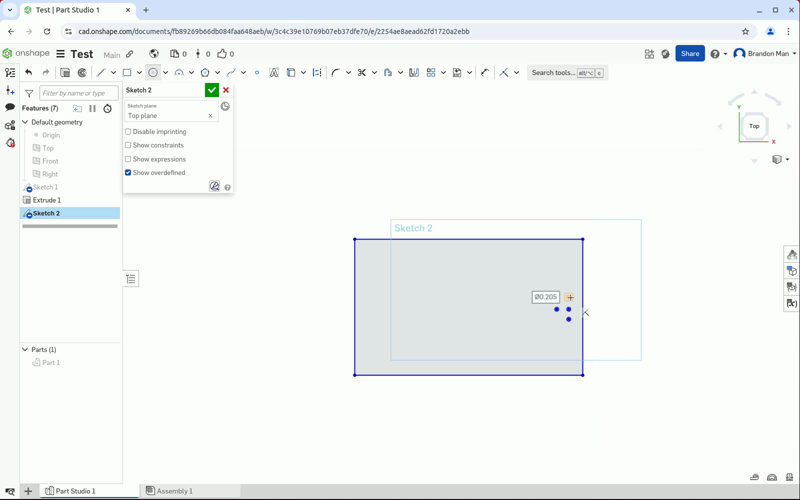
scroll(-6)
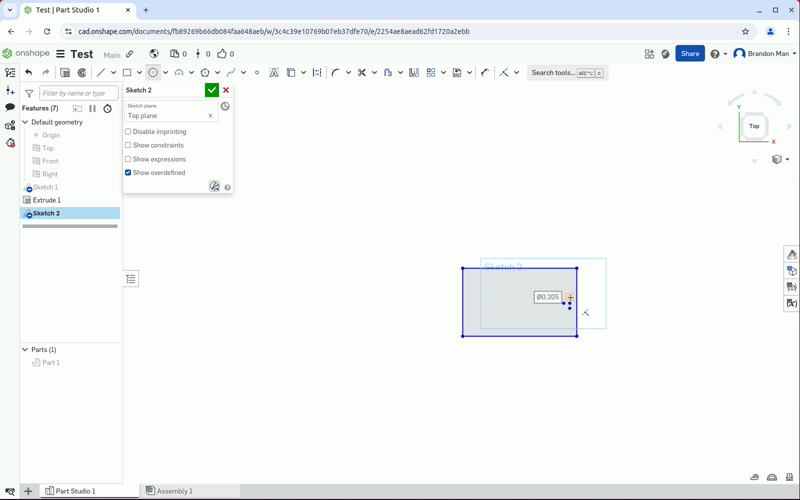
scroll(-6)
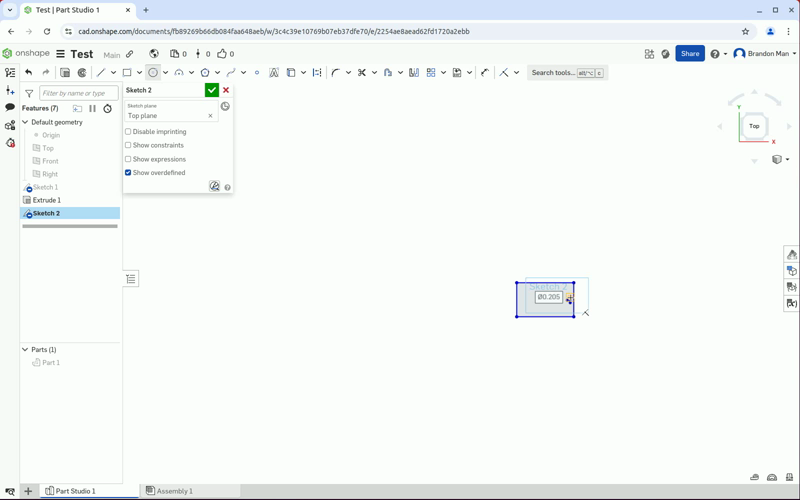
key(esc)
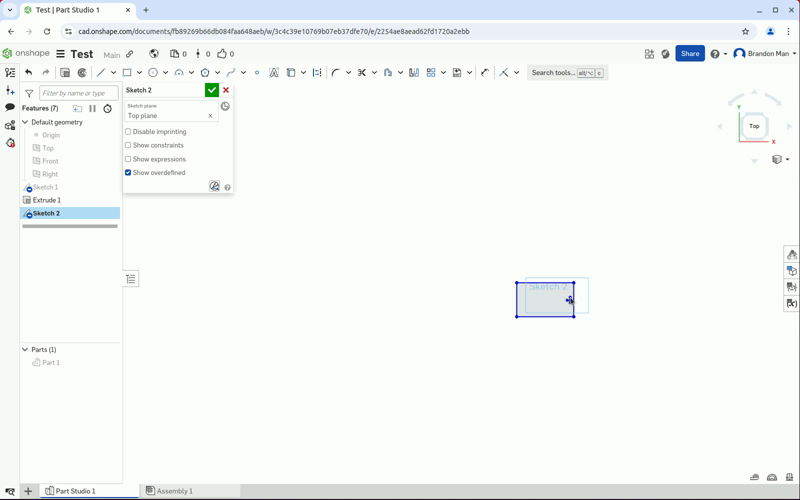
key(c)
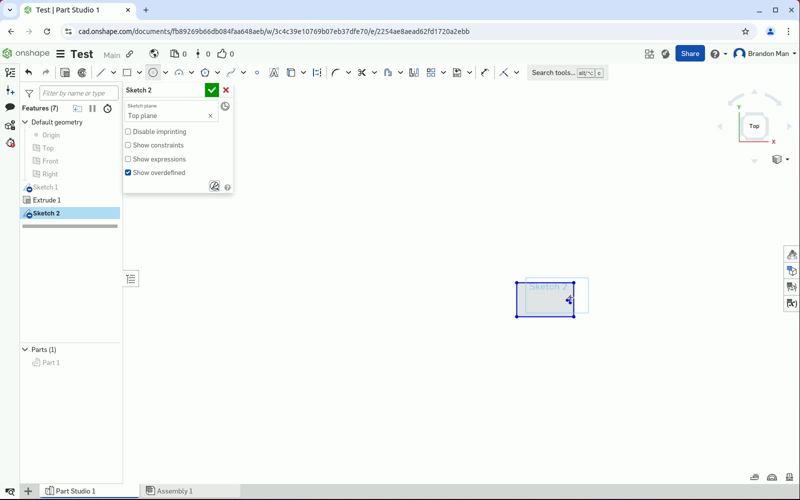
key_down(shift)
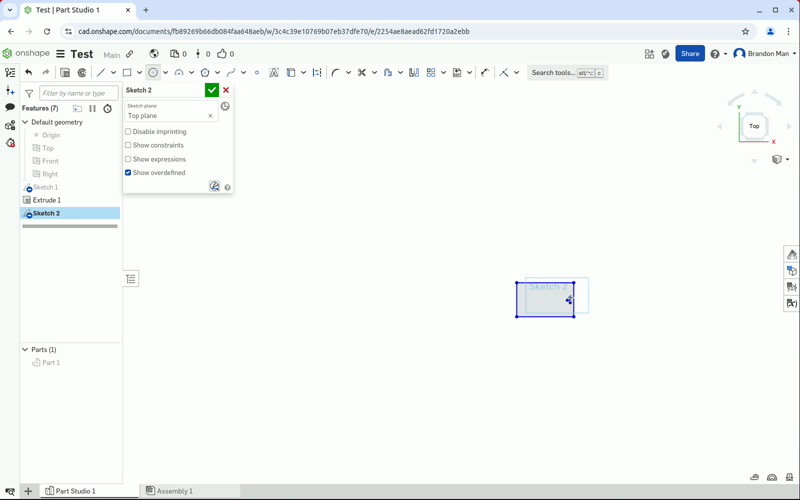
mouse_move(572, 300)
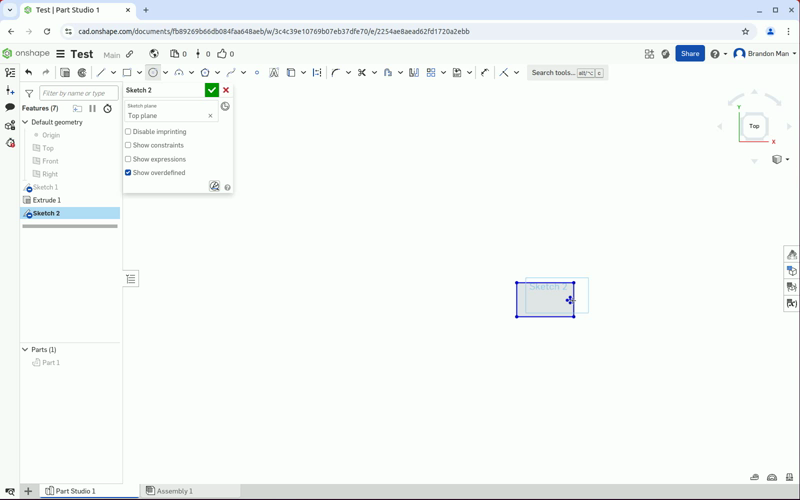
scroll(6)
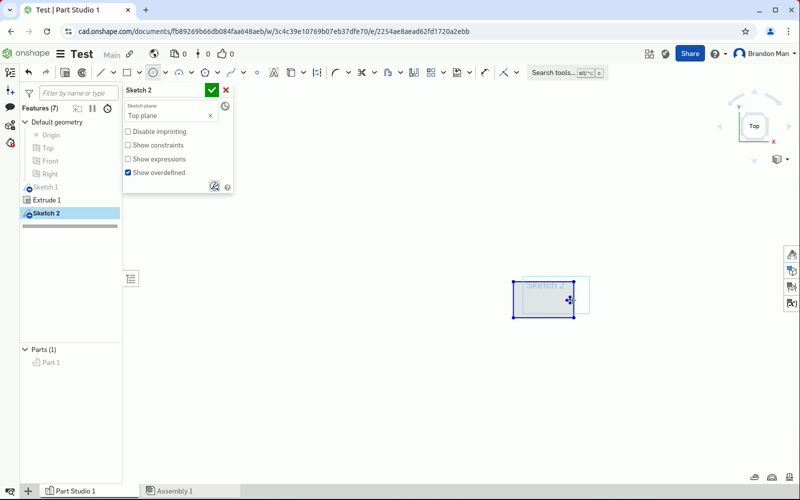
scroll(6)
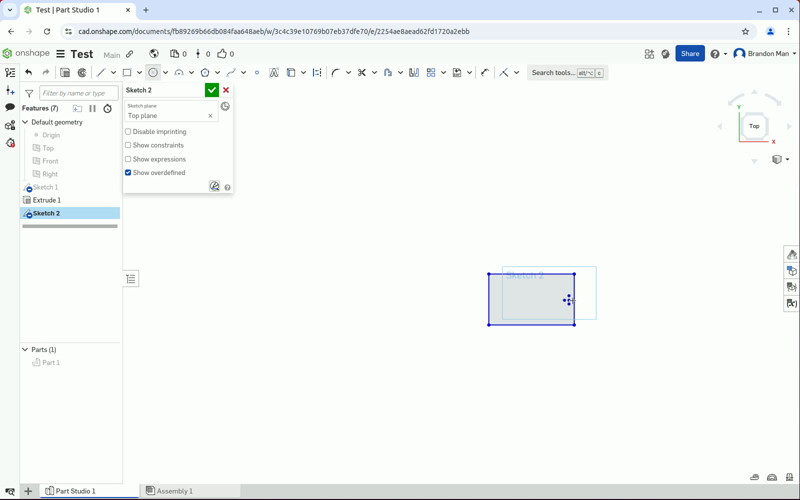
scroll(6)
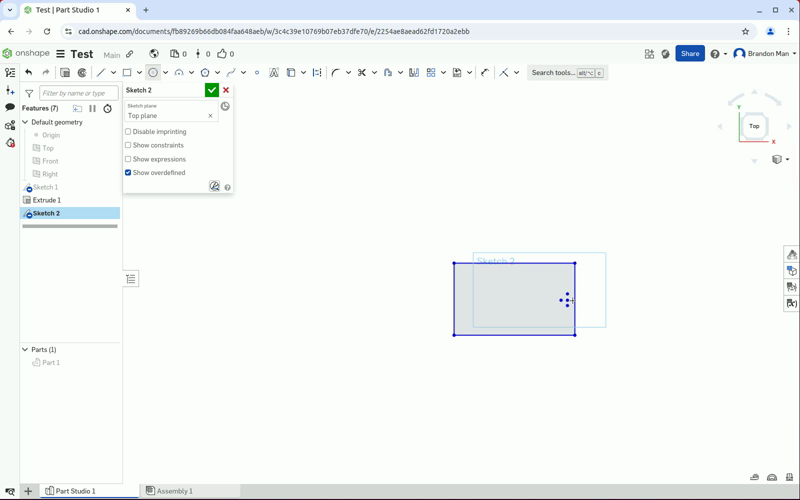
scroll(6)
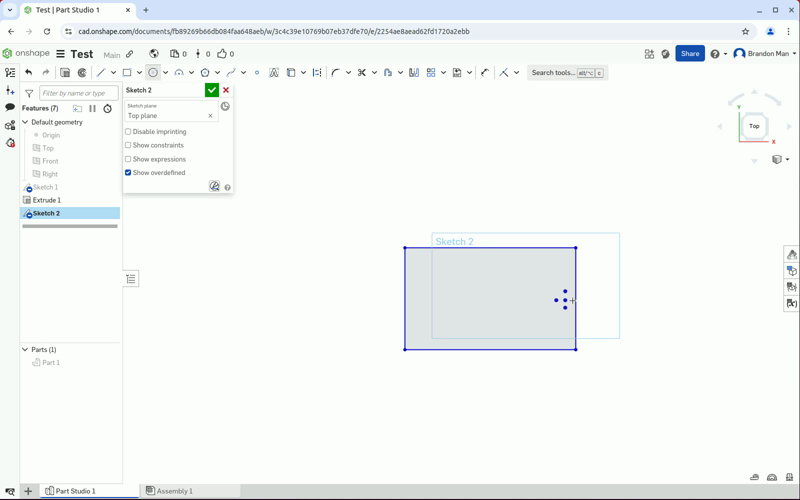
scroll(6)
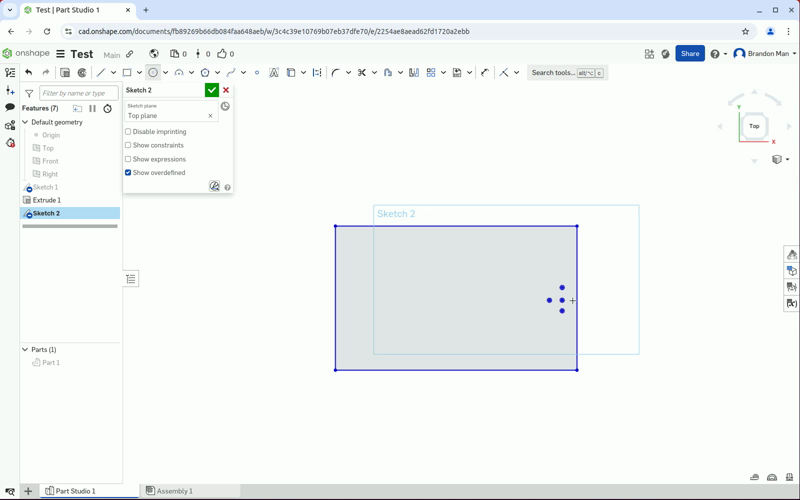
scroll(6)
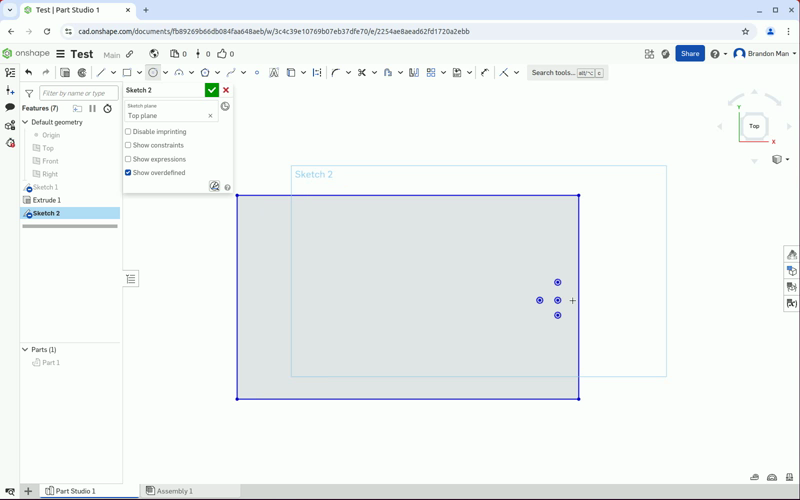
scroll(6)
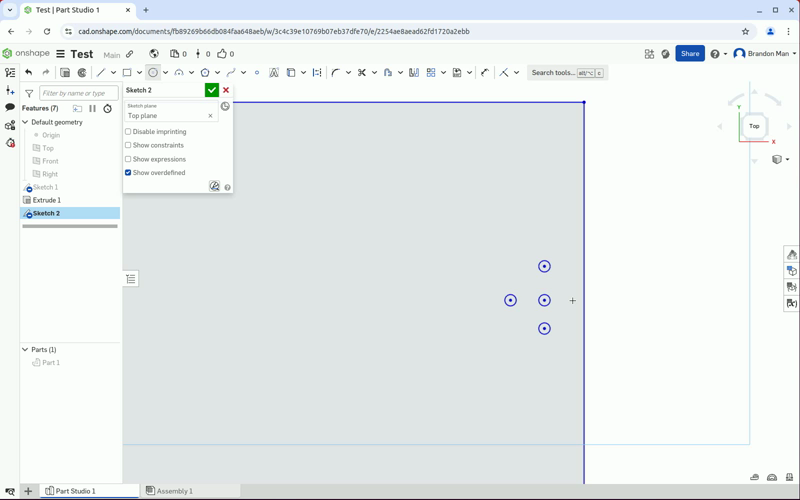
click(572, 300)
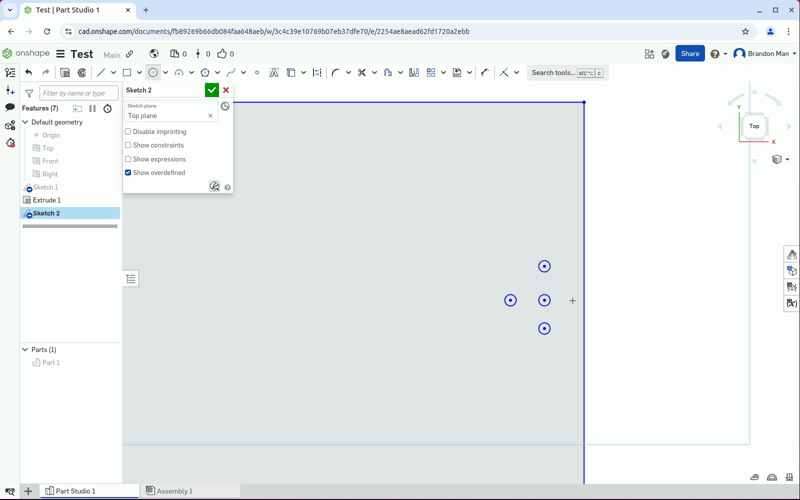
scroll(-6)
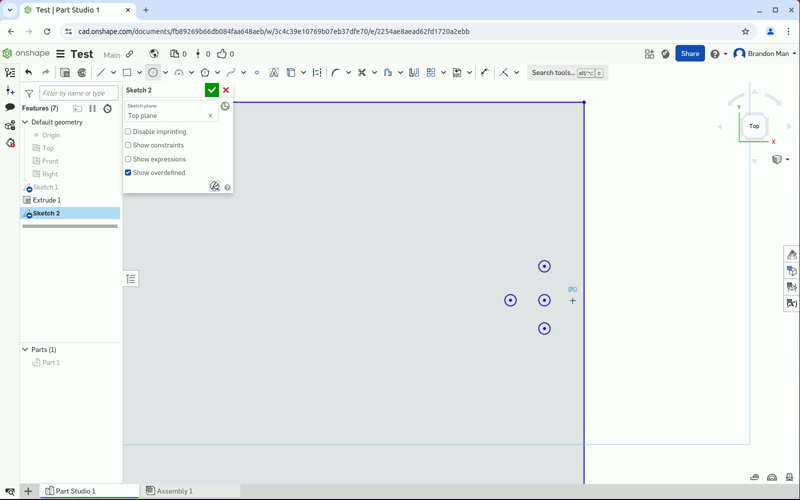
scroll(-6)
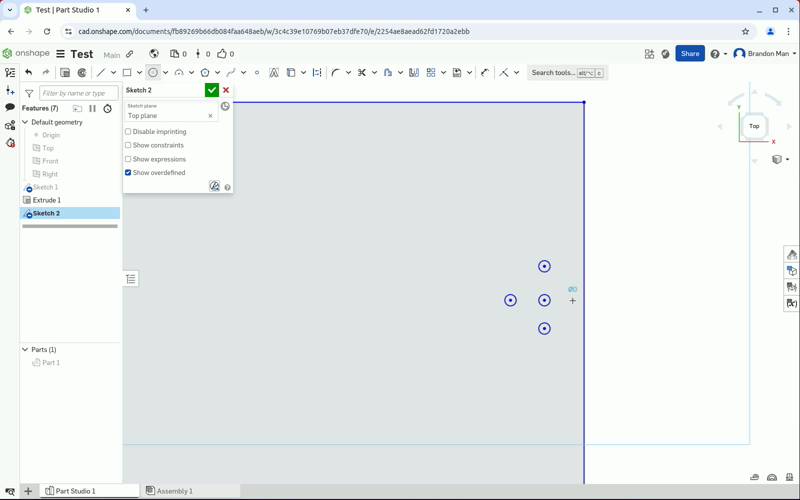
scroll(-6)
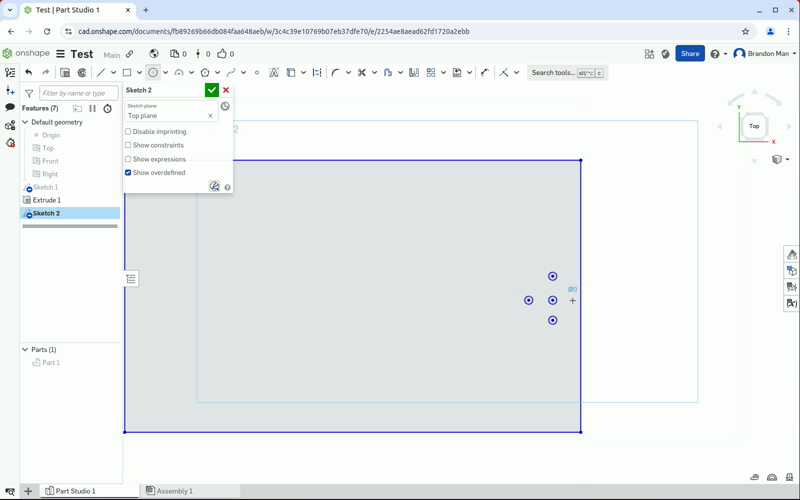
scroll(-6)
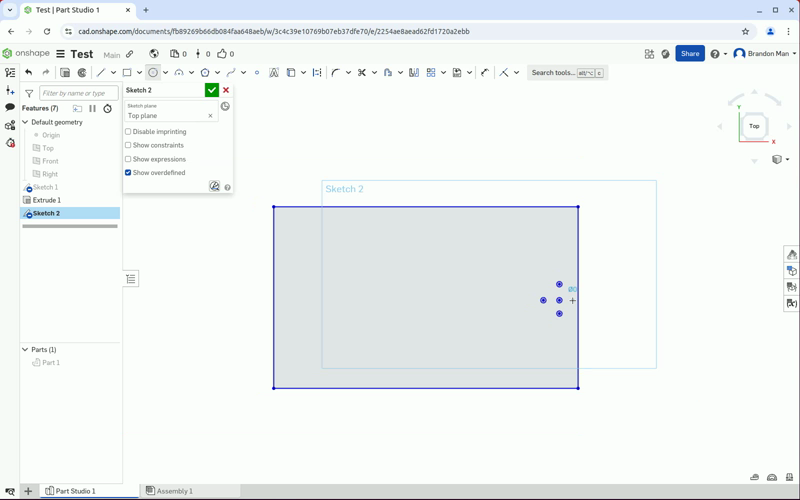
scroll(-6)
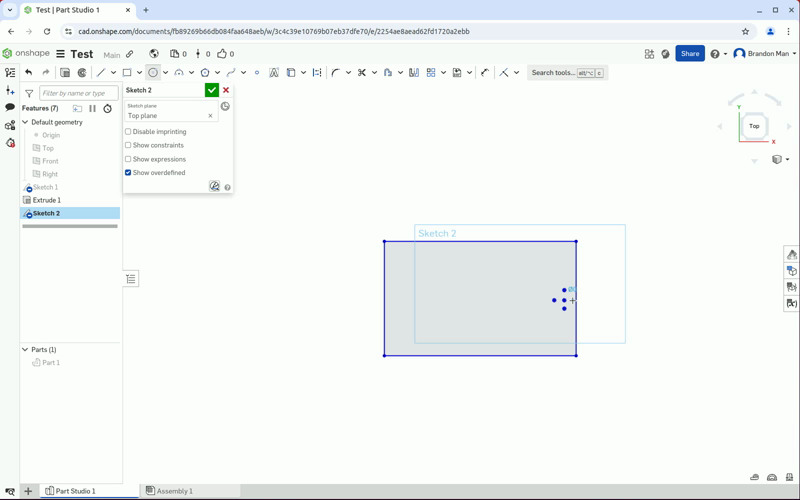
scroll(-6)
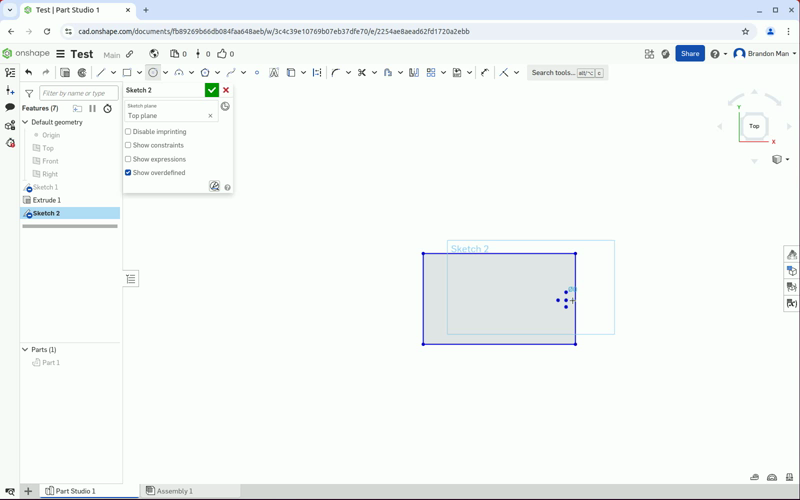
scroll(-6)
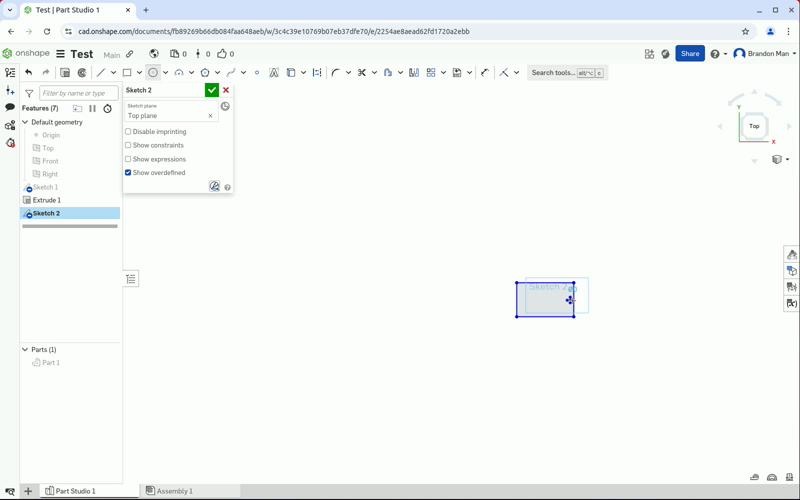
key_up(shift)
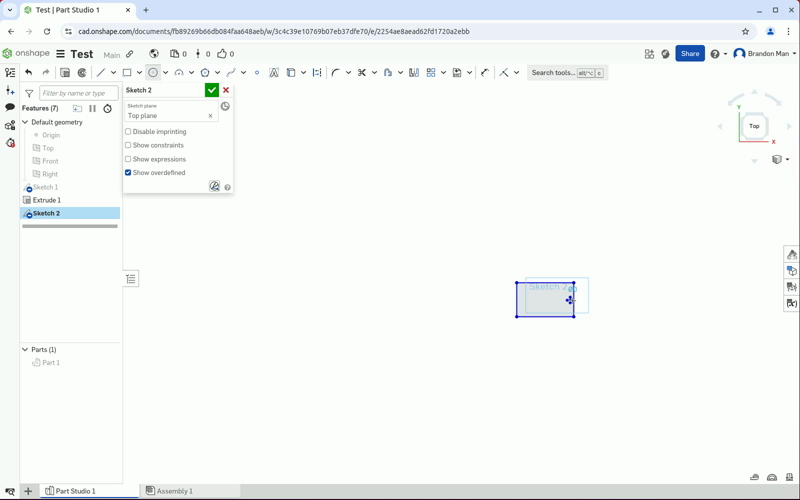
mouse_move(573, 300)
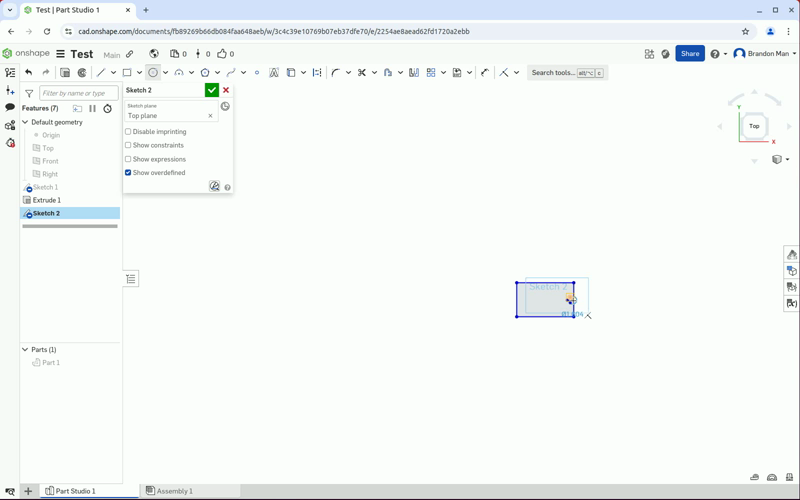
scroll(6)
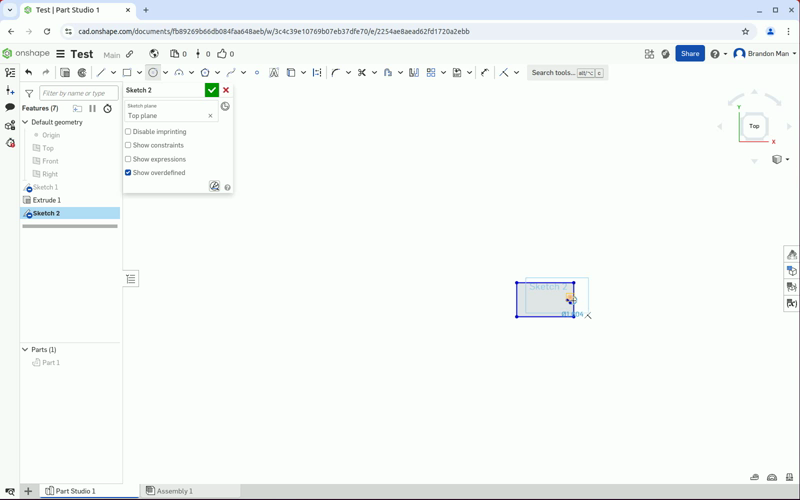
scroll(6)
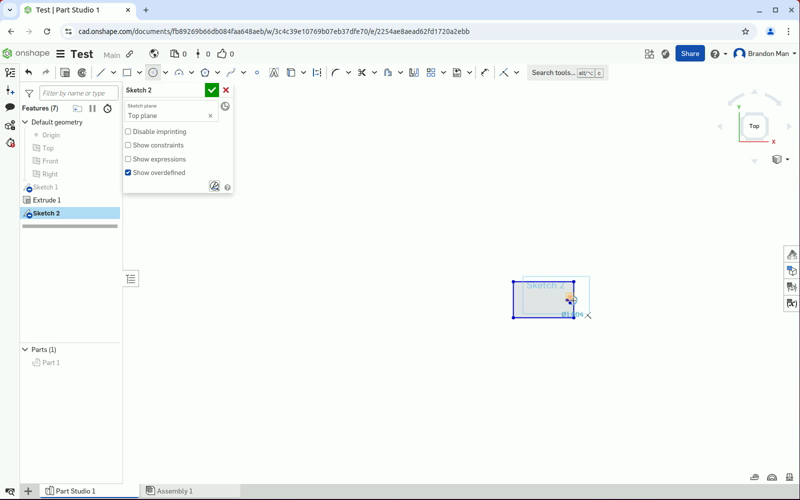
scroll(6)
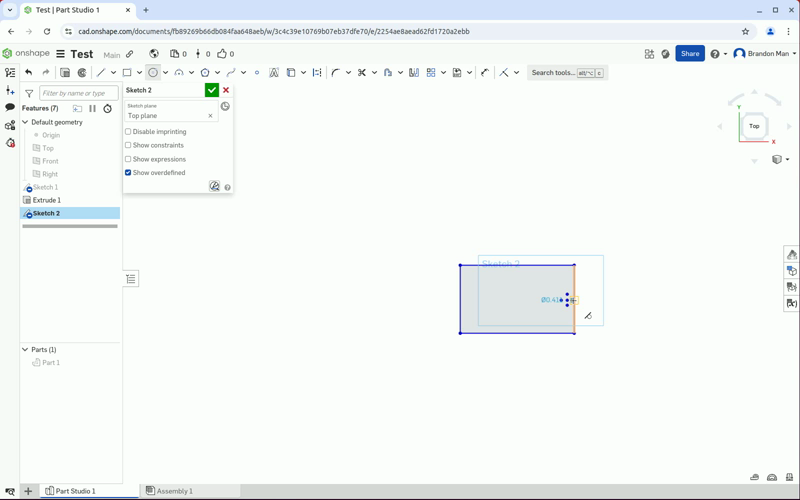
scroll(6)
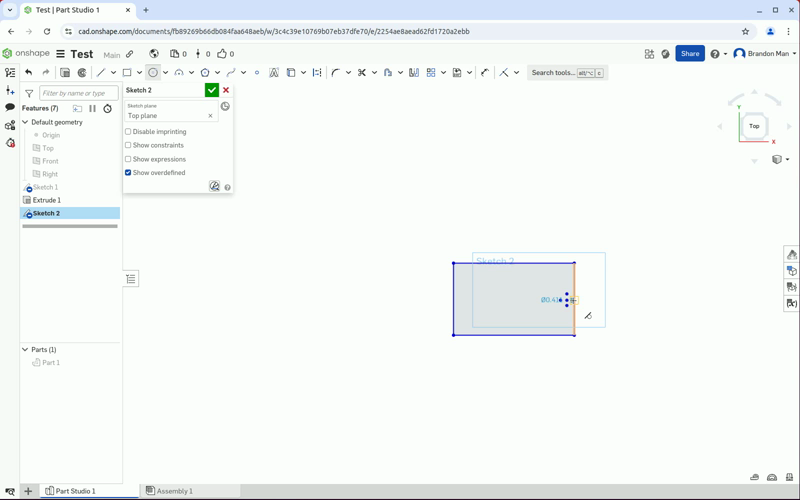
scroll(6)
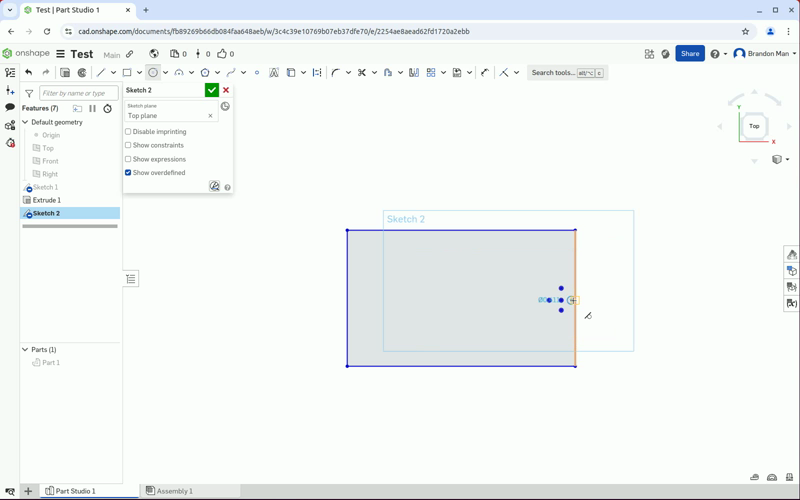
scroll(6)
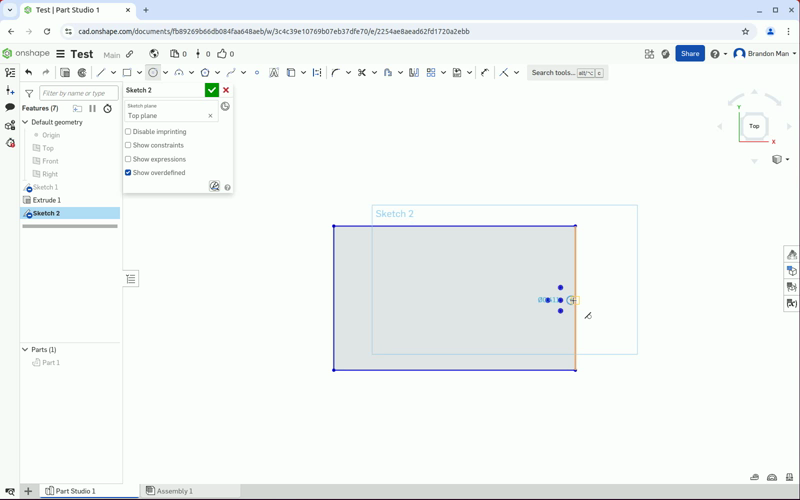
scroll(6)
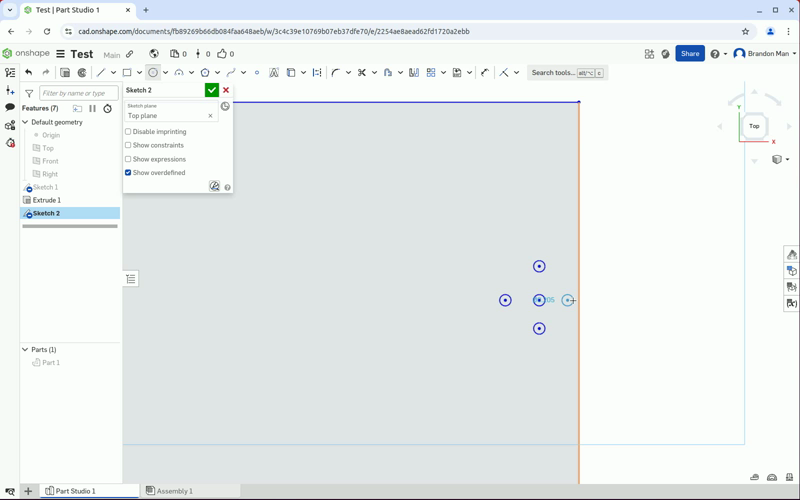
click(573, 300)
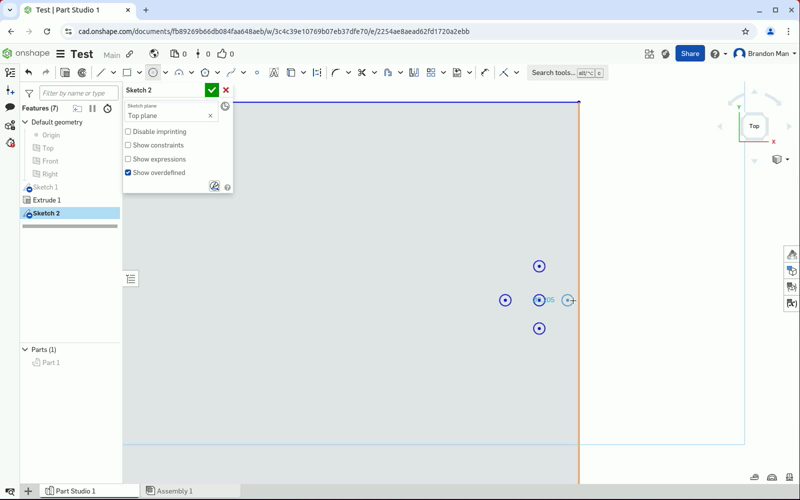
scroll(-6)
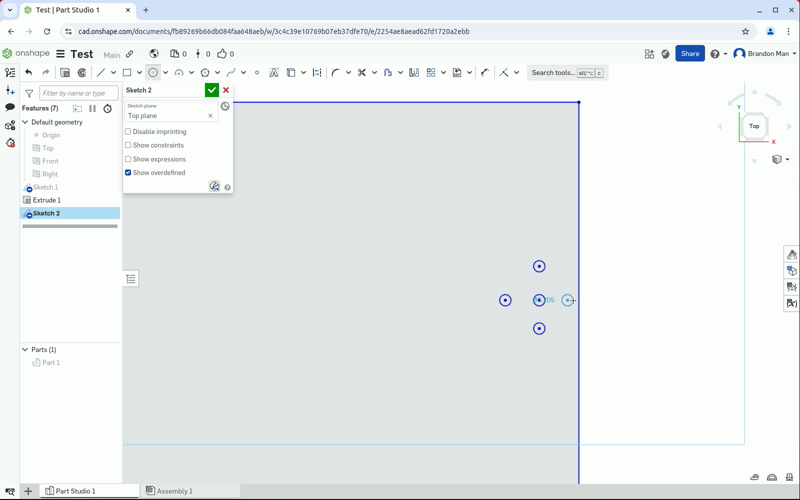
scroll(-6)
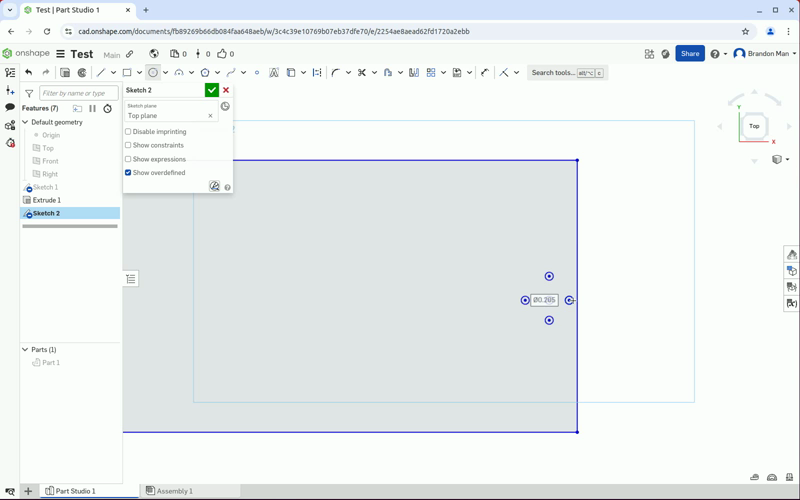
scroll(-6)
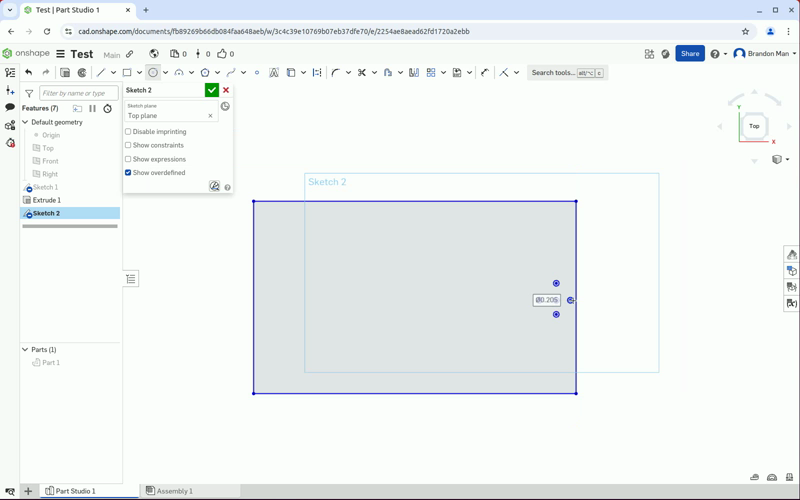
scroll(-6)
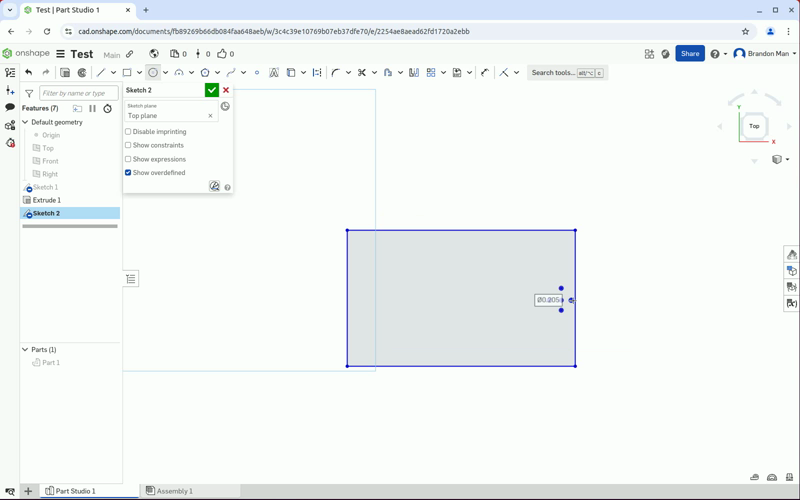
scroll(-6)
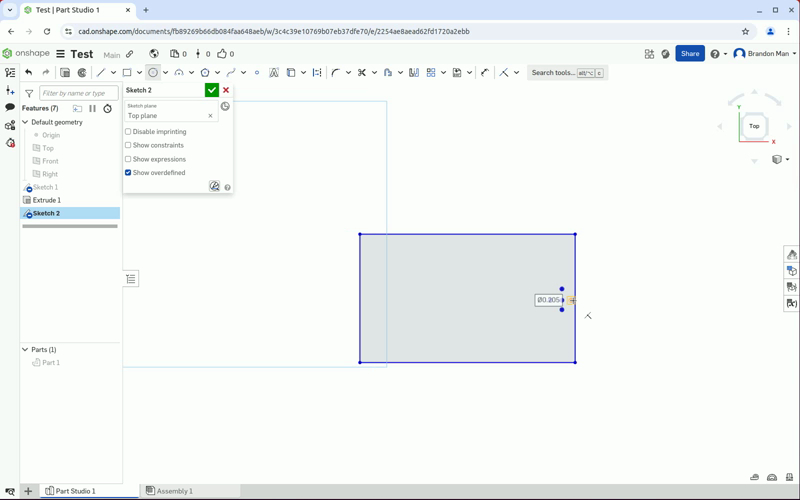
scroll(-6)
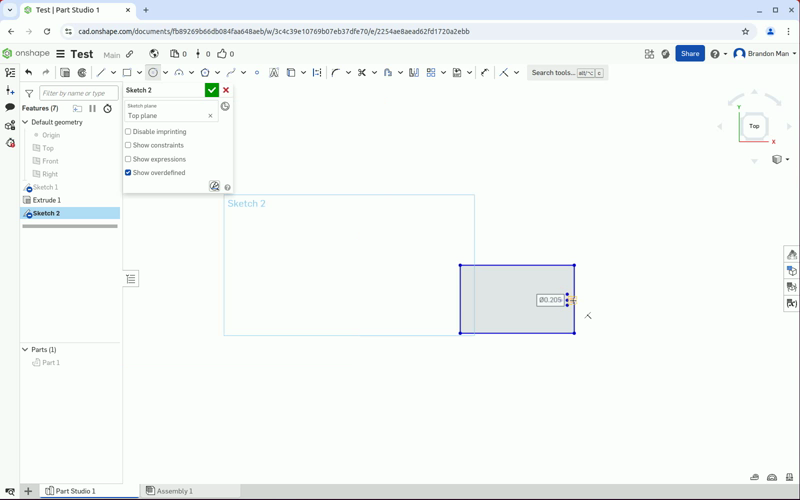
scroll(-6)
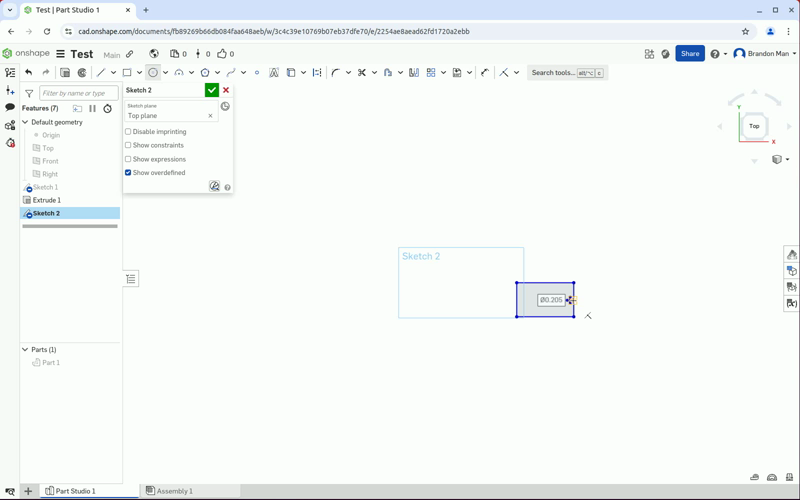
key(esc)
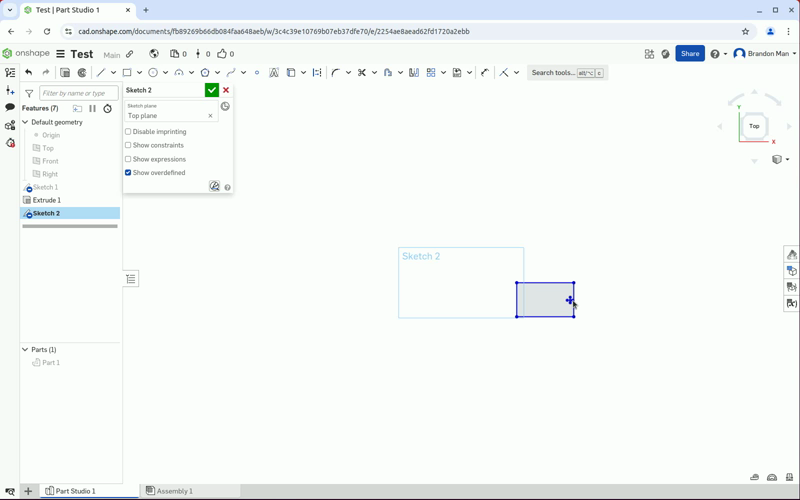
mouse_move(564, 308)
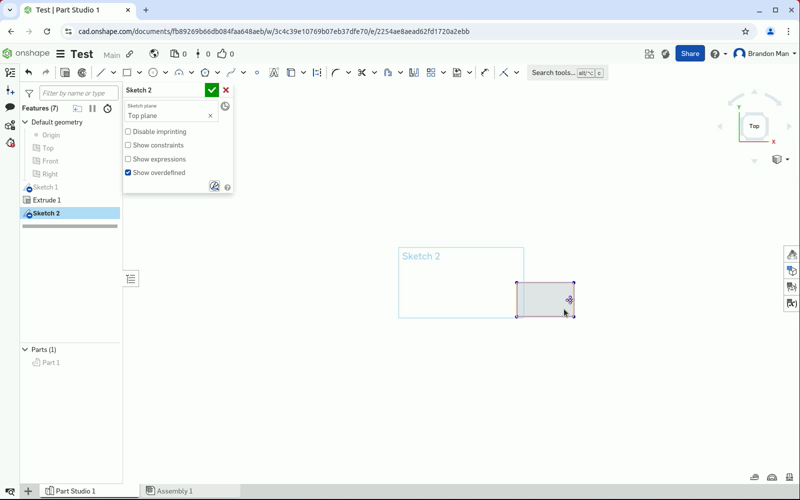
click(564, 308)
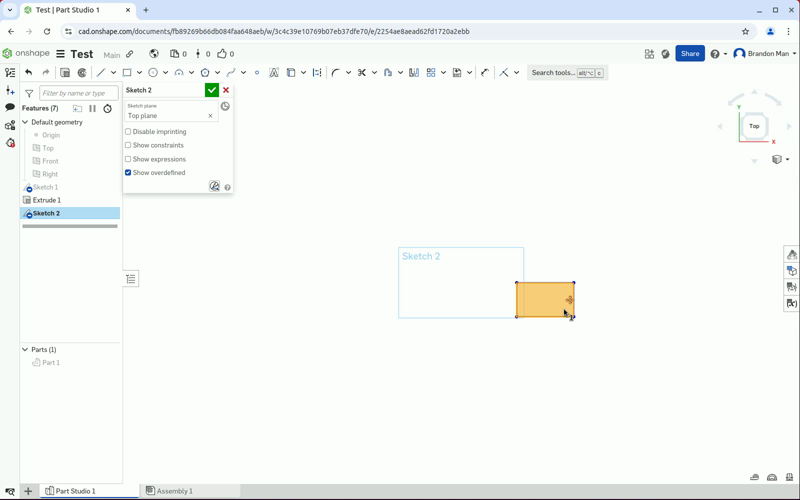
mouse_move(73, 352)
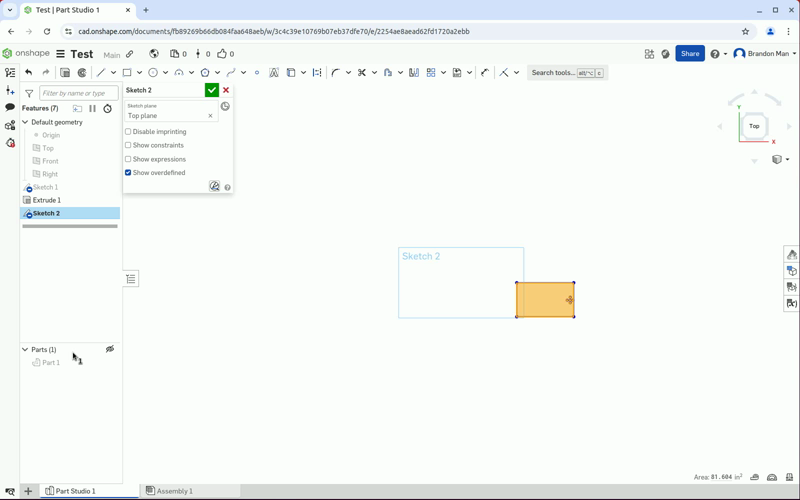
key(shift+y)
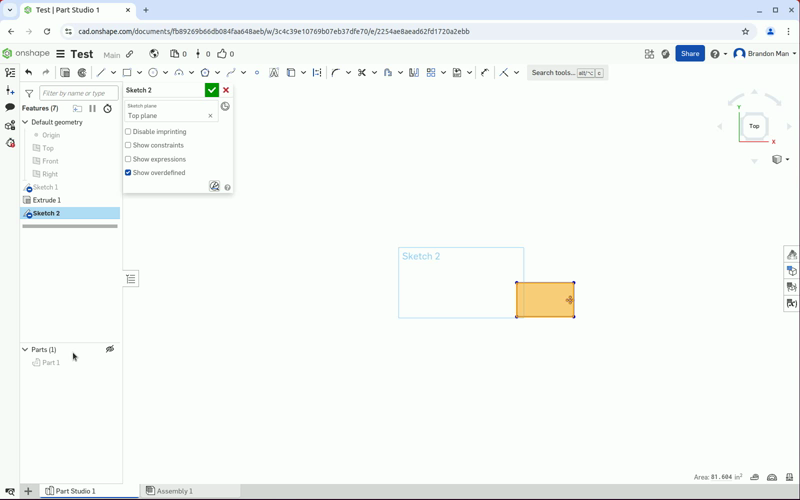
key(shift+e)
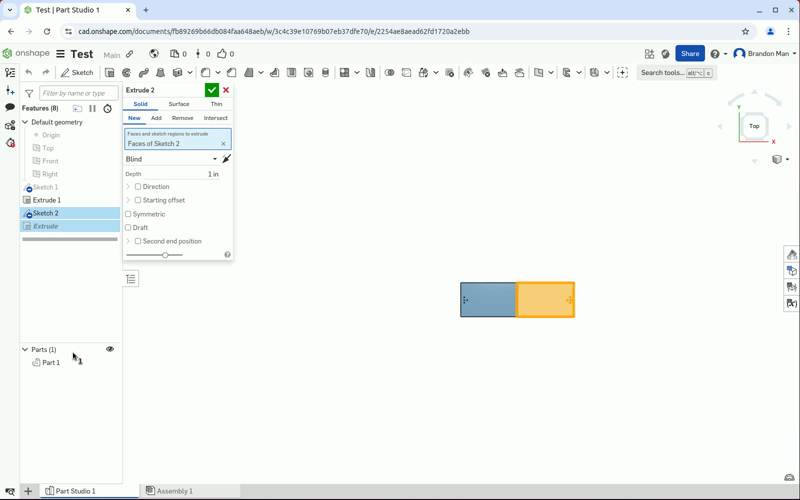
mouse_move(143, 106)
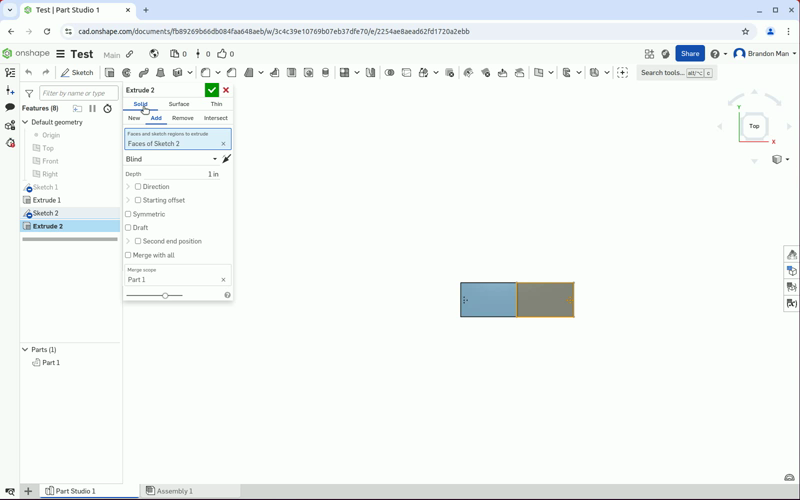
click(143, 106)
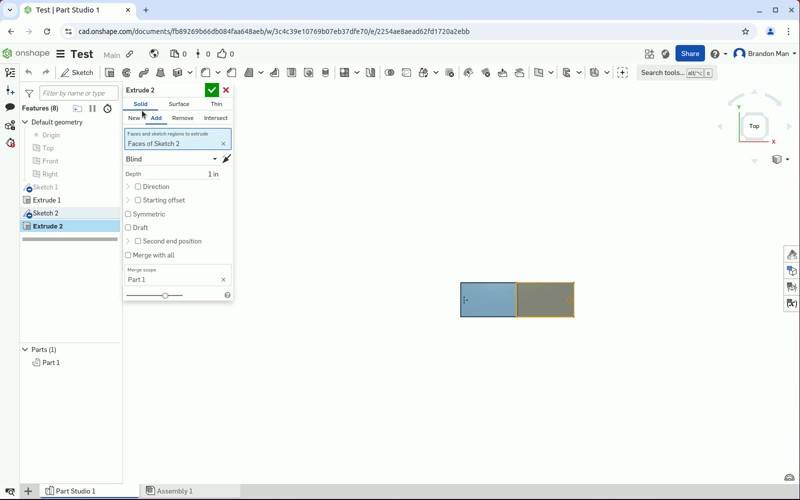
mouse_move(137, 120)
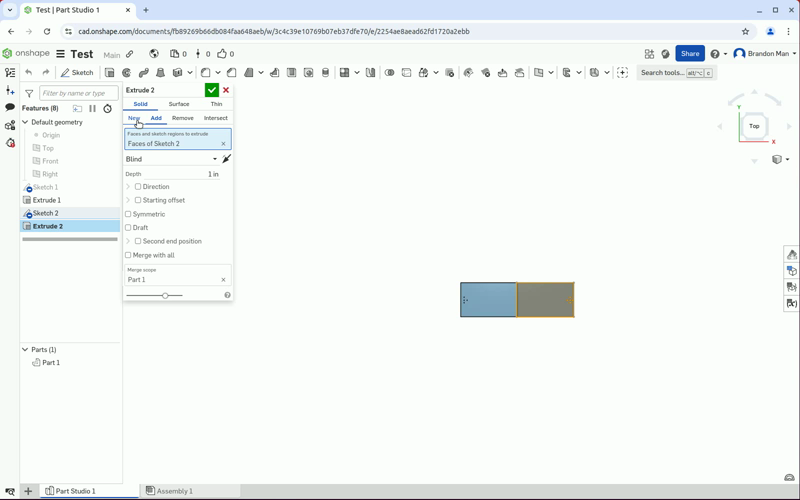
click(137, 120)
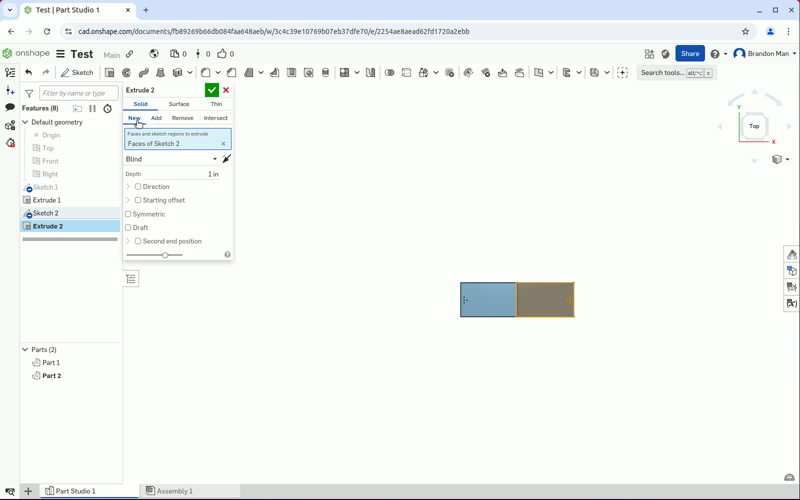
key(tab, 4)
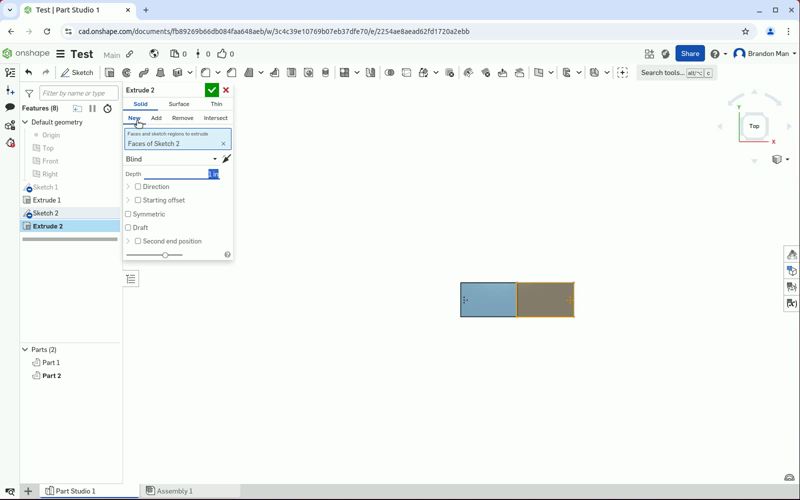
text(0.241)
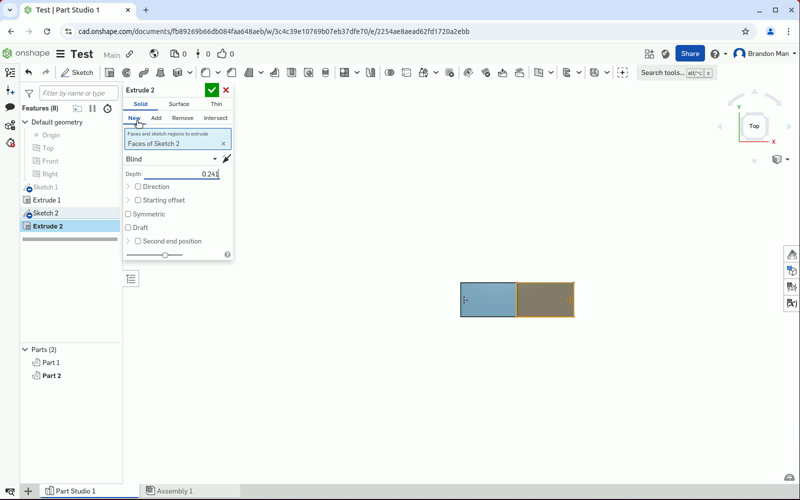
key(enter)
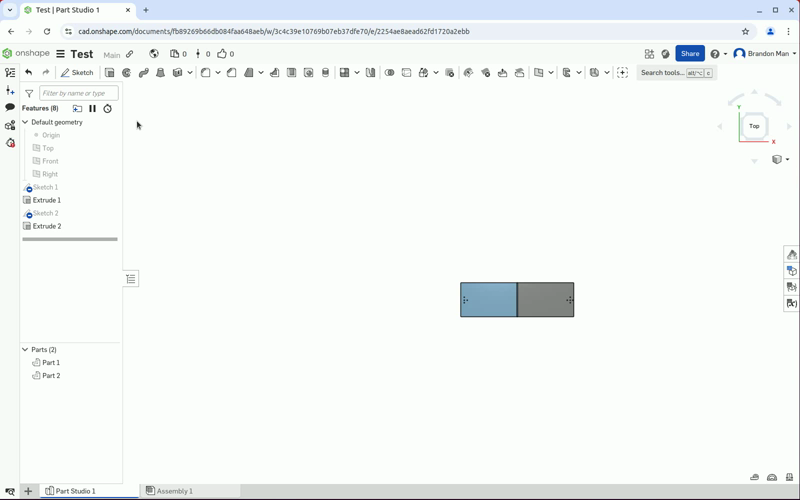
key(shift+h)
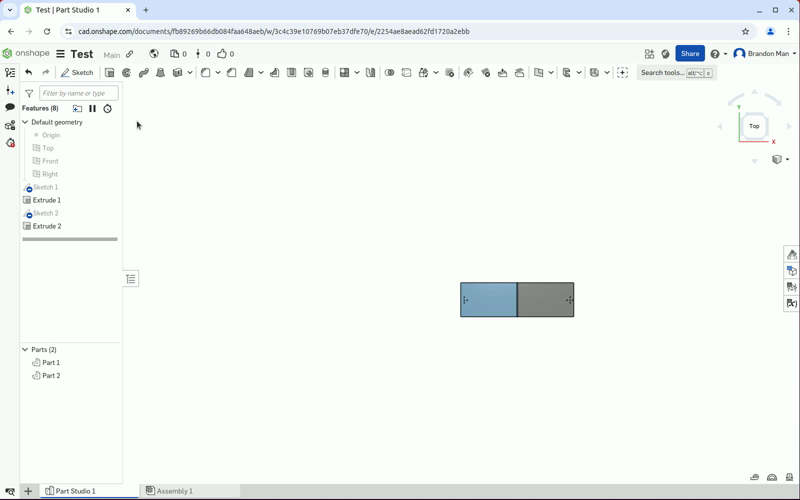
key(shift+h)
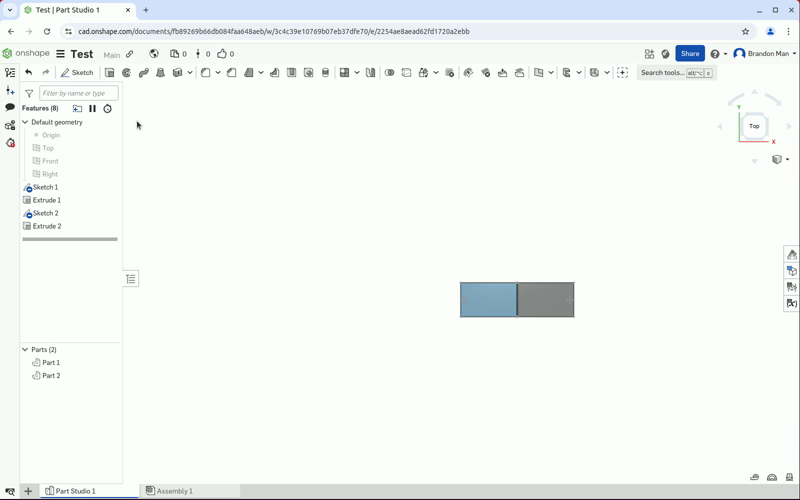
key(shift+7)
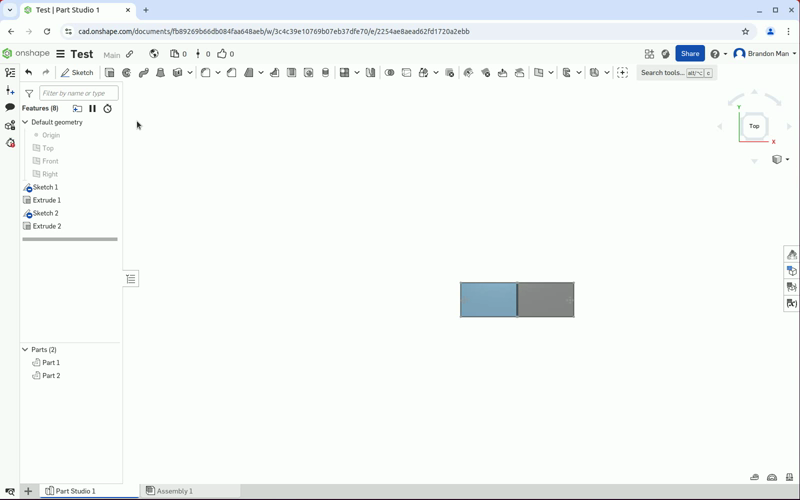
key(up, 3)
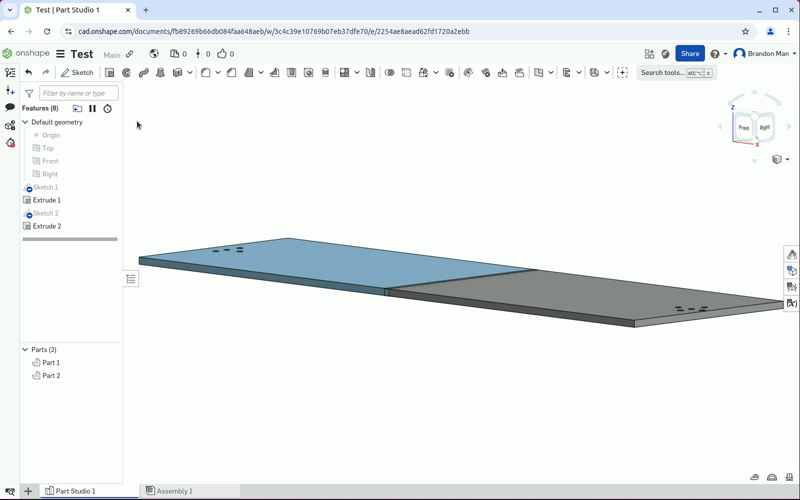
key(left, 3)
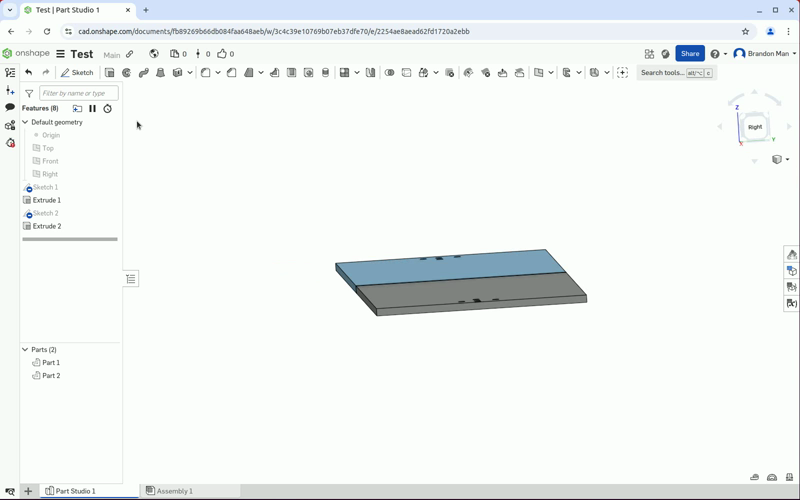
key(right, 3)
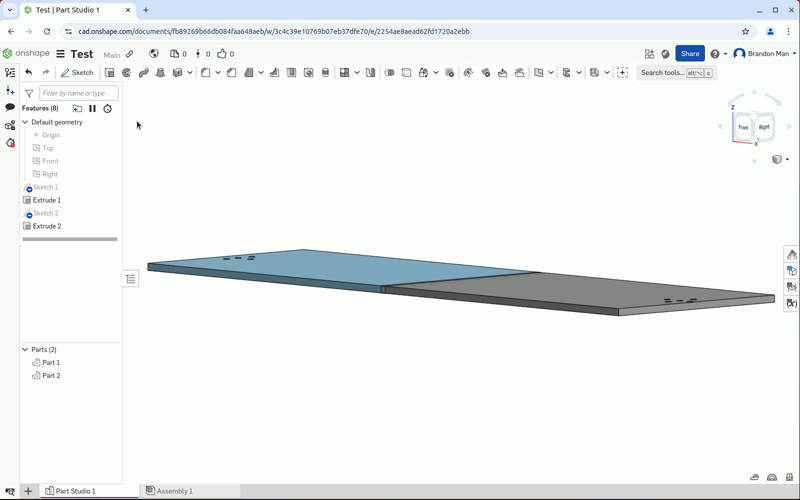
key(down, 3)
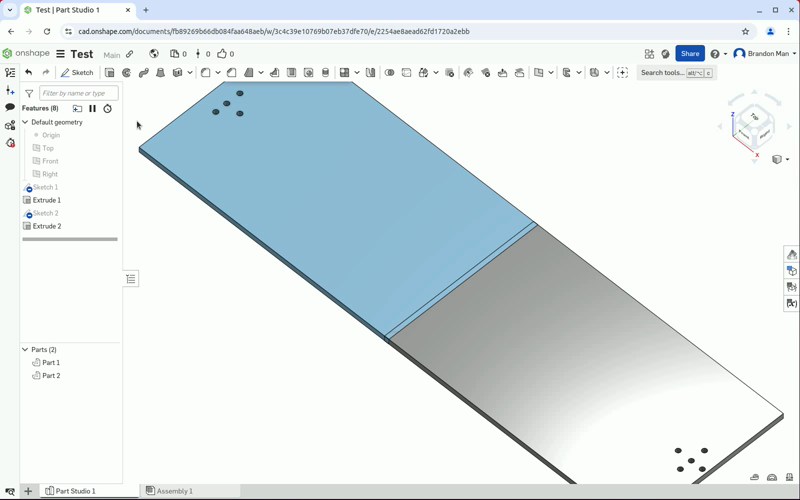
mouse_move(73, 189)
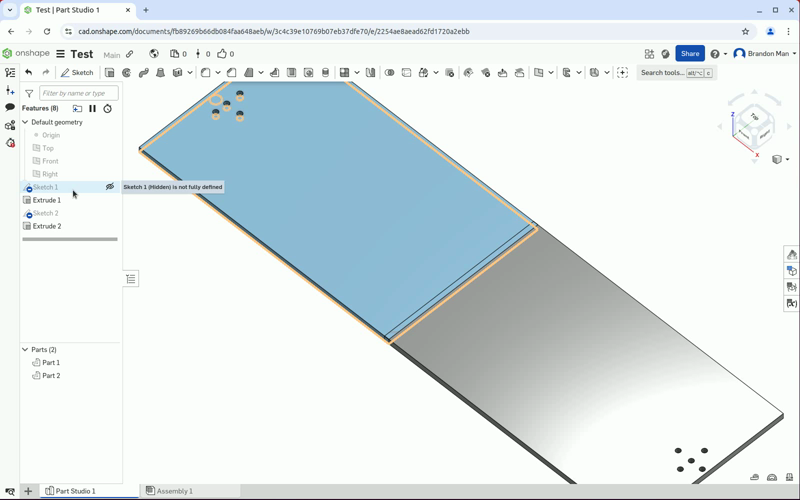
click(73, 189)